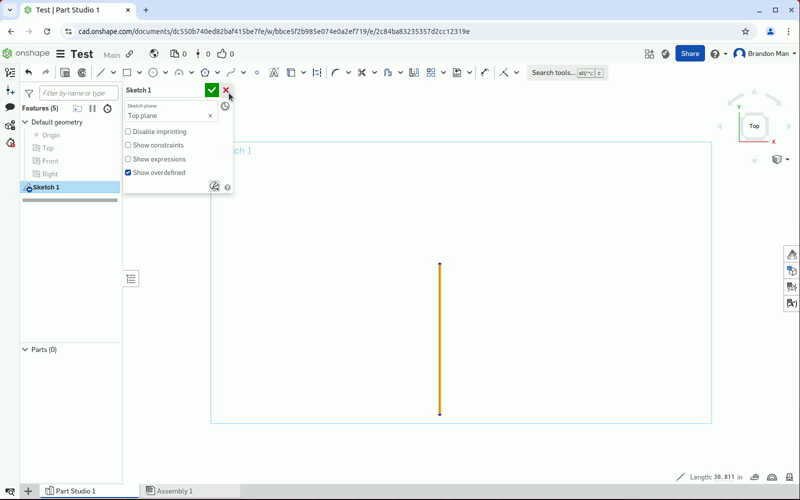
key(shift+h)
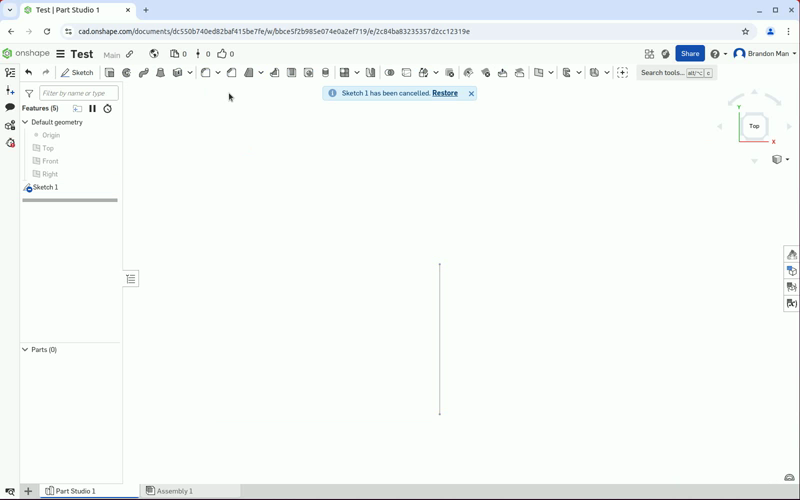
key(shift+s)
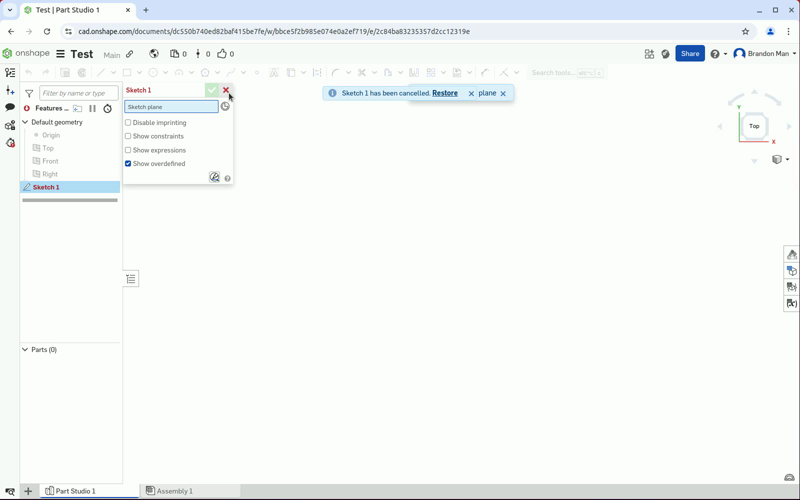
mouse_move(73, 150)
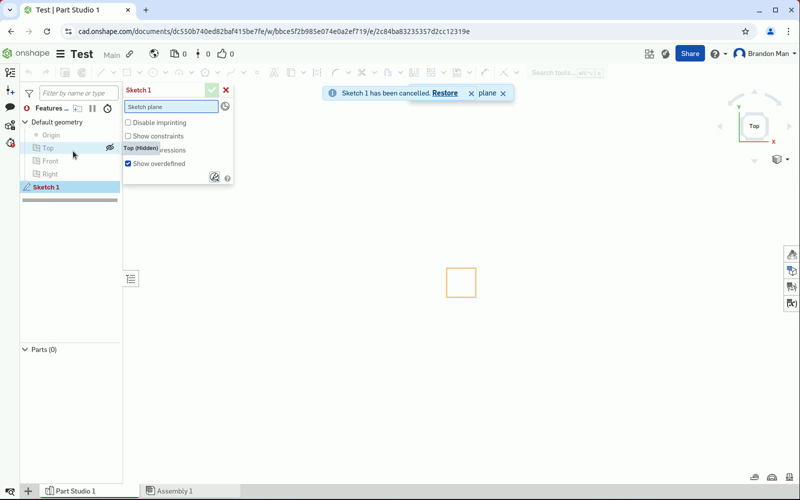
click(73, 150)
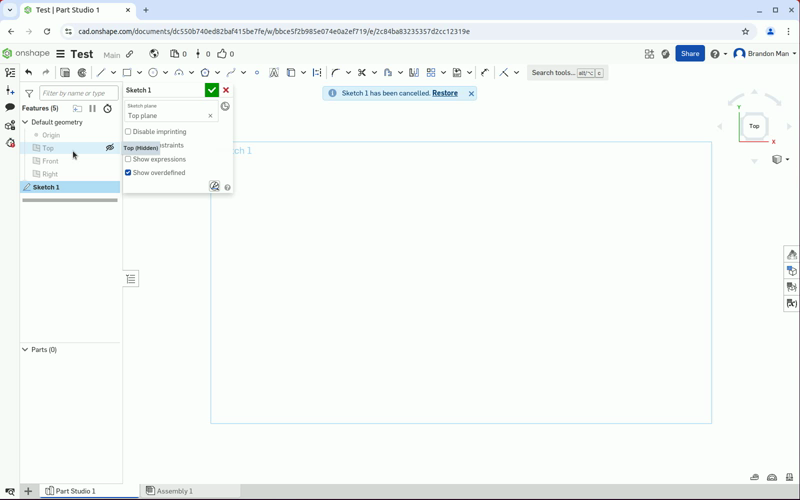
mouse_move(73, 352)
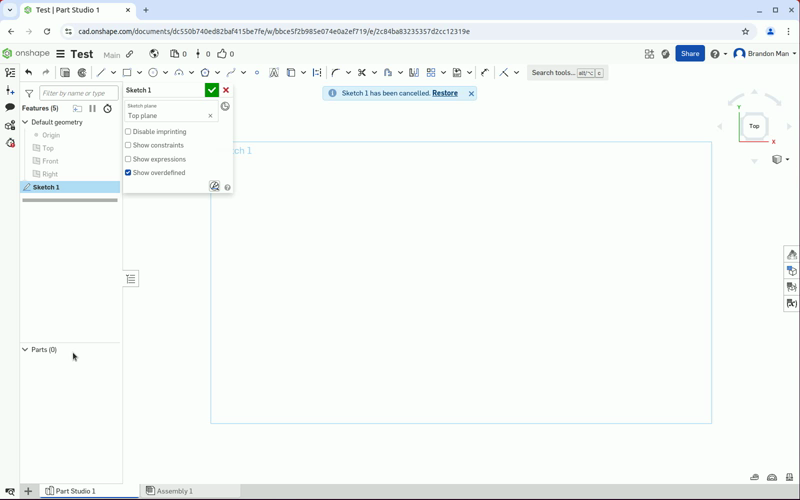
key(y)
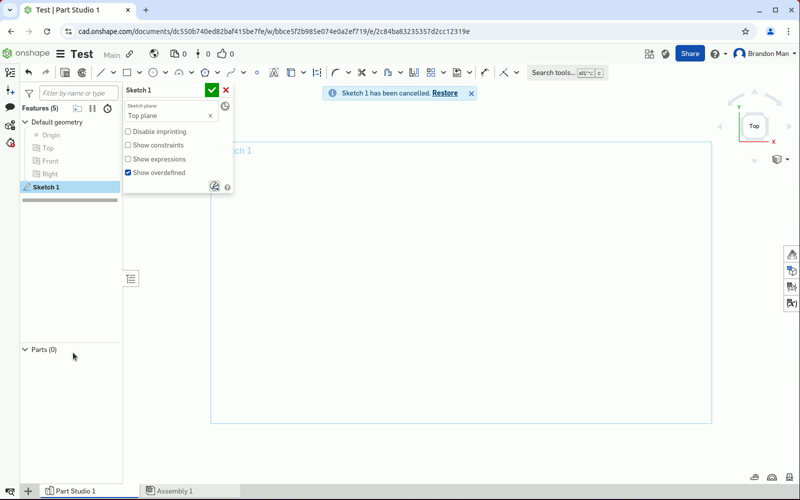
key(l)
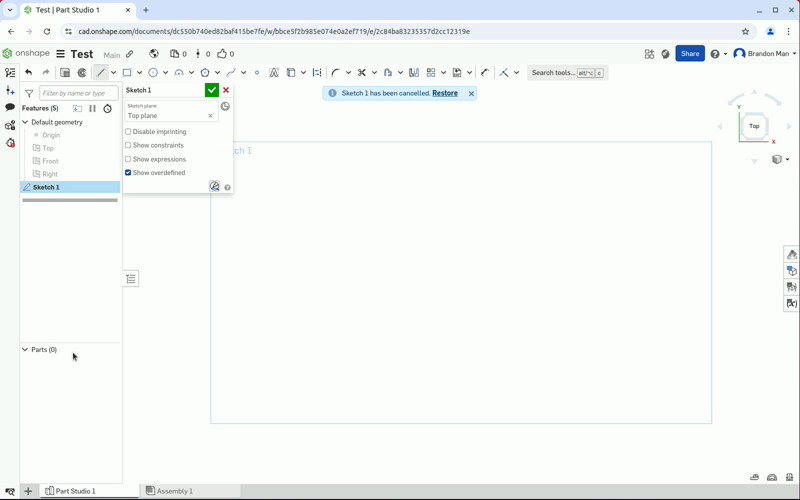
key_down(shift)
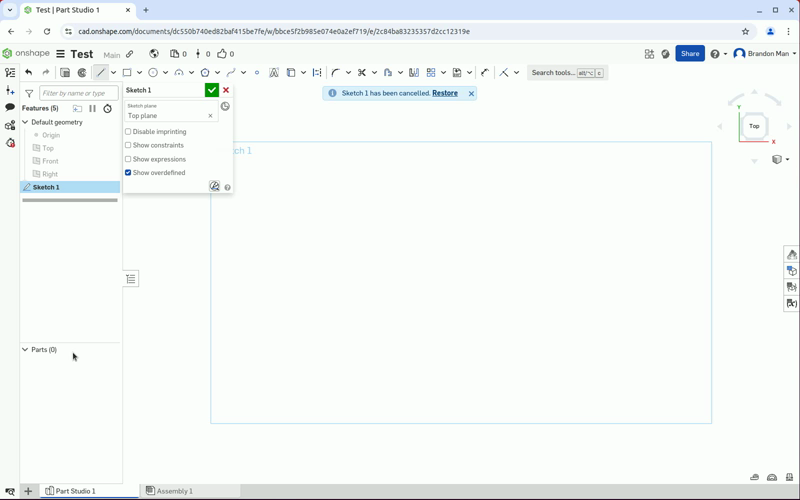
mouse_move(376, 339)
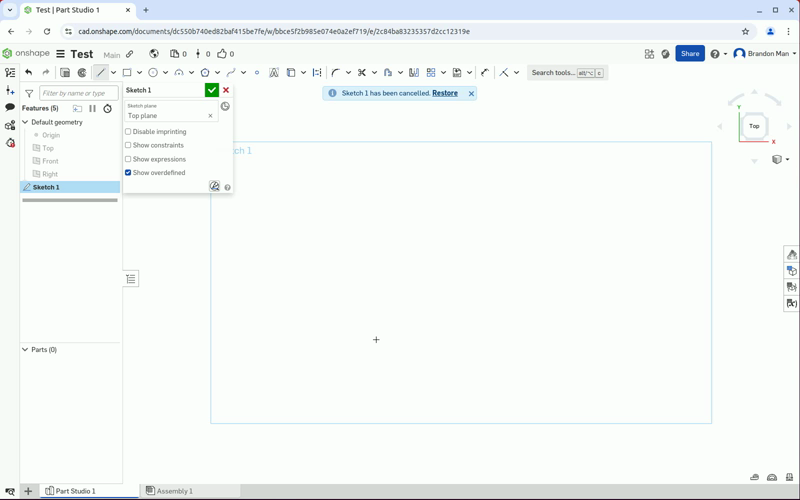
click(376, 339)
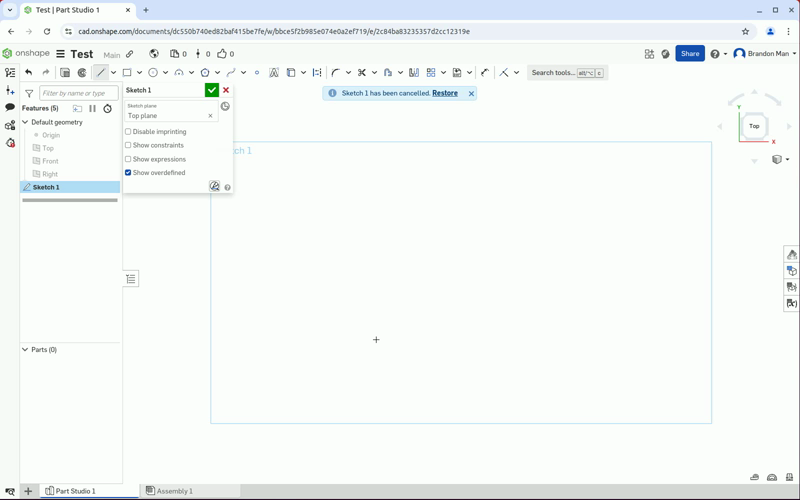
key_up(shift)
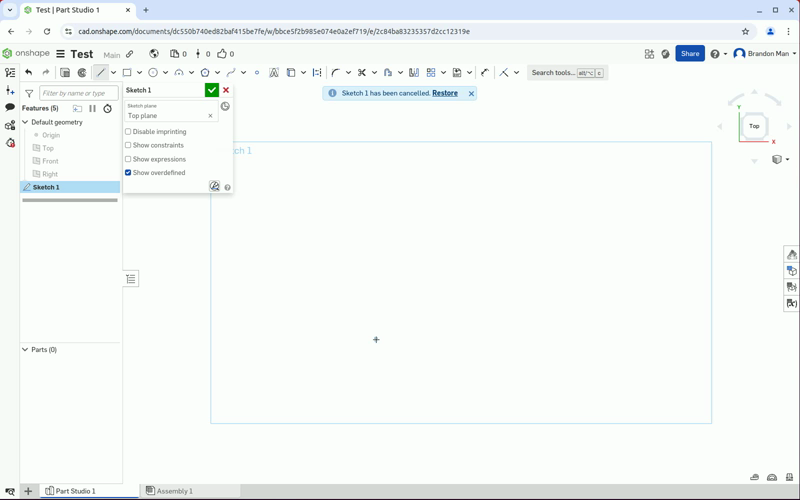
key_down(shift)
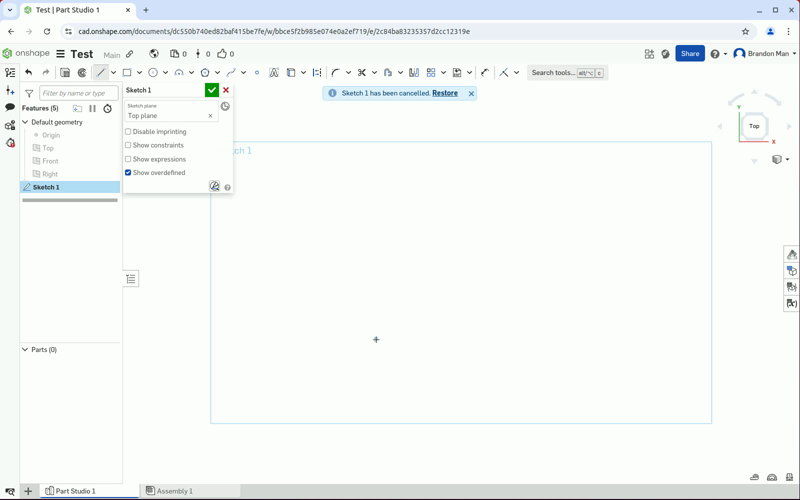
mouse_move(544, 339)
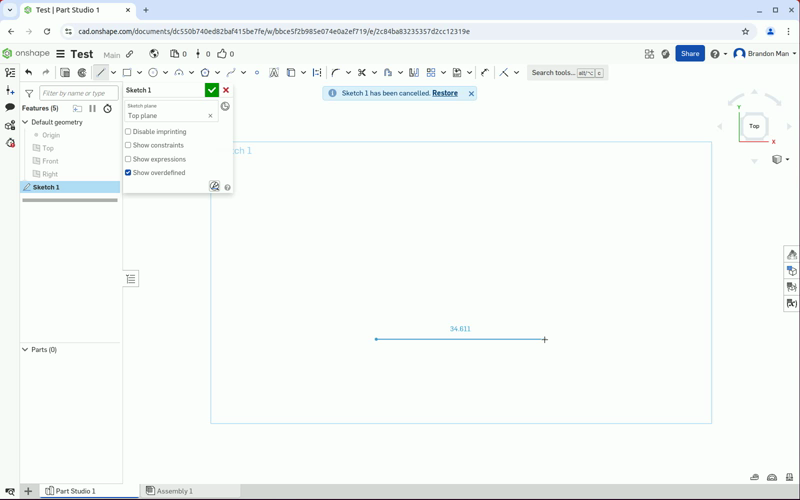
click(544, 339)
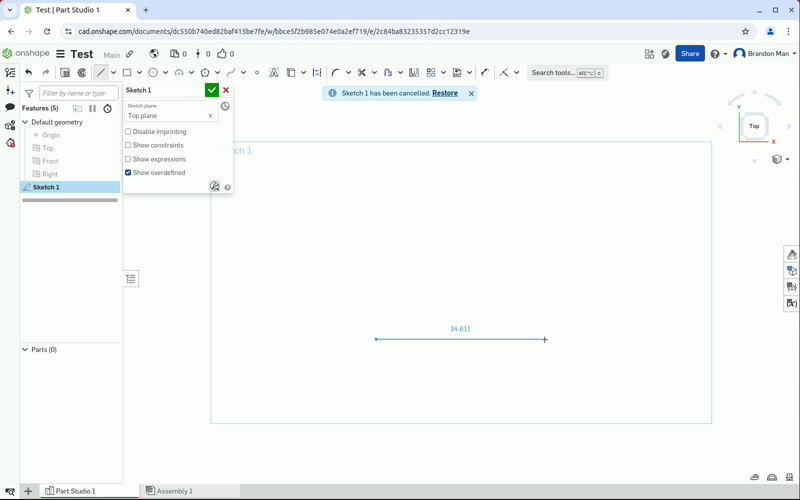
key_up(shift)
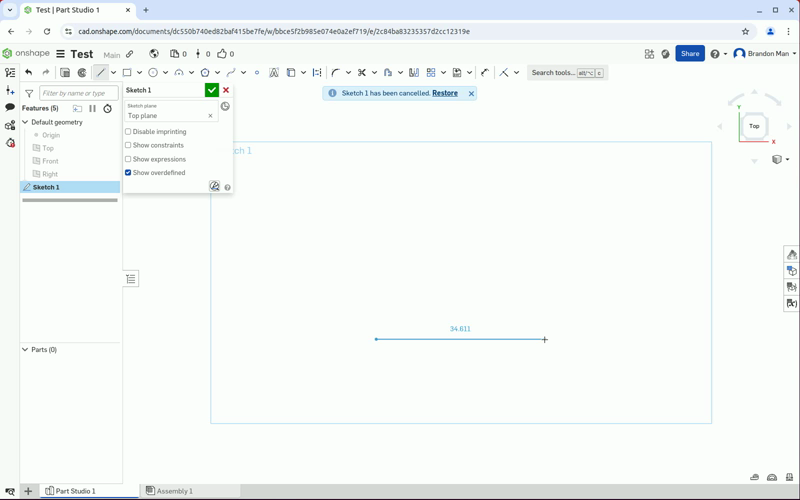
key_down(shift)
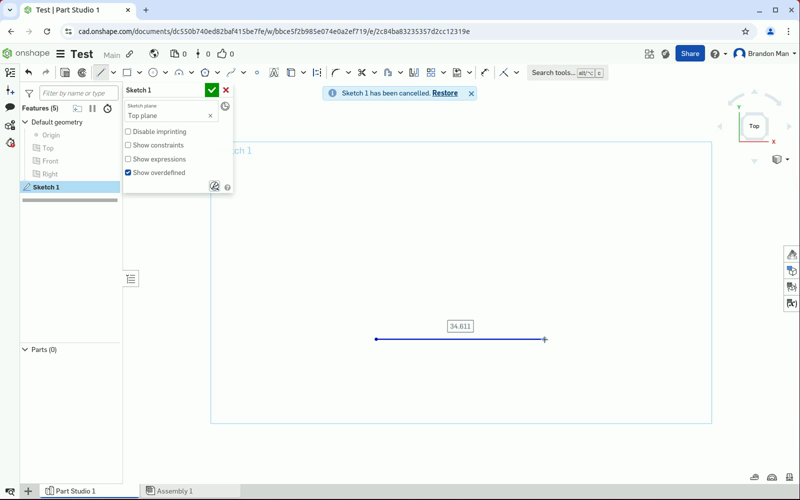
mouse_move(544, 227)
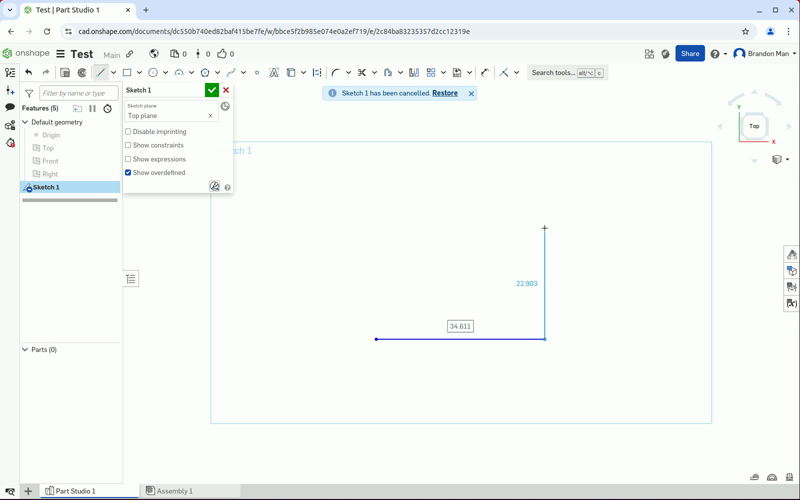
click(544, 227)
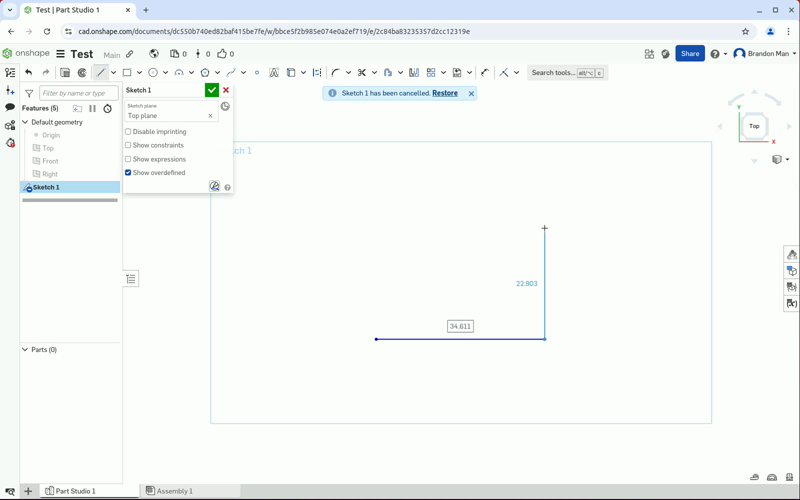
key_up(shift)
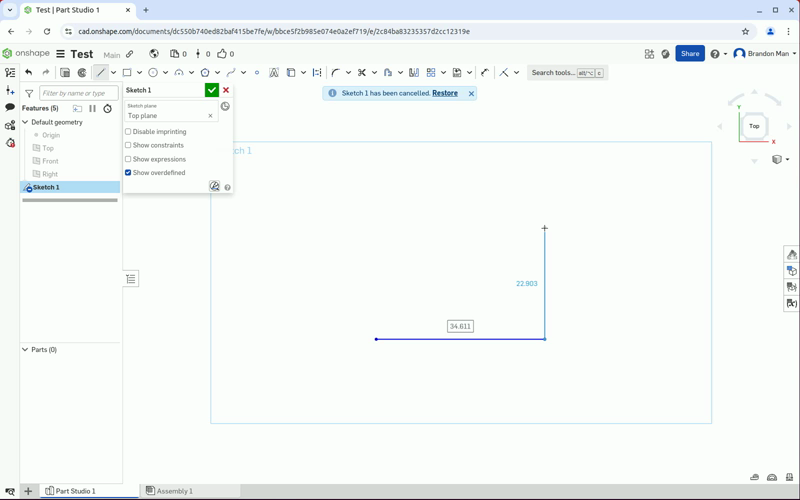
key_down(shift)
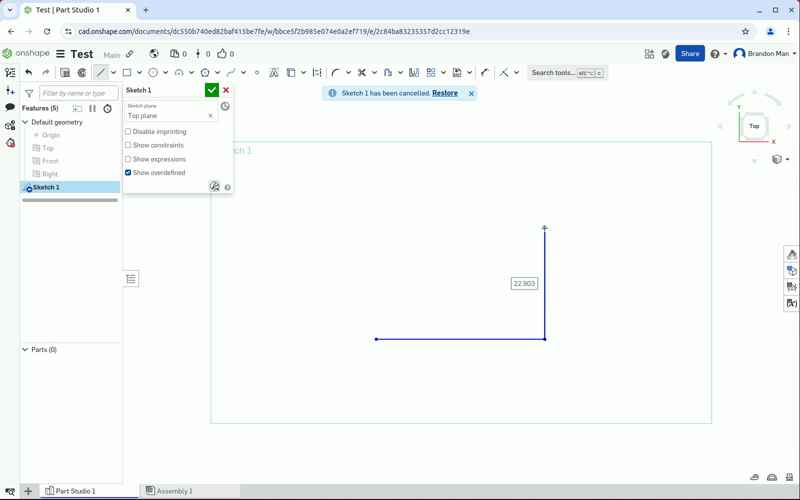
mouse_move(376, 227)
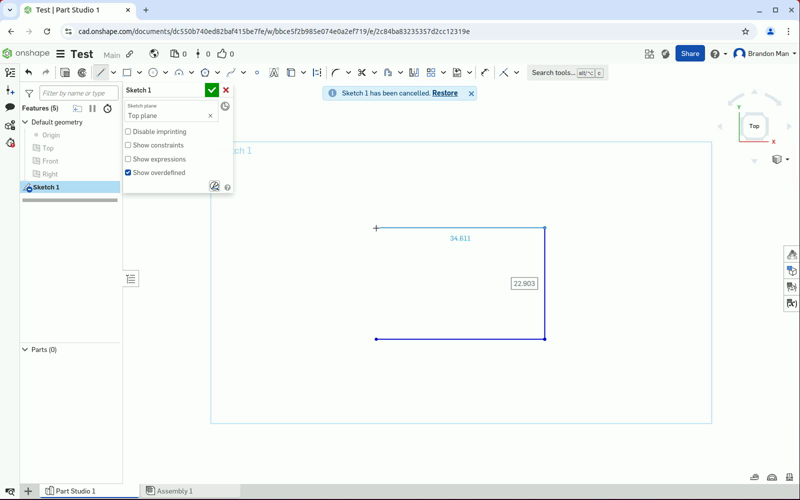
click(376, 227)
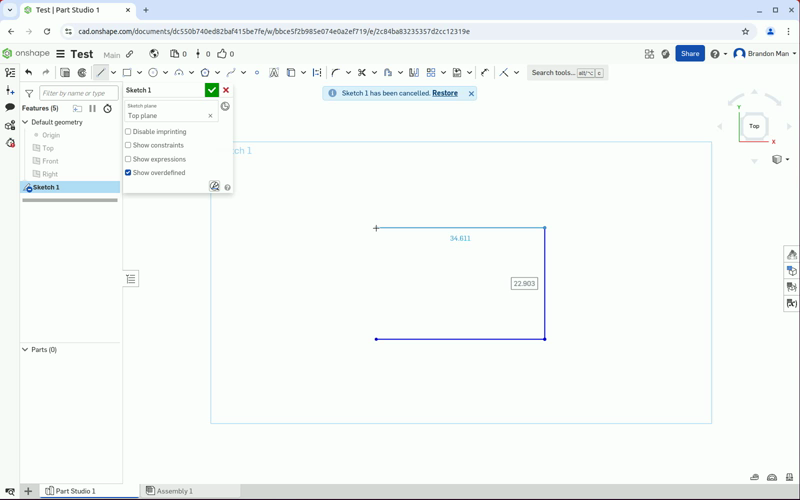
key_up(shift)
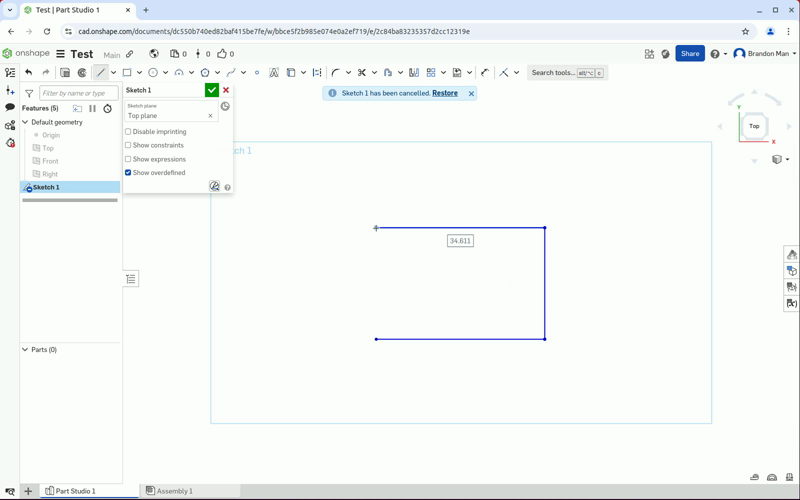
key_down(shift)
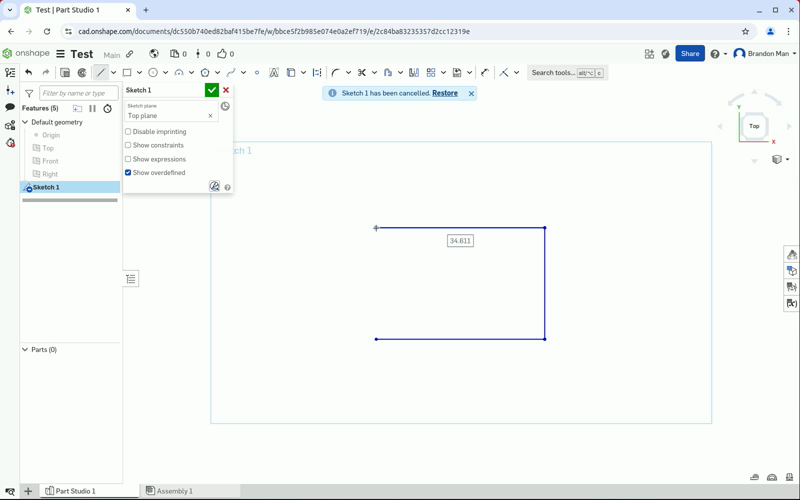
mouse_move(376, 339)
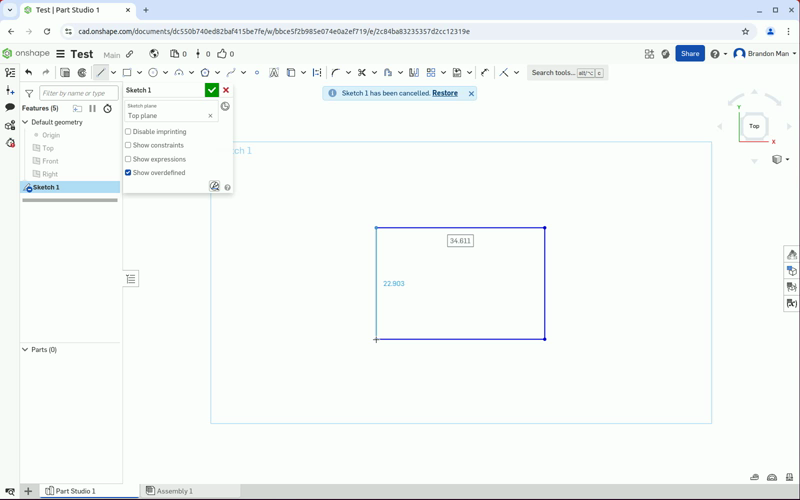
key_up(shift)
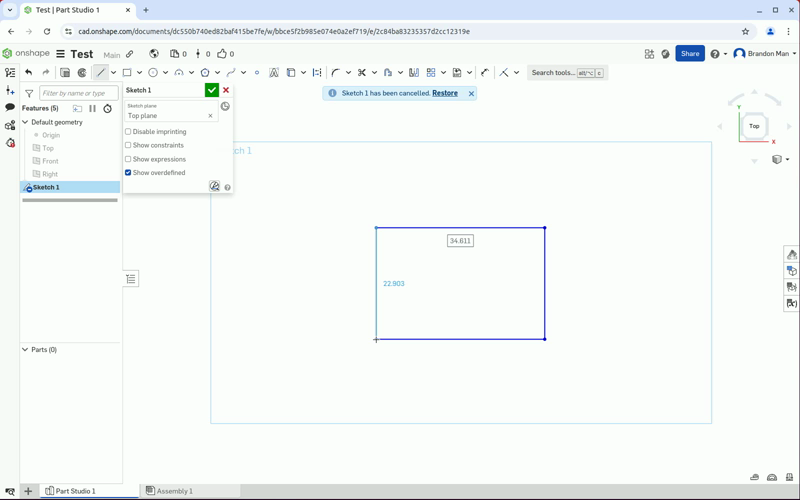
click(376, 339)
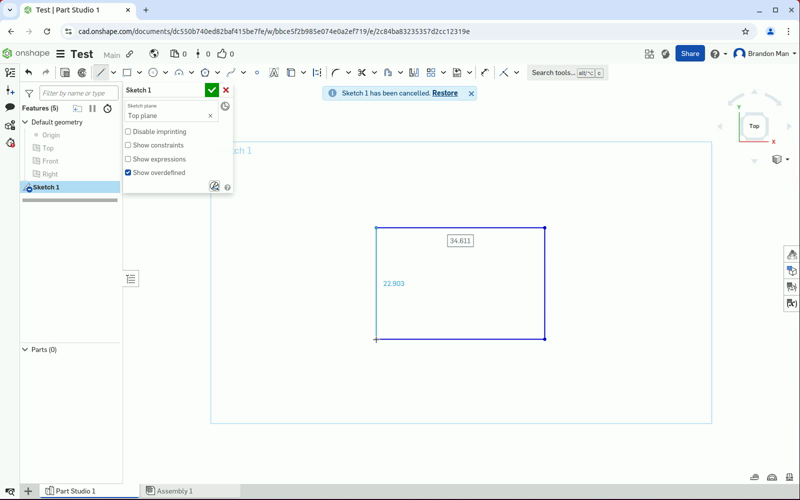
key(esc)
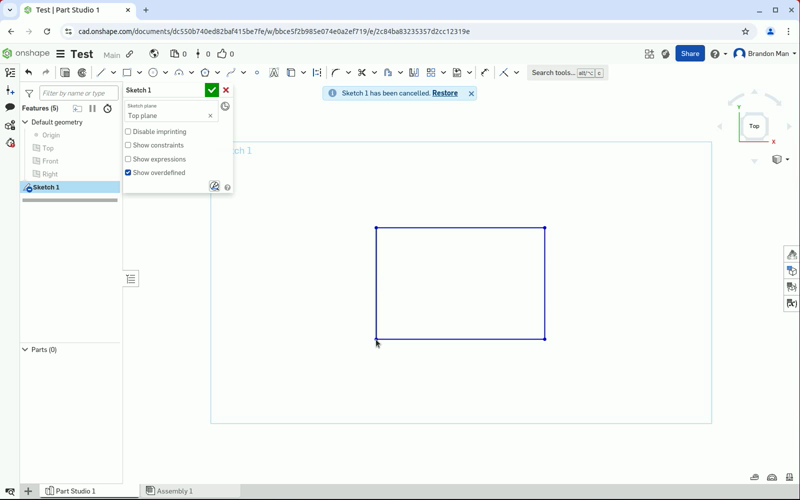
key(c)
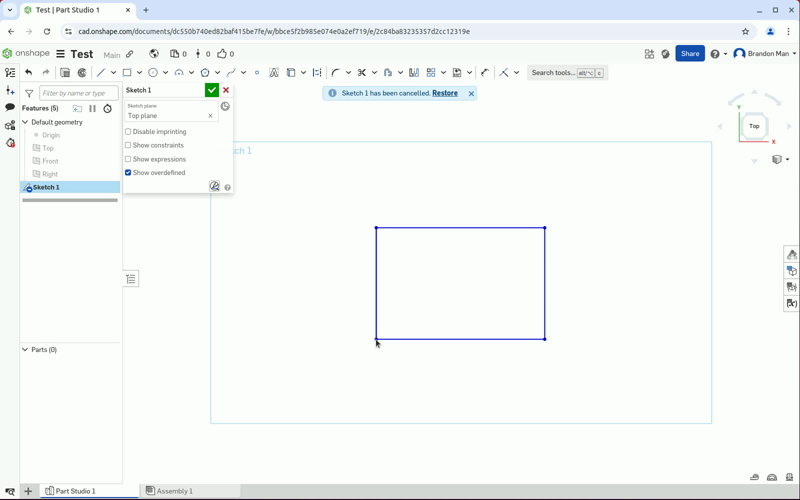
key_down(shift)
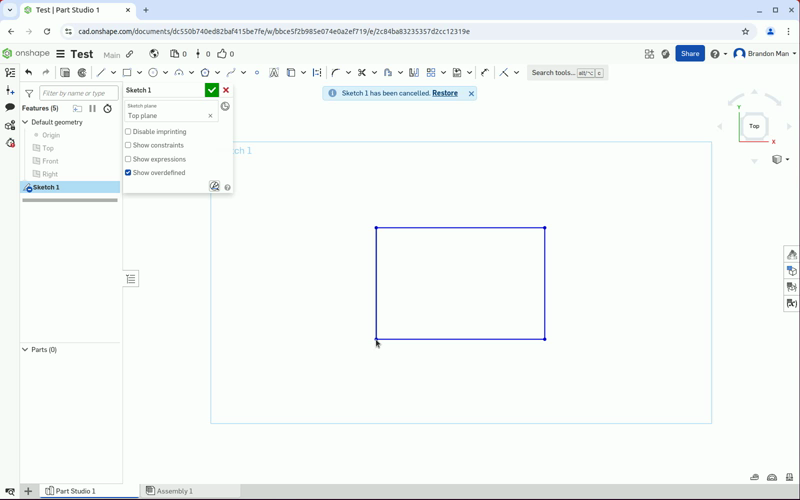
mouse_move(461, 282)
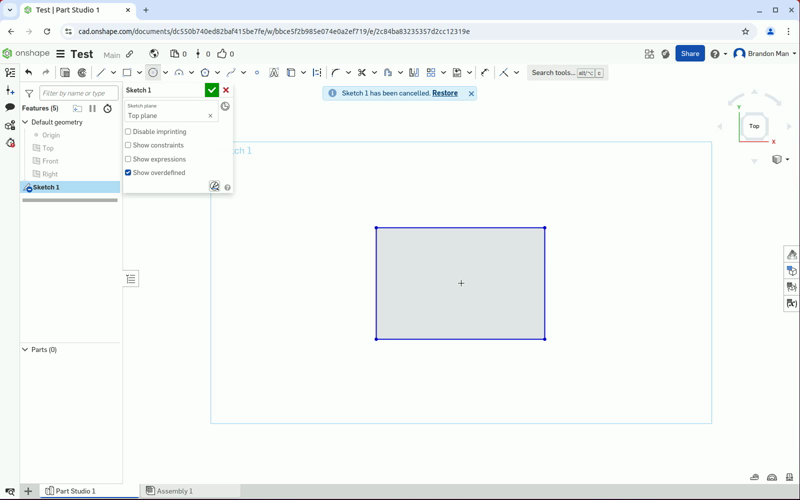
click(461, 282)
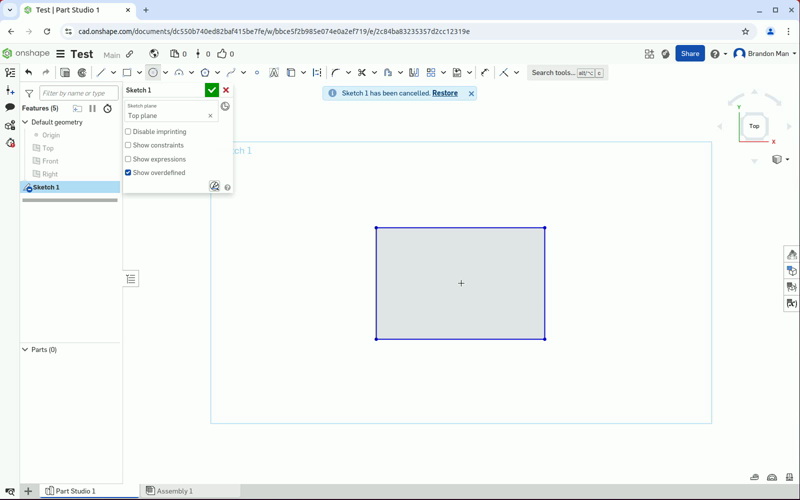
key_up(shift)
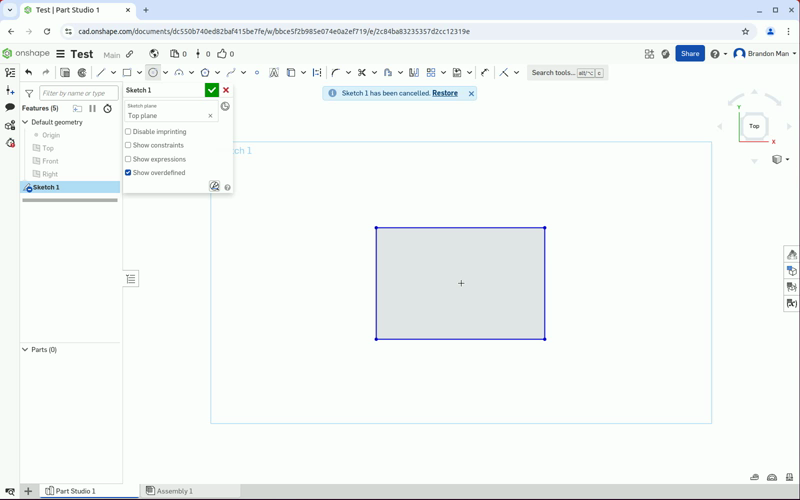
mouse_move(489, 282)
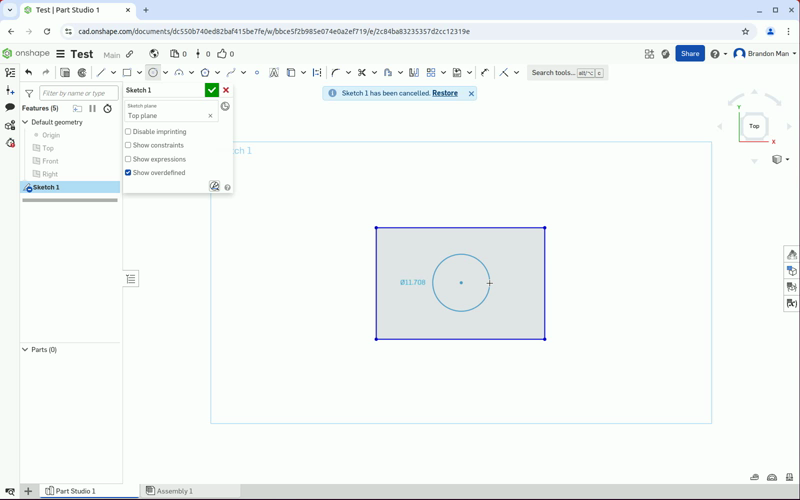
click(489, 282)
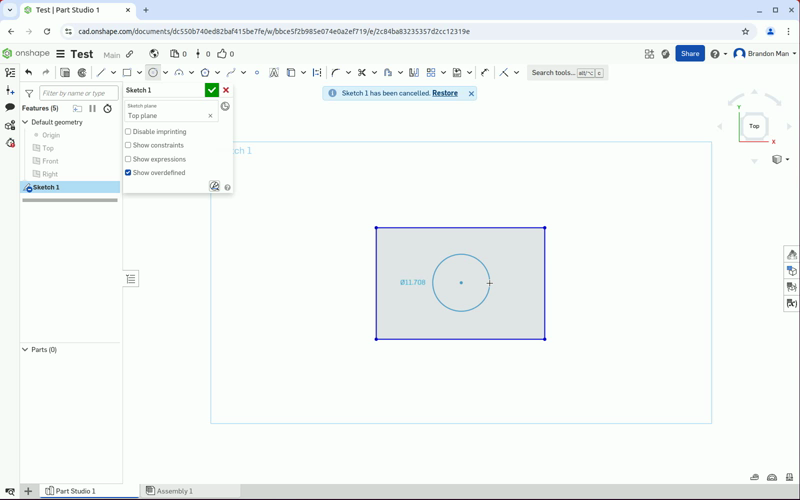
key(esc)
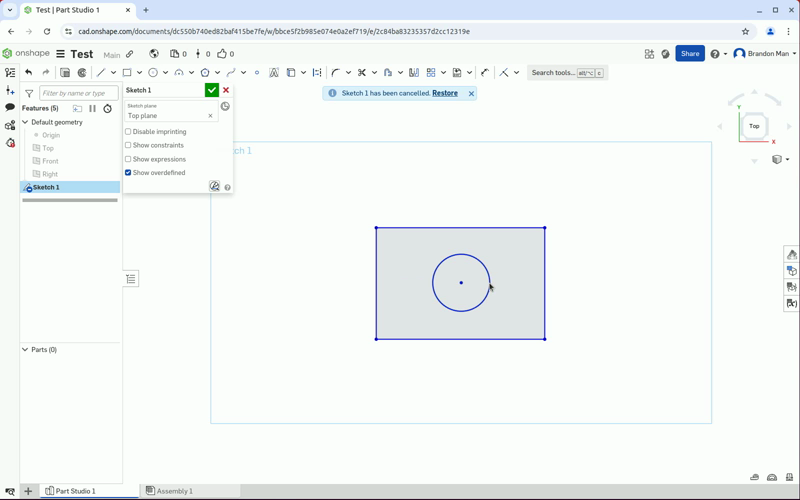
mouse_move(410, 245)
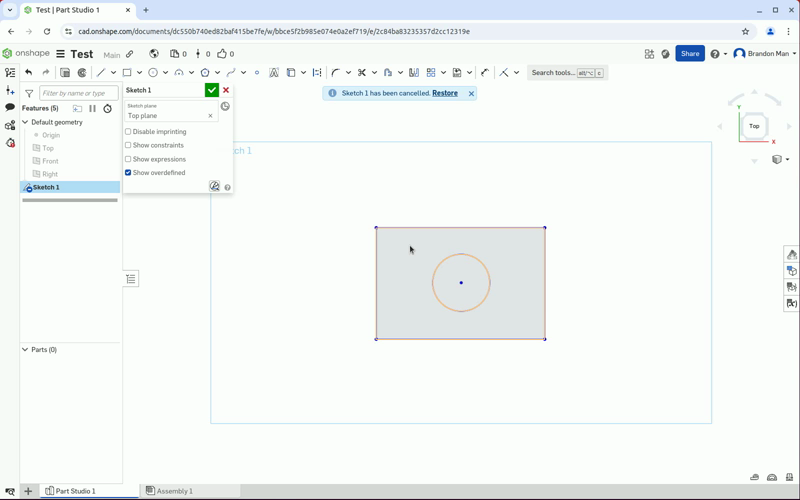
click(410, 245)
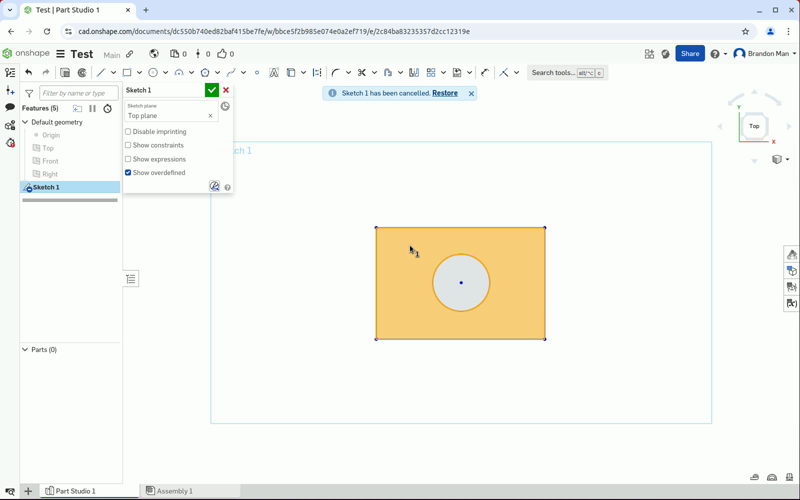
mouse_move(73, 352)
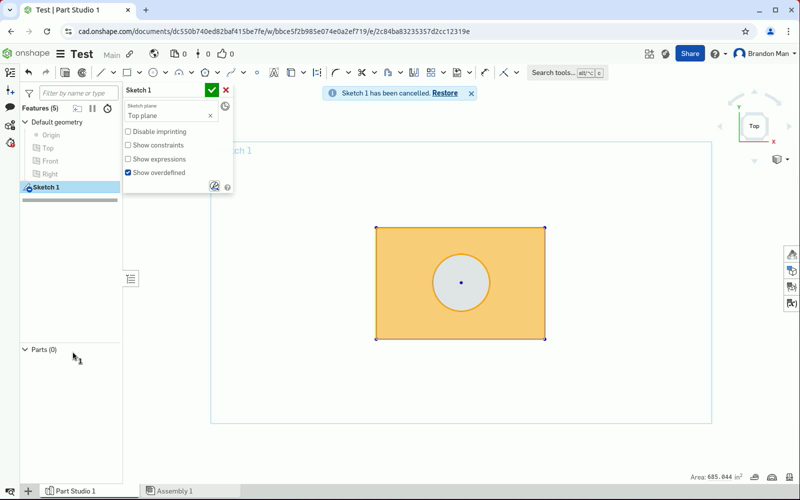
key(shift+y)
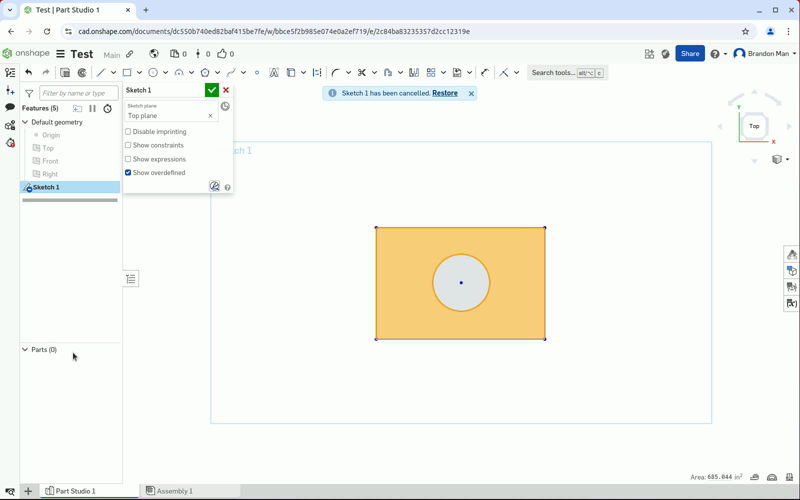
key(shift+e)
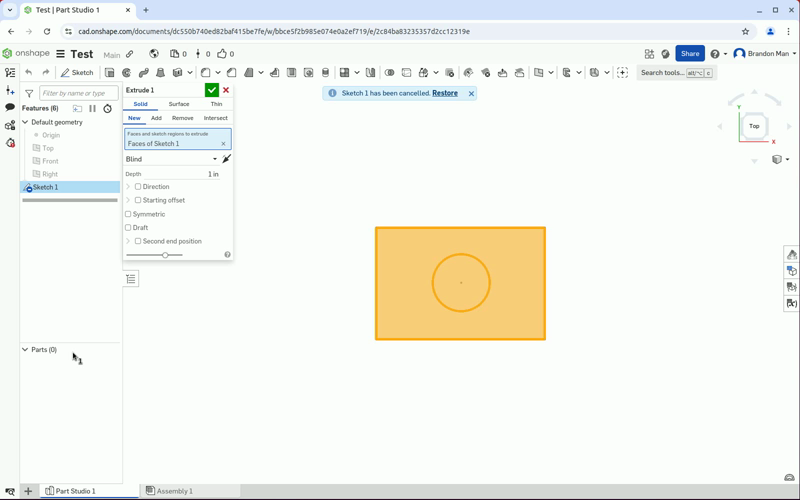
mouse_move(143, 106)
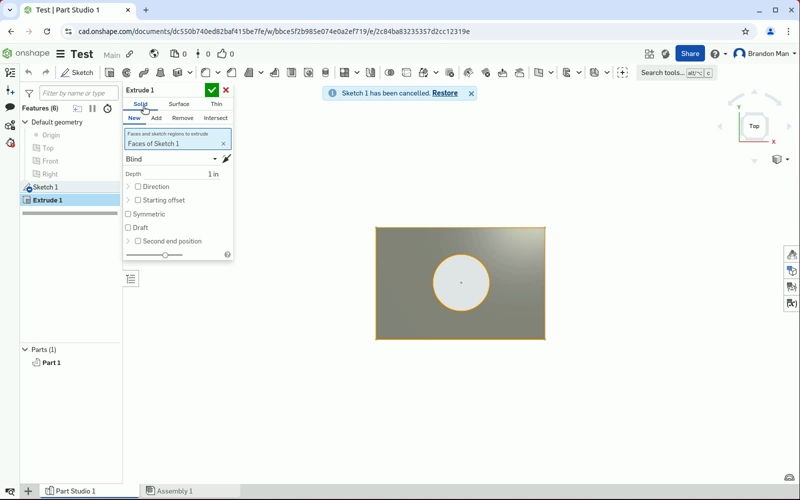
click(143, 106)
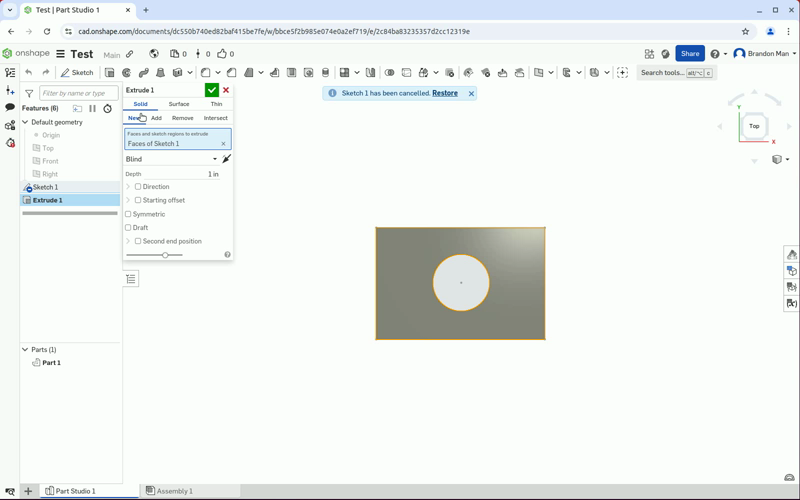
mouse_move(137, 120)
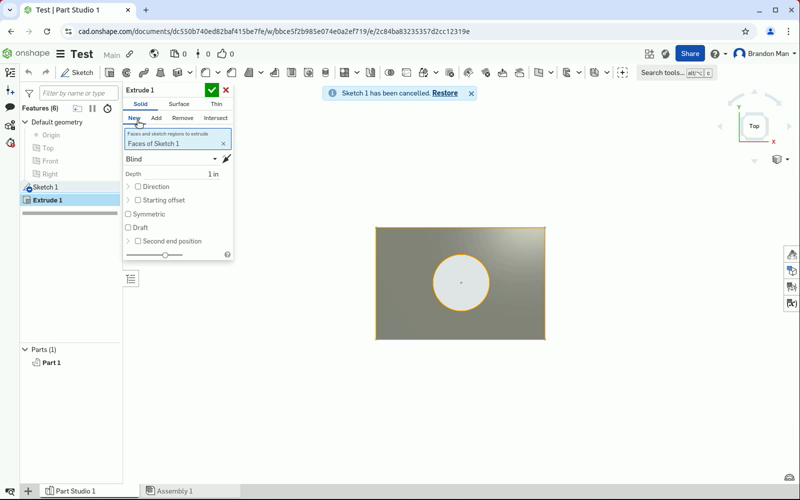
click(137, 120)
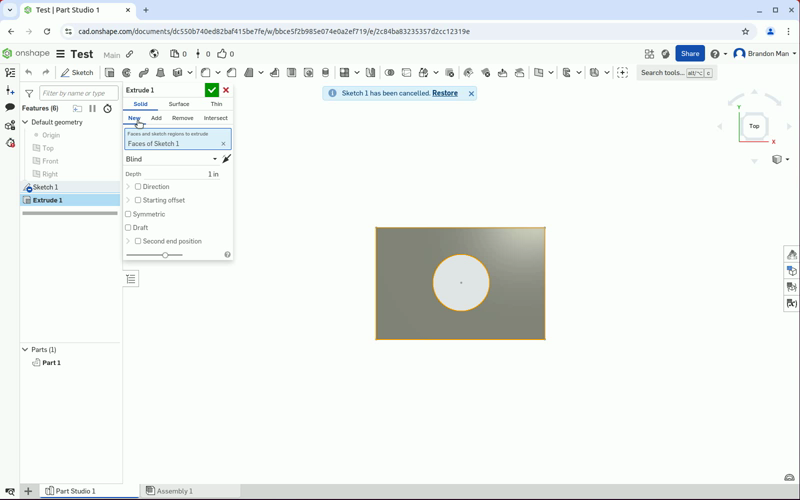
key(tab, 4)
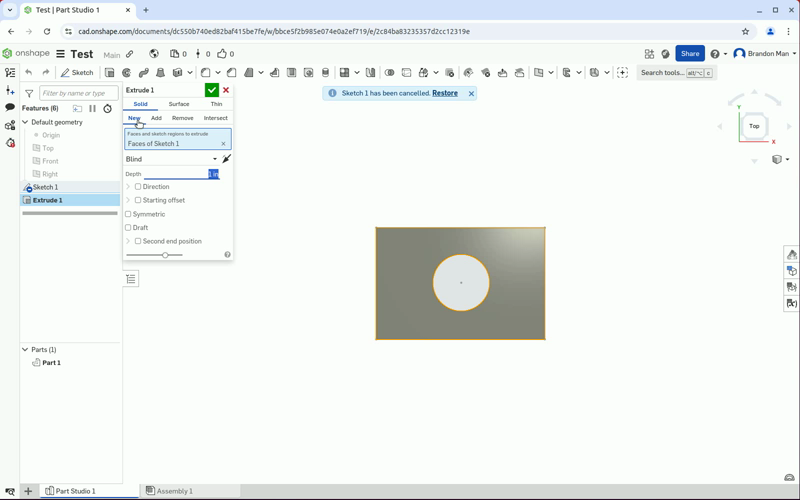
text(5.777)
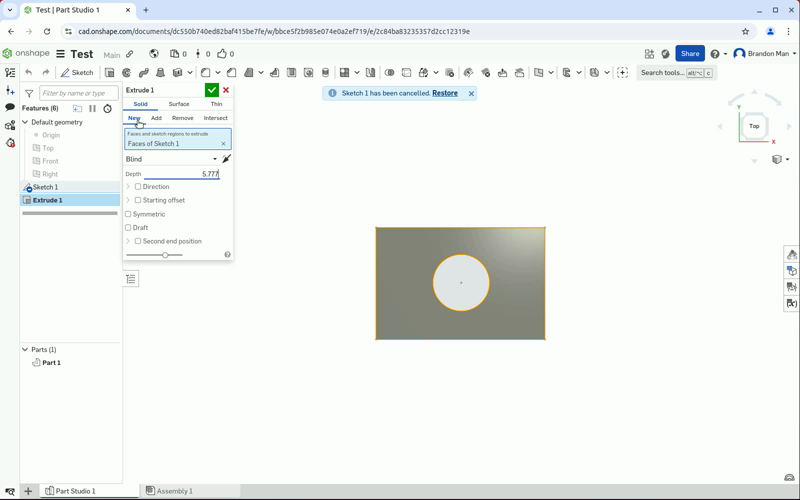
key(enter)
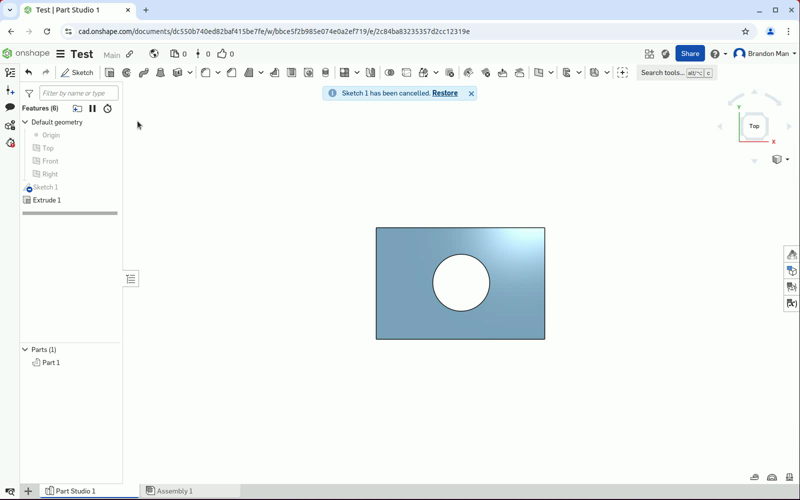
key(shift+h)
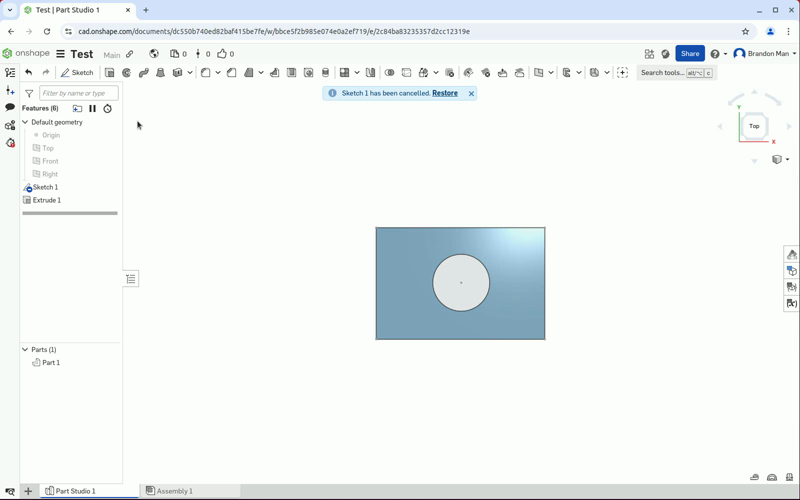
key(shift+h)
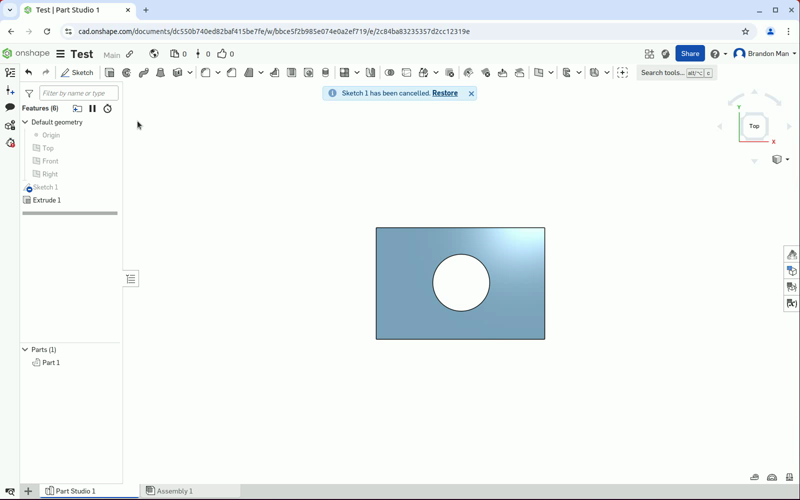
mouse_move(73, 189)
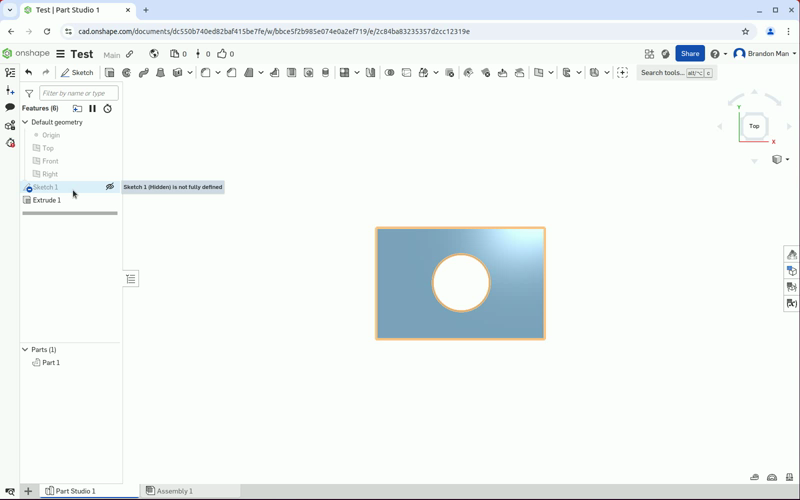
click(73, 189)
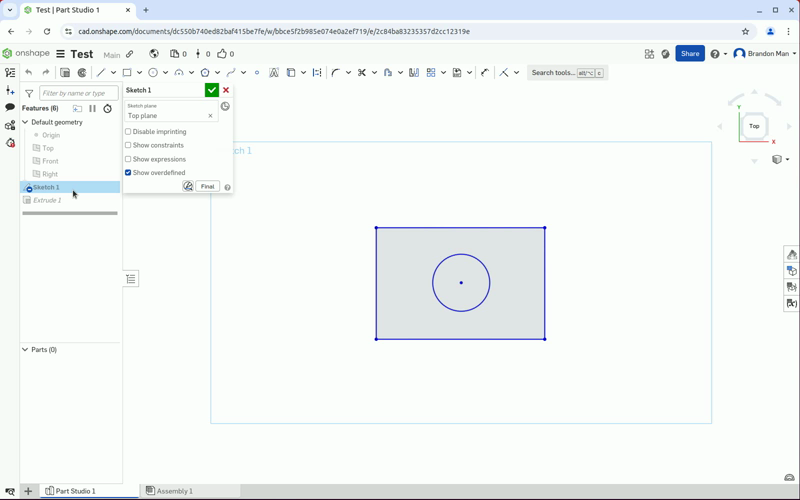
mouse_move(229, 92)
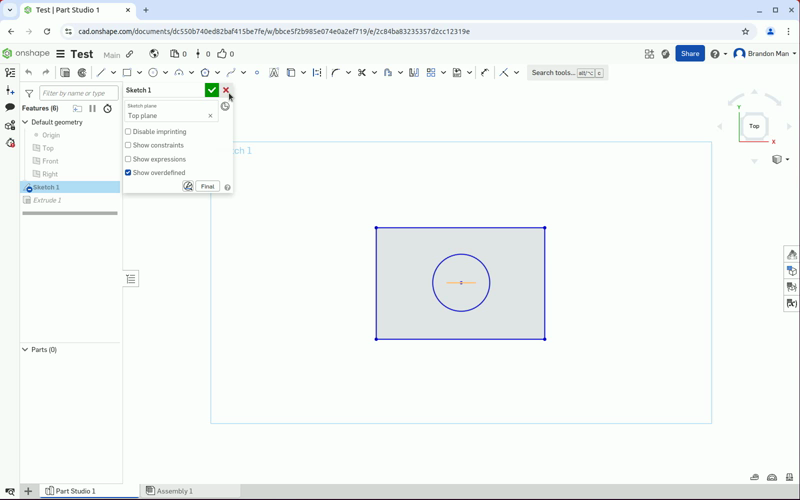
click(229, 92)
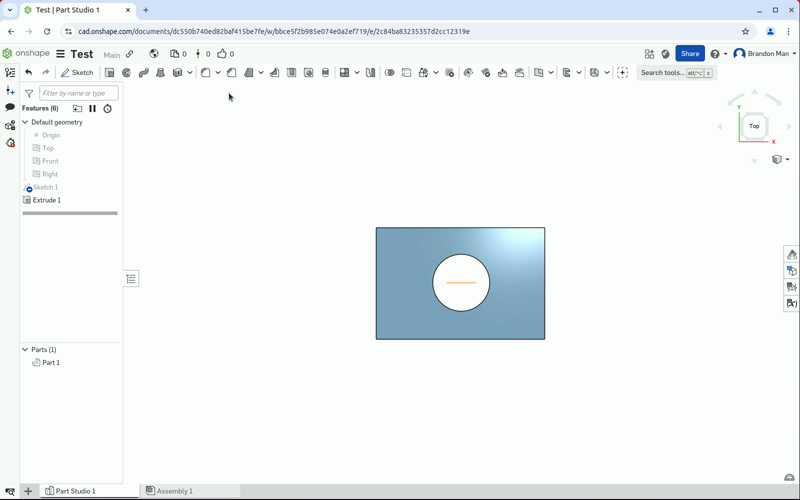
mouse_move(541, 75)
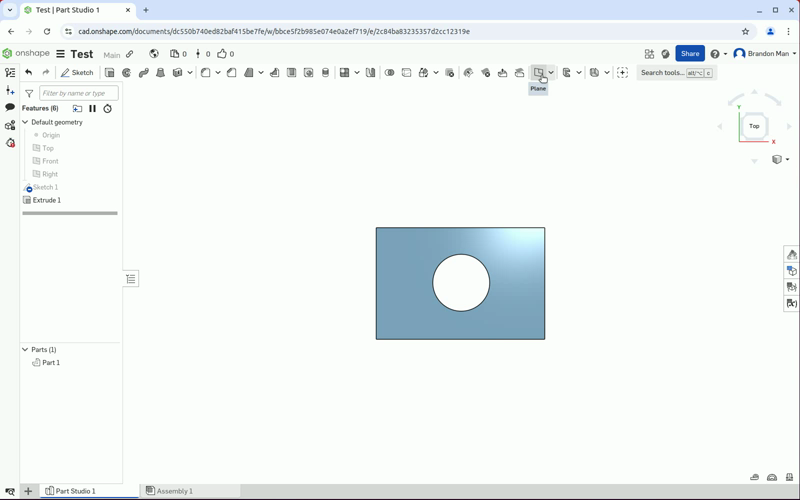
click(541, 75)
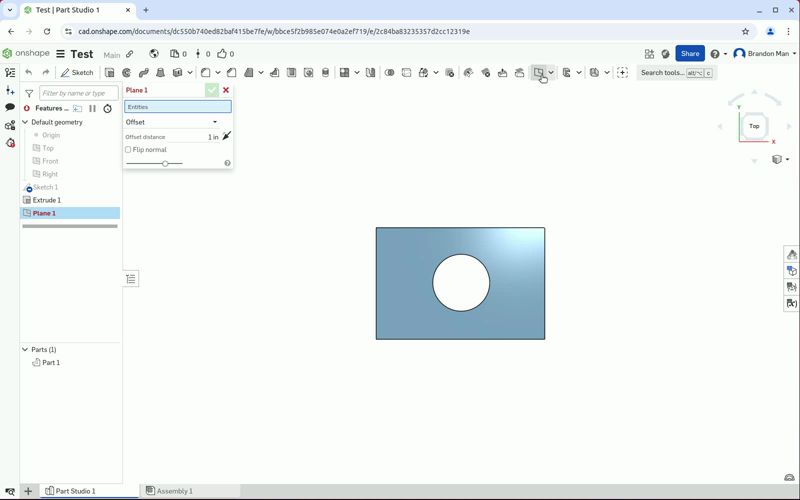
mouse_move(73, 150)
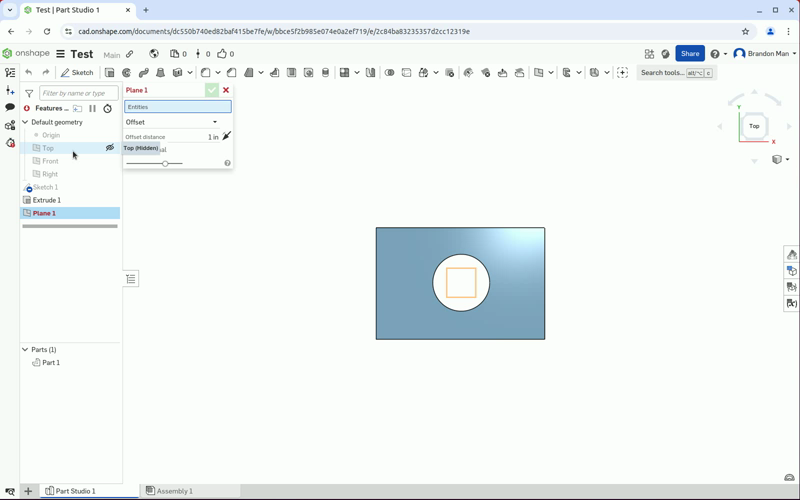
click(73, 150)
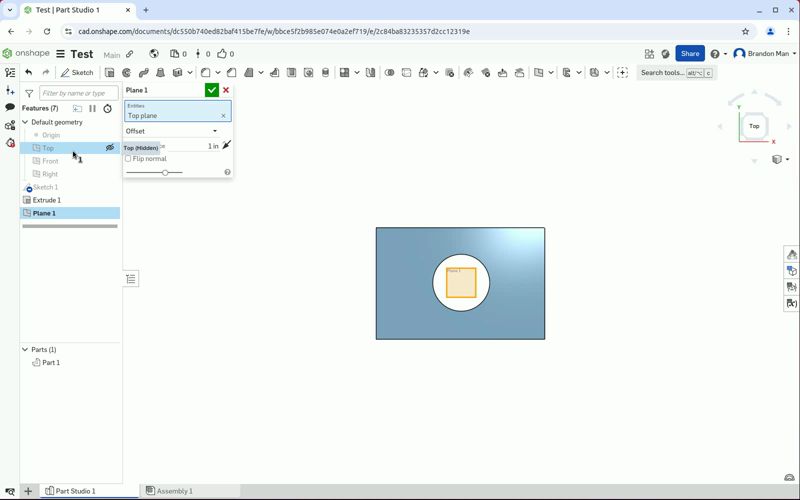
key(tab, 2)
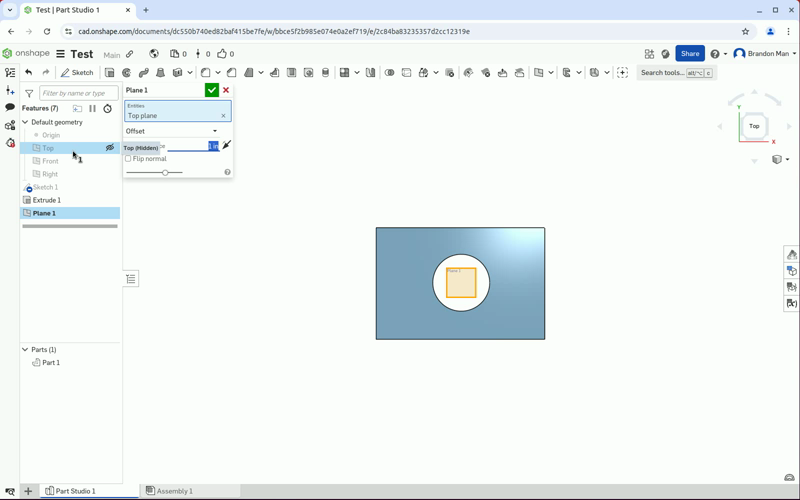
text(5.792)
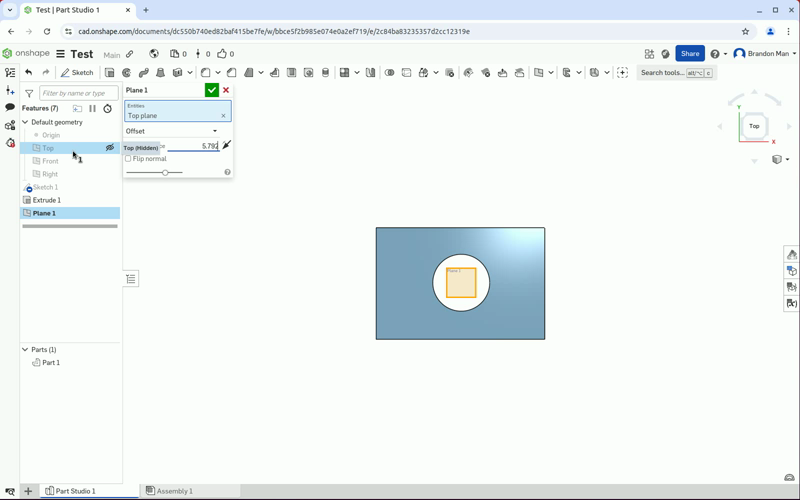
key(enter, 2)
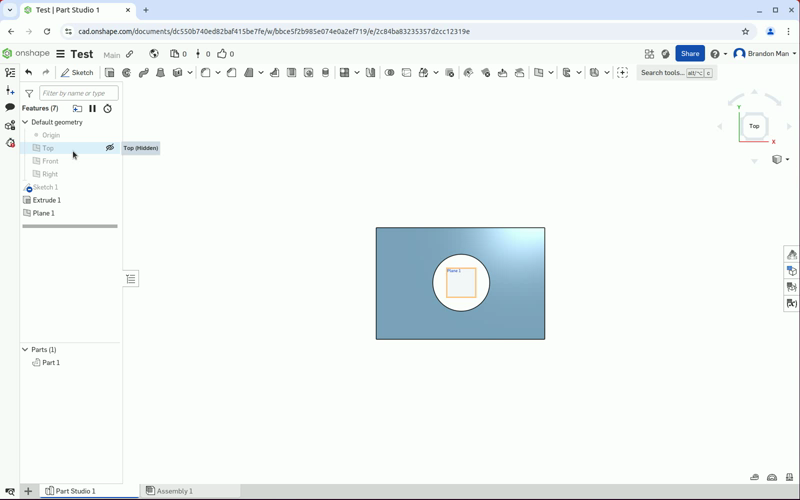
key(shift+s)
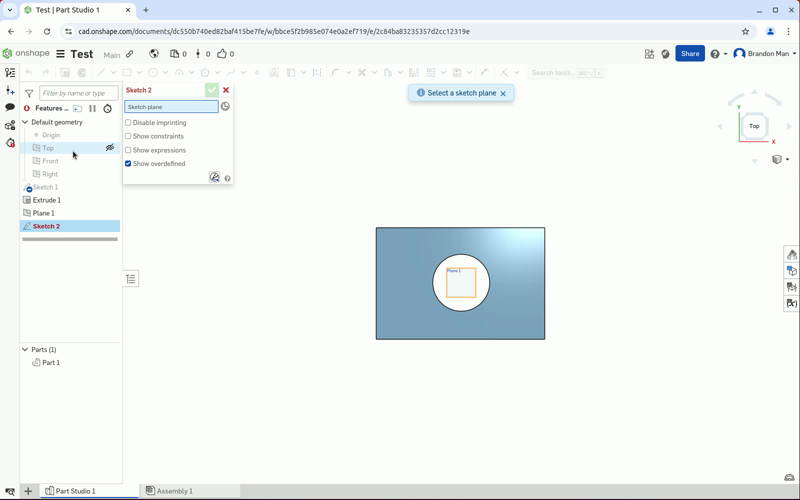
mouse_move(73, 215)
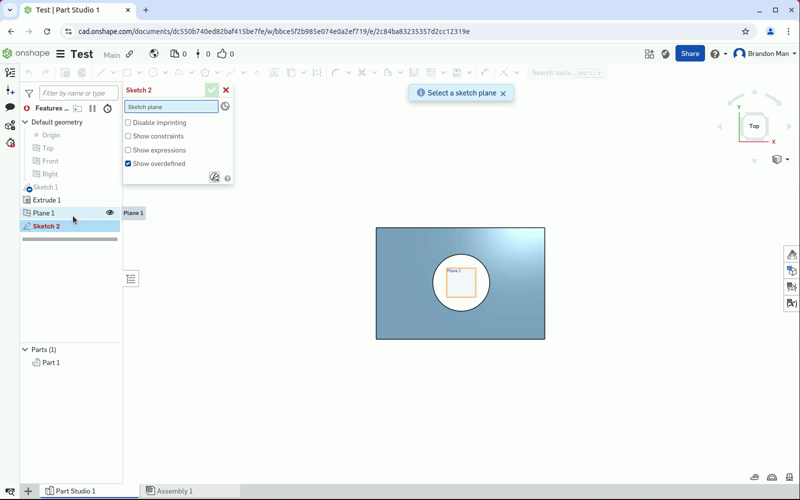
click(73, 215)
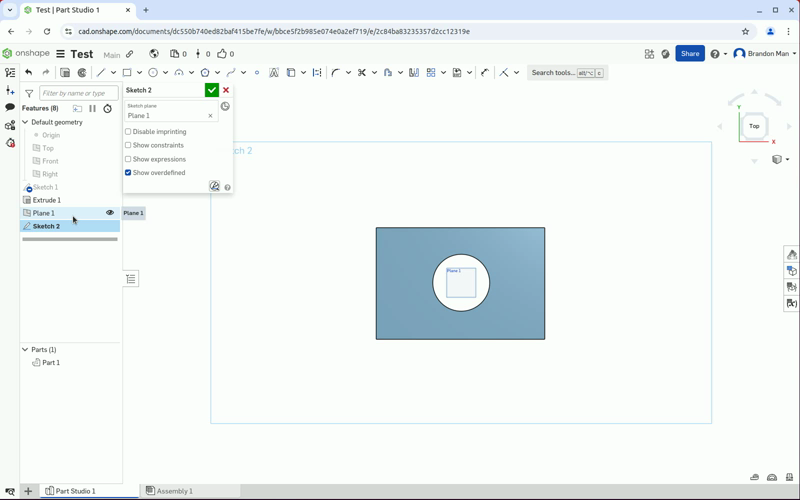
mouse_move(73, 352)
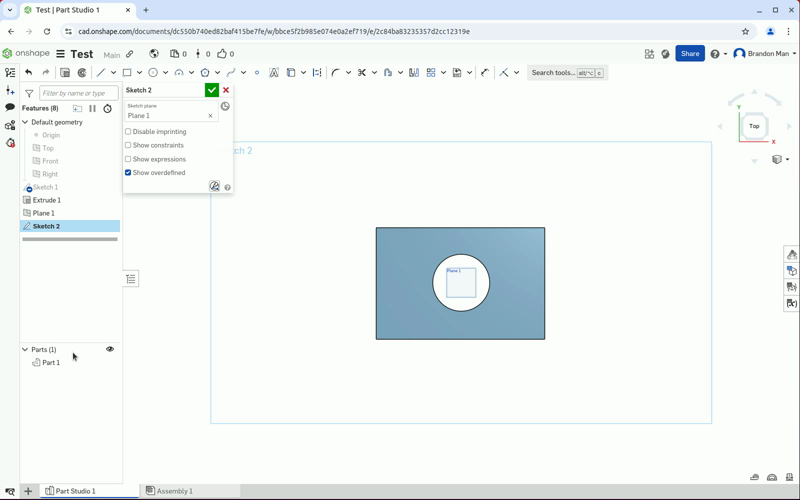
key(y)
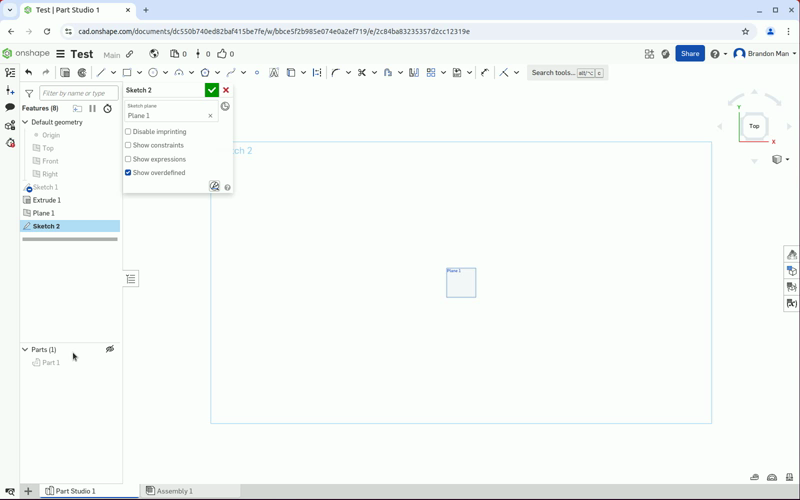
key(l)
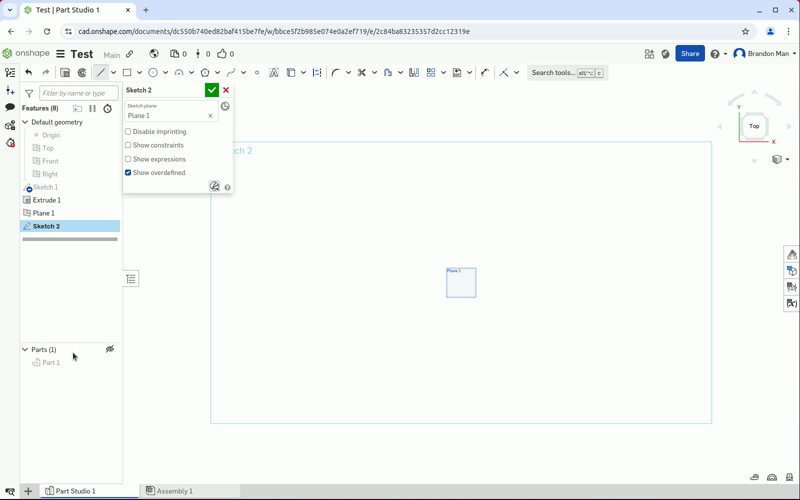
key_down(shift)
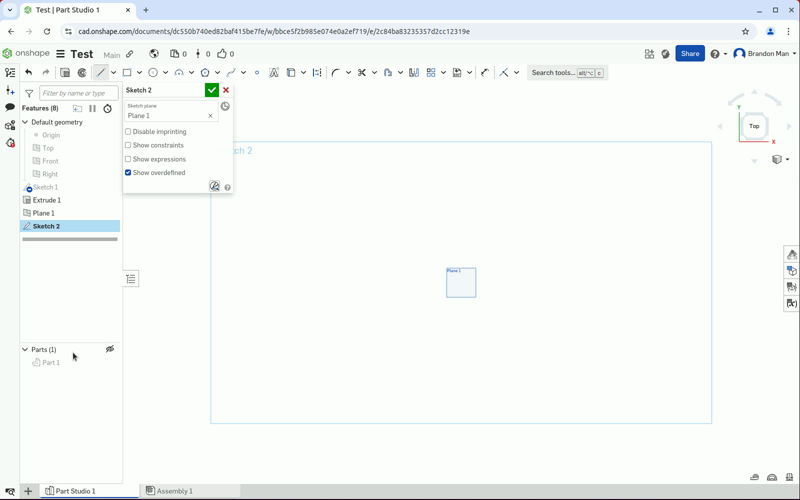
mouse_move(398, 339)
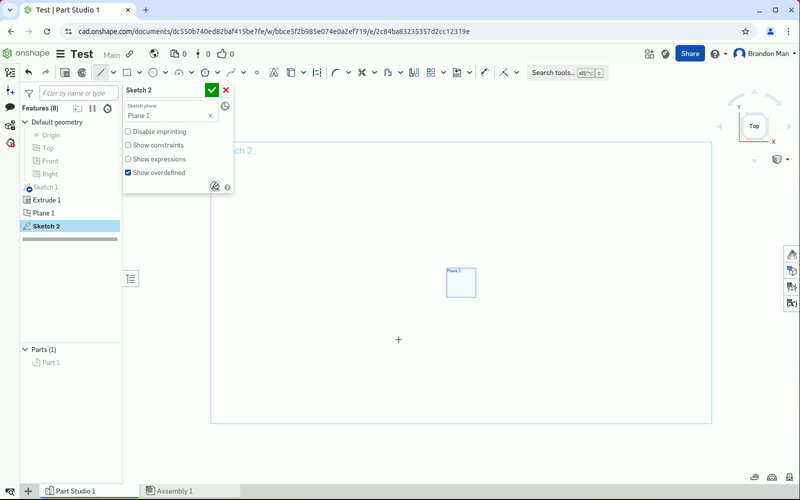
click(398, 339)
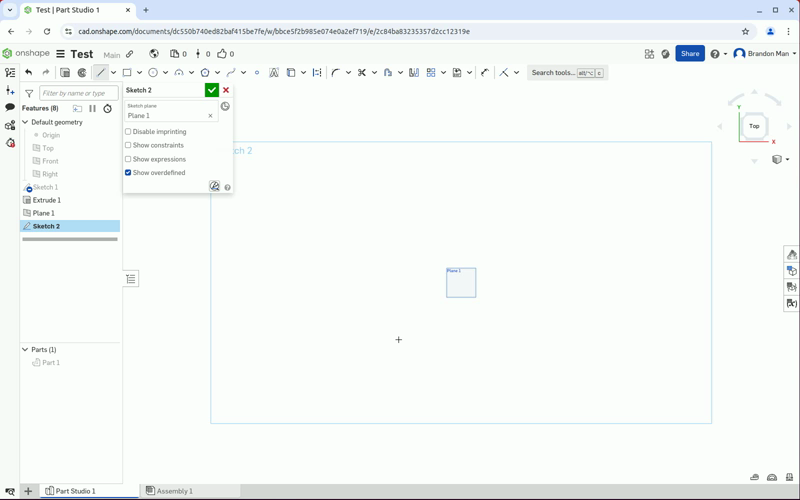
key_up(shift)
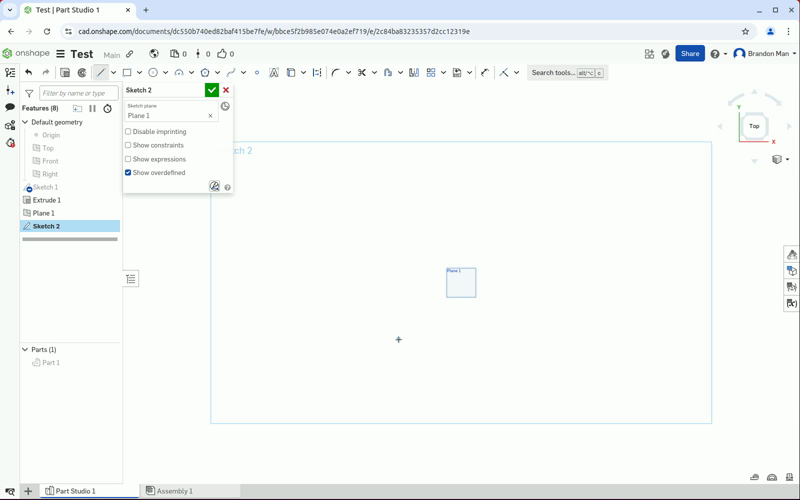
key_down(shift)
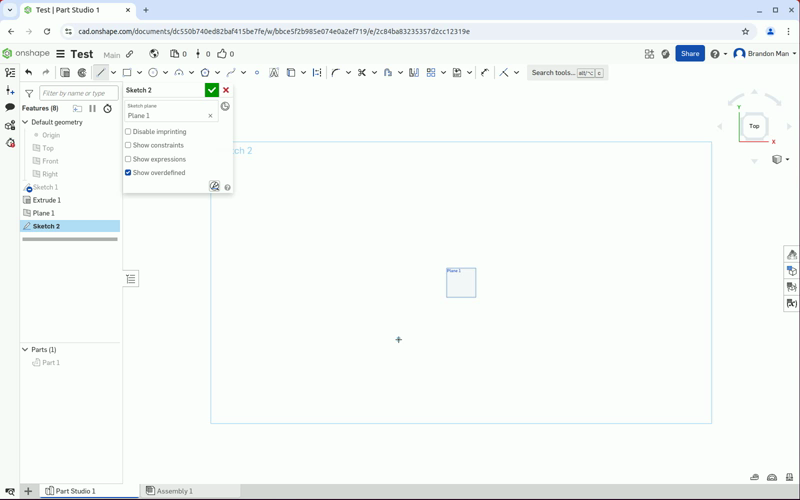
mouse_move(428, 339)
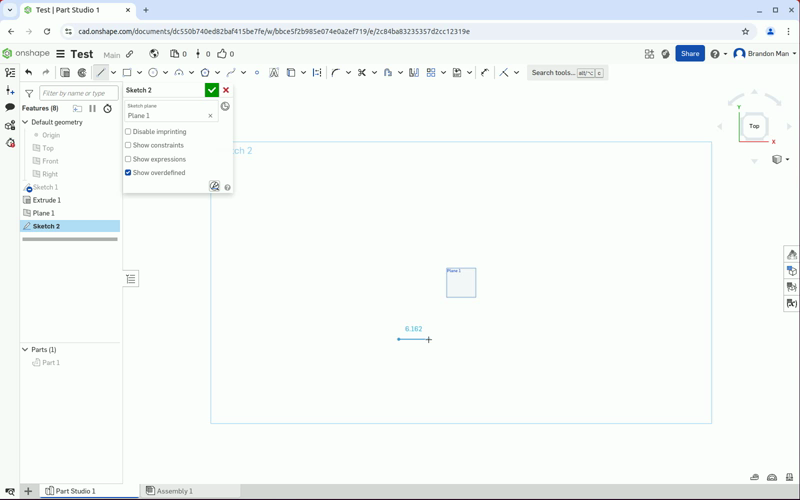
mouse_move(401, 339)
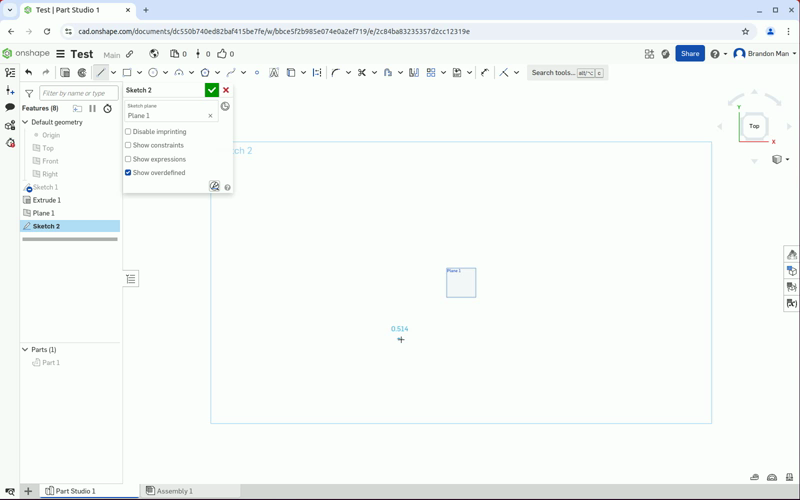
scroll(6)
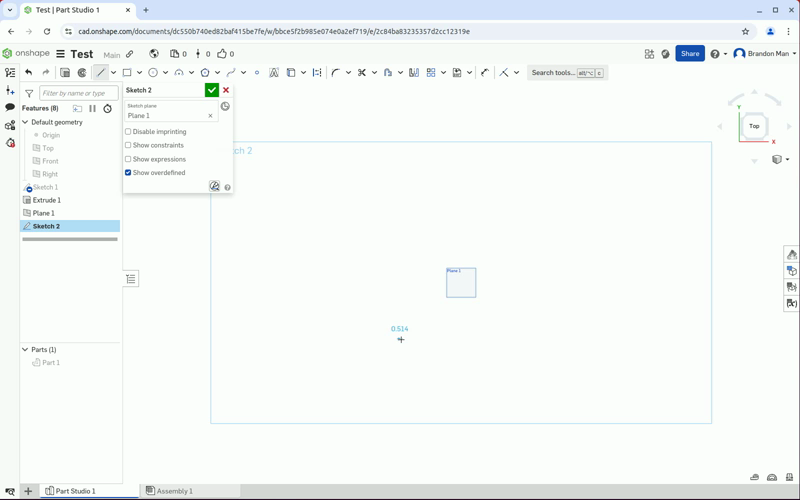
scroll(6)
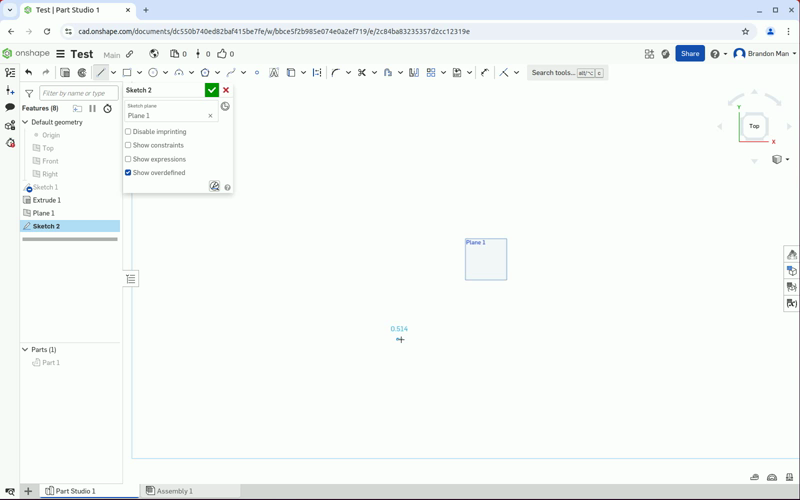
scroll(6)
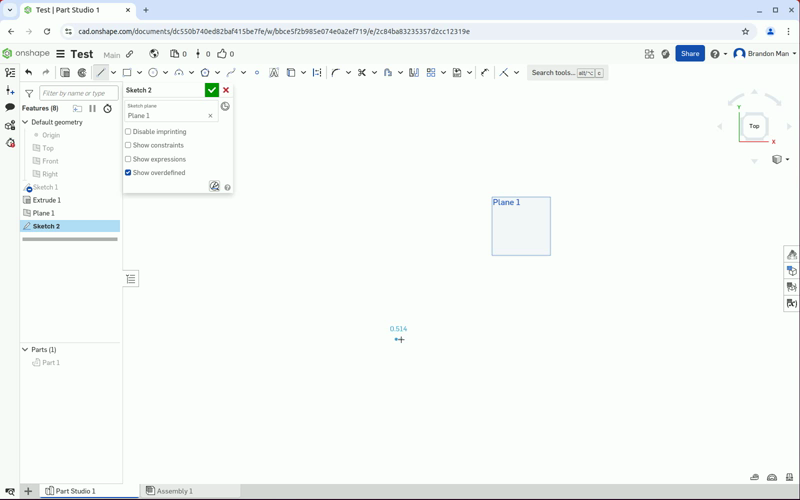
scroll(6)
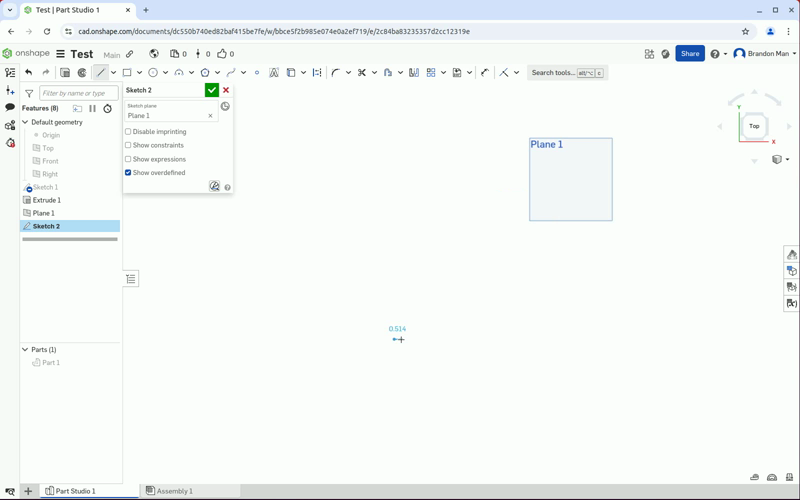
scroll(6)
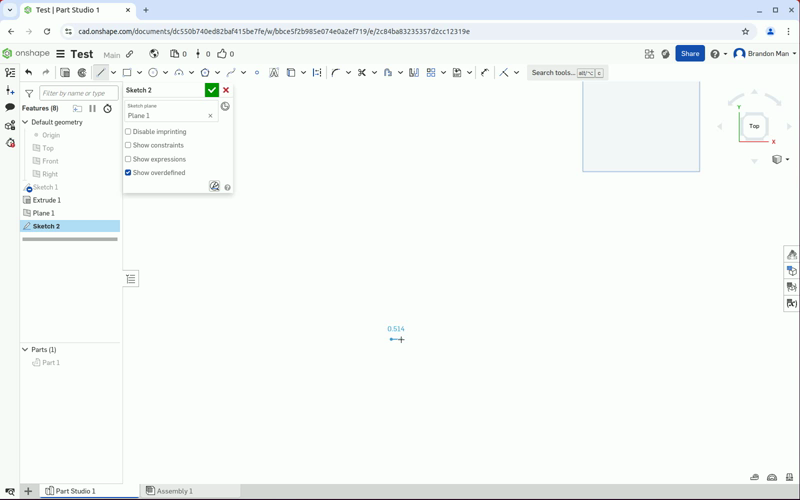
scroll(6)
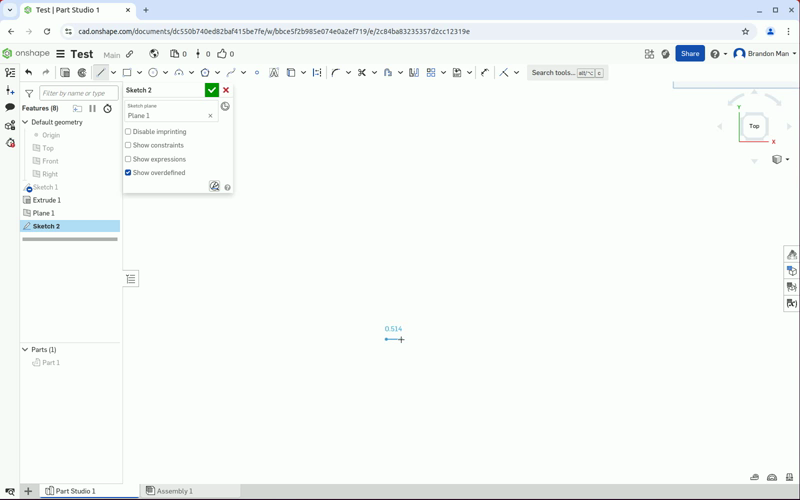
scroll(6)
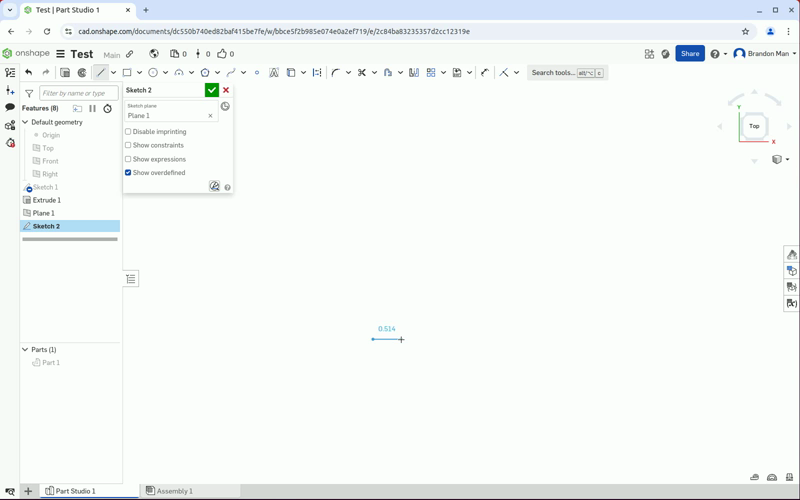
click(401, 339)
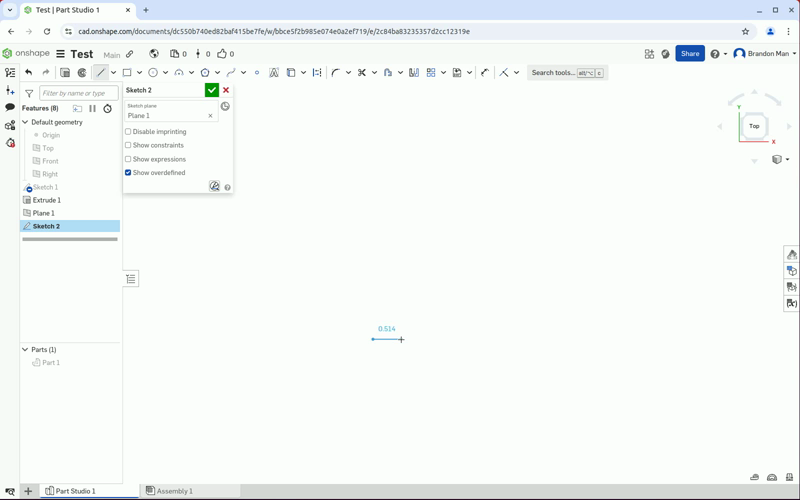
scroll(-6)
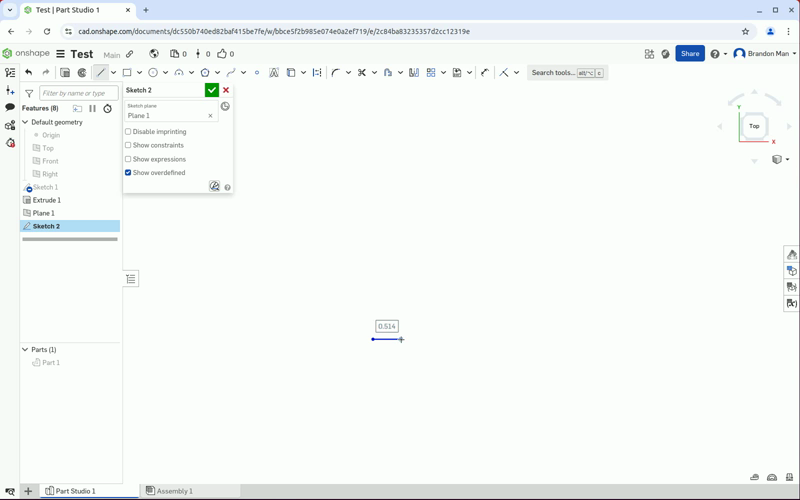
scroll(-6)
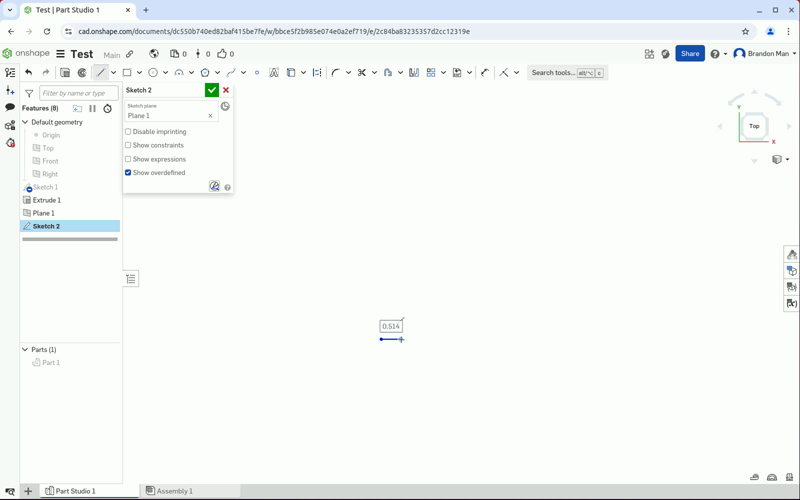
scroll(-6)
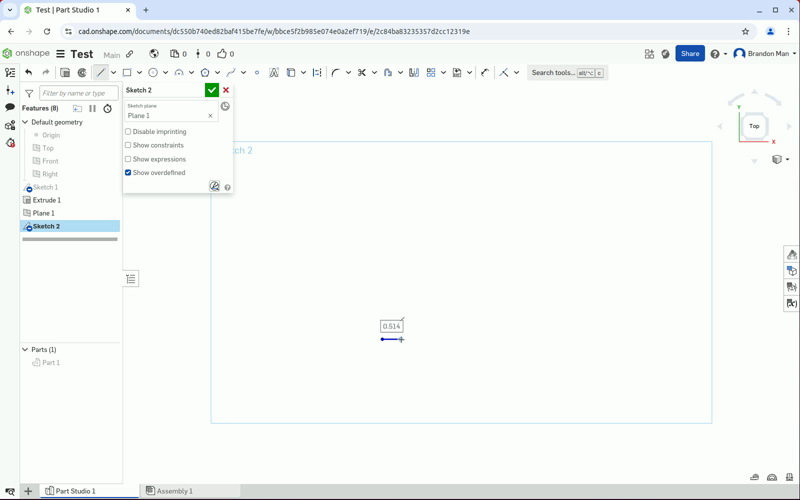
scroll(-6)
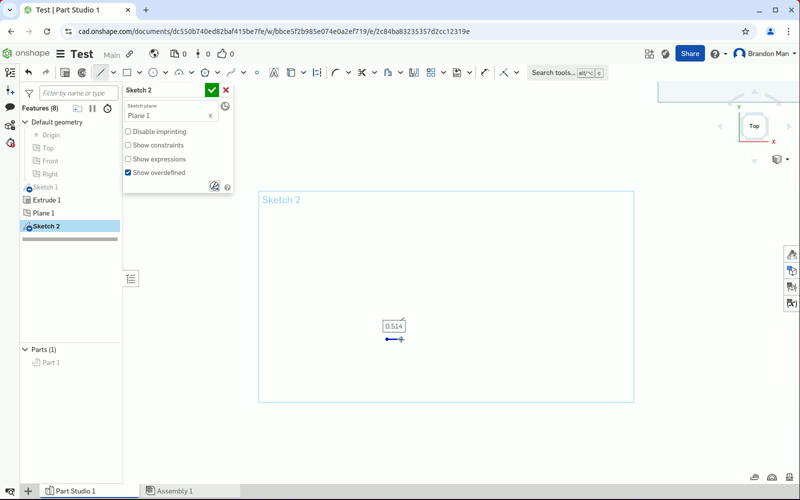
scroll(-6)
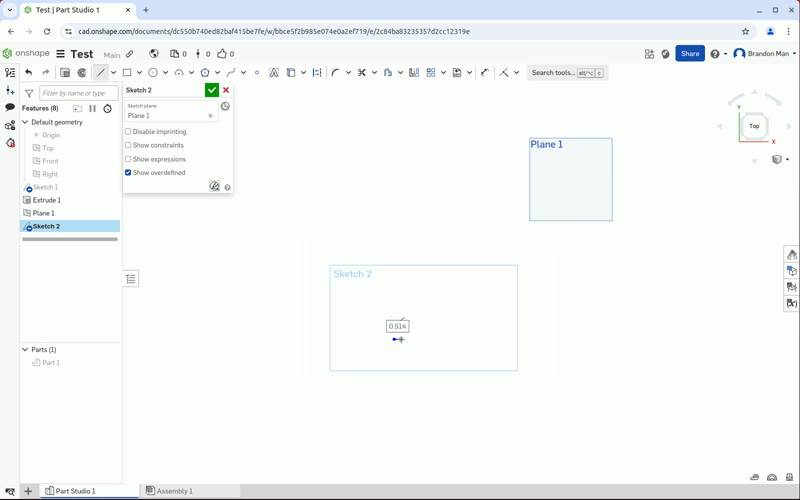
scroll(-6)
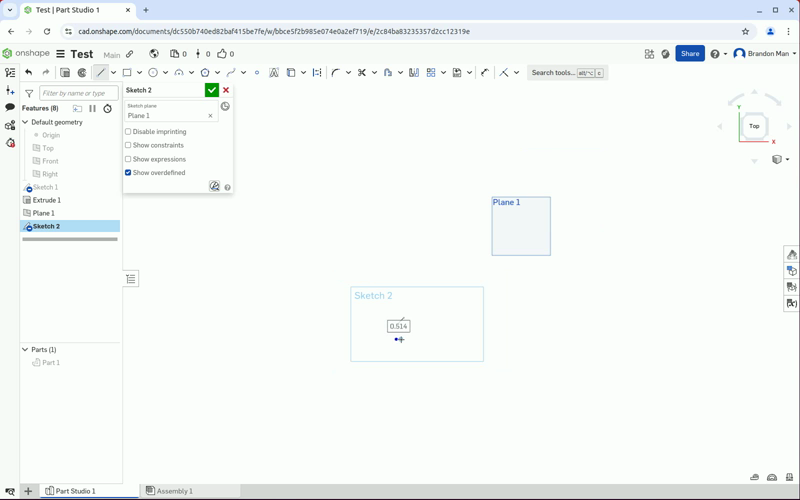
scroll(-6)
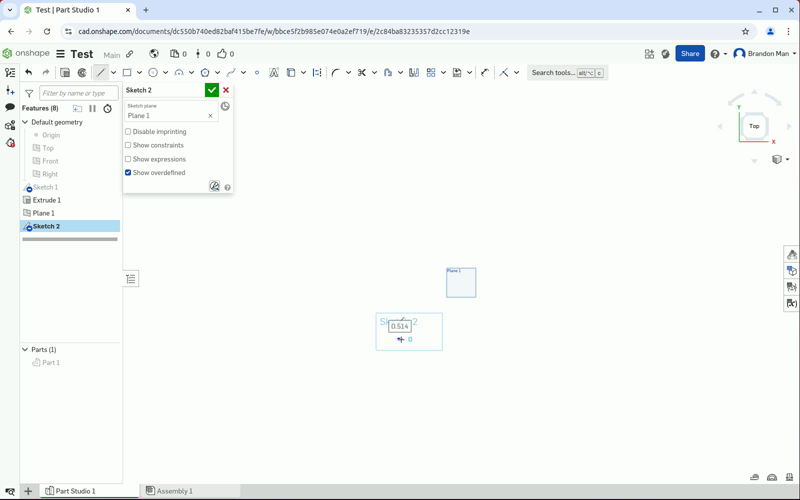
key_up(shift)
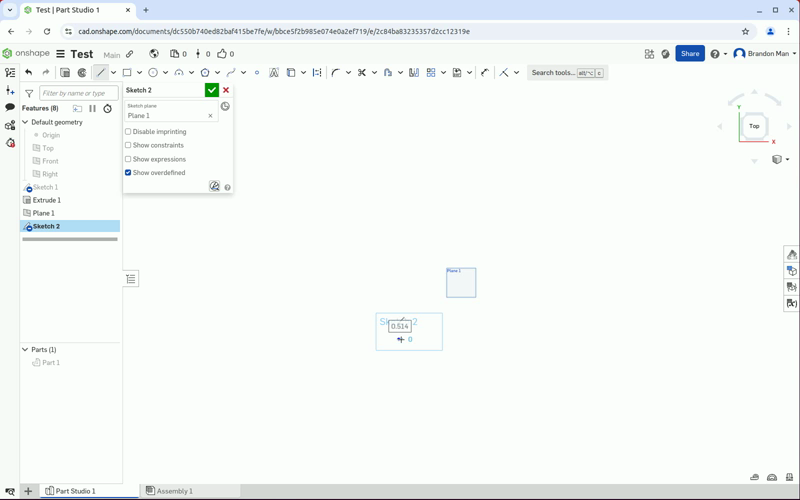
key_down(shift)
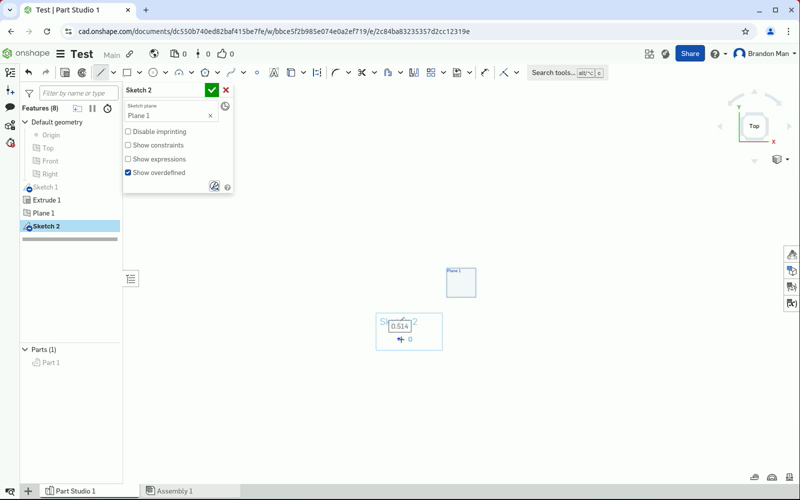
mouse_move(401, 226)
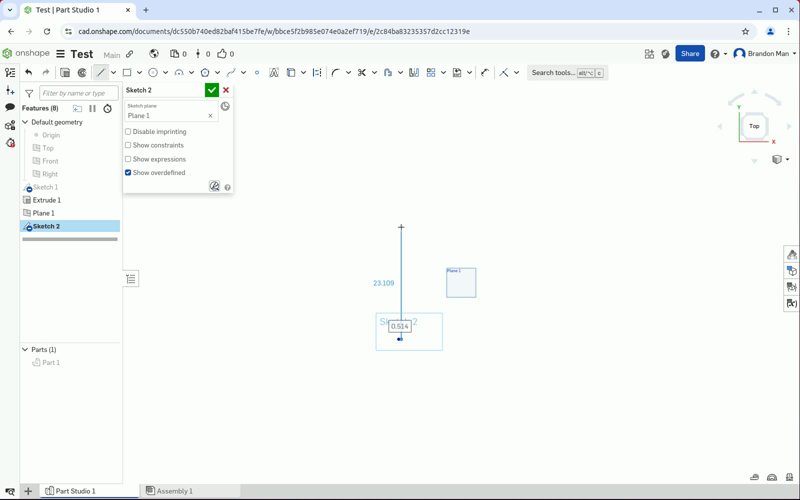
click(401, 226)
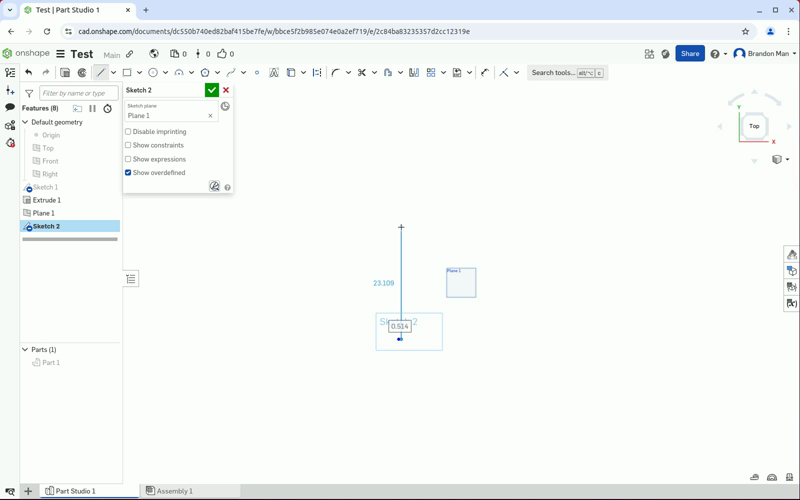
key_up(shift)
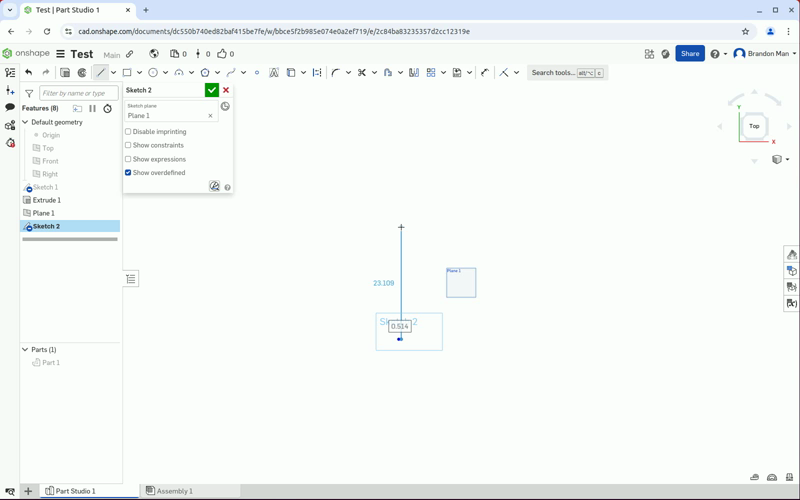
key_down(shift)
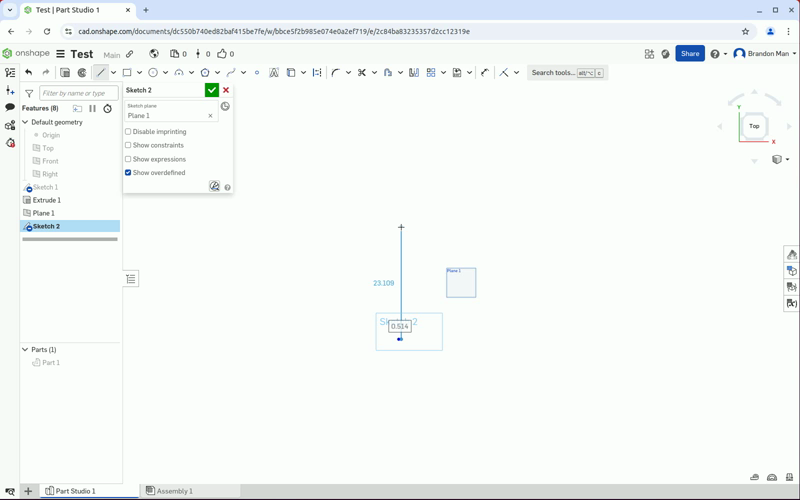
mouse_move(431, 226)
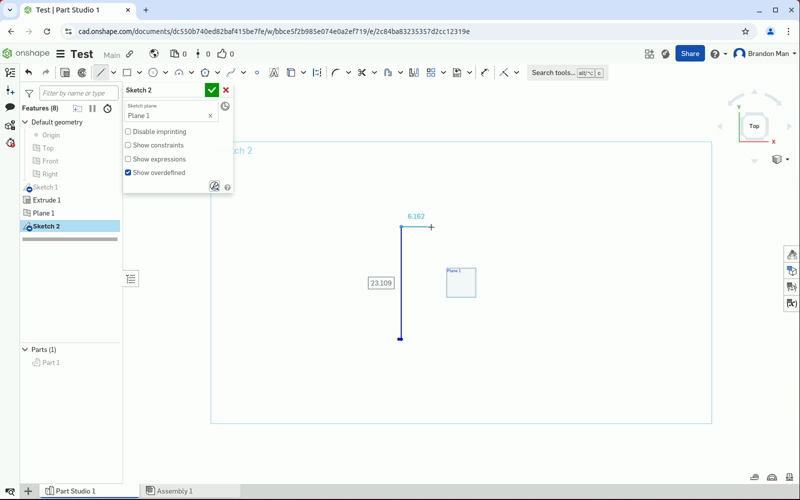
mouse_move(398, 226)
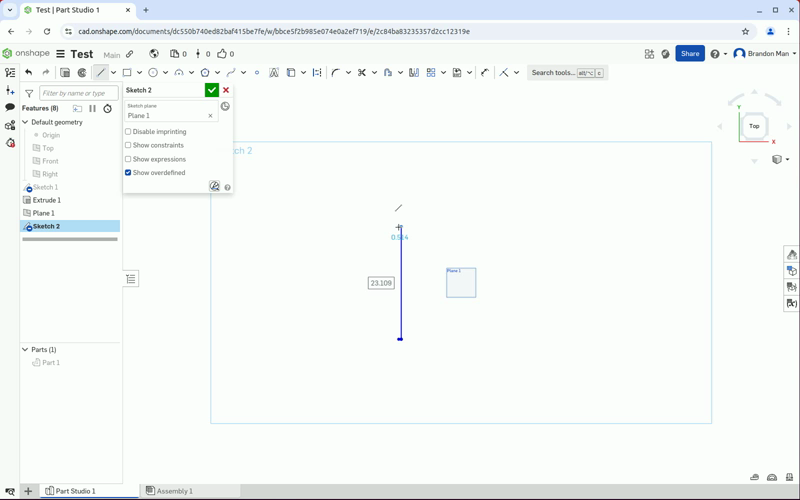
scroll(6)
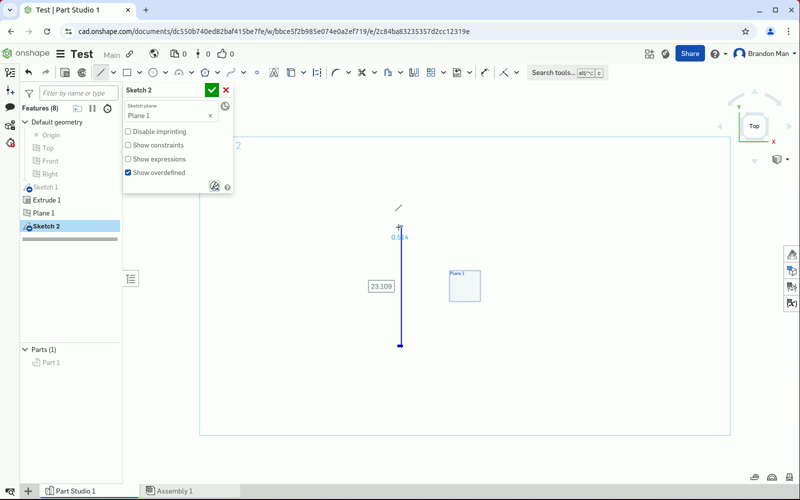
scroll(6)
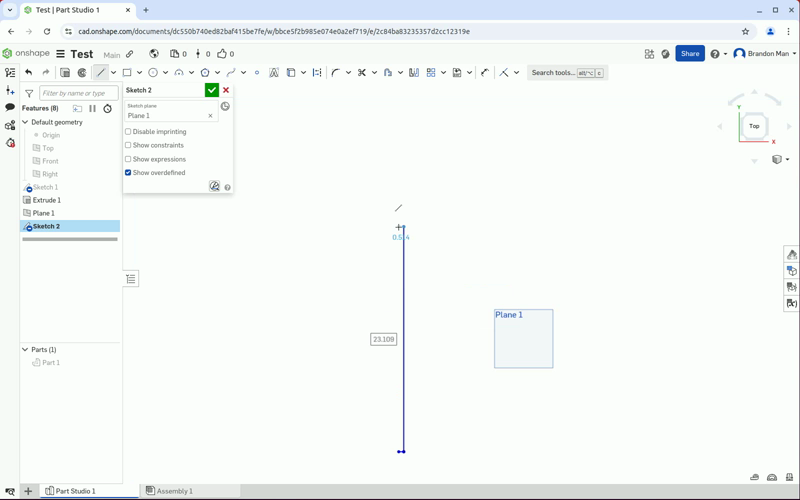
scroll(6)
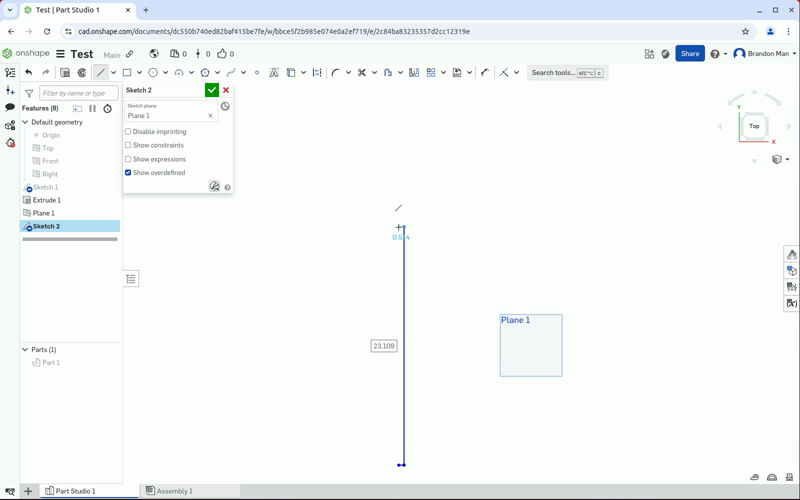
scroll(6)
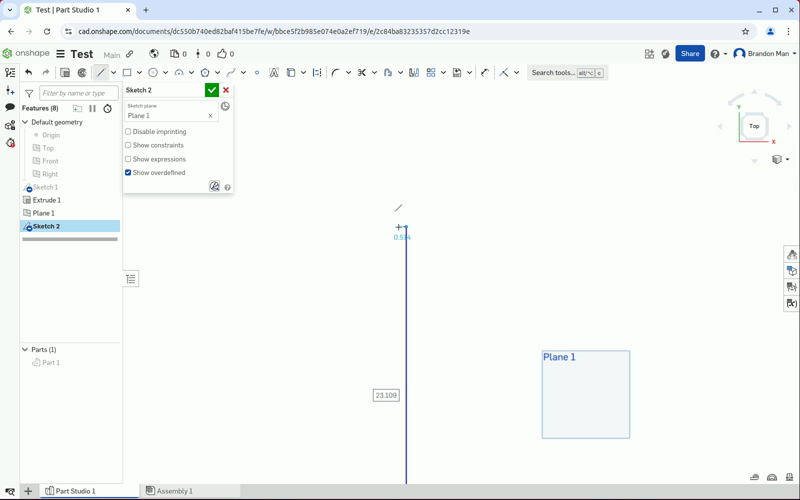
scroll(6)
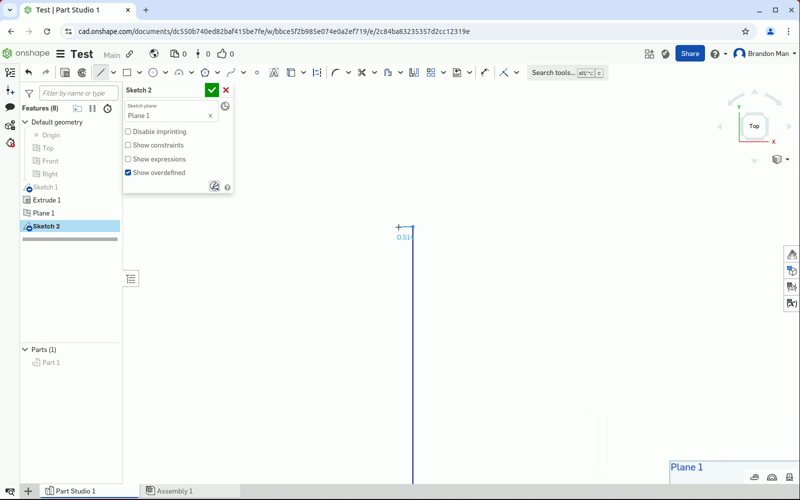
scroll(6)
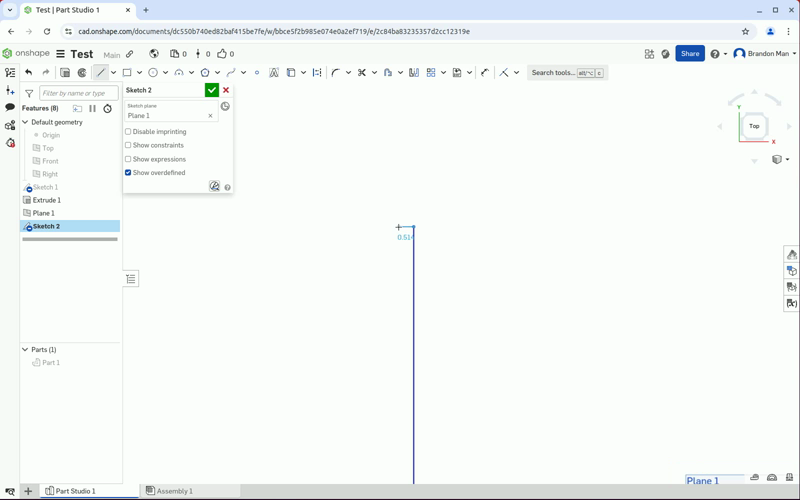
scroll(6)
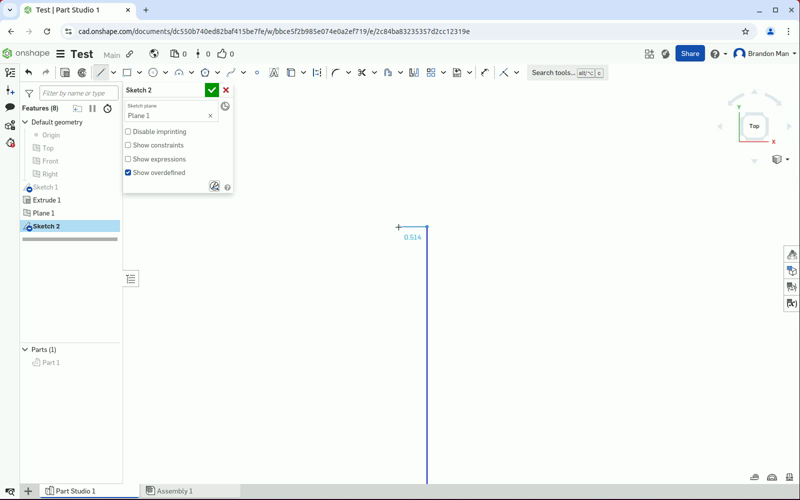
click(398, 226)
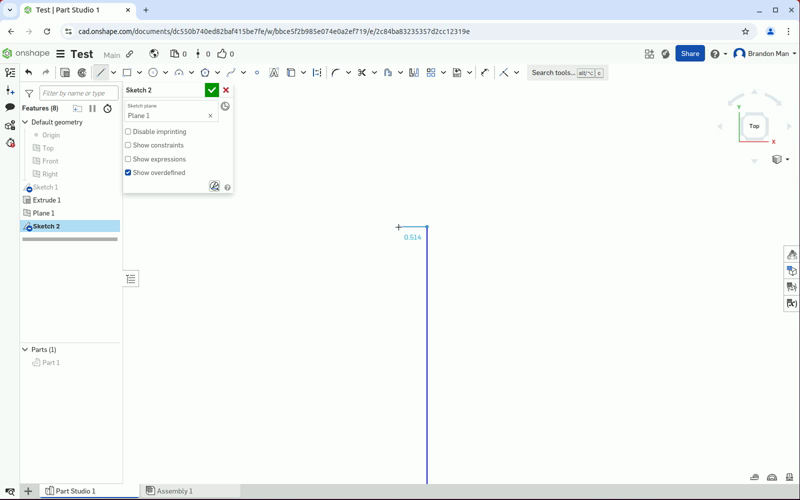
scroll(-6)
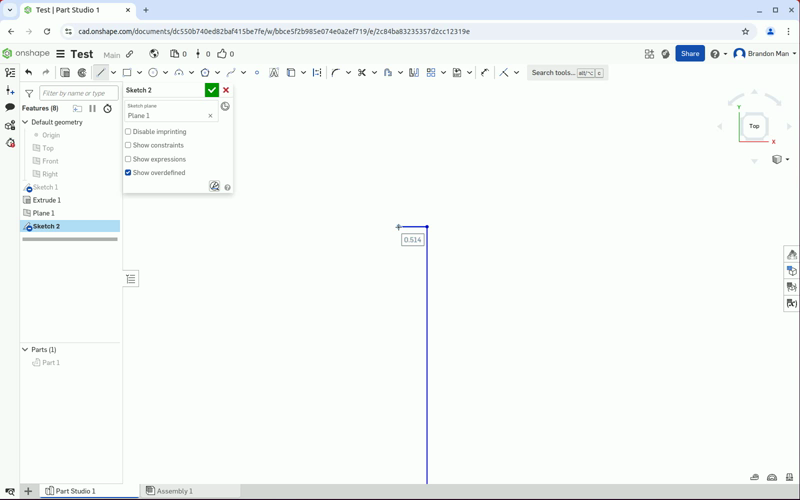
scroll(-6)
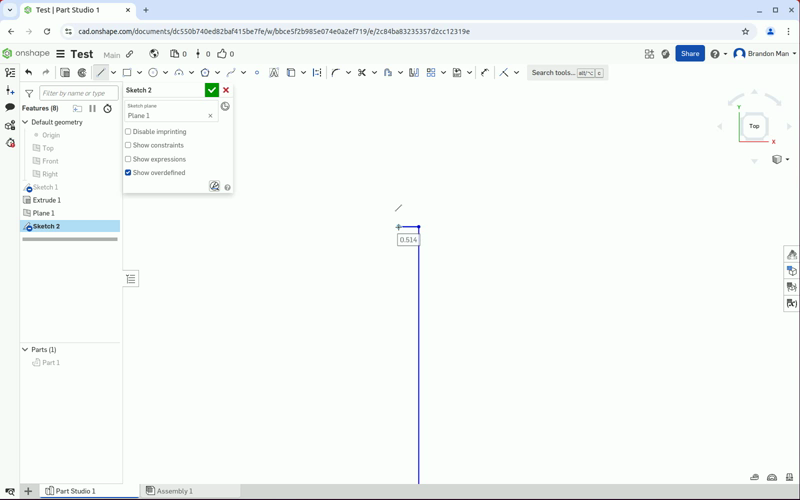
scroll(-6)
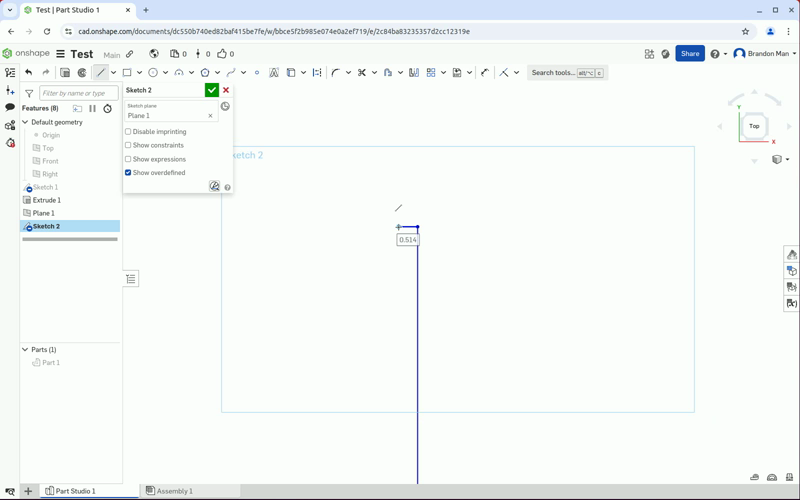
scroll(-6)
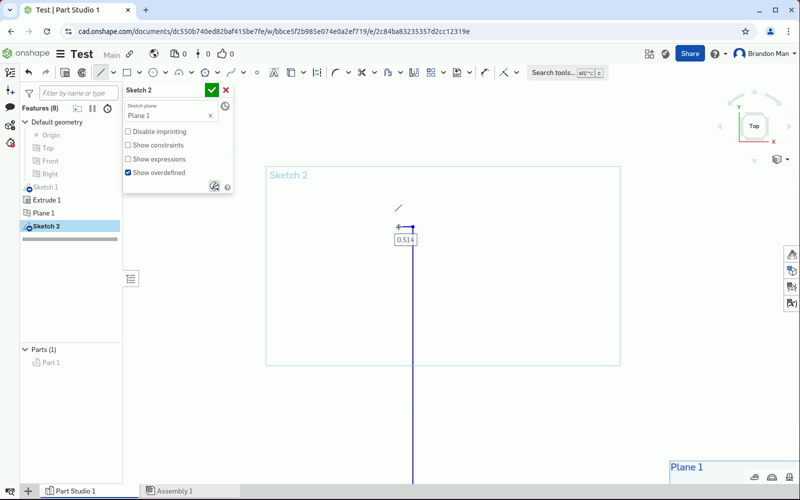
scroll(-6)
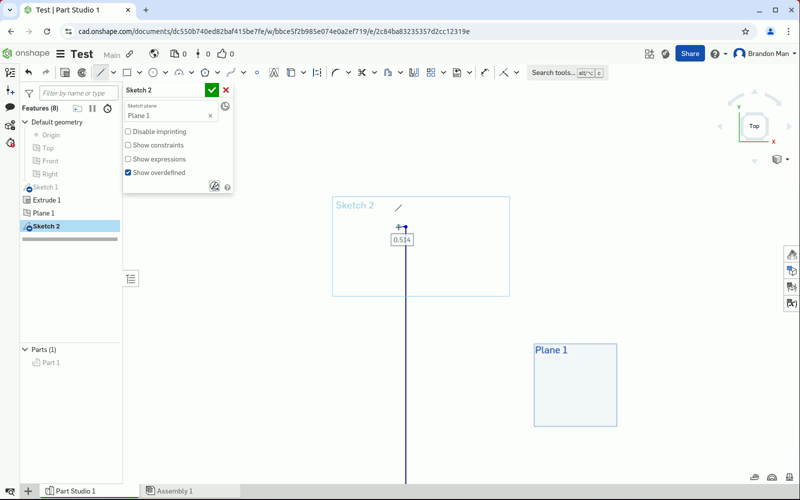
scroll(-6)
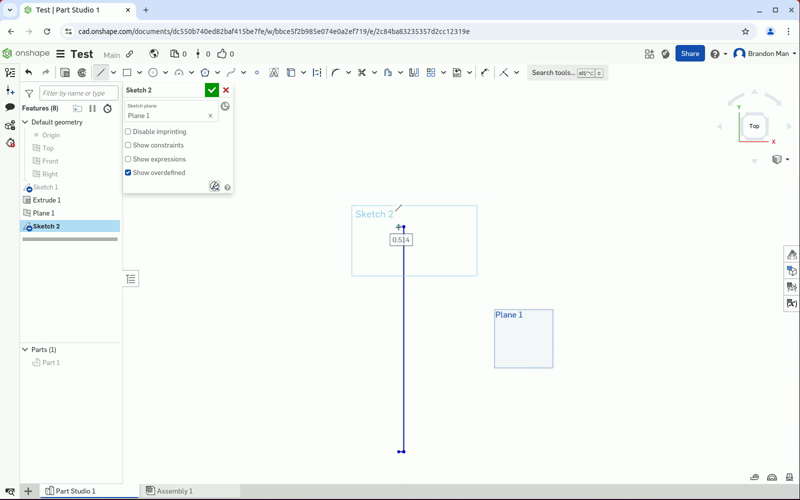
scroll(-6)
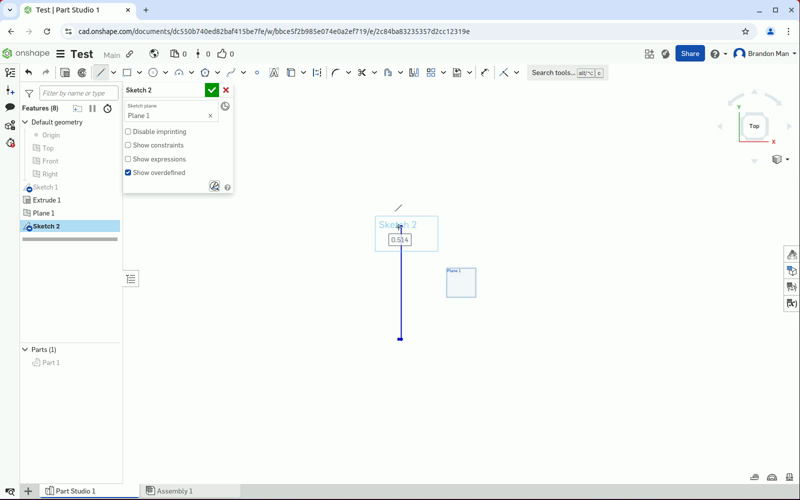
key_up(shift)
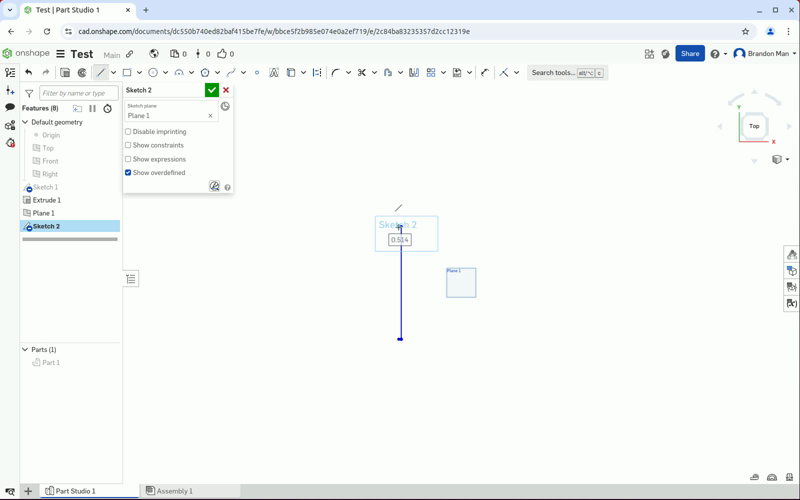
key_down(shift)
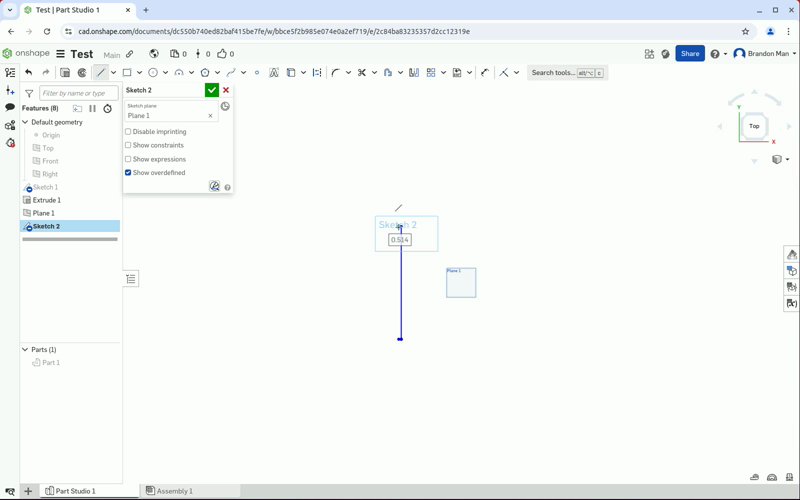
mouse_move(398, 339)
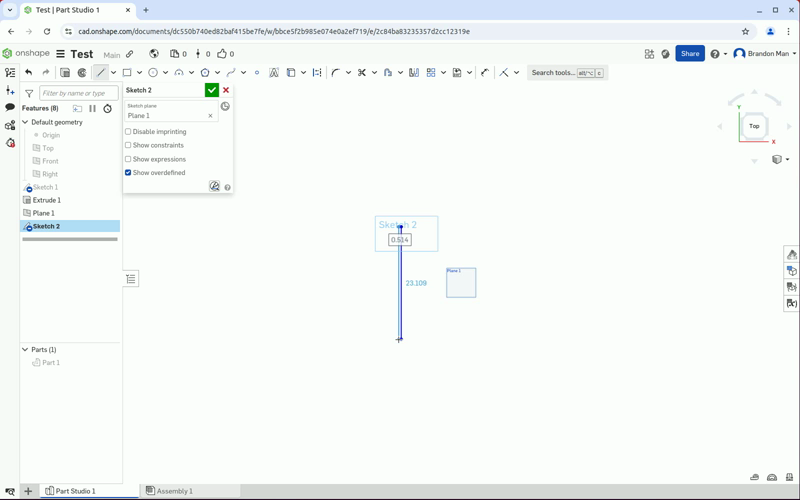
scroll(6)
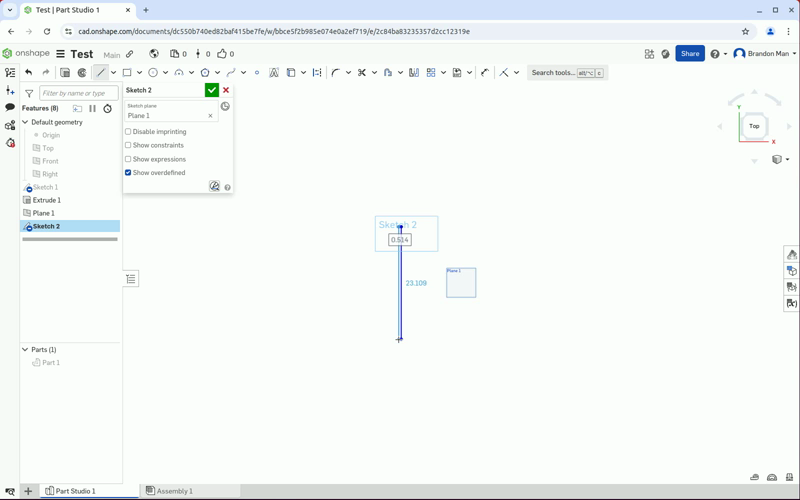
scroll(6)
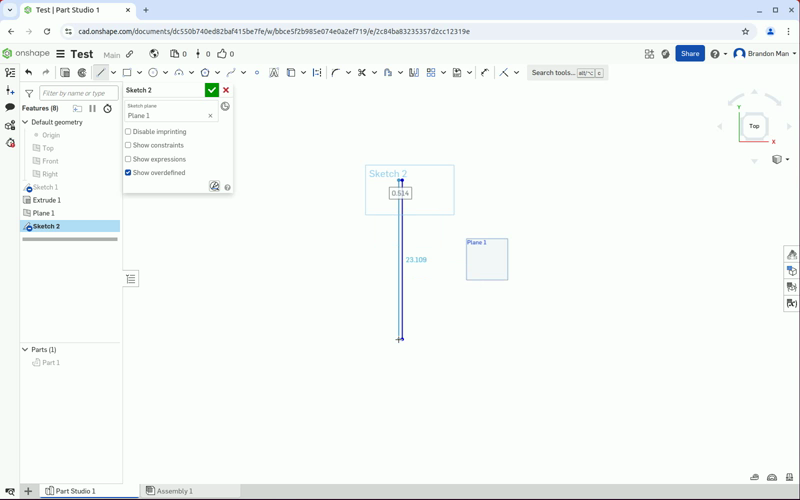
scroll(6)
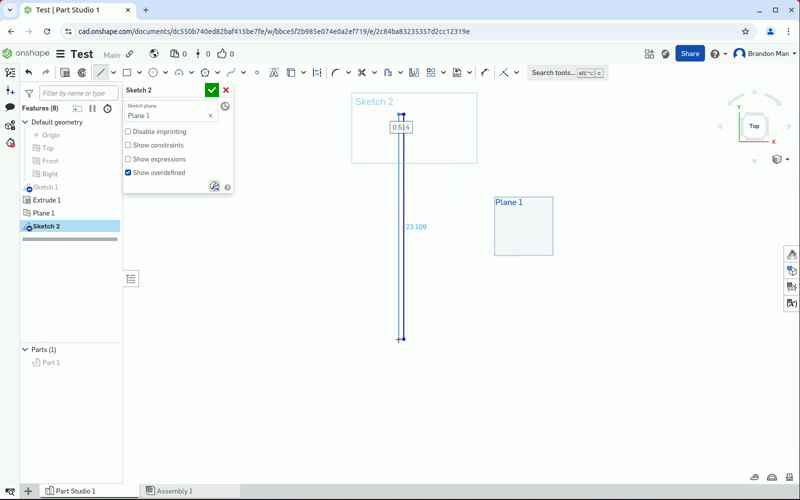
scroll(6)
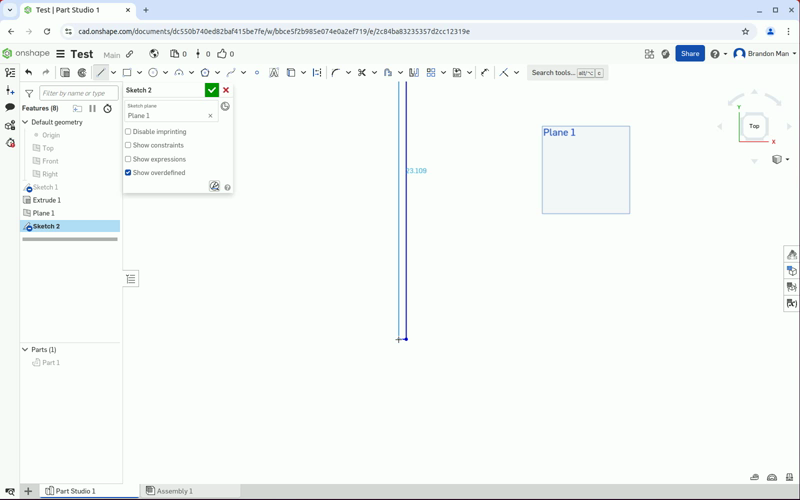
scroll(6)
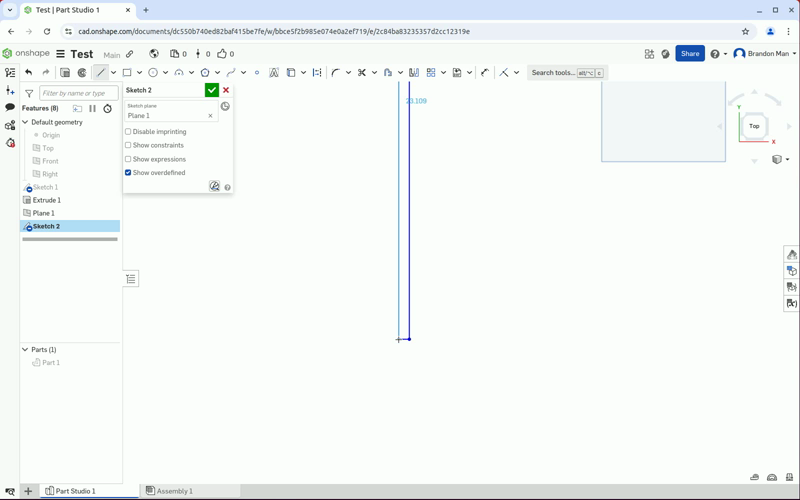
scroll(6)
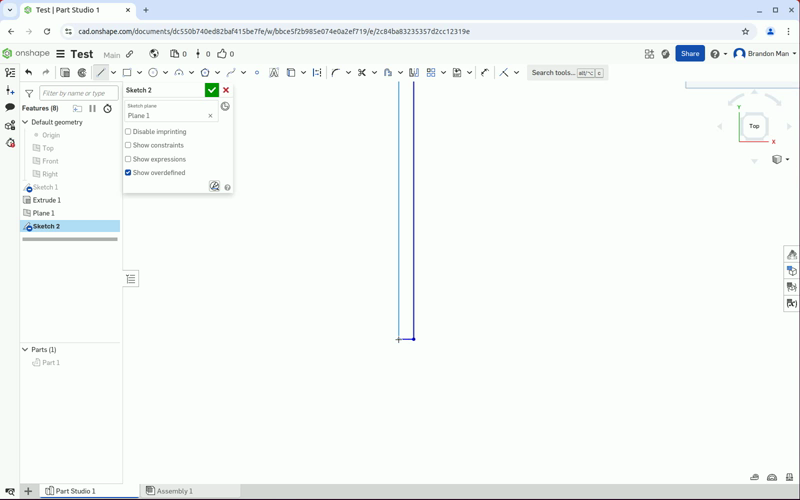
scroll(6)
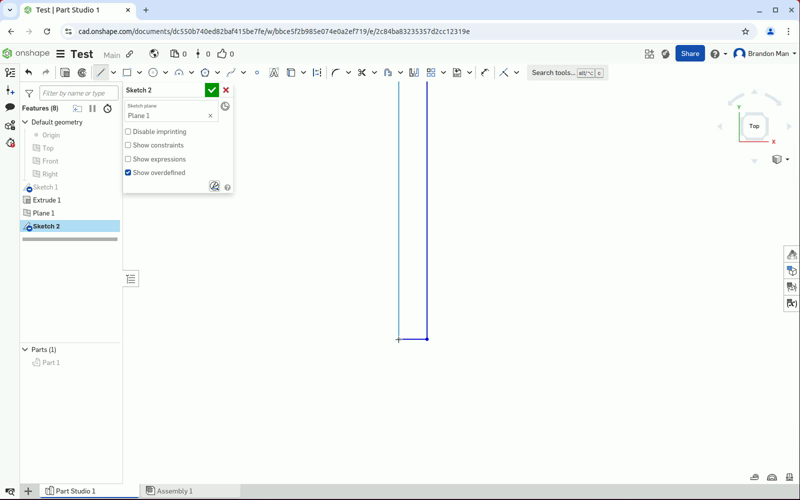
key_up(shift)
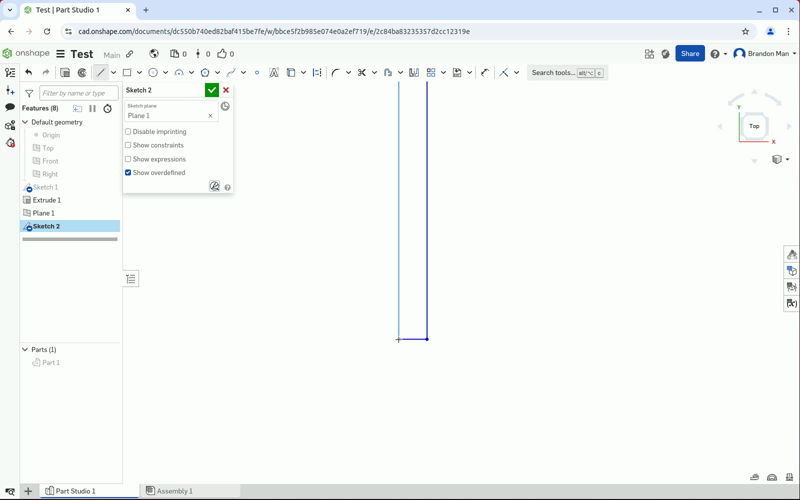
click(398, 339)
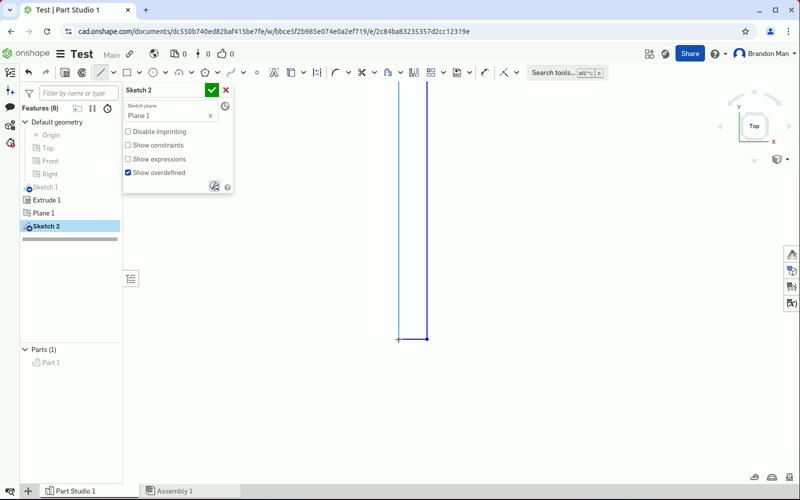
scroll(-6)
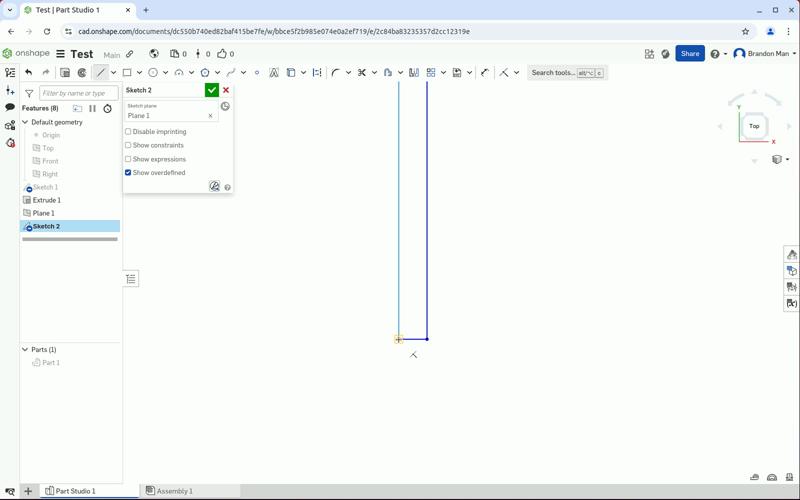
scroll(-6)
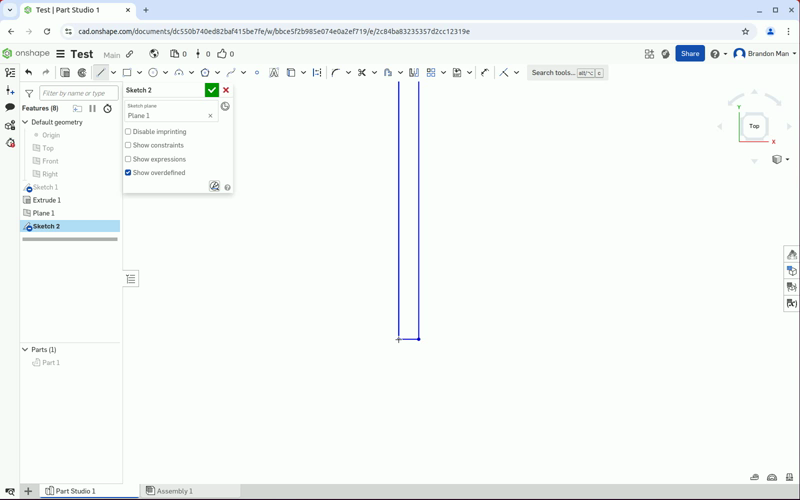
scroll(-6)
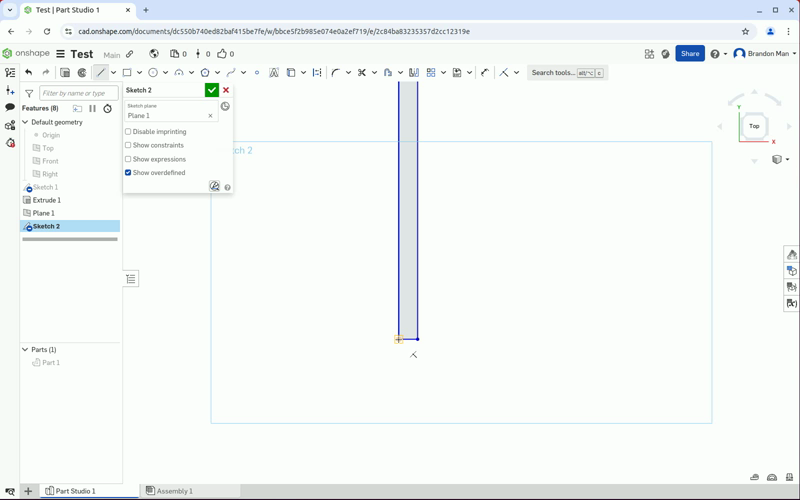
scroll(-6)
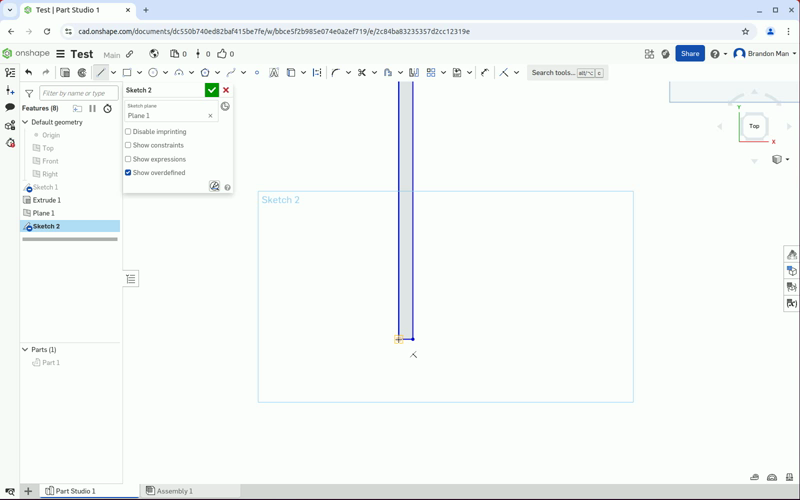
scroll(-6)
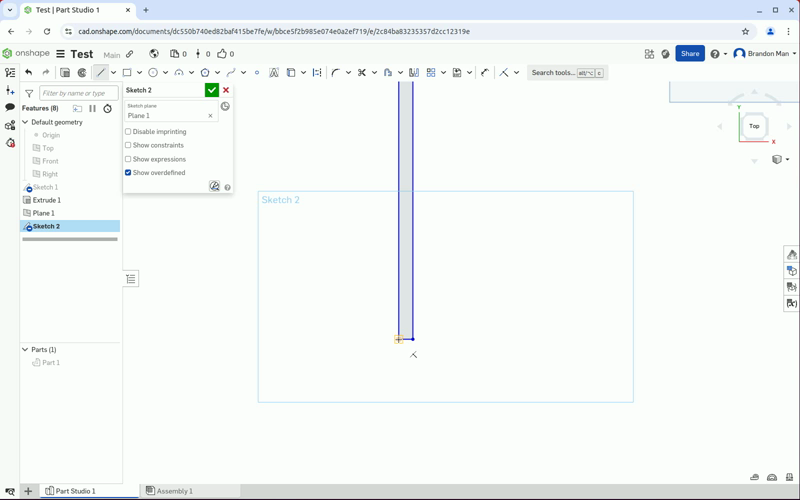
scroll(-6)
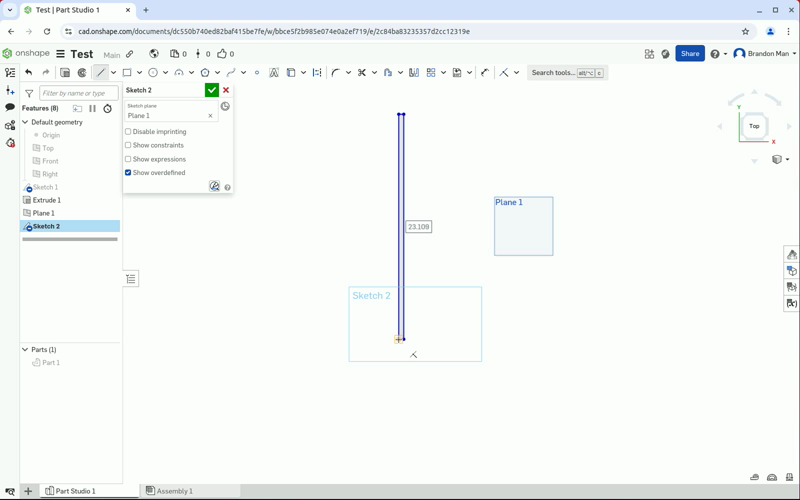
scroll(-6)
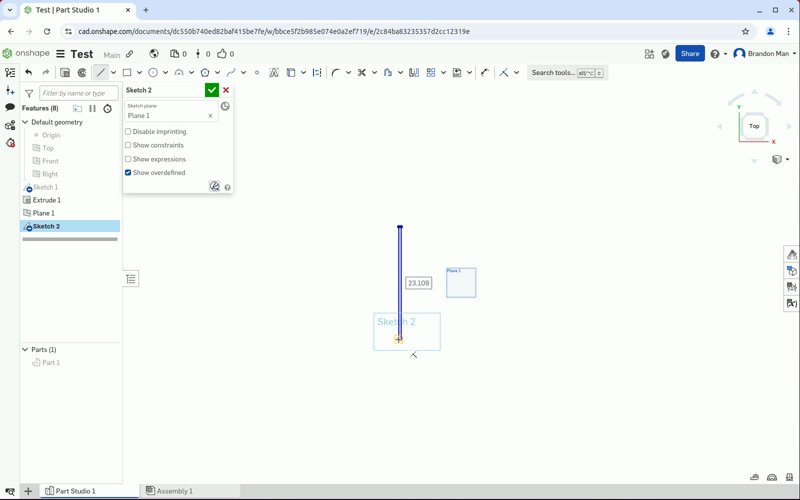
key(esc)
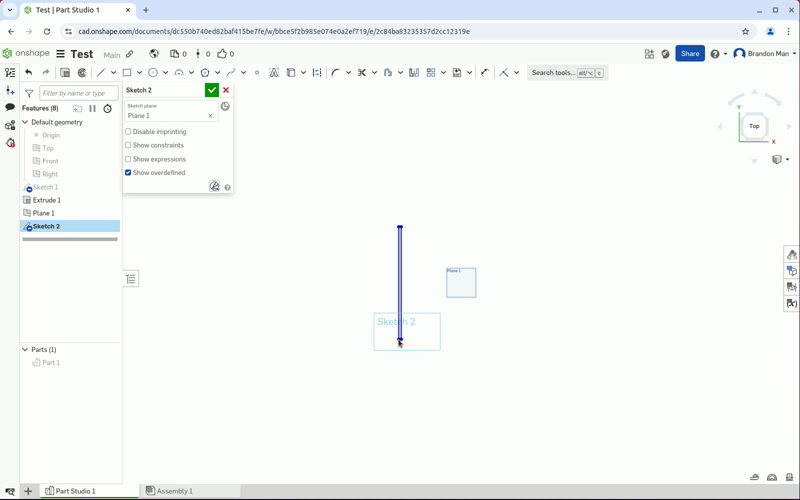
mouse_move(398, 231)
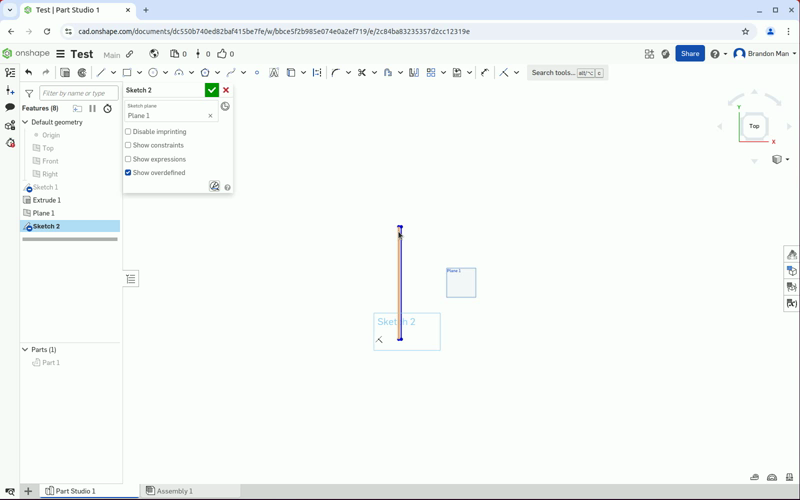
scroll(6)
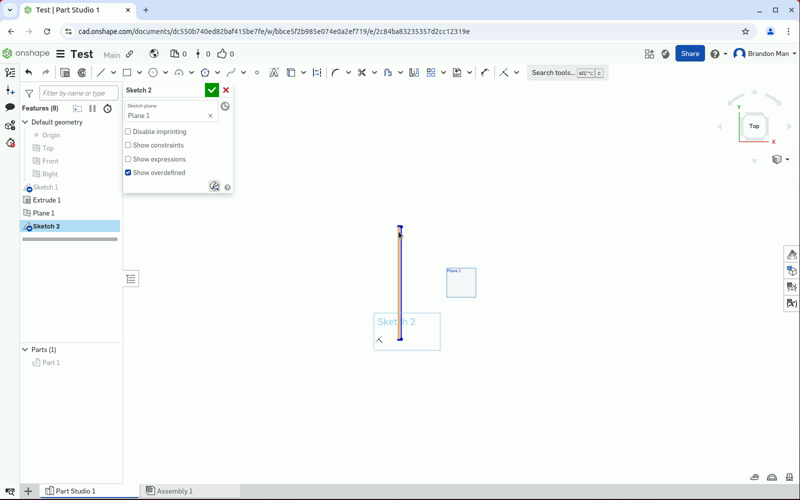
scroll(6)
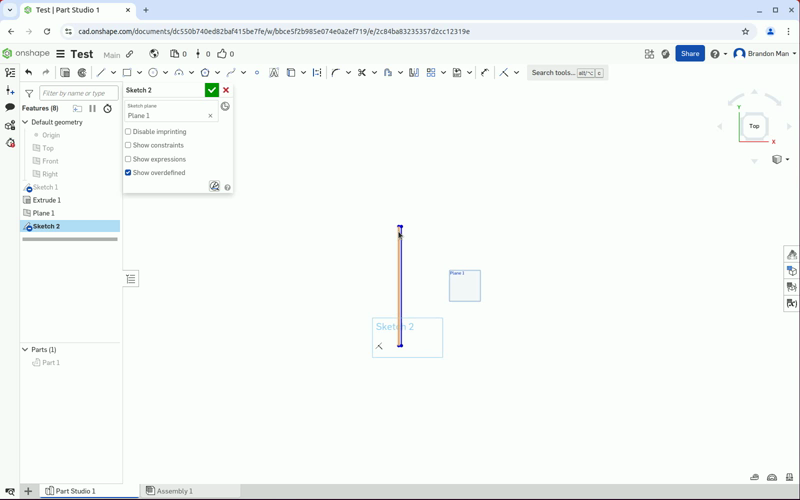
scroll(6)
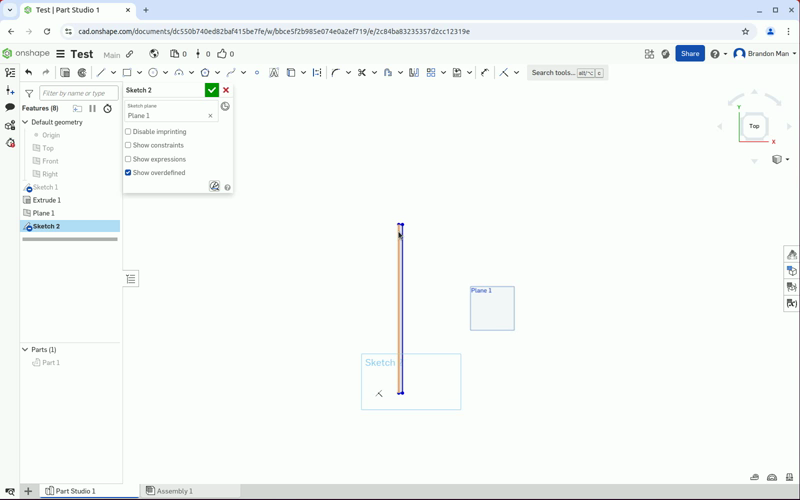
scroll(6)
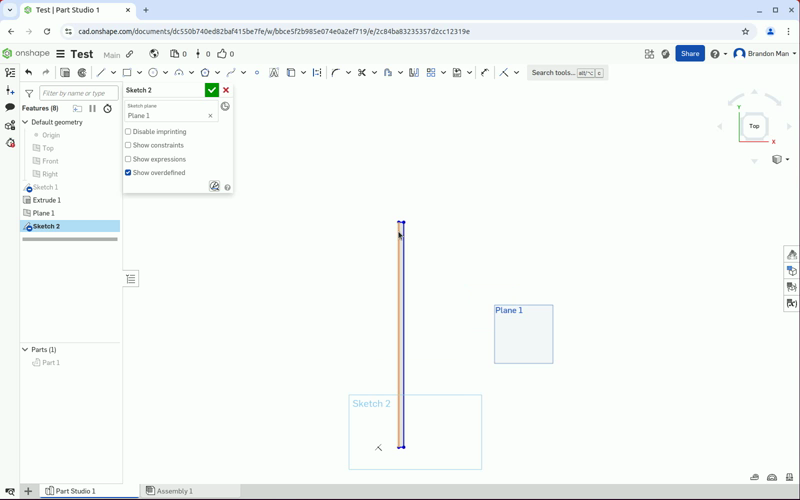
scroll(6)
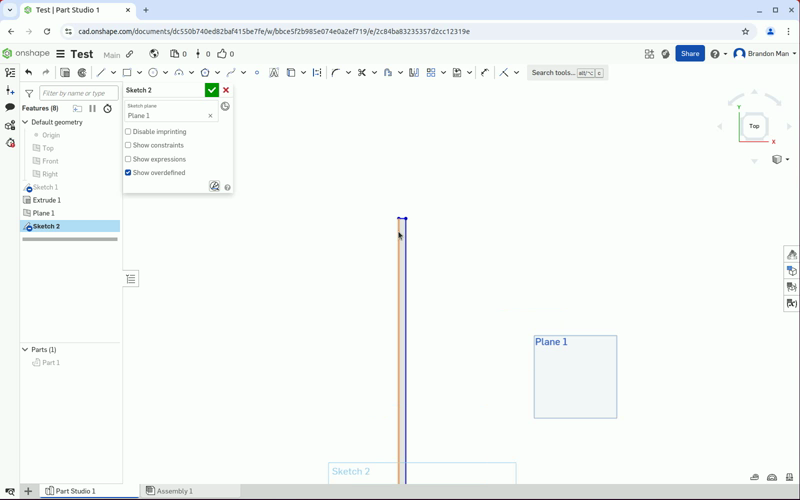
scroll(6)
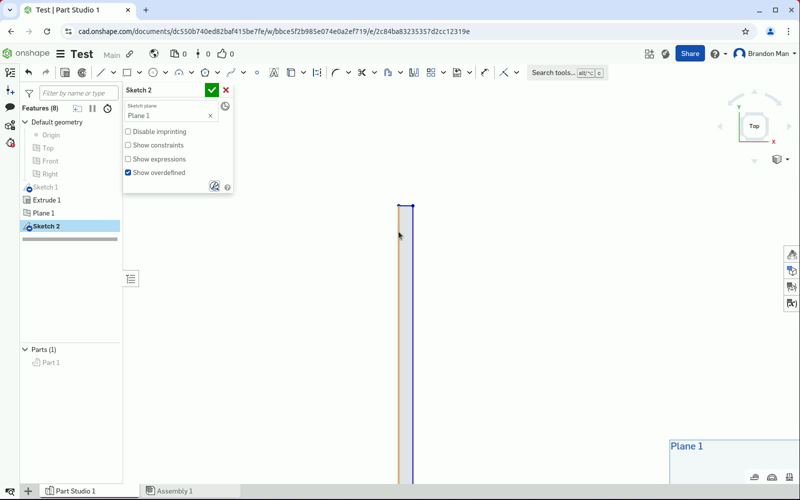
scroll(6)
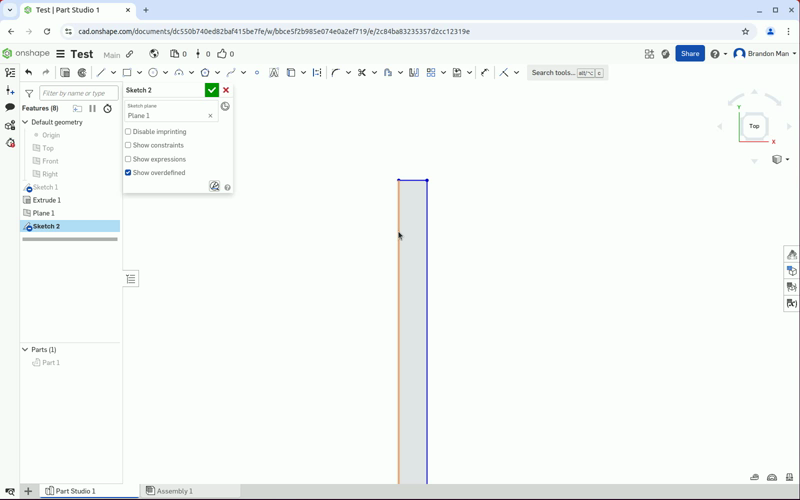
click(398, 231)
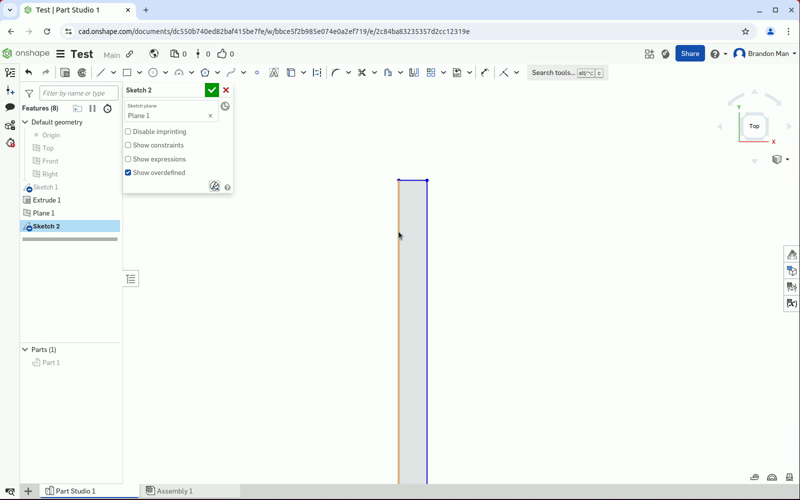
scroll(-6)
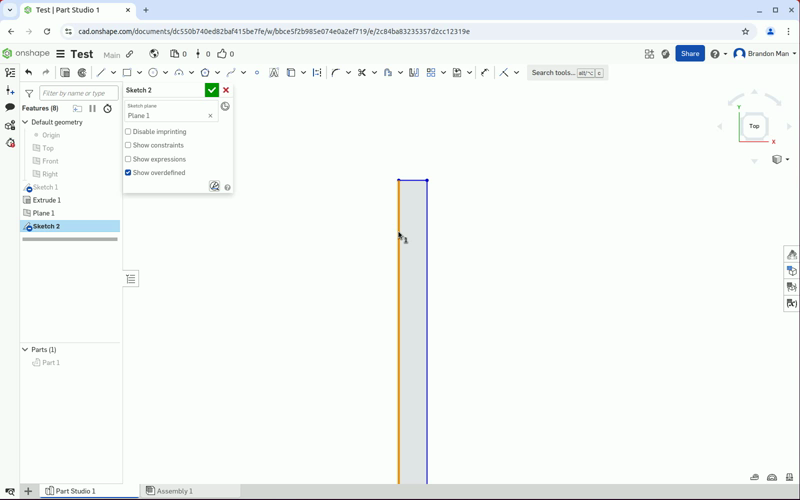
scroll(-6)
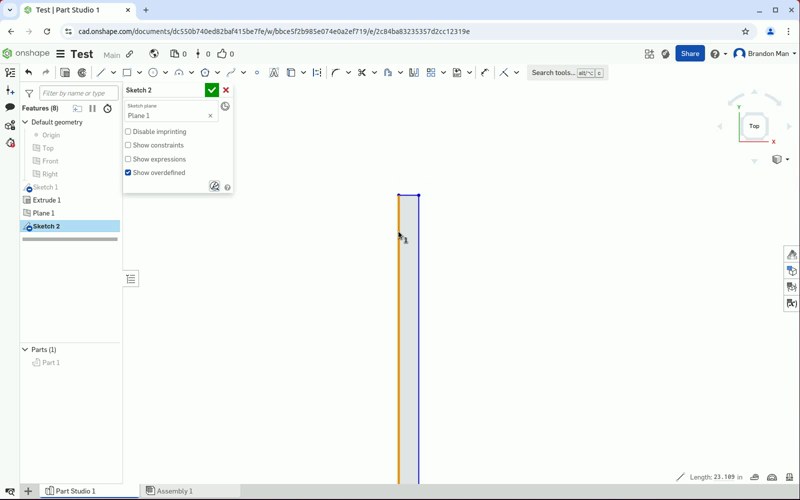
scroll(-6)
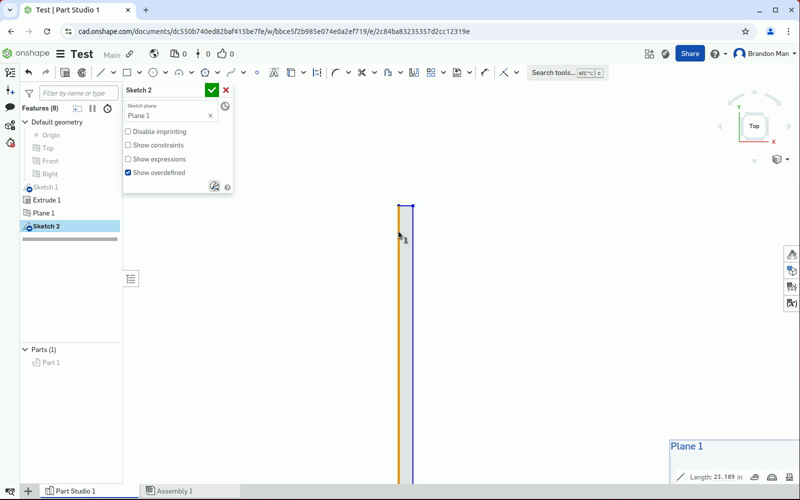
scroll(-6)
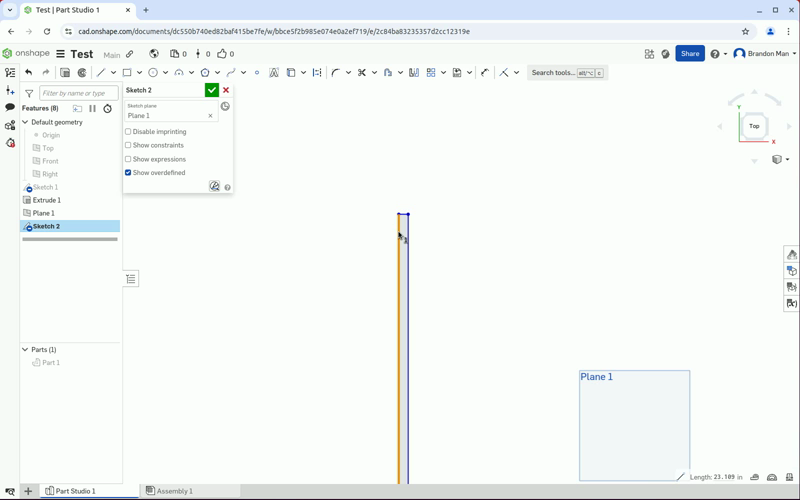
scroll(-6)
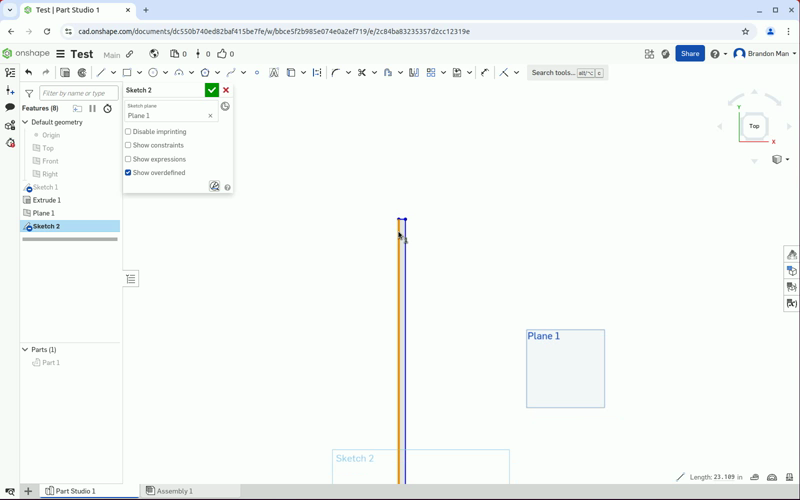
scroll(-6)
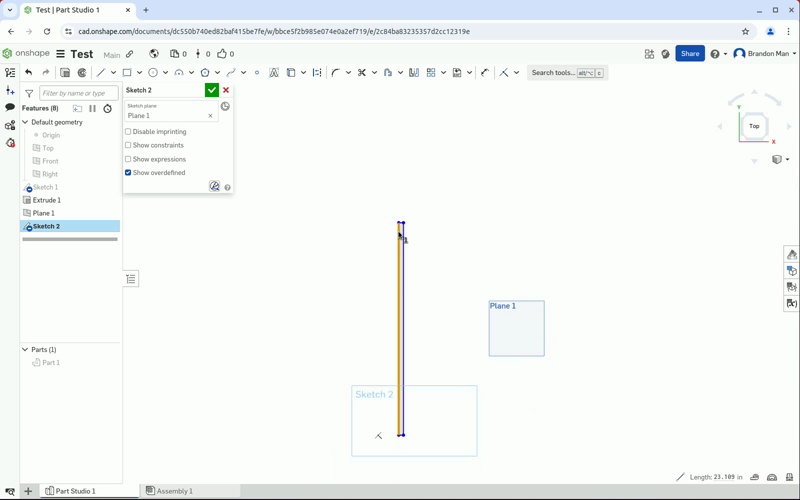
scroll(-6)
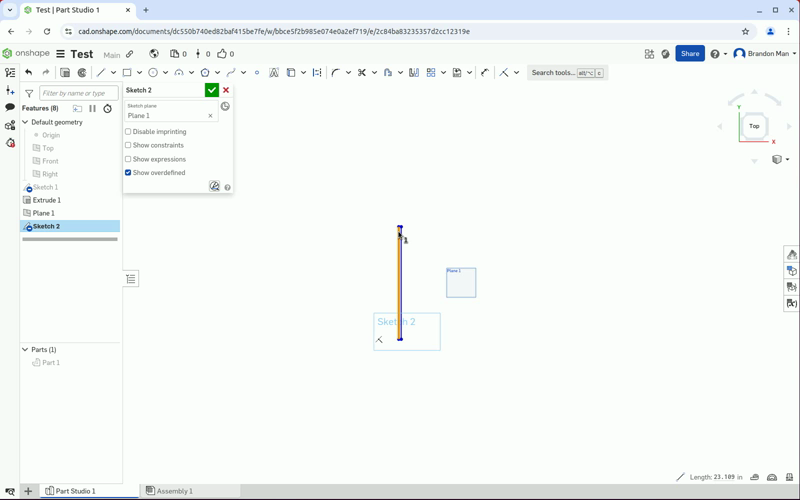
mouse_move(73, 352)
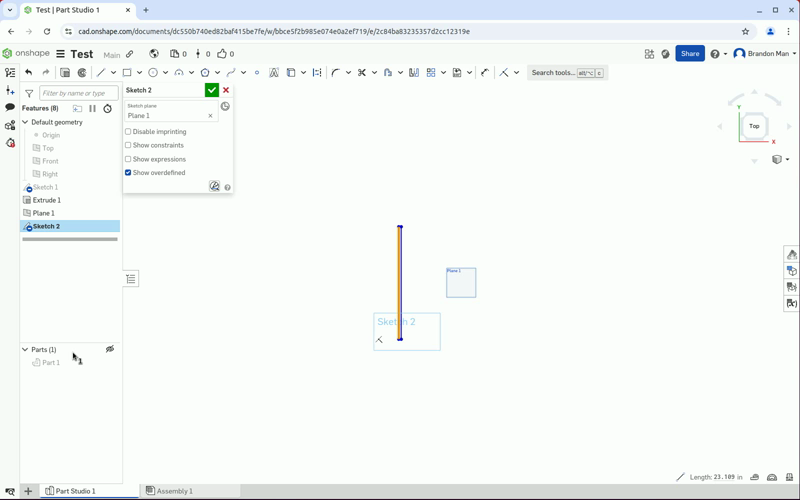
key(shift+y)
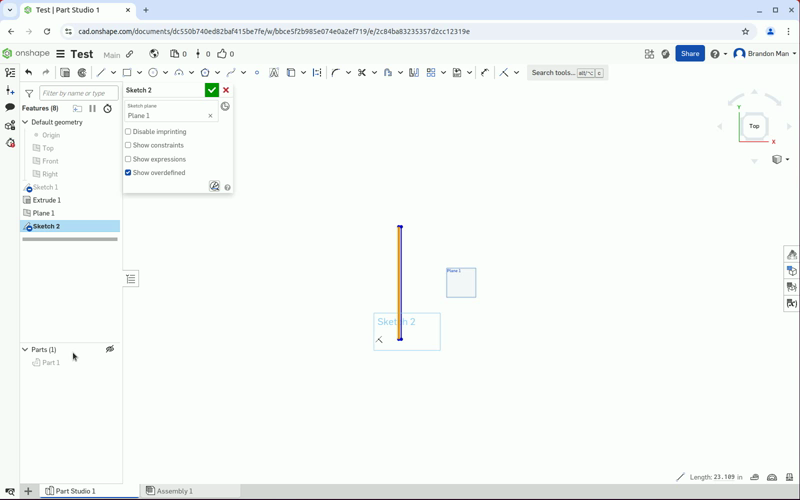
key(shift+e)
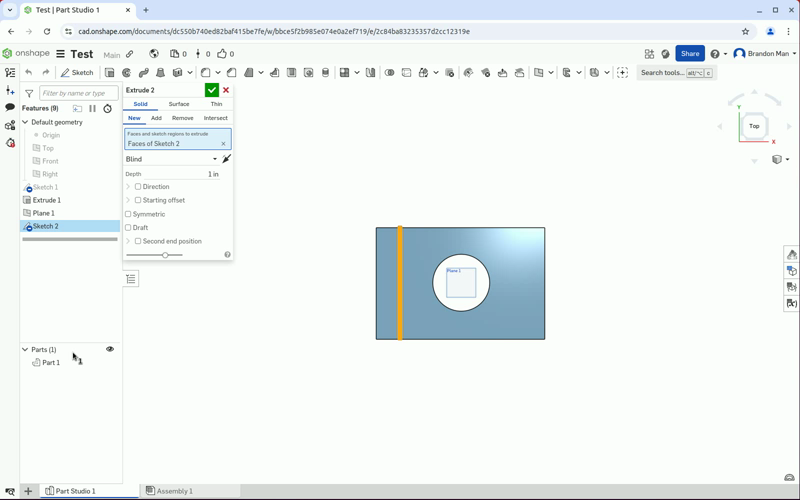
mouse_move(143, 106)
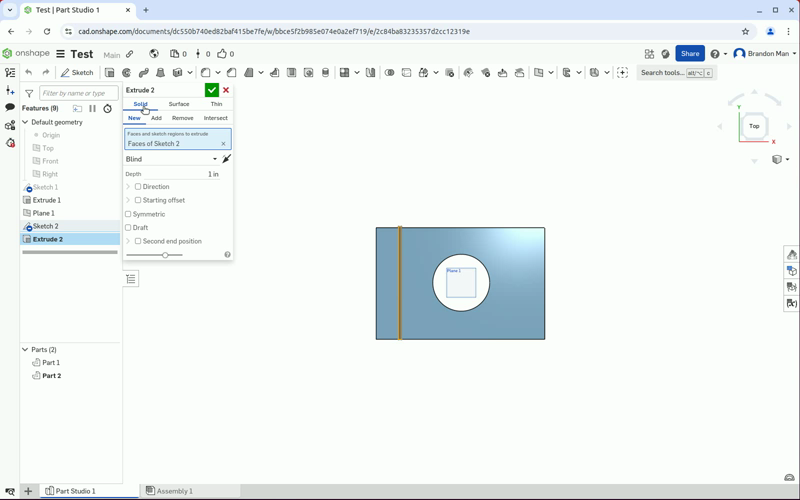
click(143, 106)
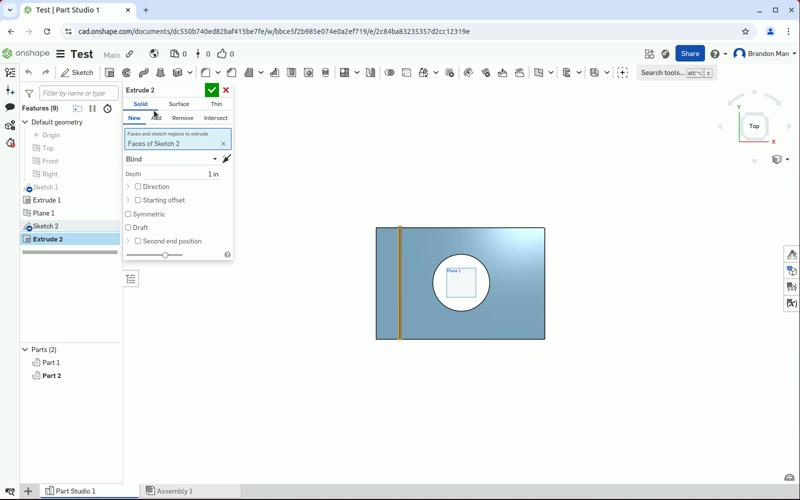
mouse_move(186, 120)
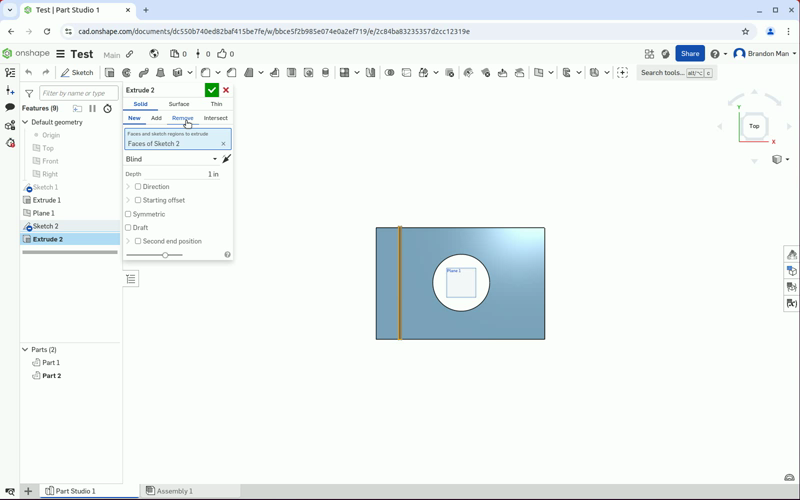
click(186, 120)
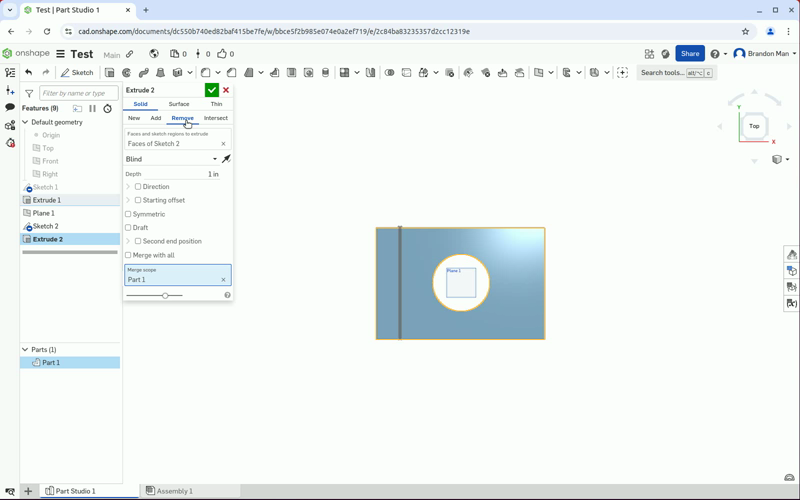
key(tab, 4)
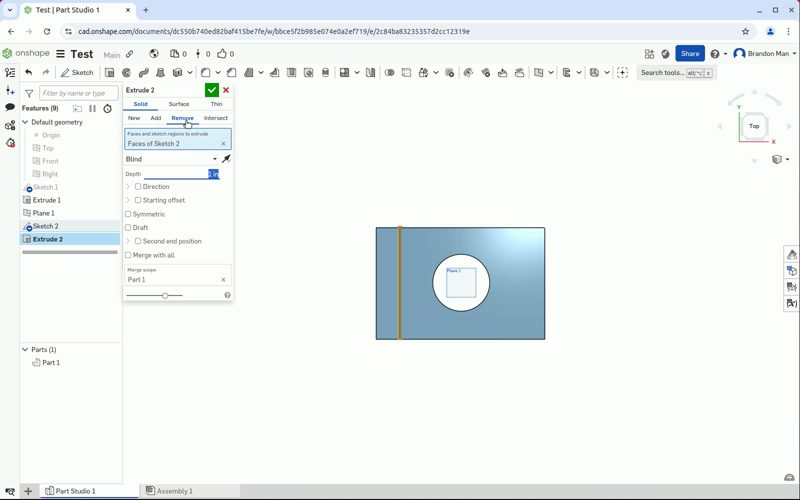
text(1.204)
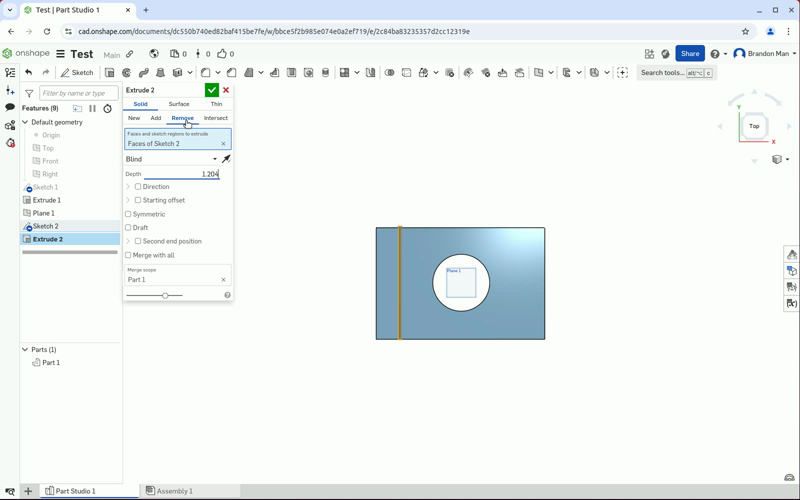
key(tab, 6)
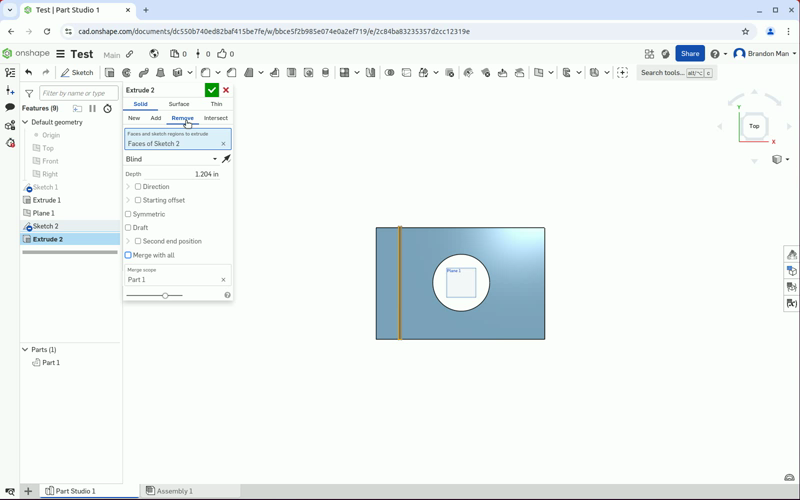
key(space)
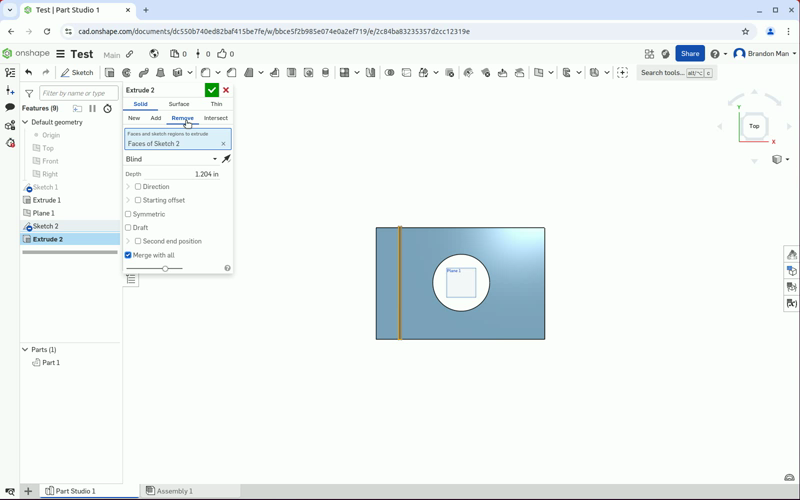
key(enter)
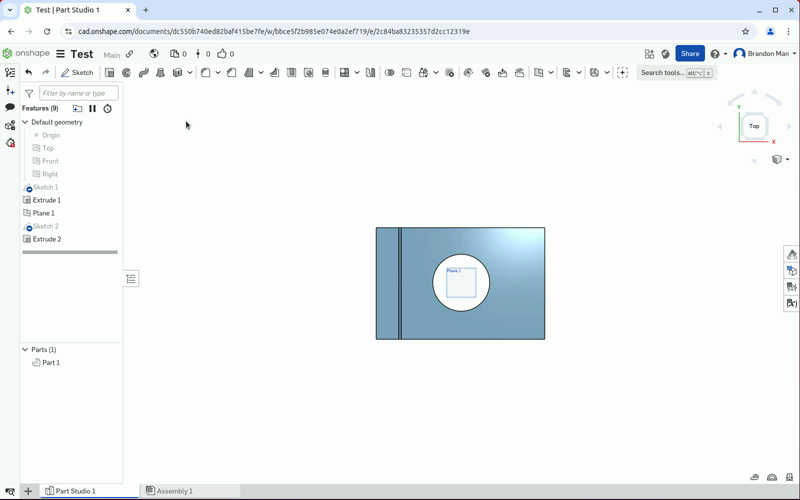
key(shift+h)
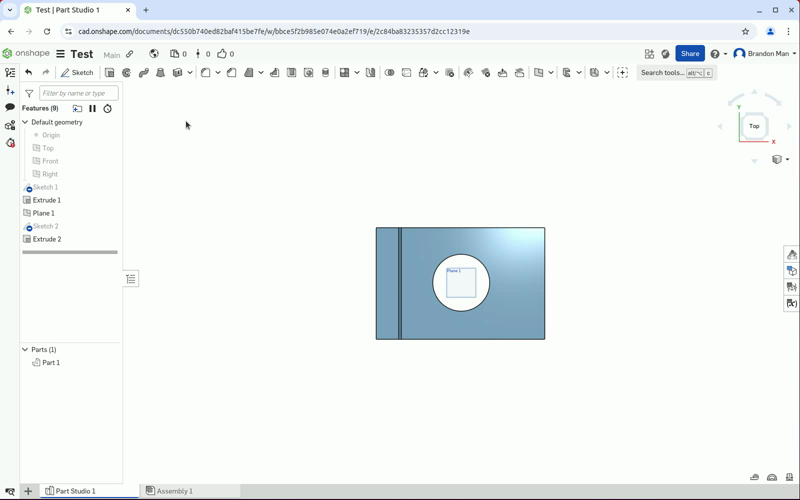
key(shift+h)
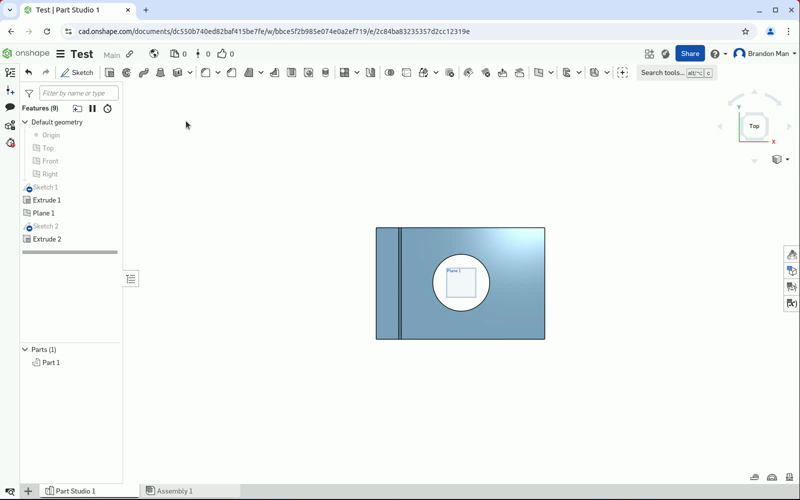
mouse_move(73, 189)
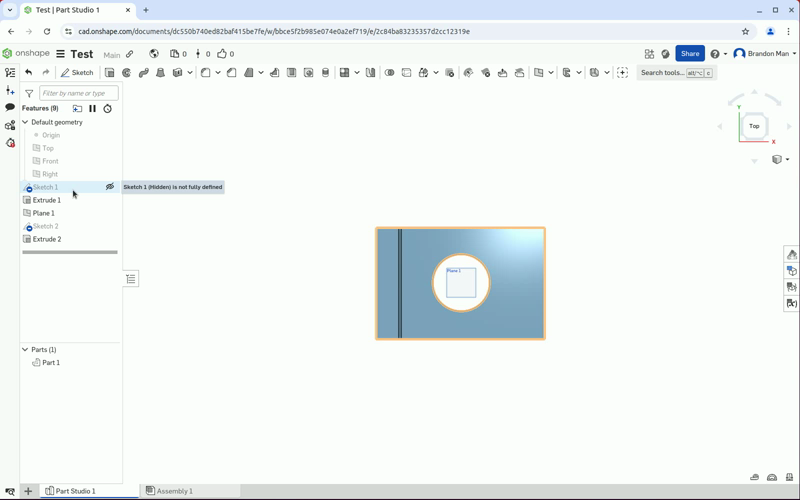
click(73, 189)
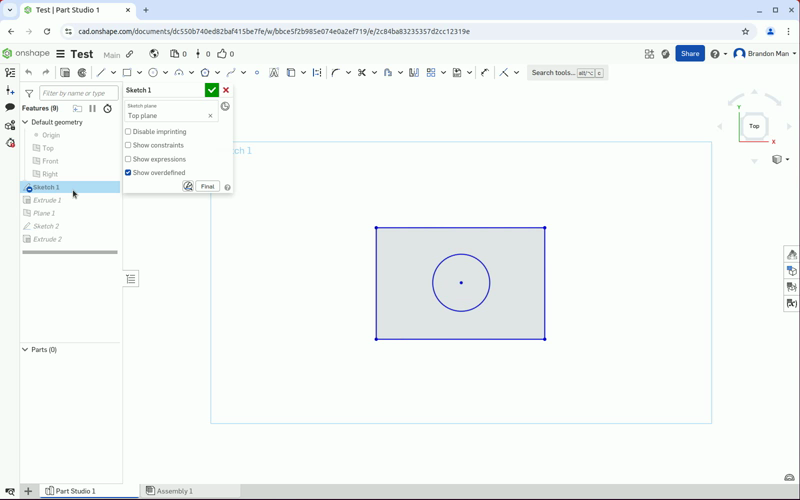
mouse_move(229, 92)
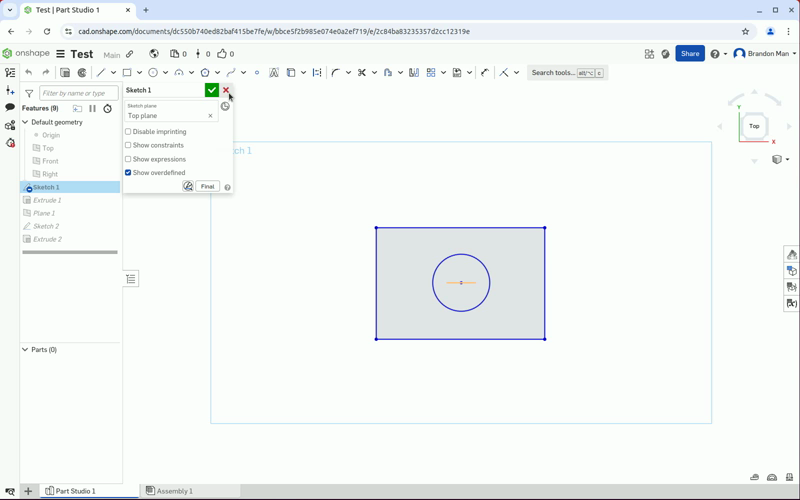
click(229, 92)
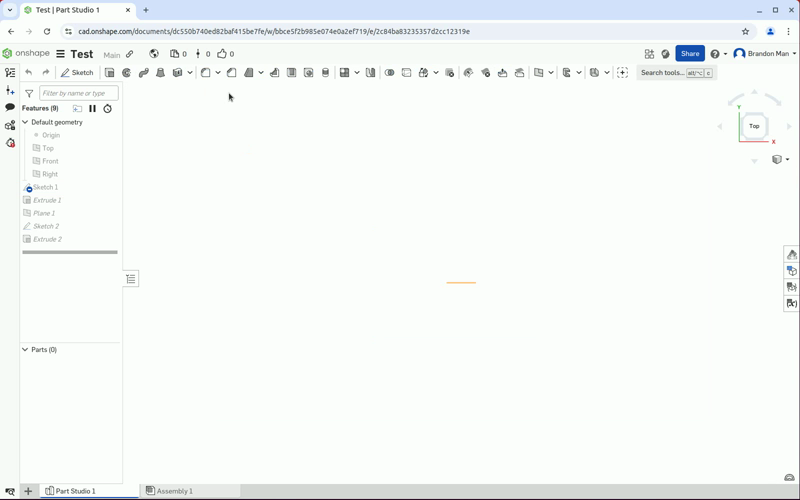
key(shift+s)
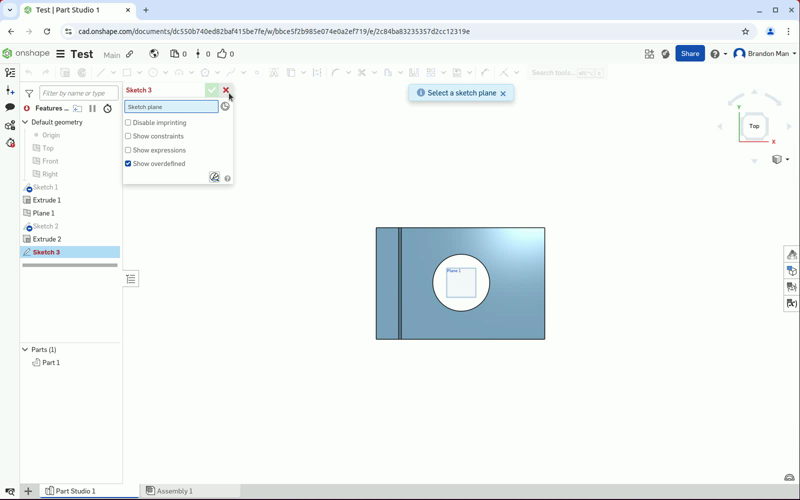
mouse_move(73, 215)
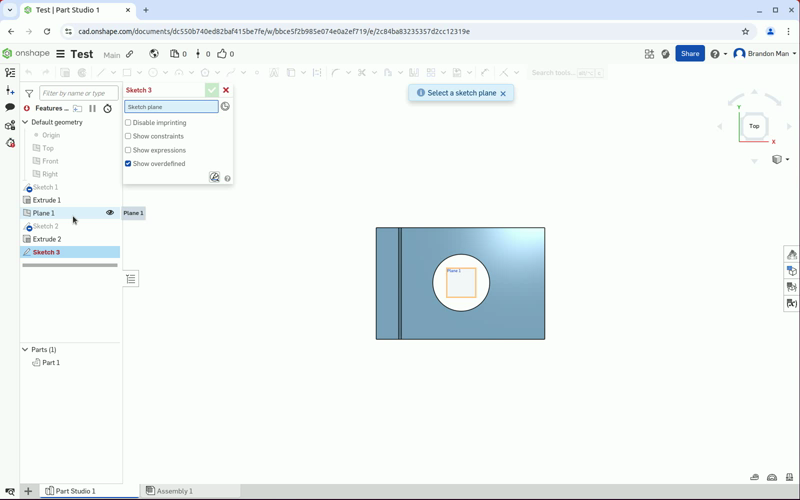
click(73, 215)
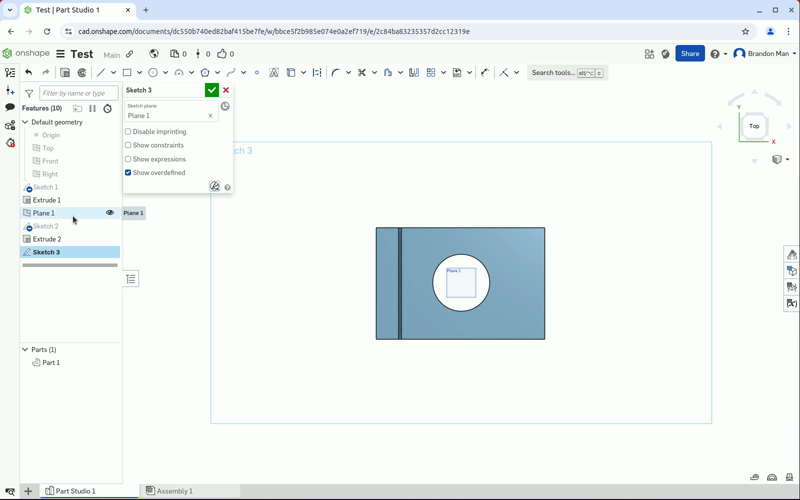
mouse_move(73, 352)
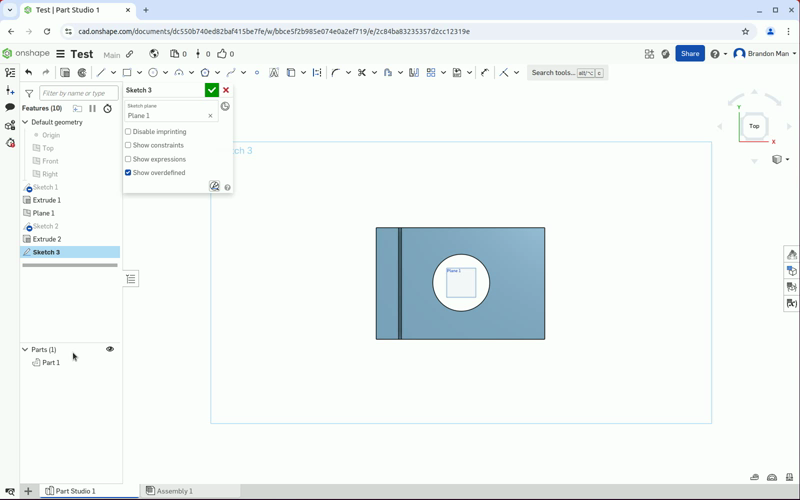
key(y)
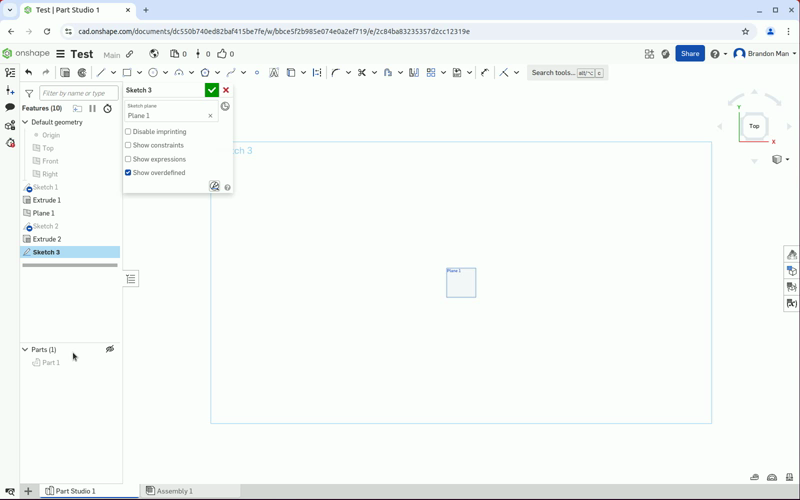
key(l)
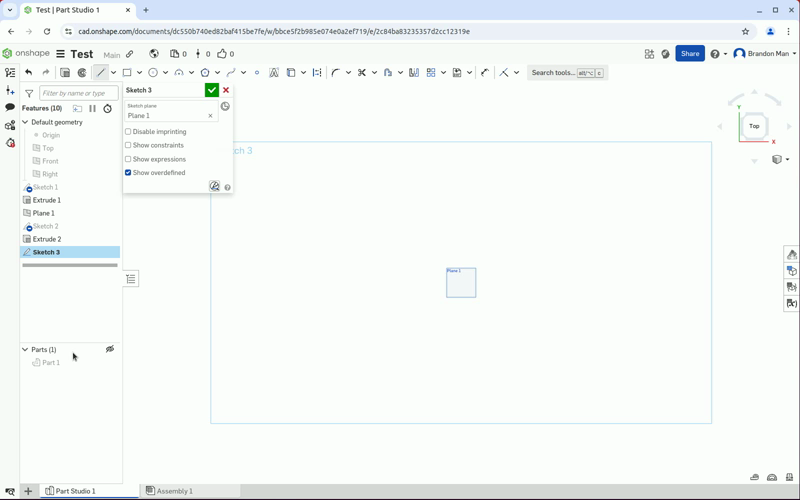
key_down(shift)
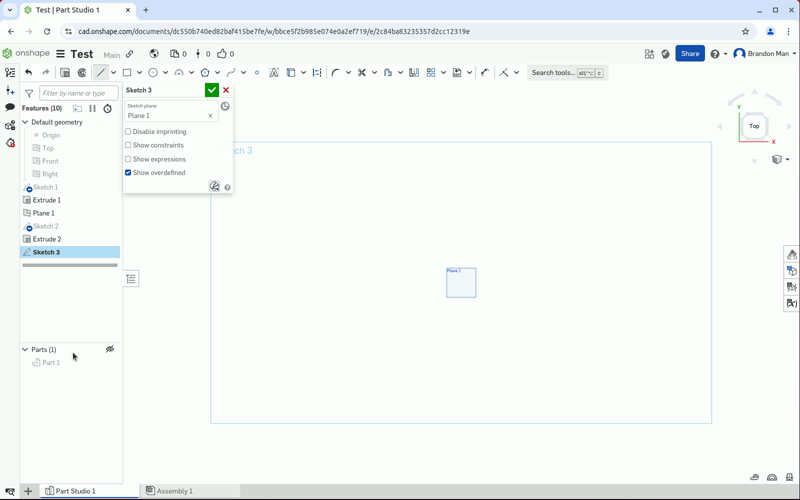
mouse_move(446, 339)
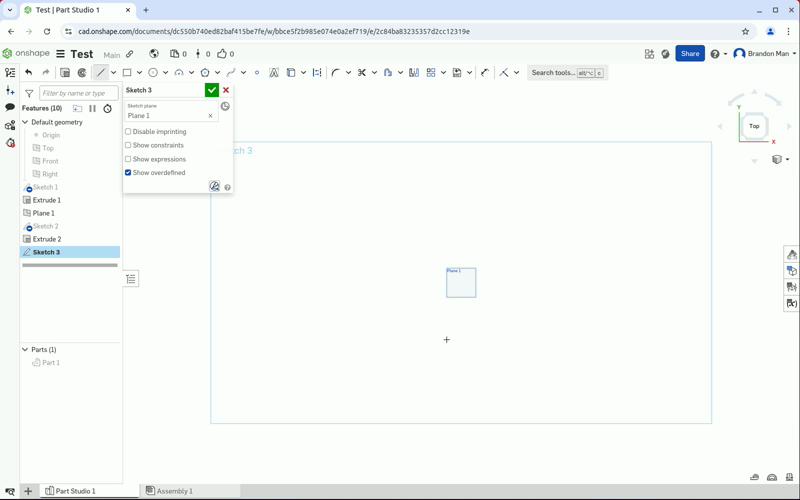
click(446, 339)
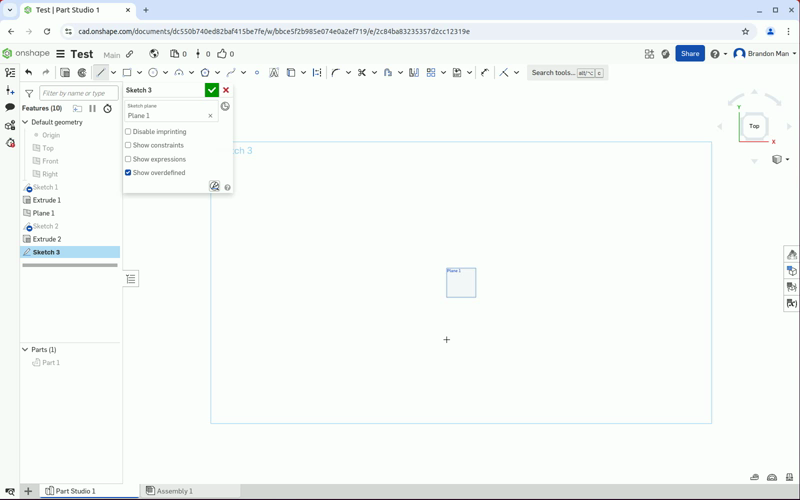
key_up(shift)
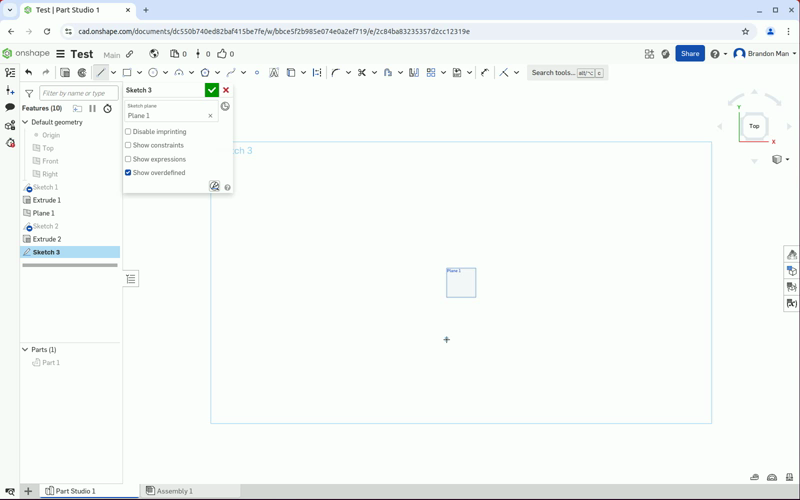
key_down(shift)
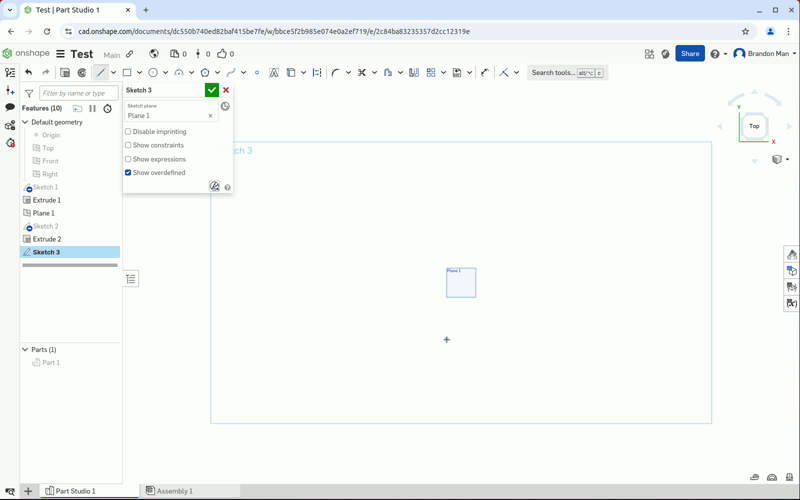
mouse_move(476, 339)
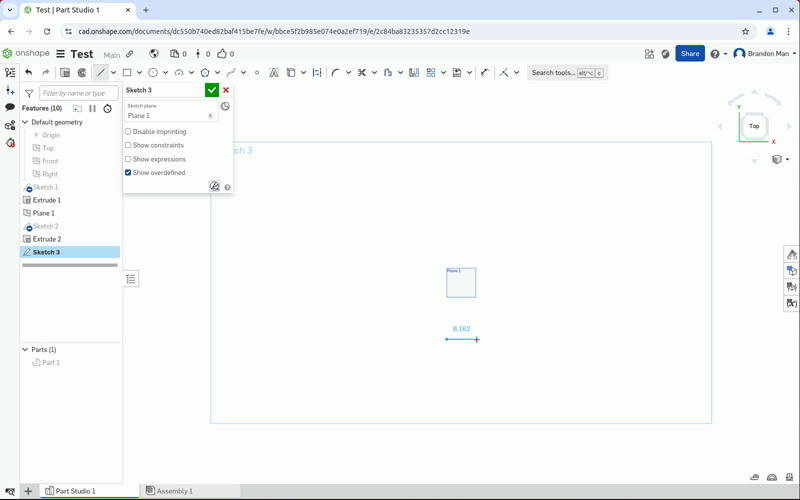
mouse_move(475, 339)
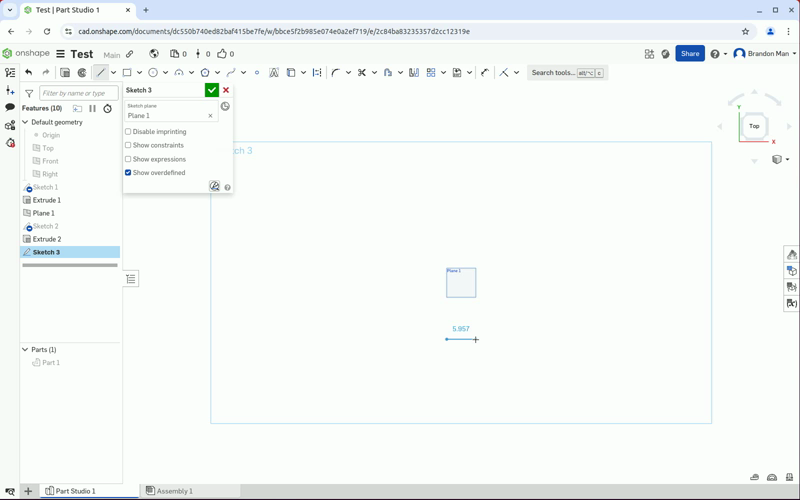
click(475, 339)
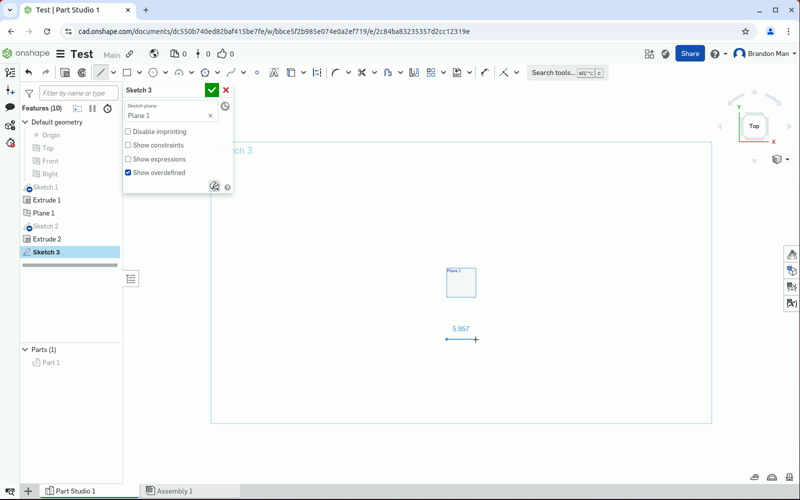
key_up(shift)
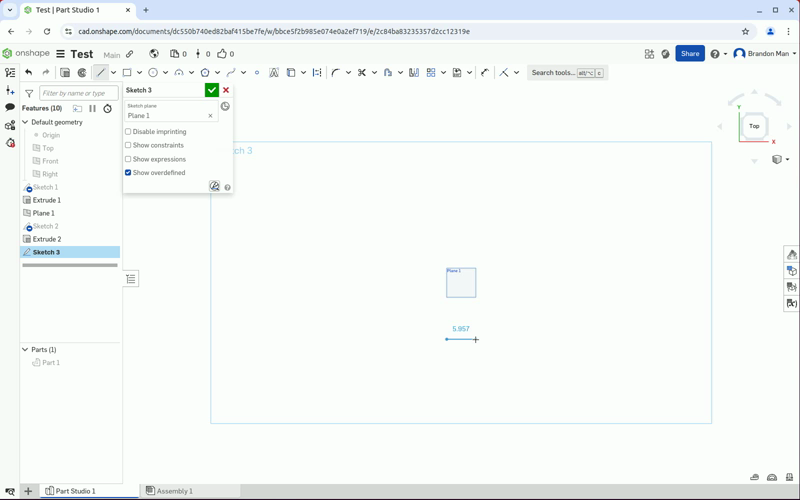
key_down(shift)
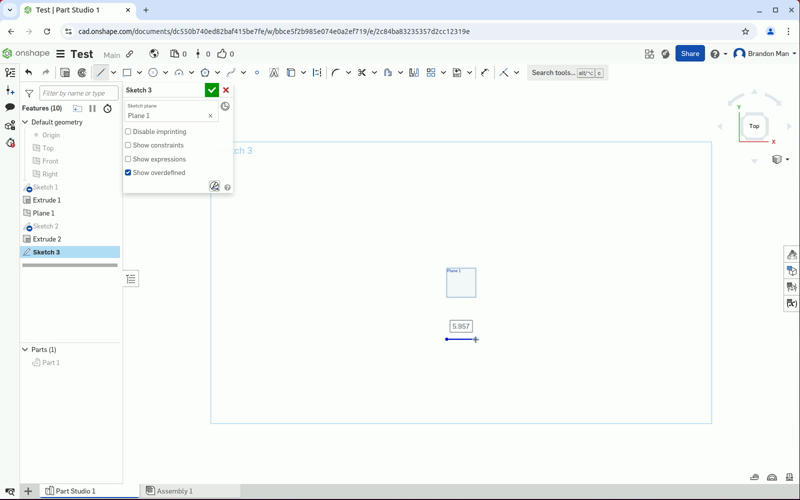
mouse_move(505, 339)
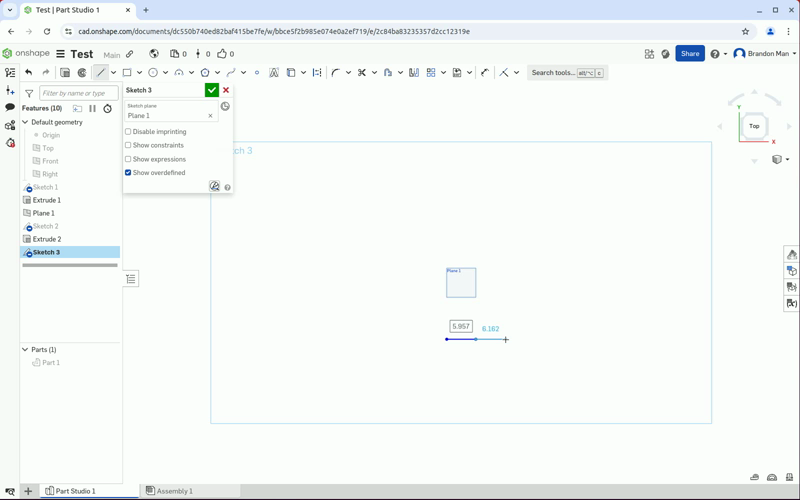
mouse_move(475, 306)
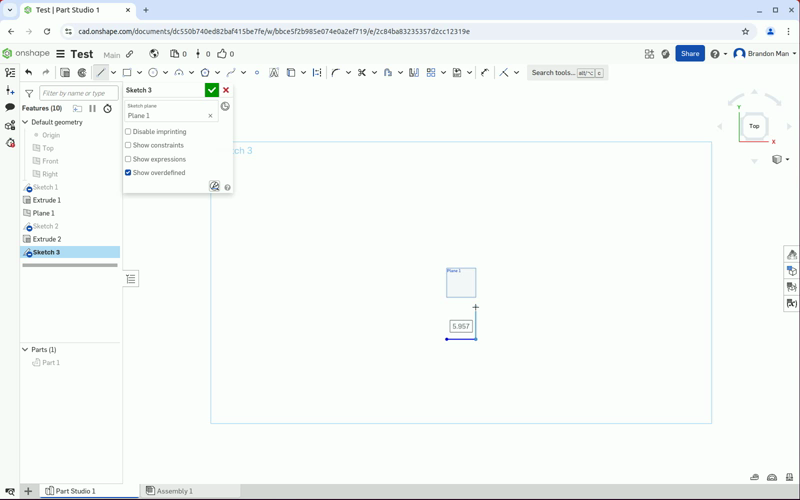
click(475, 306)
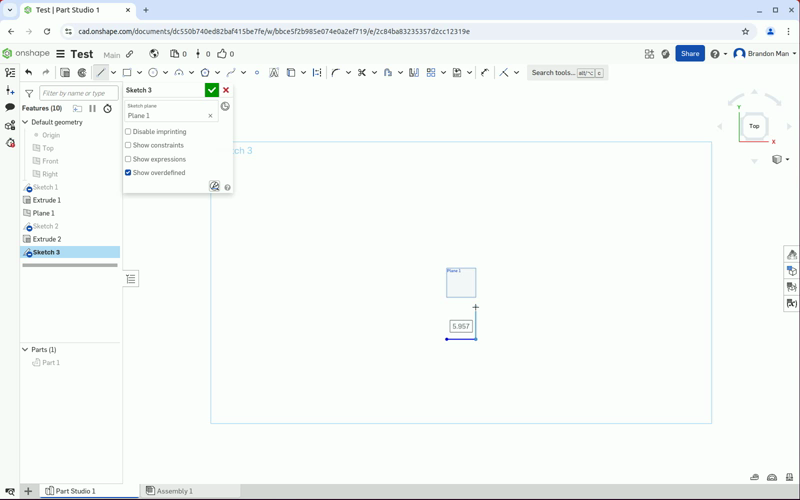
key_up(shift)
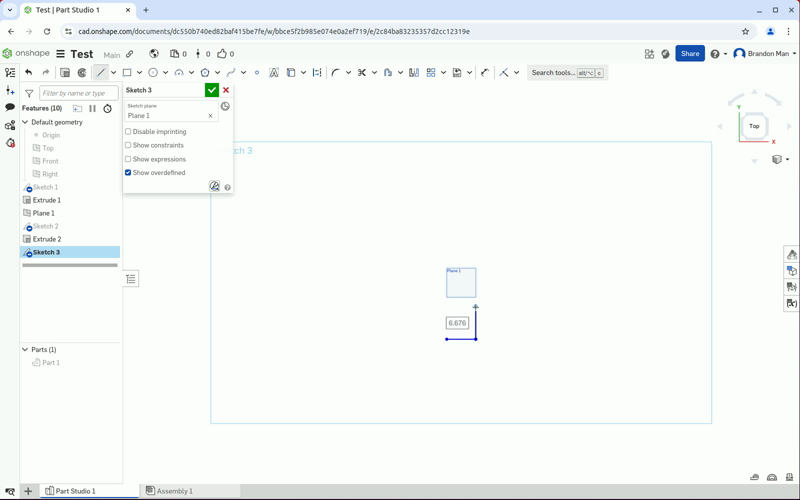
key(esc)
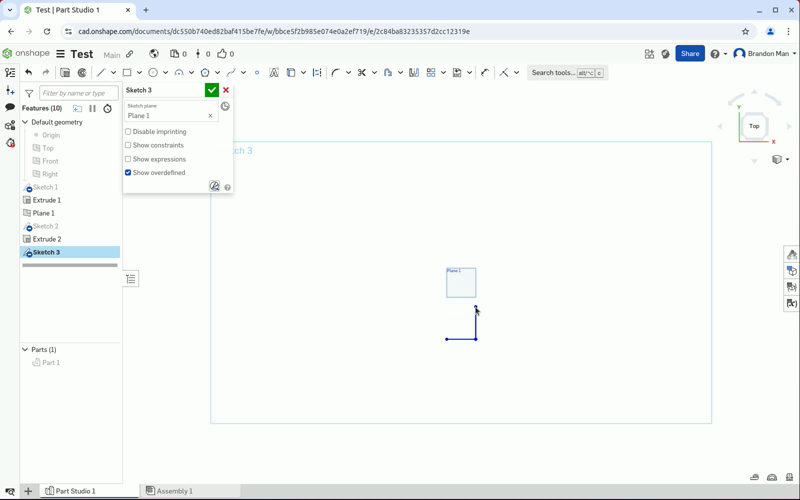
key(a)
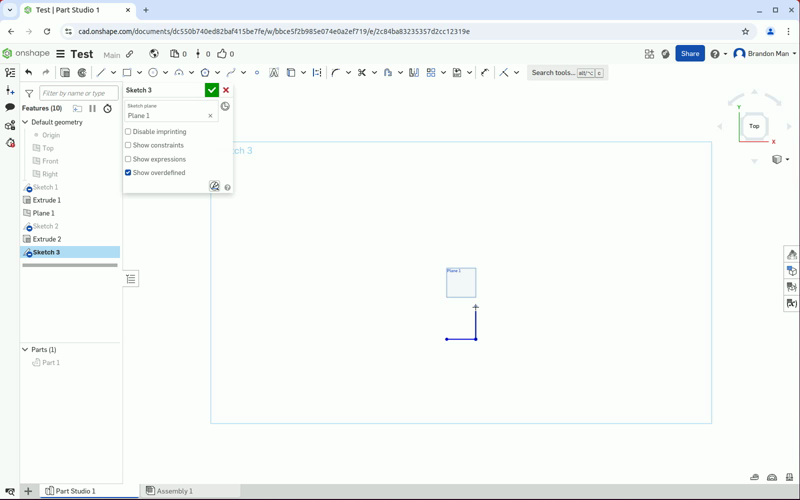
mouse_move(475, 306)
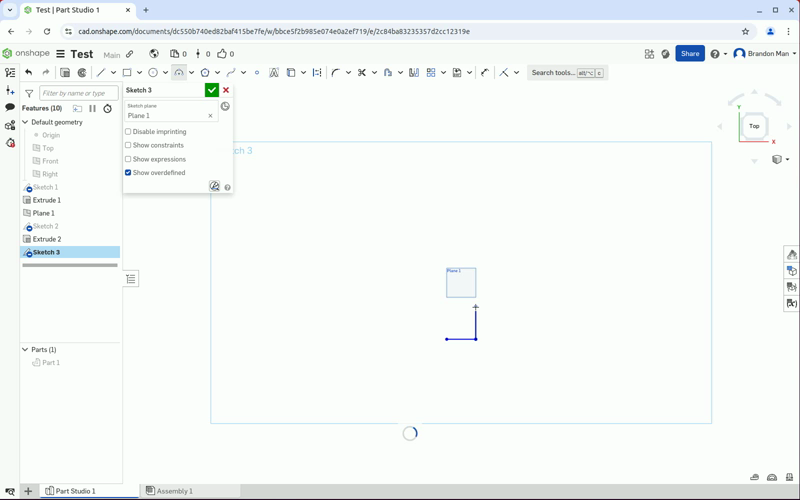
click(475, 306)
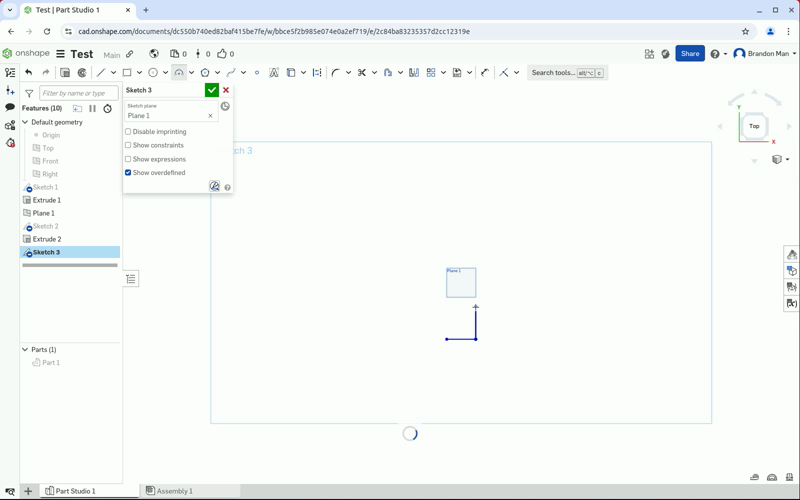
key_down(shift)
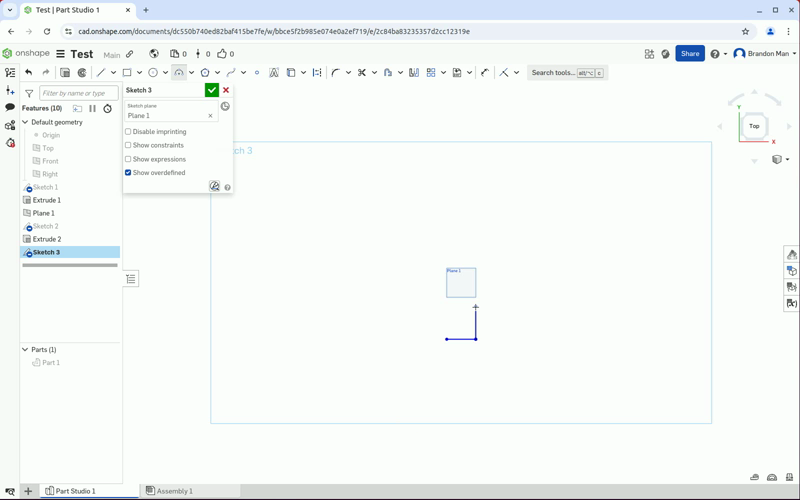
mouse_move(446, 306)
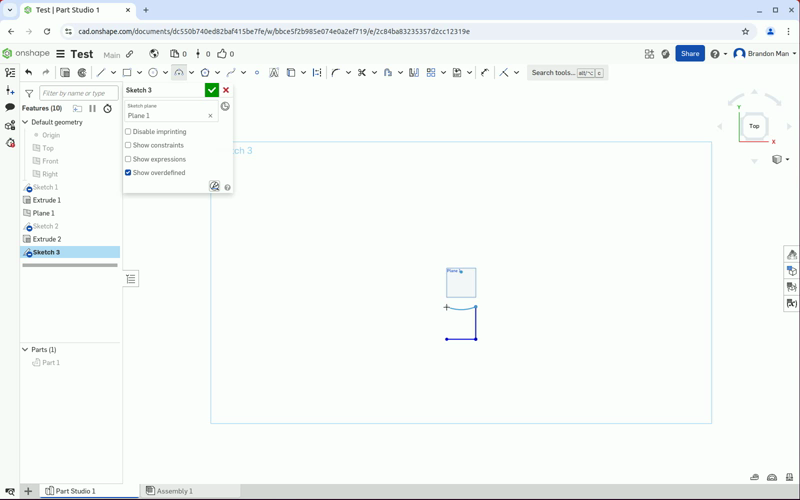
click(446, 306)
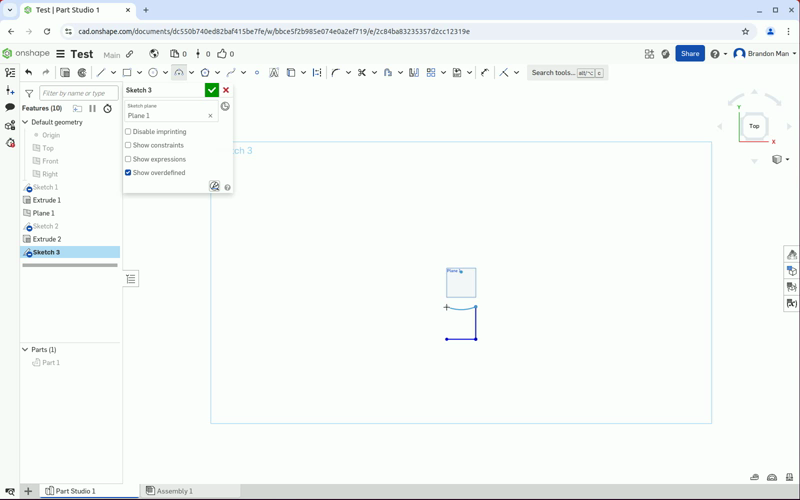
mouse_move(461, 310)
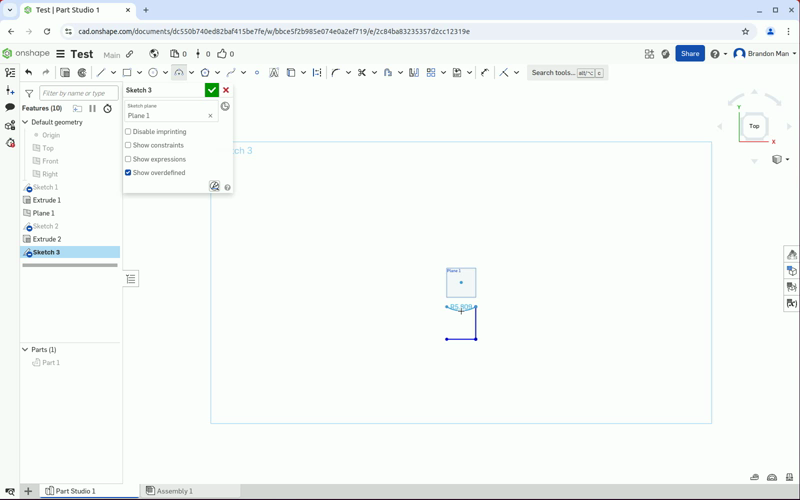
click(461, 310)
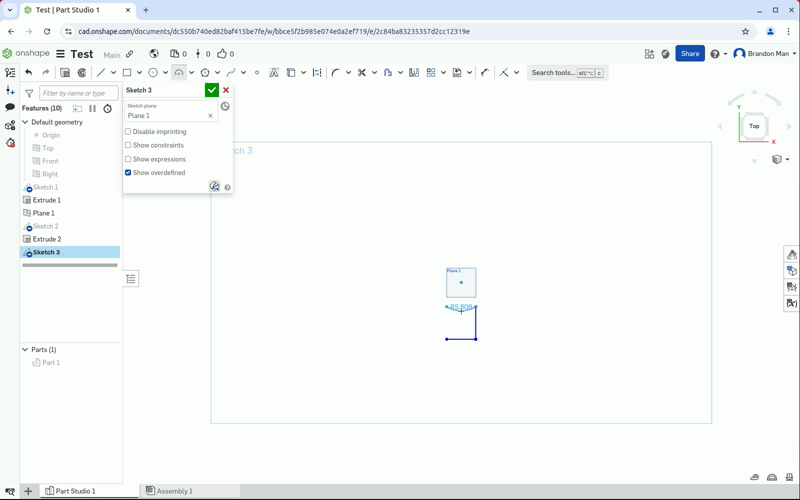
key_up(shift)
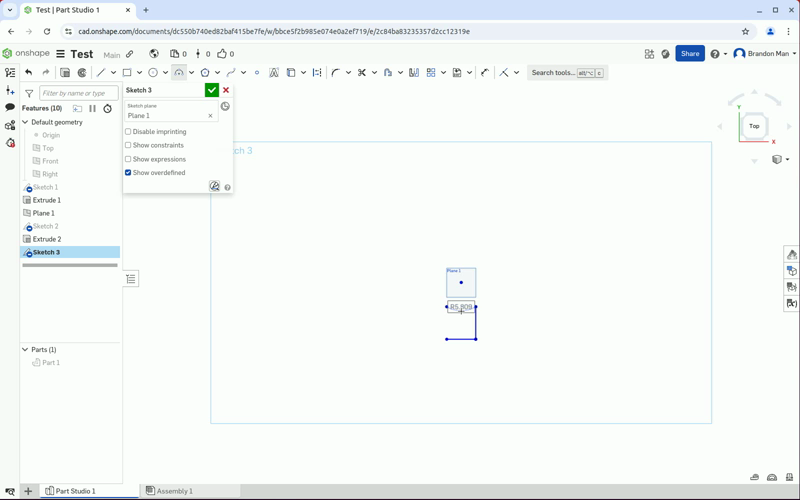
key(esc)
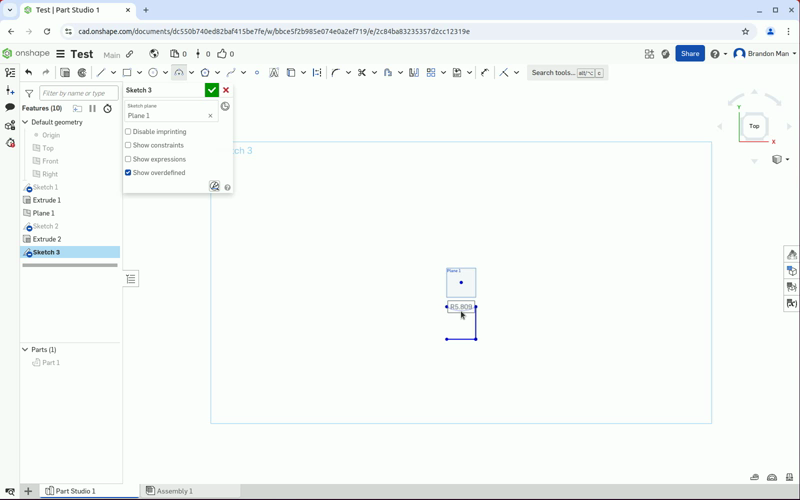
key(l)
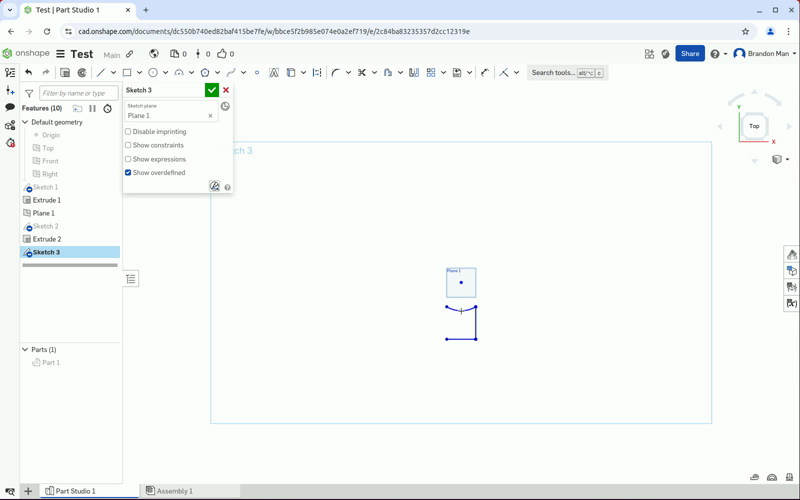
mouse_move(446, 306)
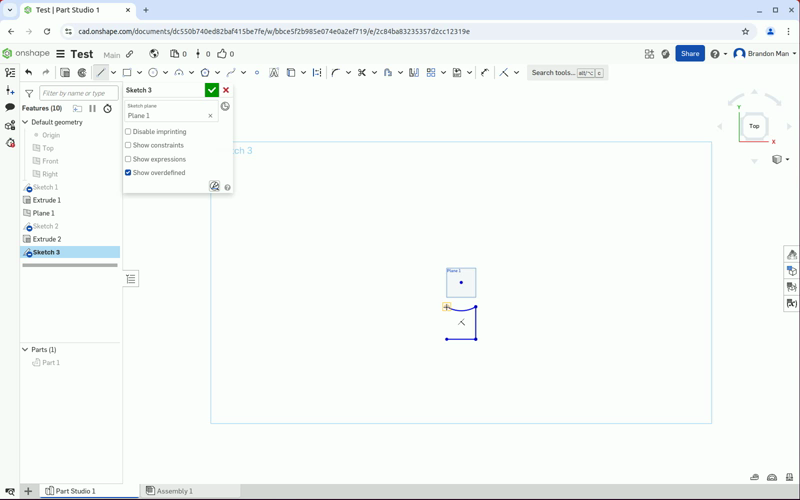
click(446, 306)
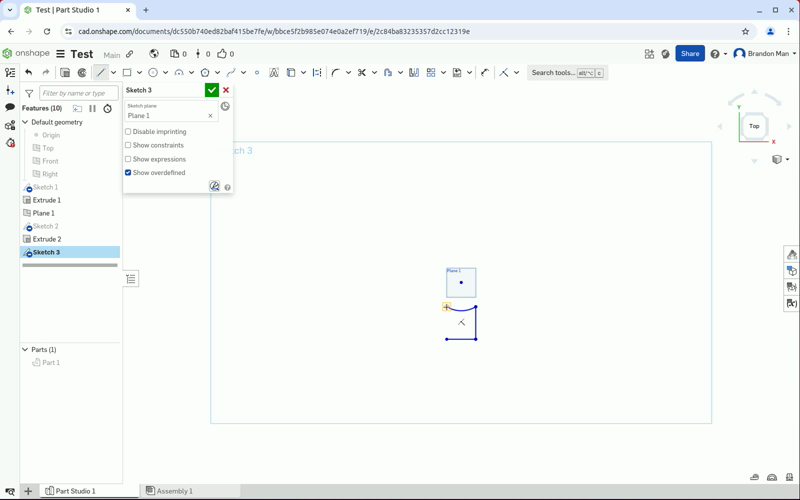
mouse_move(476, 306)
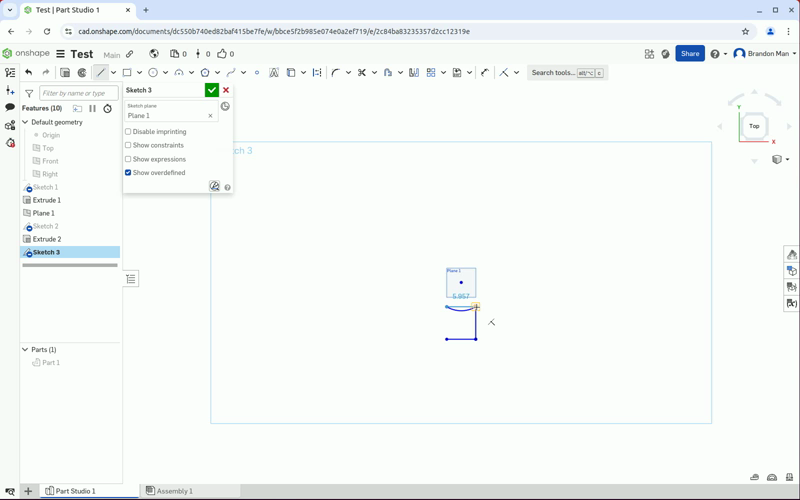
key_down(shift)
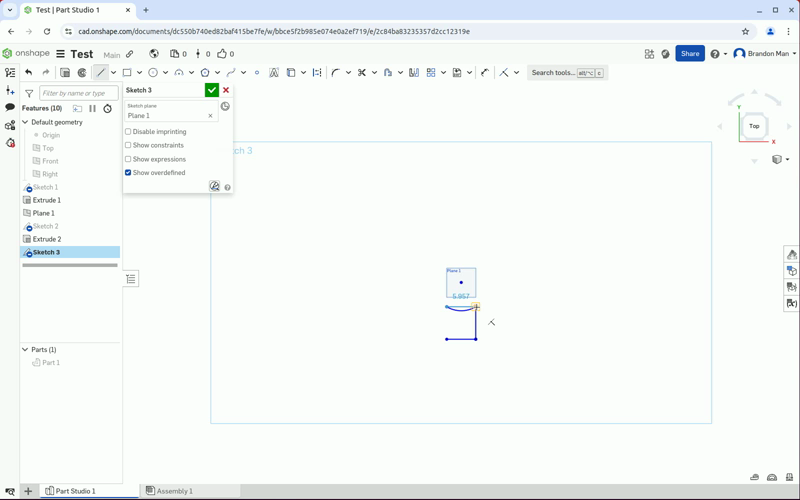
mouse_move(446, 339)
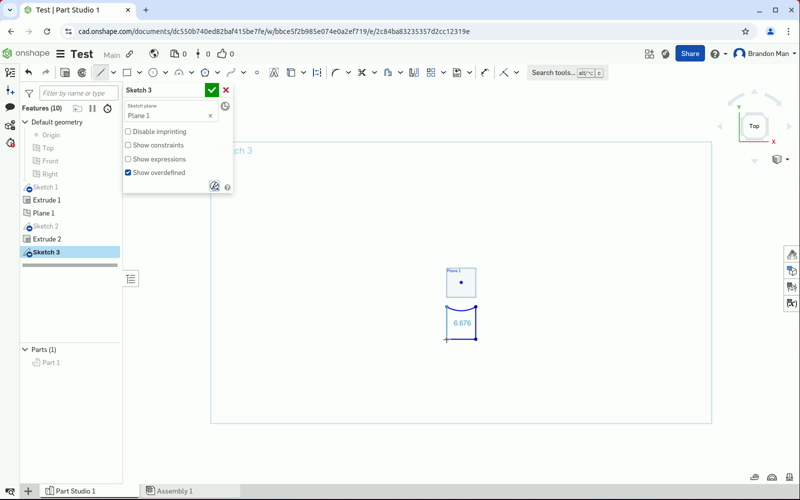
key_up(shift)
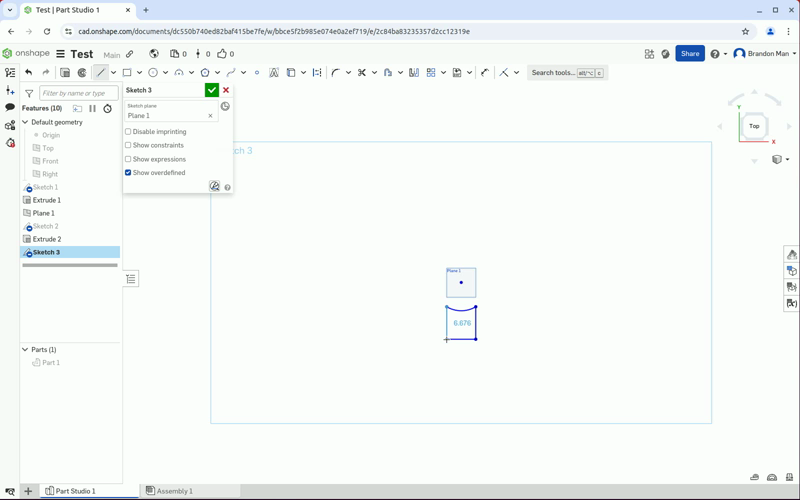
click(446, 339)
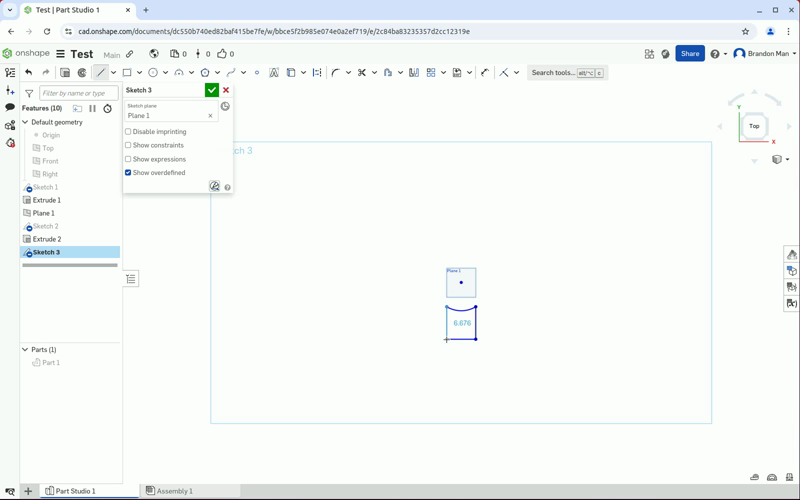
key(esc)
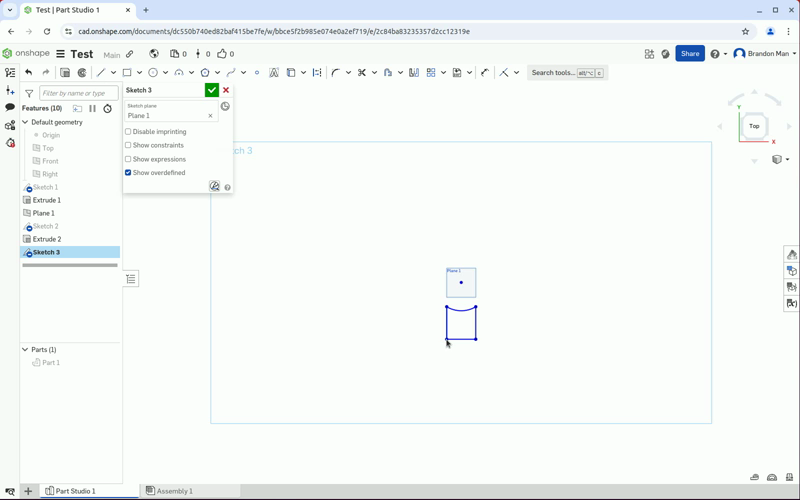
mouse_move(449, 334)
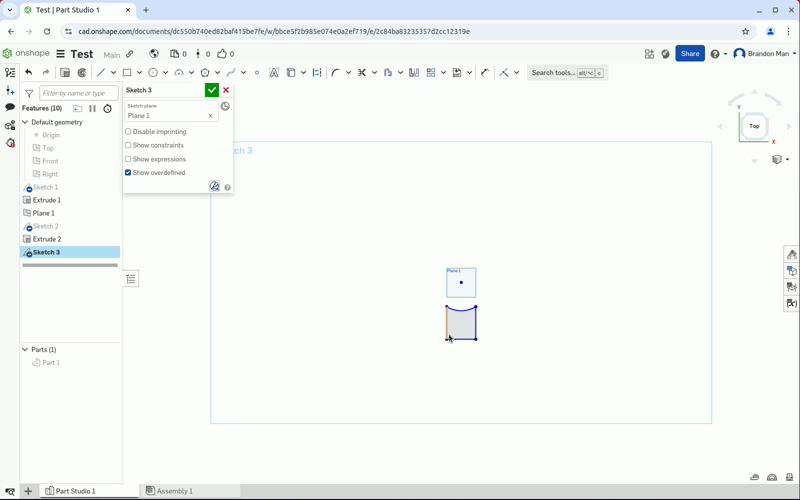
scroll(6)
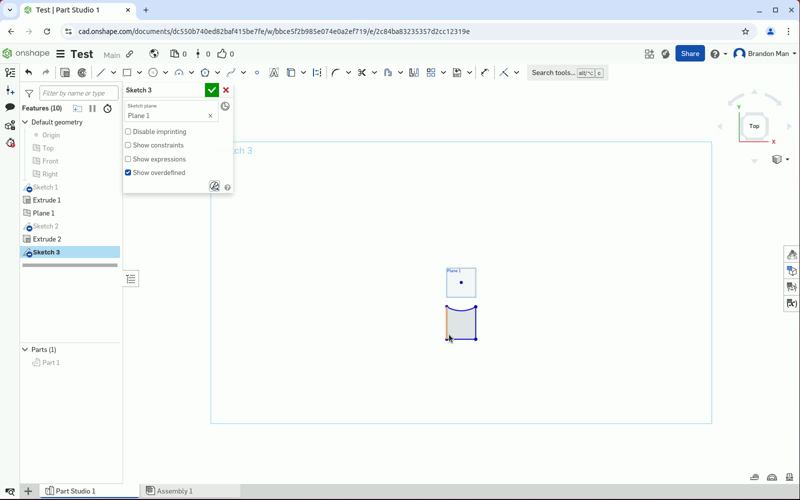
scroll(6)
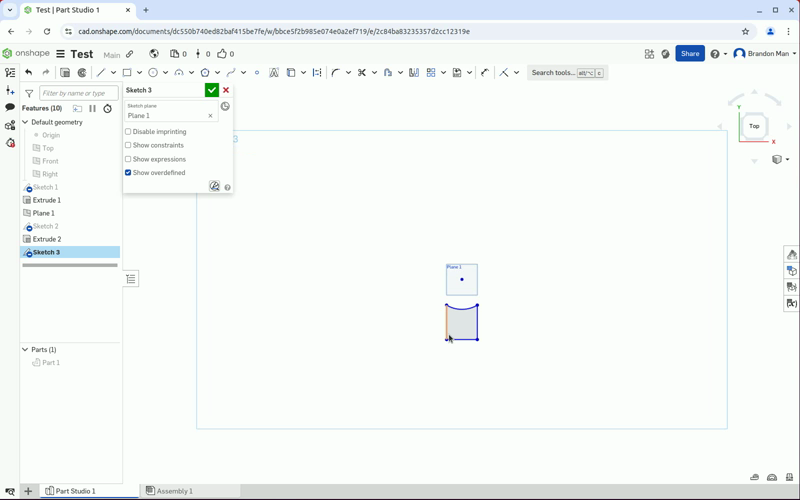
scroll(6)
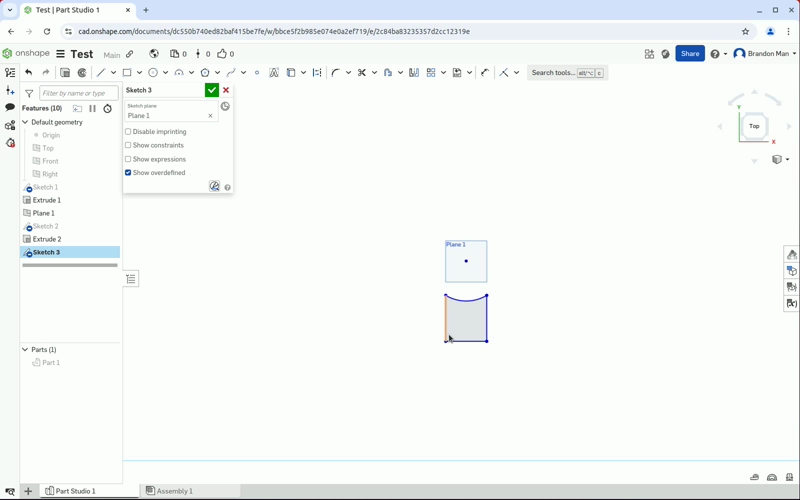
scroll(6)
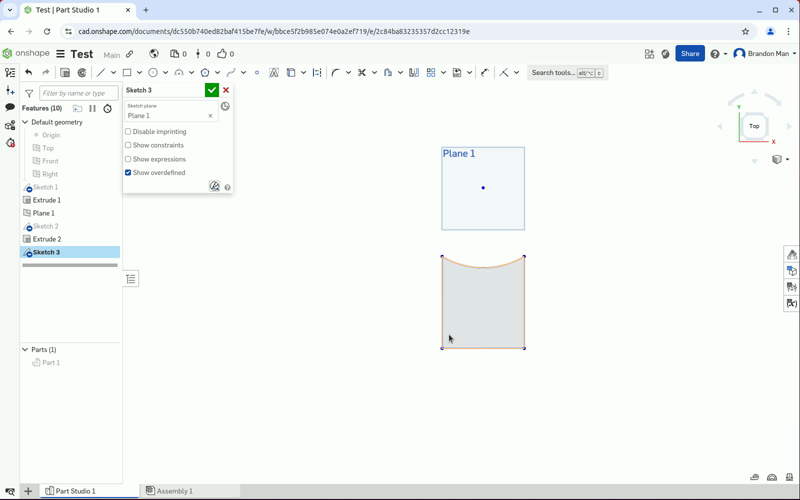
scroll(6)
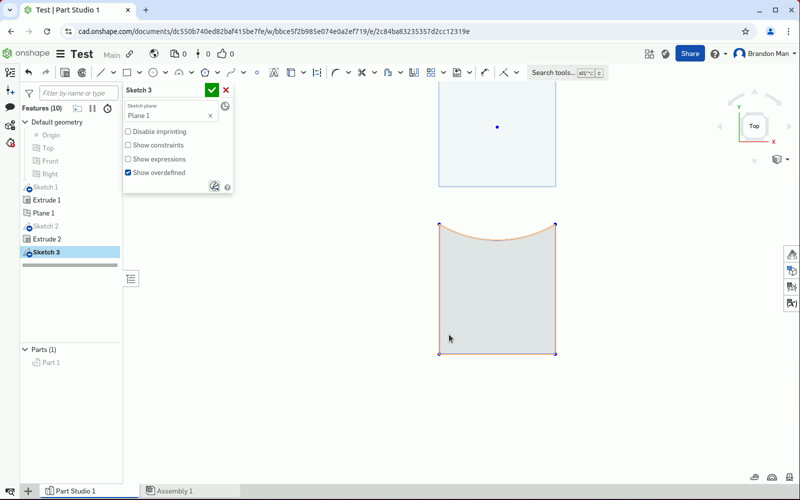
scroll(6)
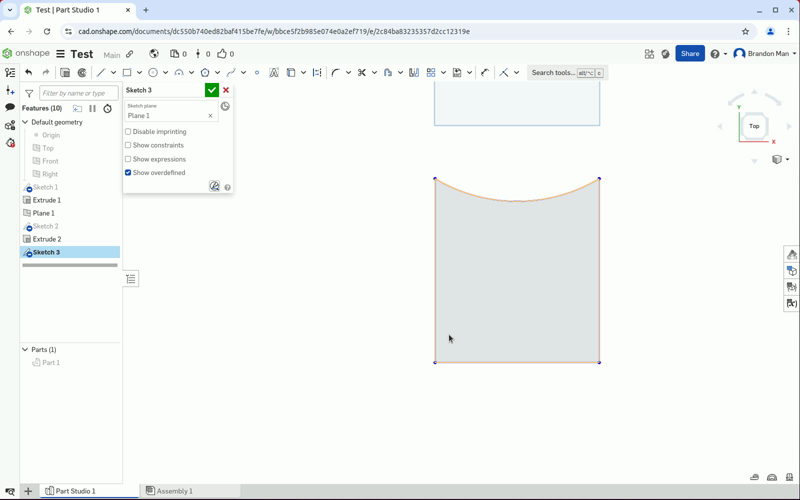
scroll(6)
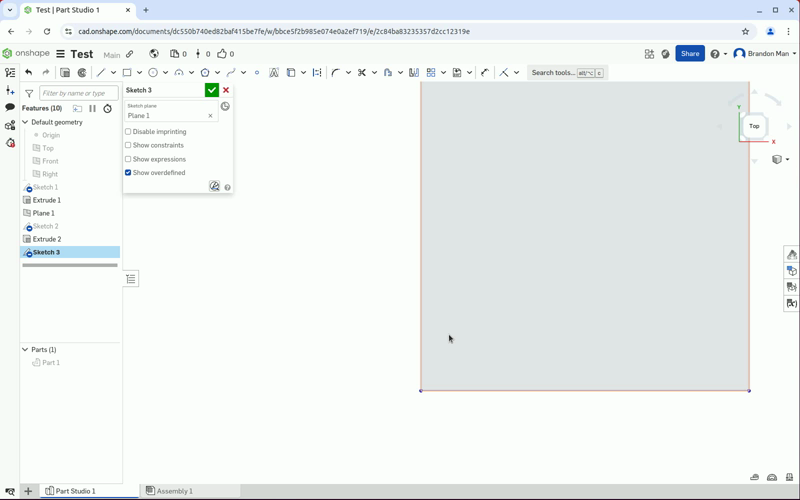
click(449, 334)
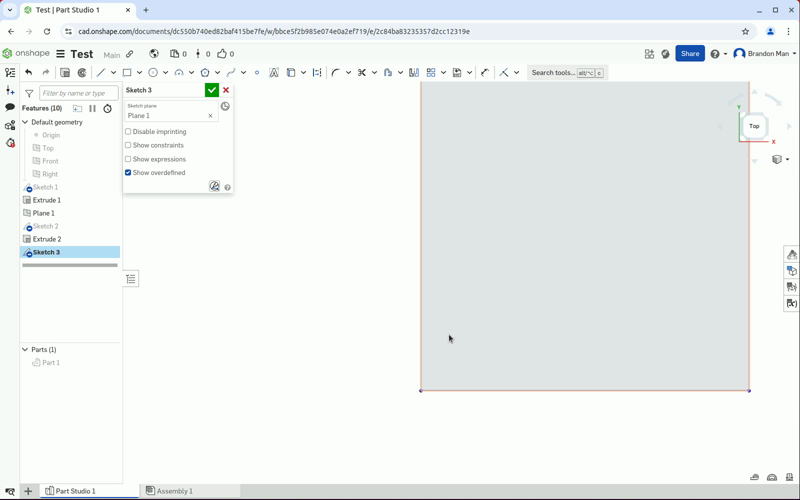
scroll(-6)
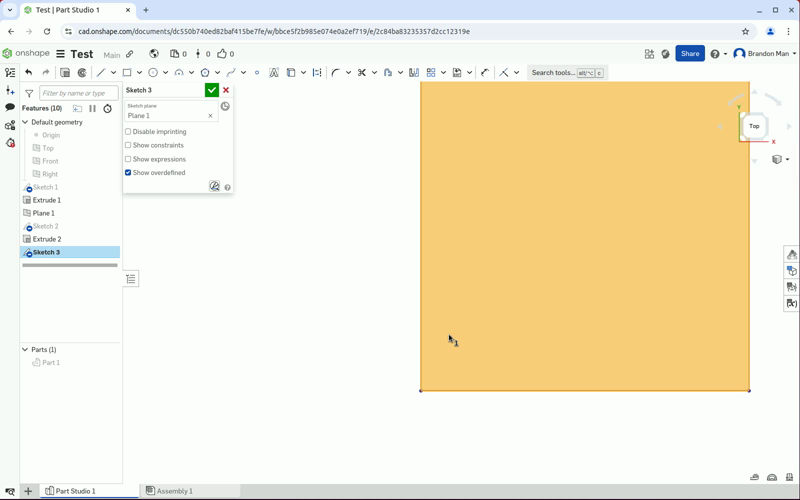
scroll(-6)
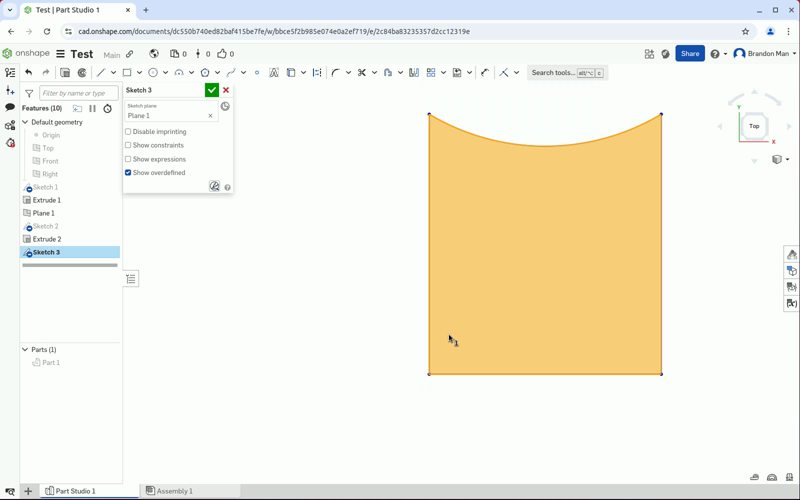
scroll(-6)
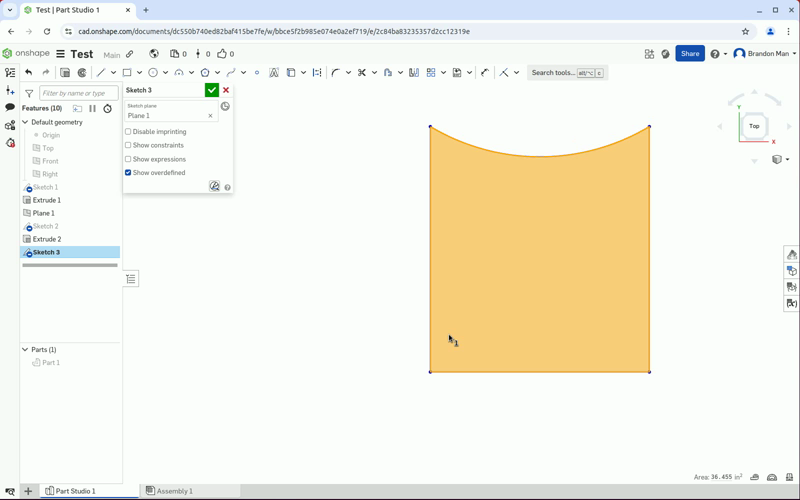
scroll(-6)
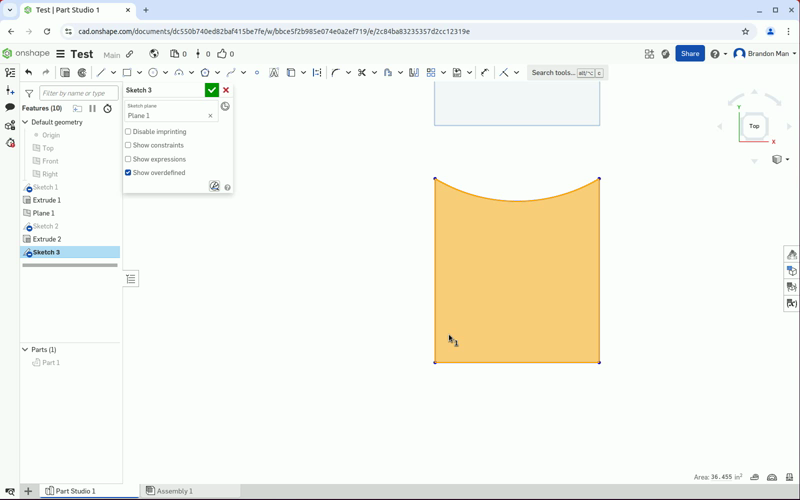
scroll(-6)
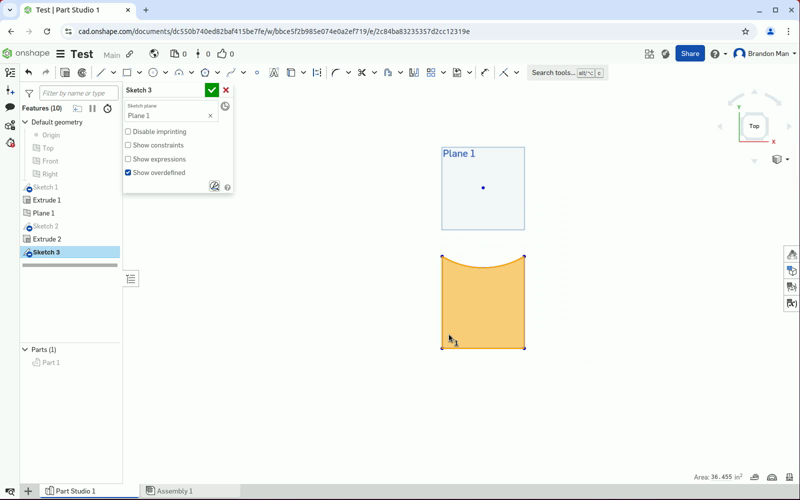
scroll(-6)
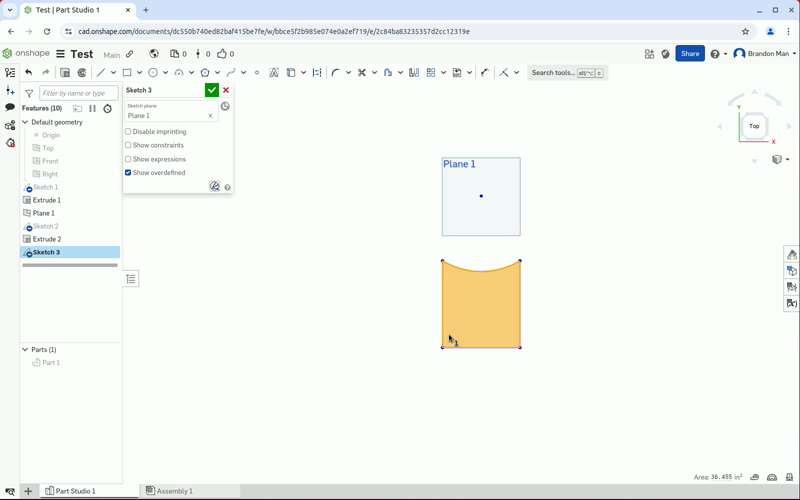
scroll(-6)
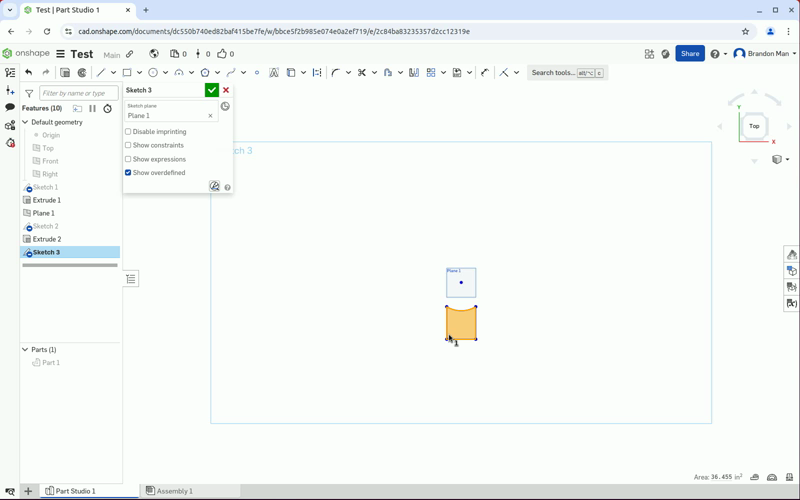
mouse_move(73, 352)
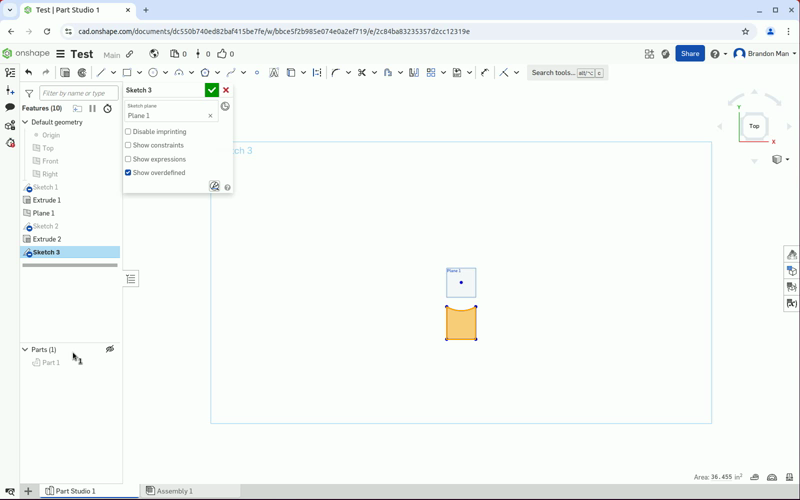
key(shift+y)
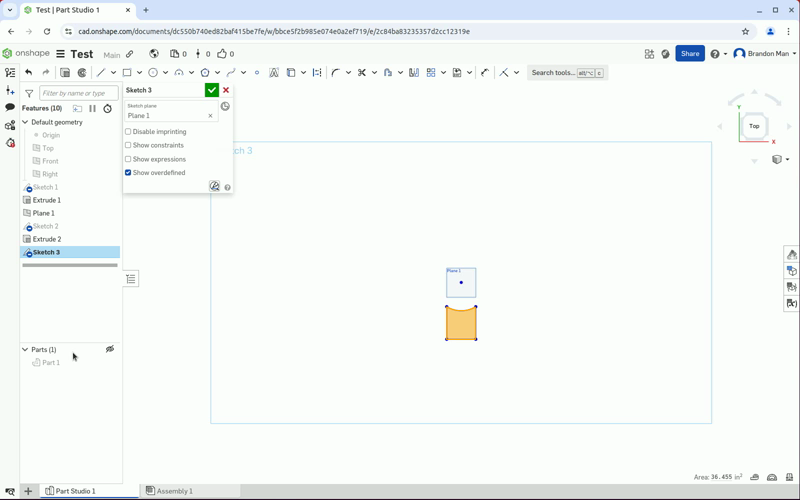
key(shift+e)
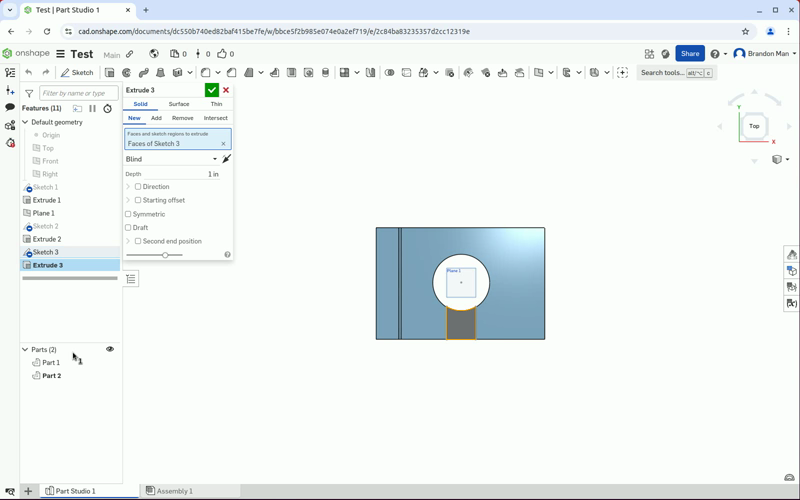
mouse_move(143, 106)
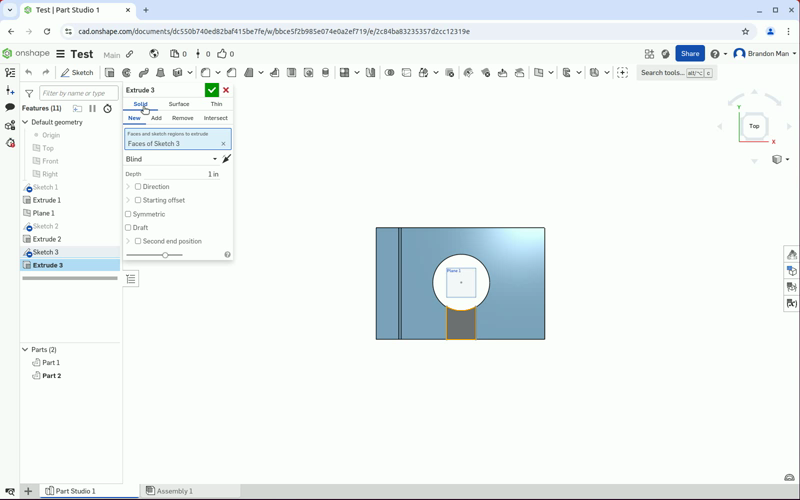
click(143, 106)
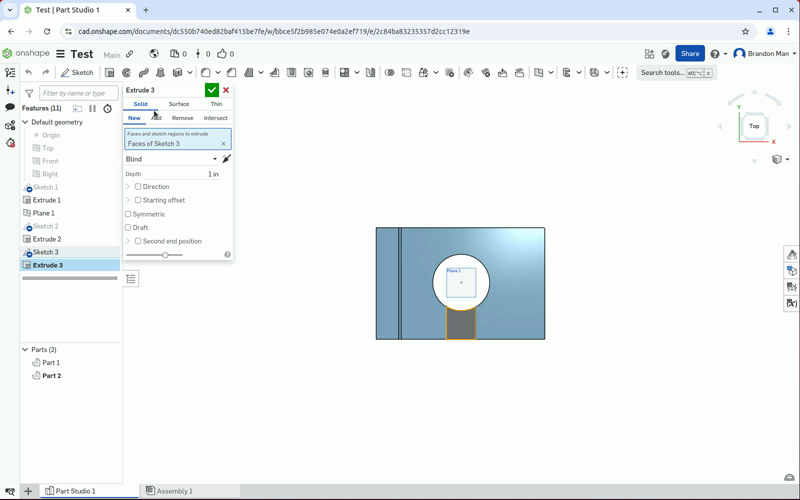
mouse_move(186, 120)
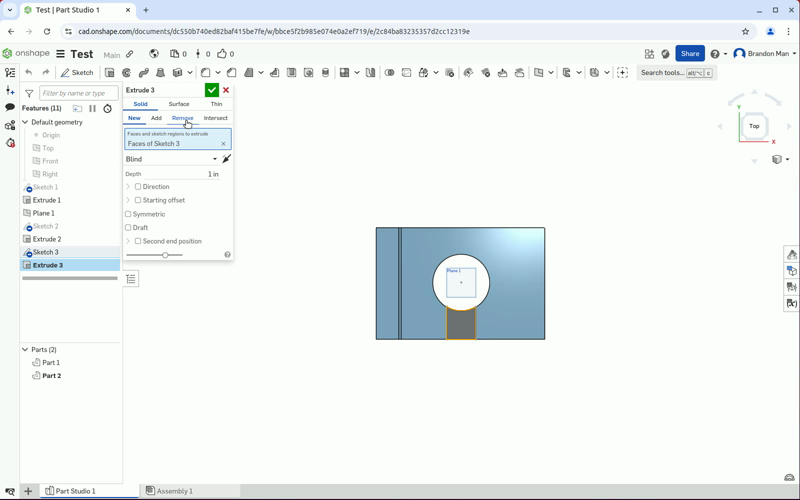
click(186, 120)
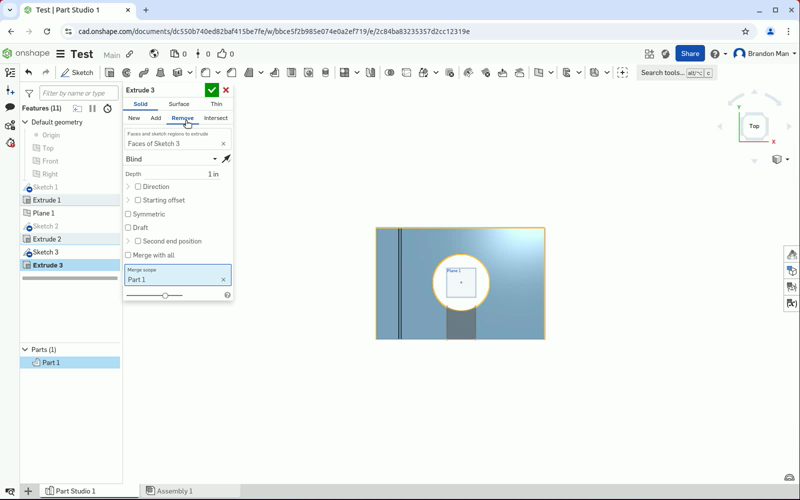
key(tab, 4)
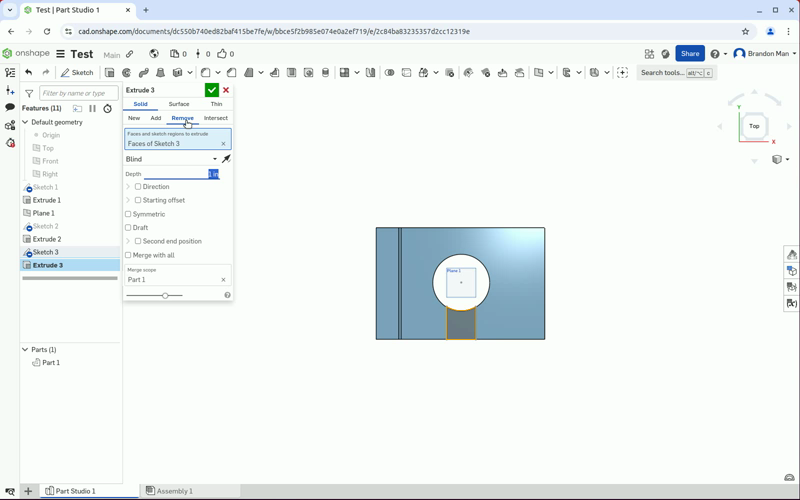
text(1.204)
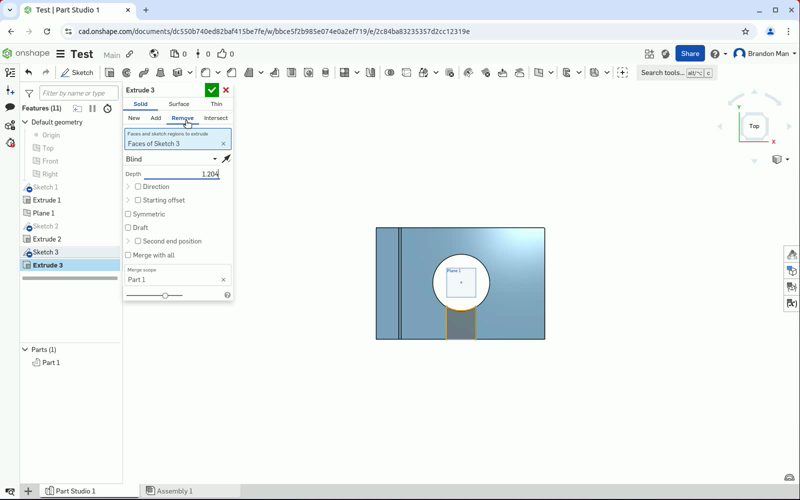
key(tab, 6)
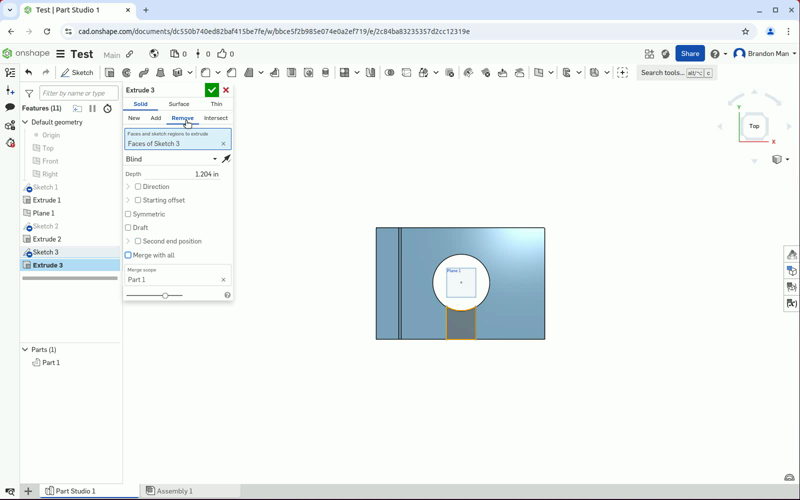
key(space)
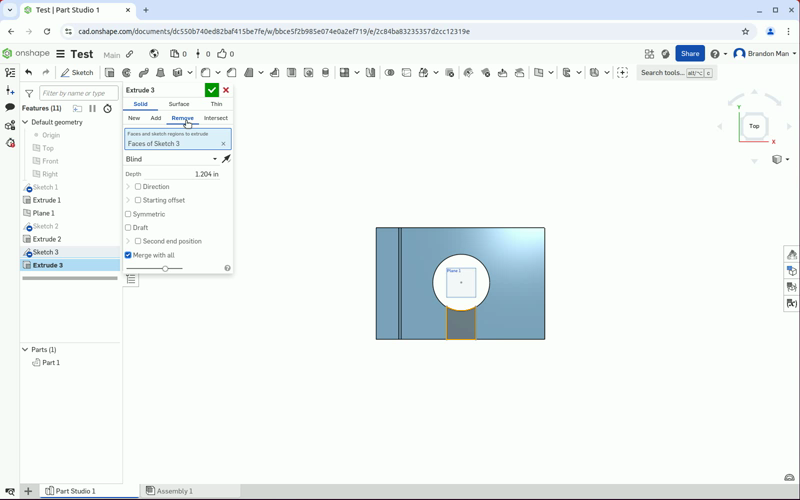
key(enter)
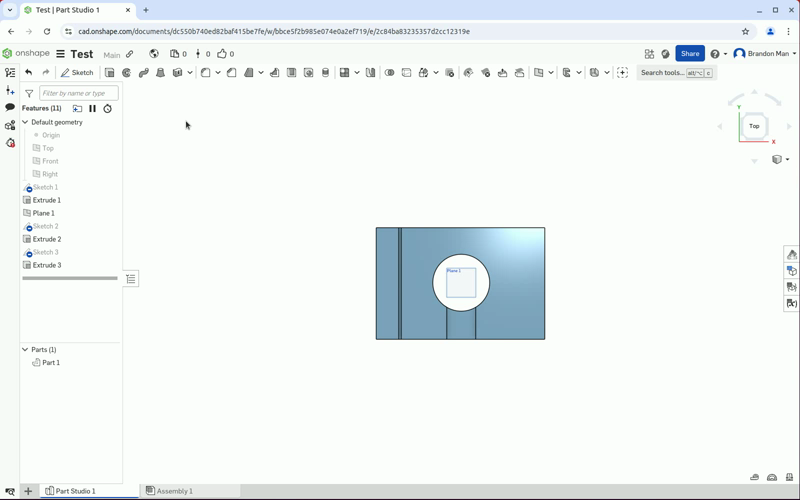
key(shift+h)
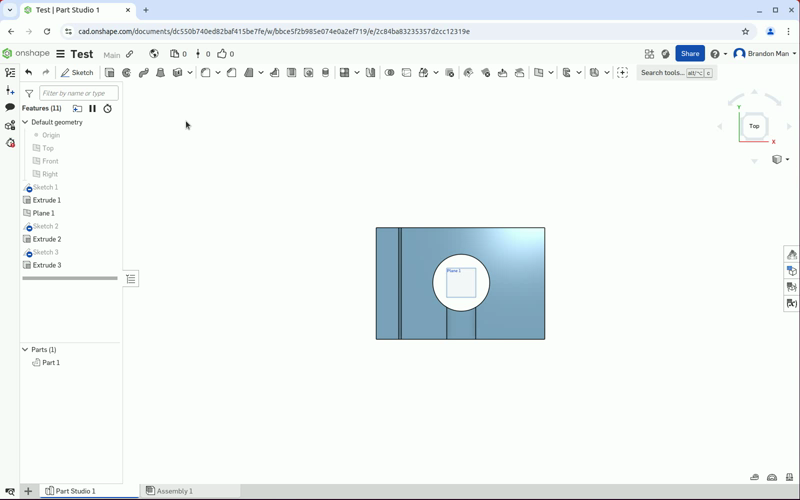
key(shift+h)
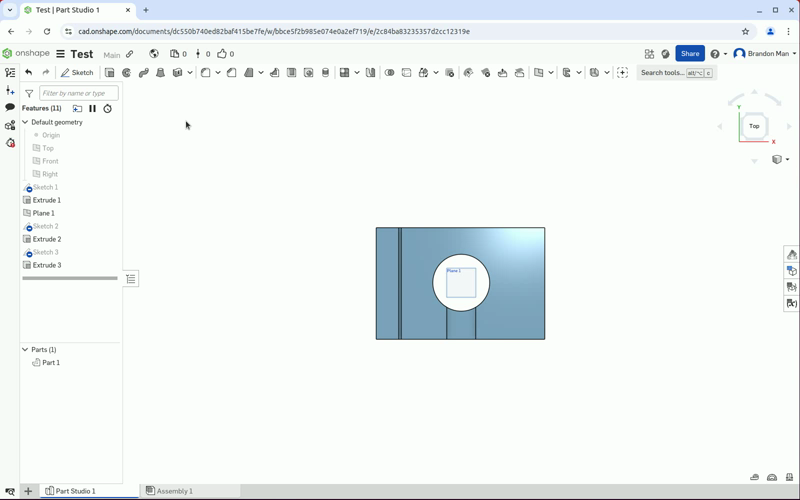
mouse_move(73, 189)
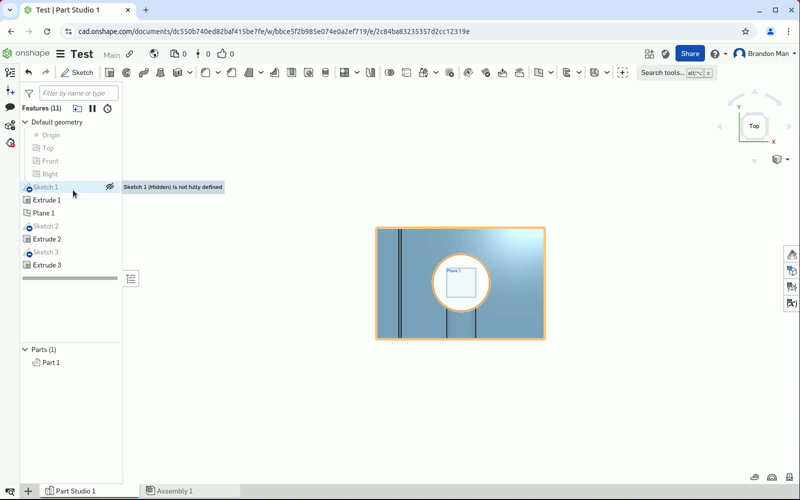
click(73, 189)
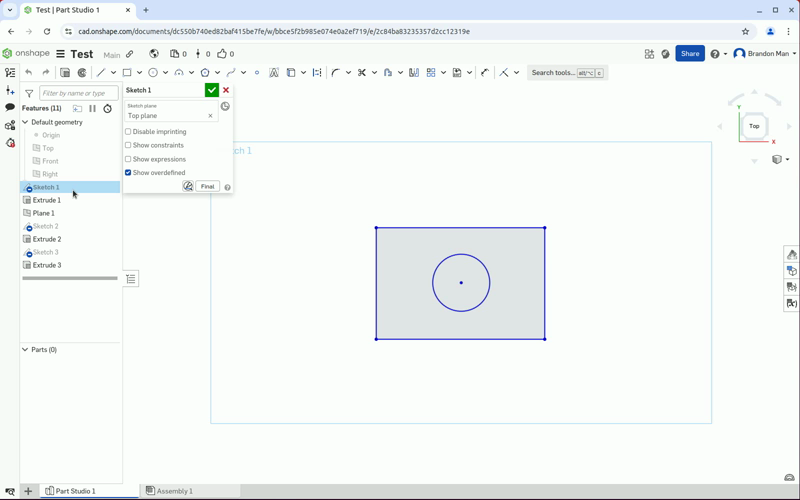
mouse_move(229, 92)
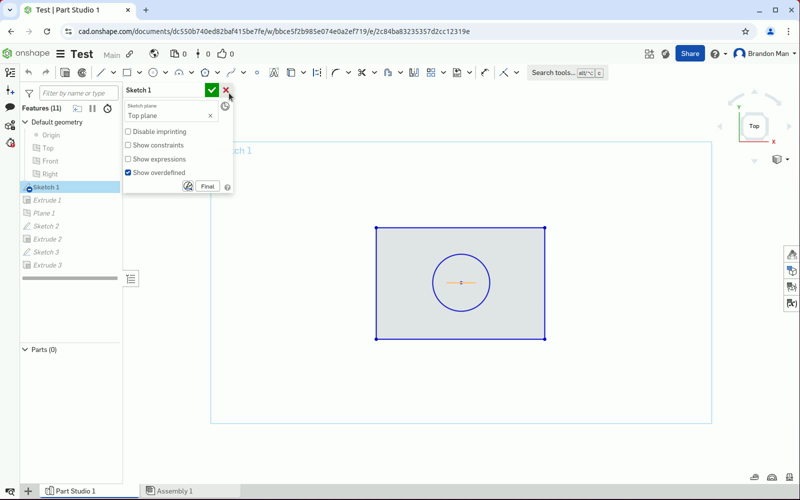
click(229, 92)
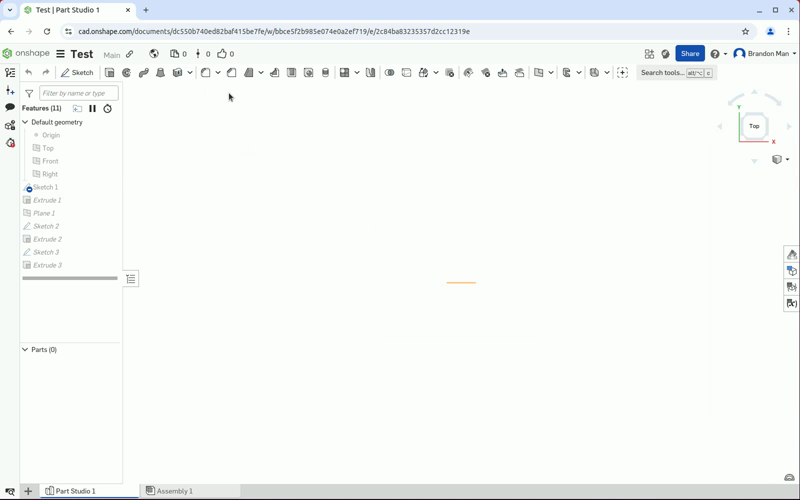
key(shift+s)
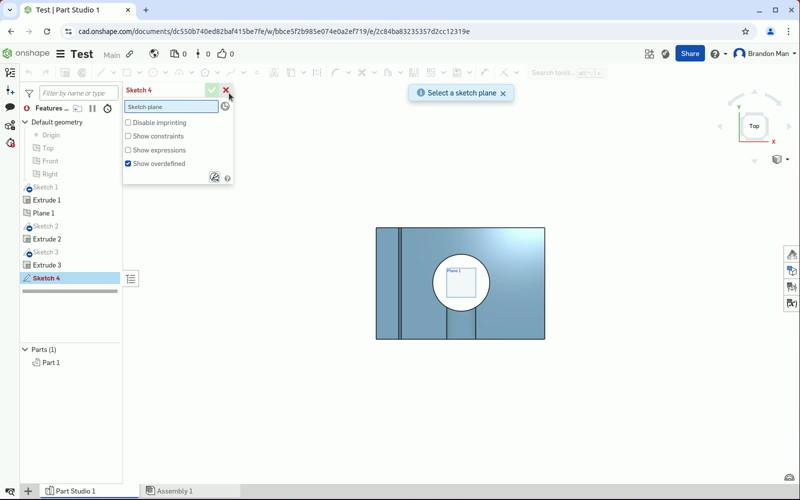
mouse_move(73, 215)
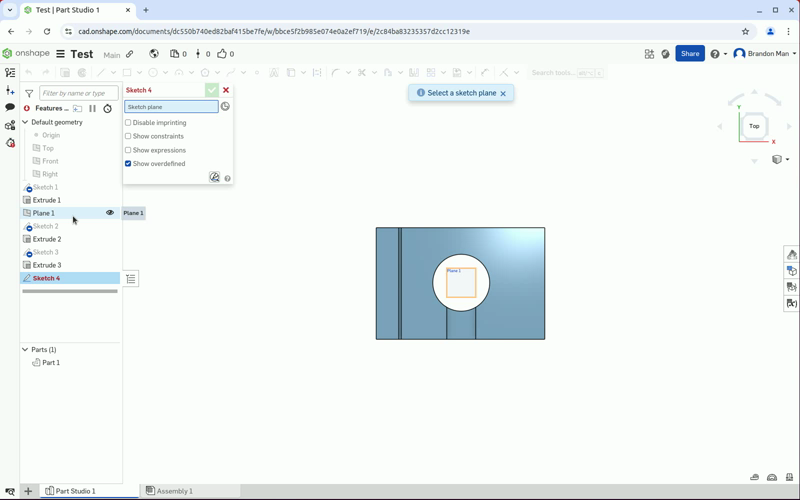
click(73, 215)
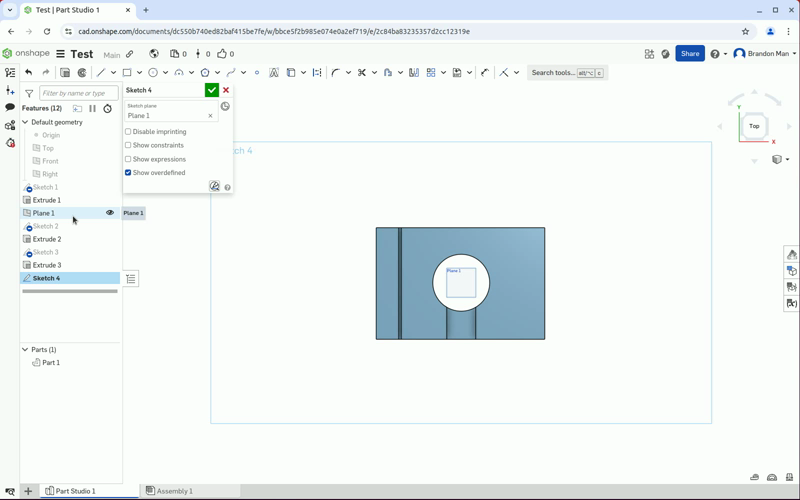
mouse_move(73, 352)
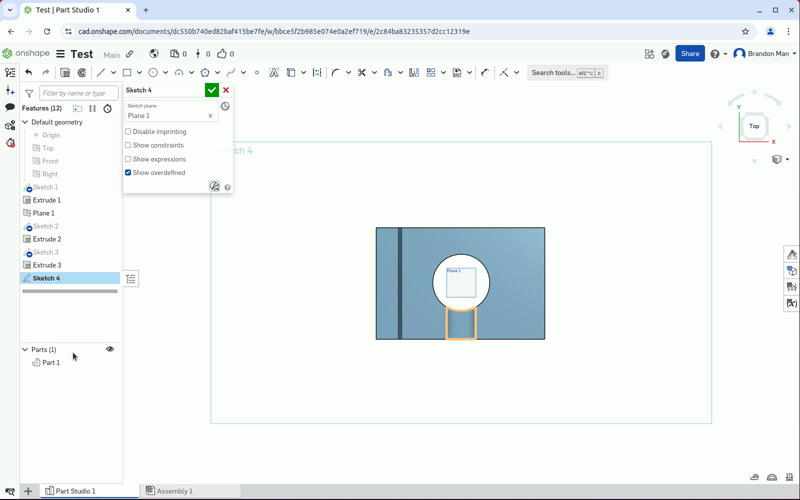
key(y)
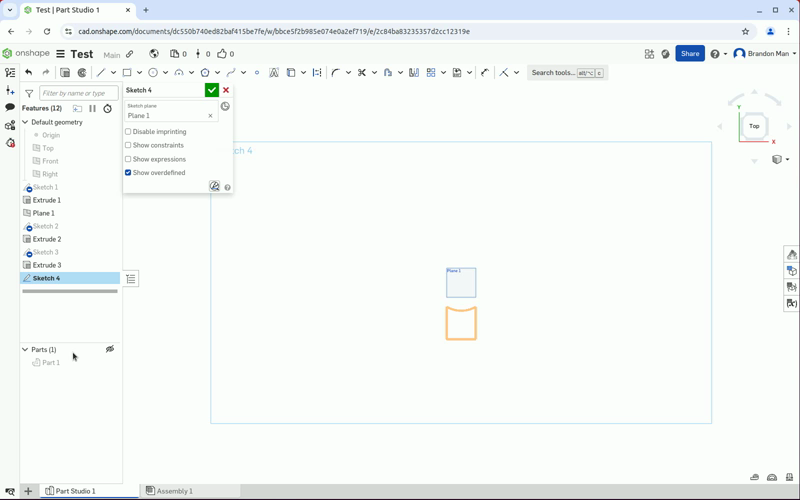
key(a)
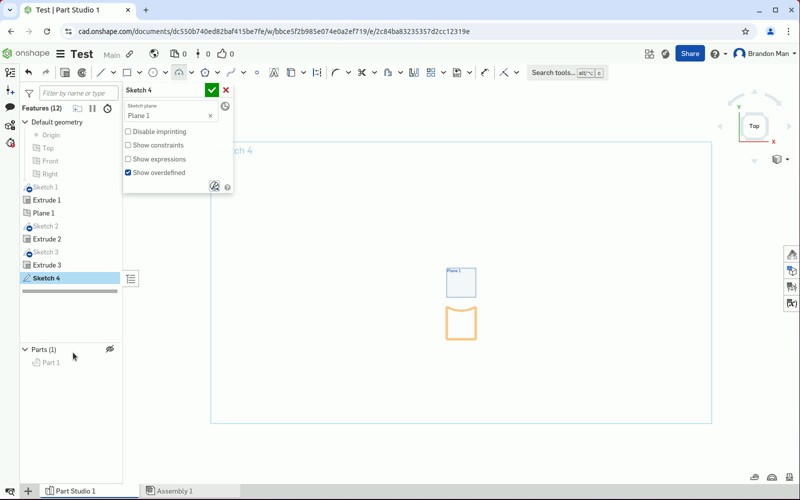
key_down(shift)
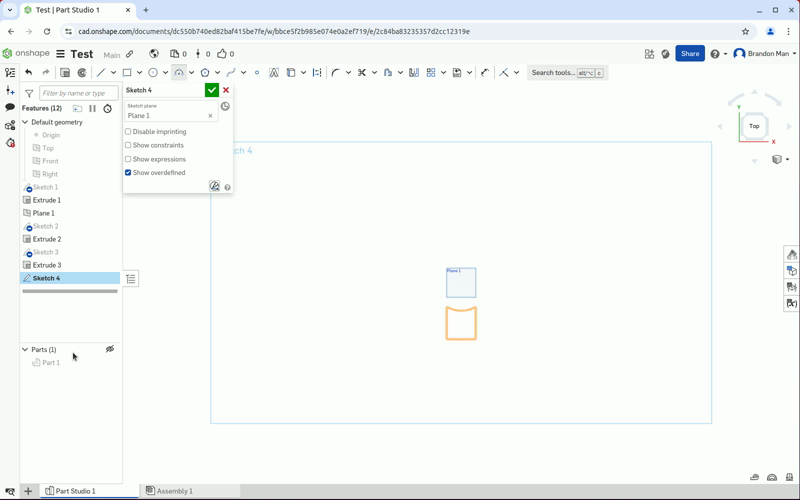
mouse_move(446, 258)
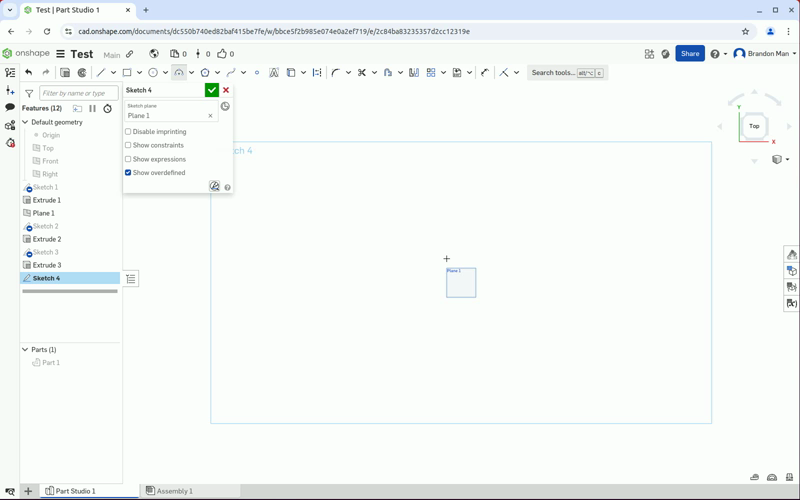
click(446, 258)
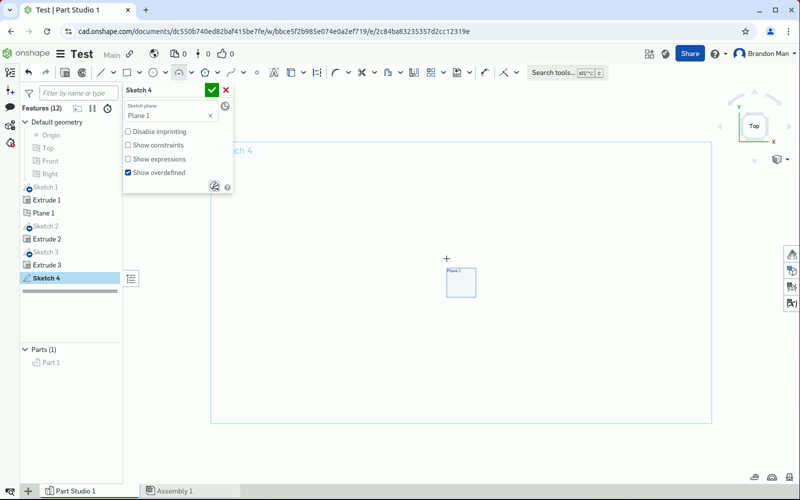
key_up(shift)
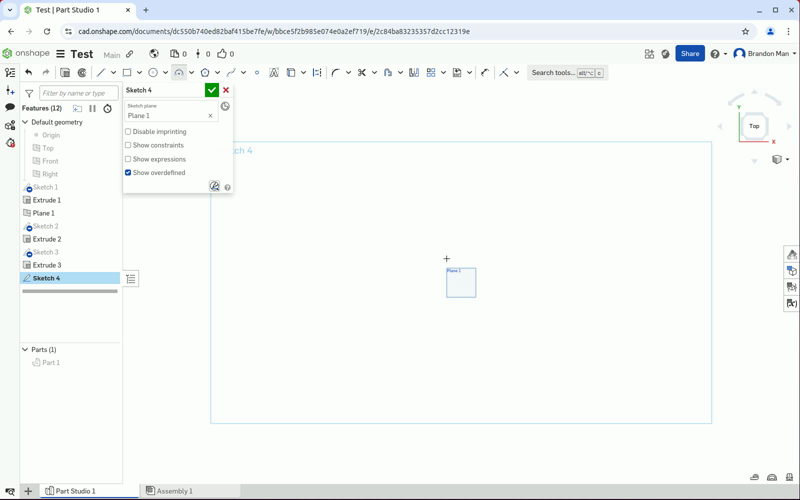
key_down(shift)
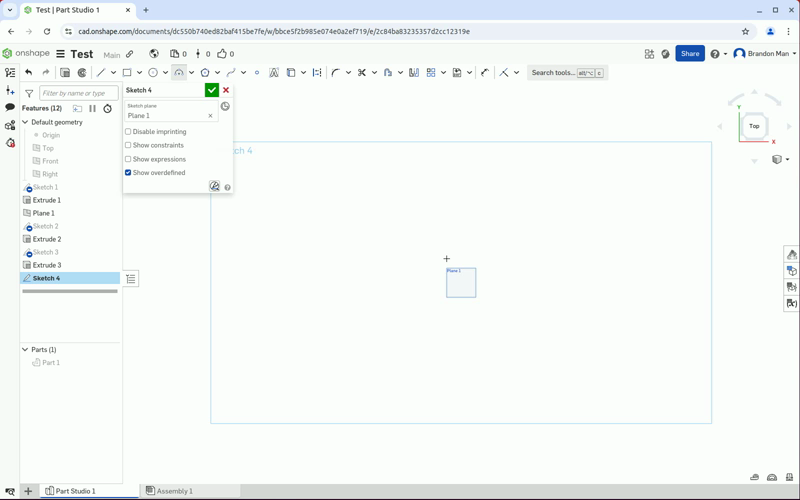
mouse_move(475, 258)
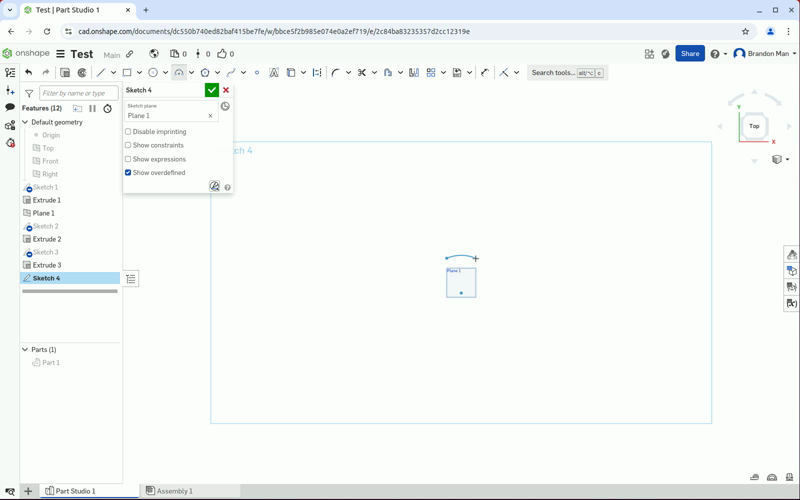
click(475, 258)
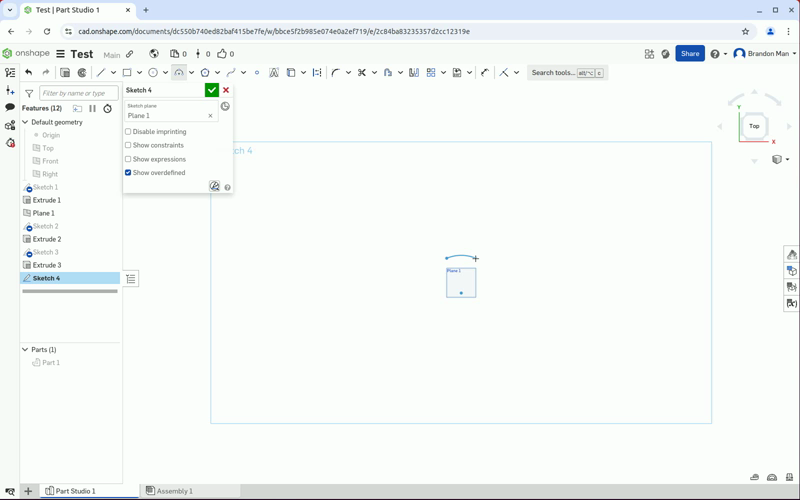
mouse_move(461, 254)
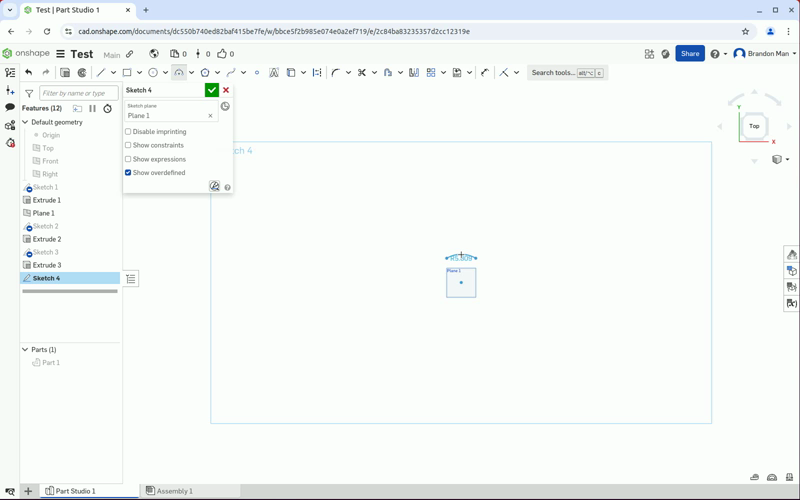
click(461, 254)
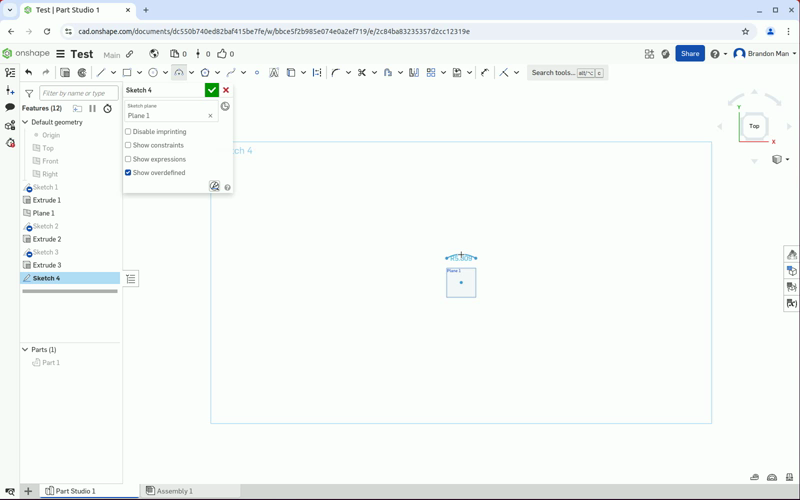
key_up(shift)
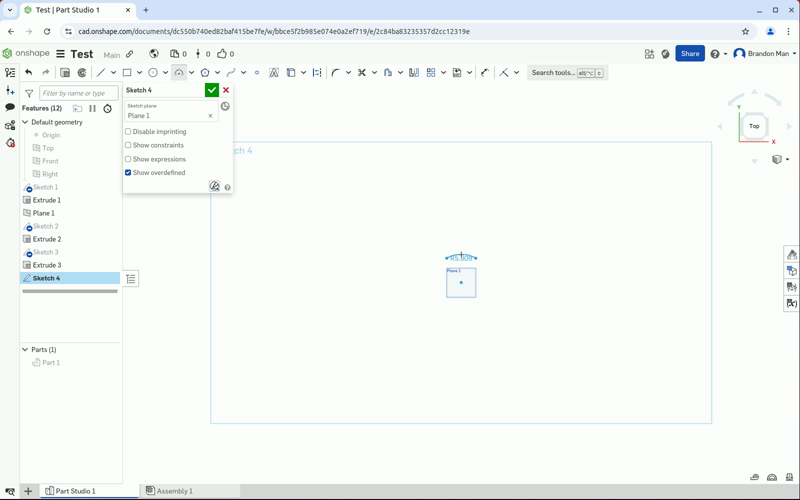
key(esc)
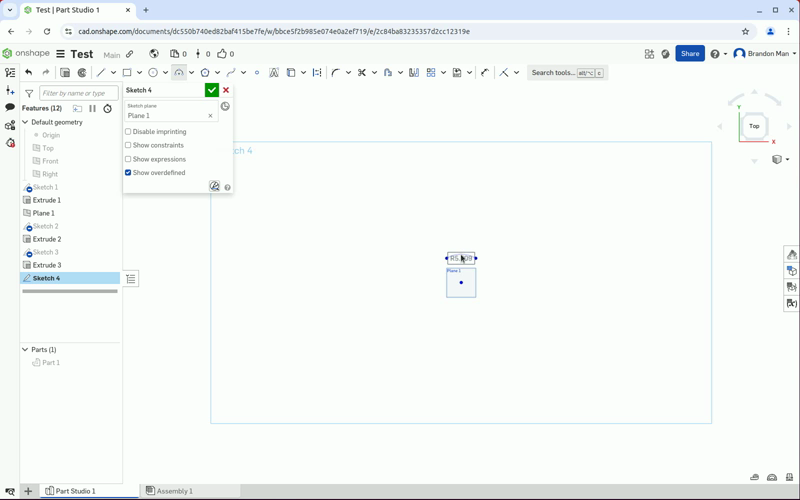
key(l)
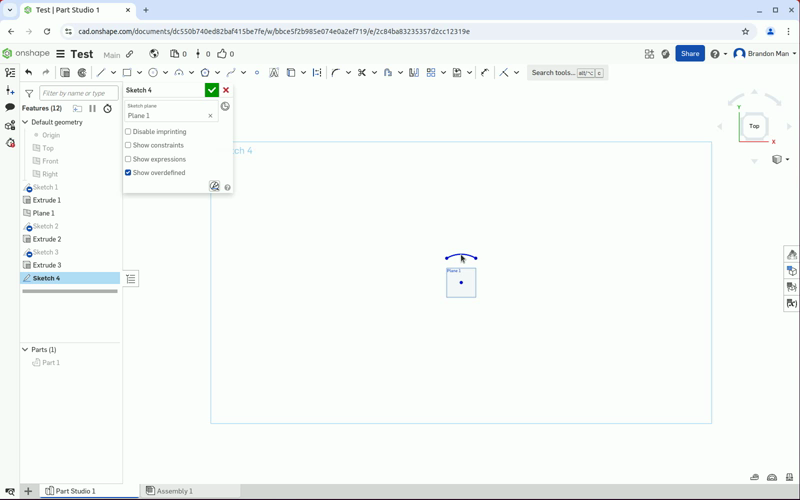
mouse_move(475, 258)
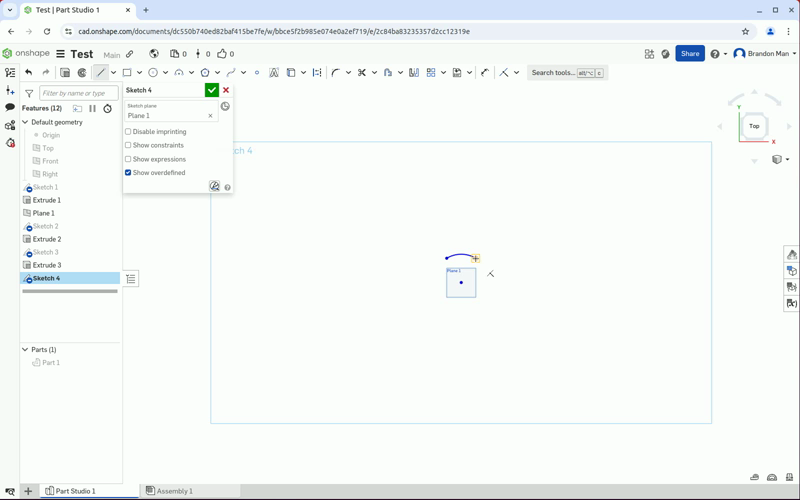
click(475, 258)
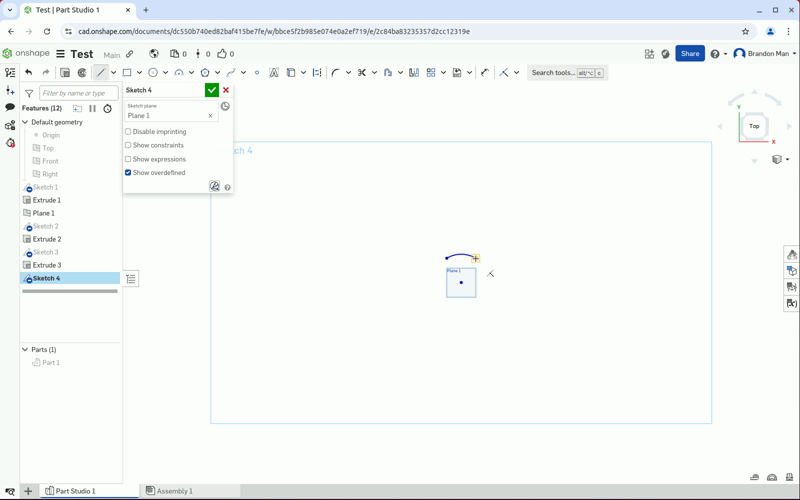
key_down(shift)
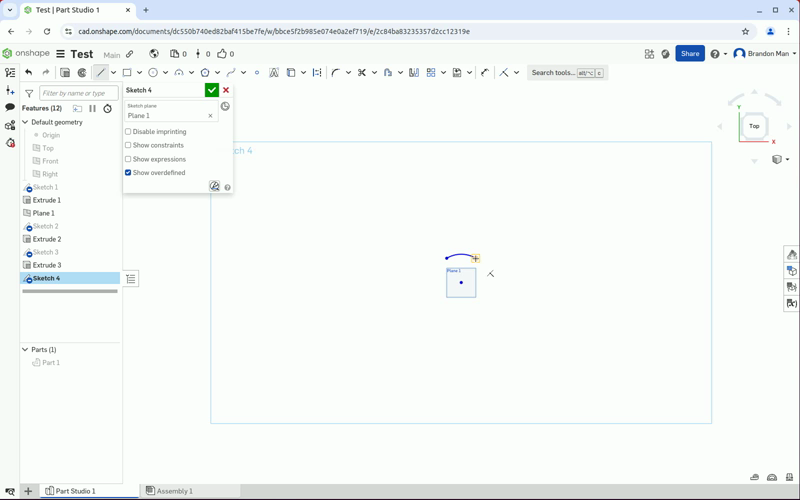
mouse_move(505, 258)
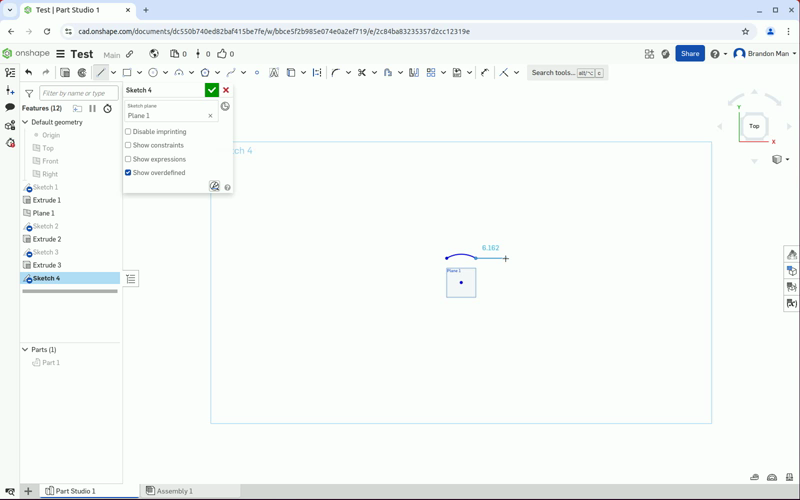
mouse_move(475, 225)
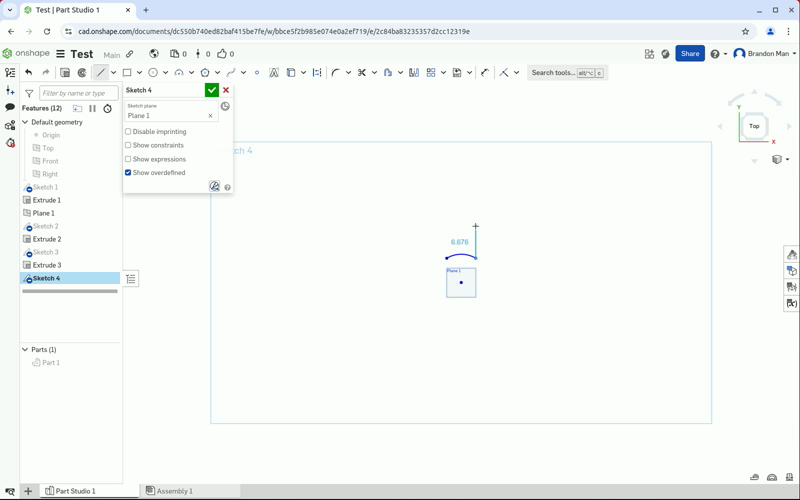
click(475, 225)
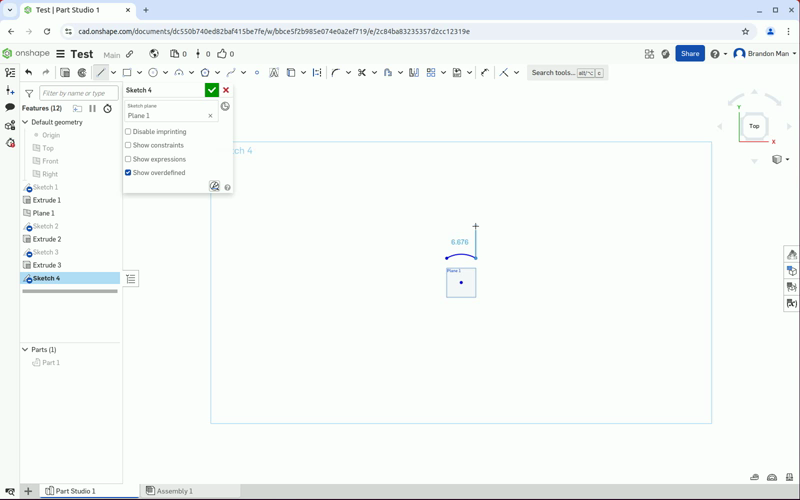
key_up(shift)
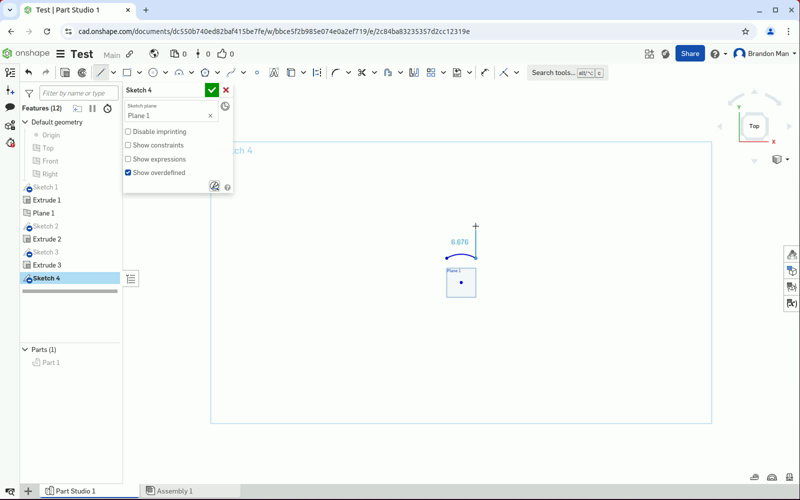
key_down(shift)
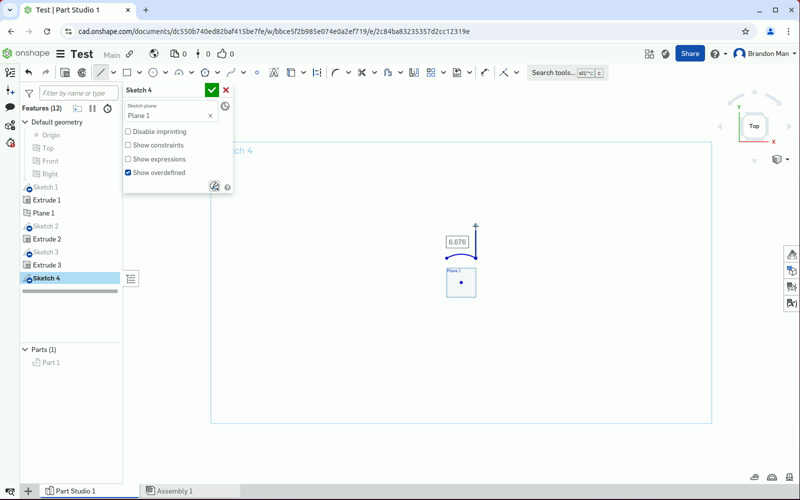
mouse_move(505, 225)
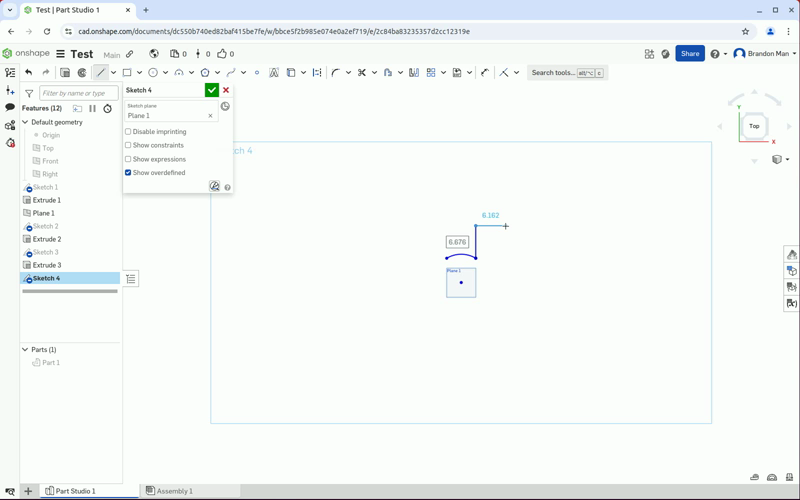
mouse_move(446, 225)
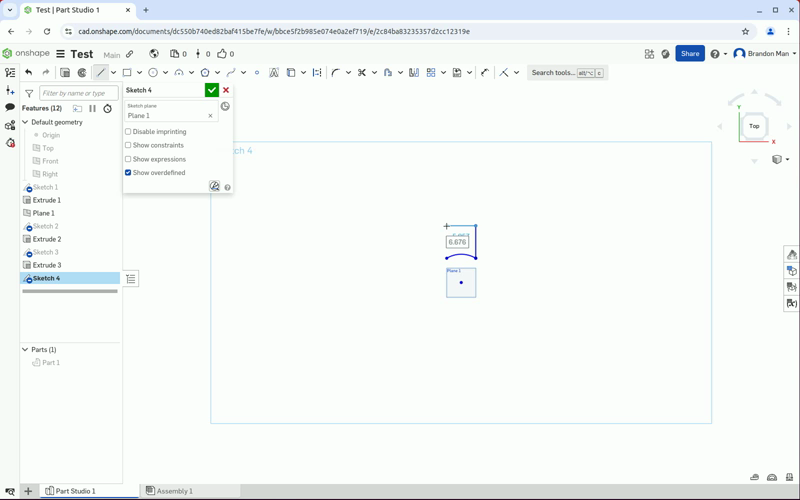
click(446, 225)
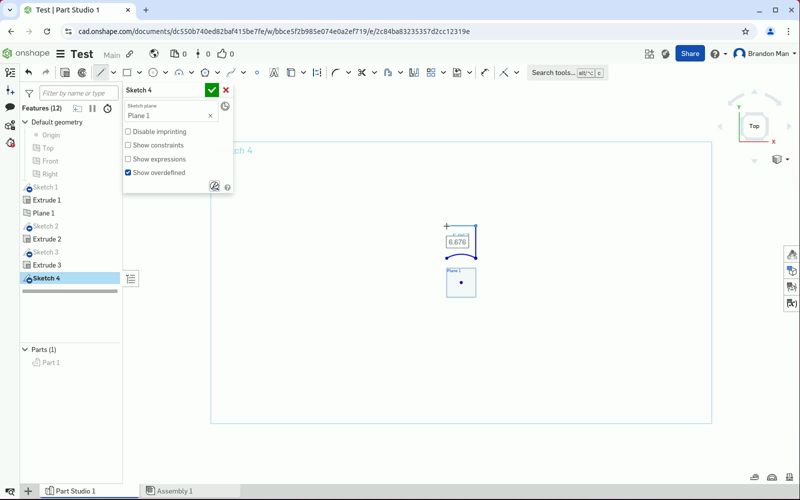
key_up(shift)
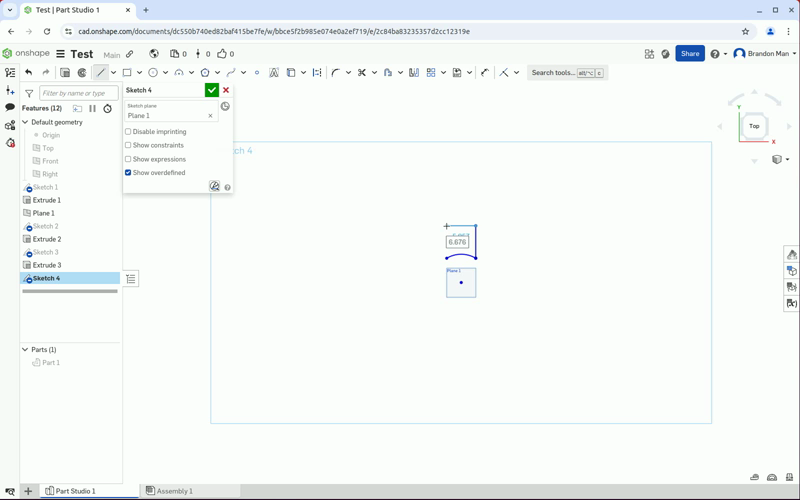
mouse_move(476, 225)
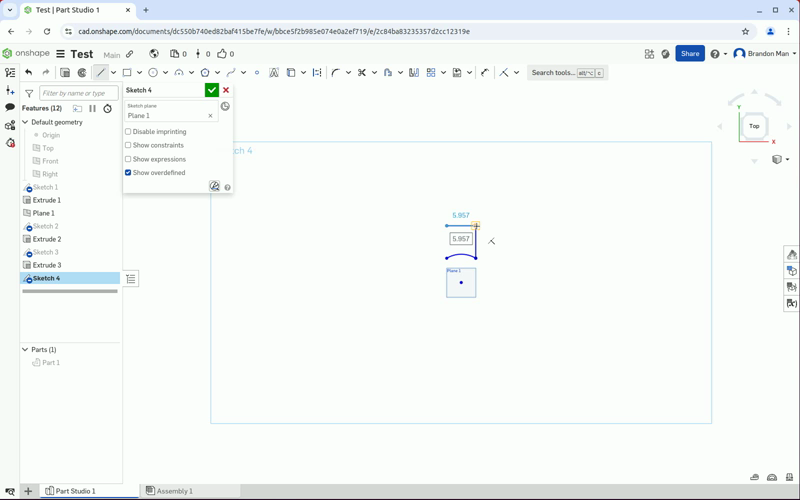
key_down(shift)
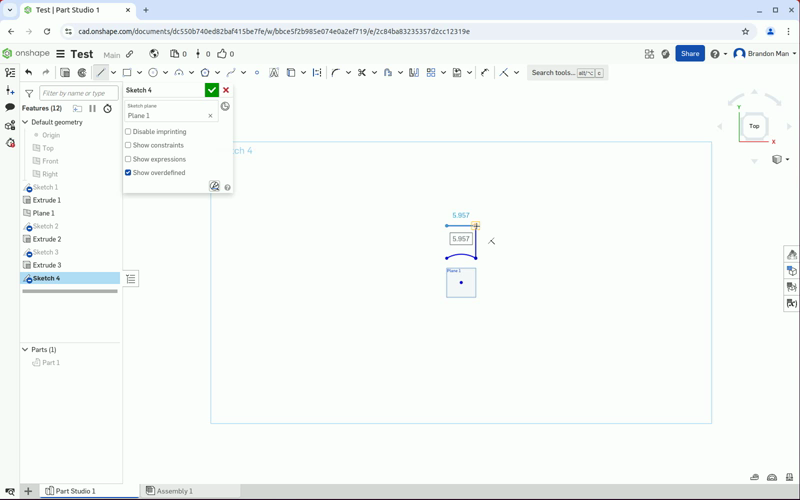
mouse_move(446, 258)
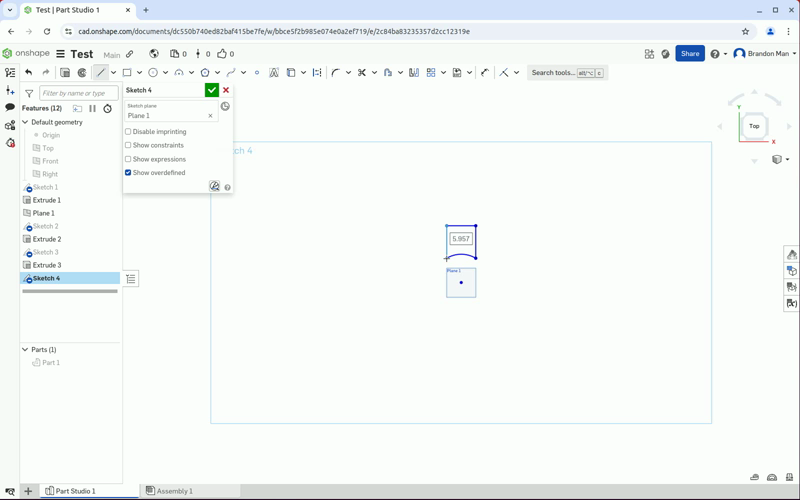
key_up(shift)
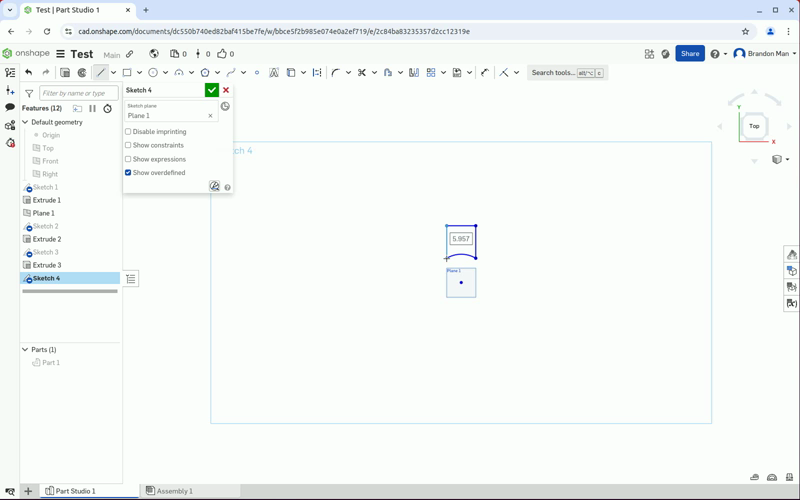
click(446, 258)
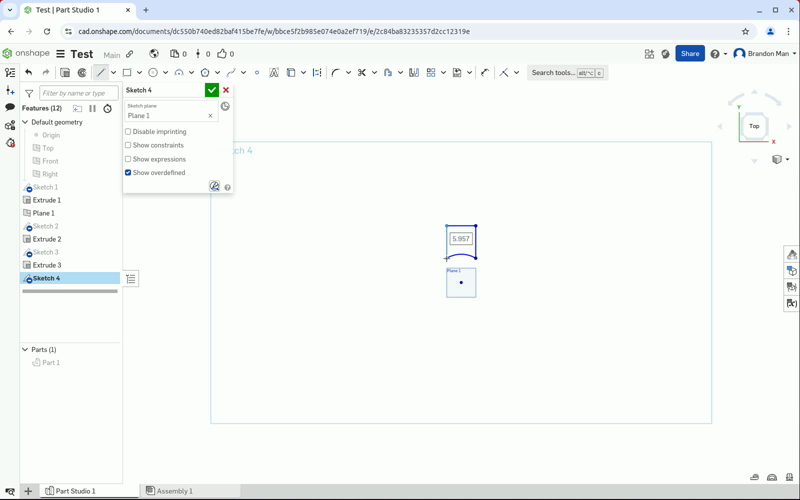
key(esc)
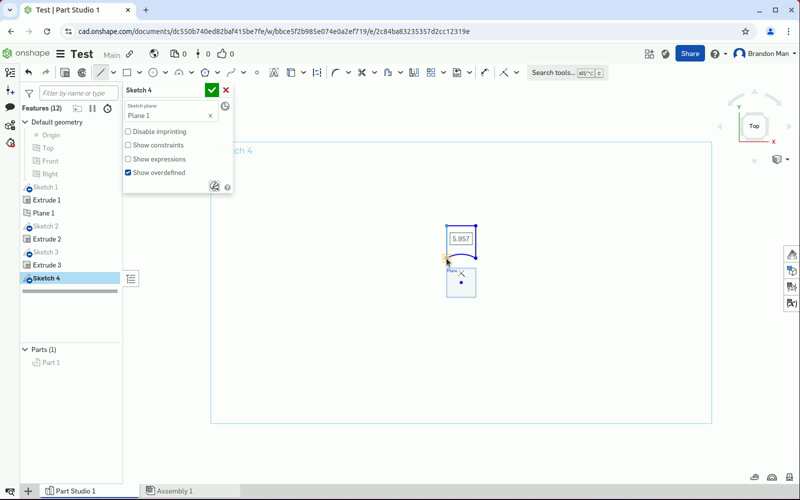
mouse_move(464, 229)
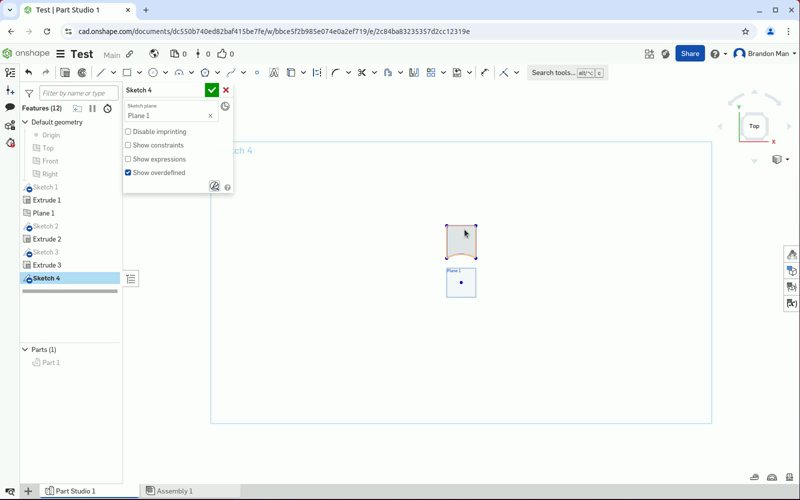
scroll(6)
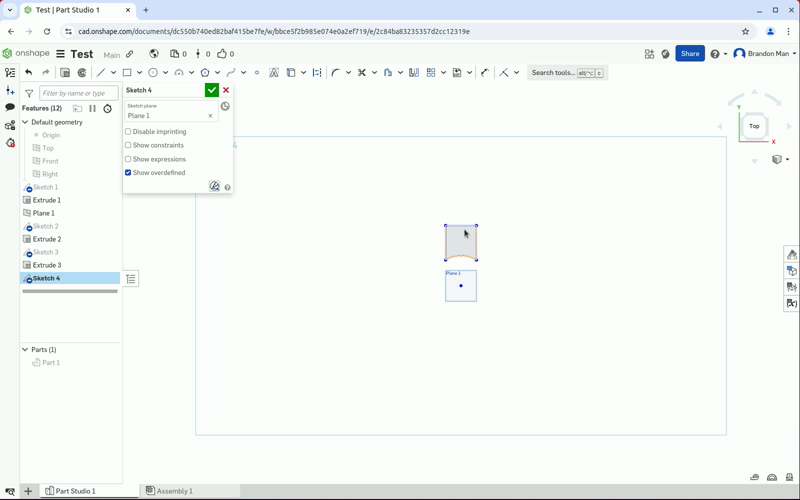
scroll(6)
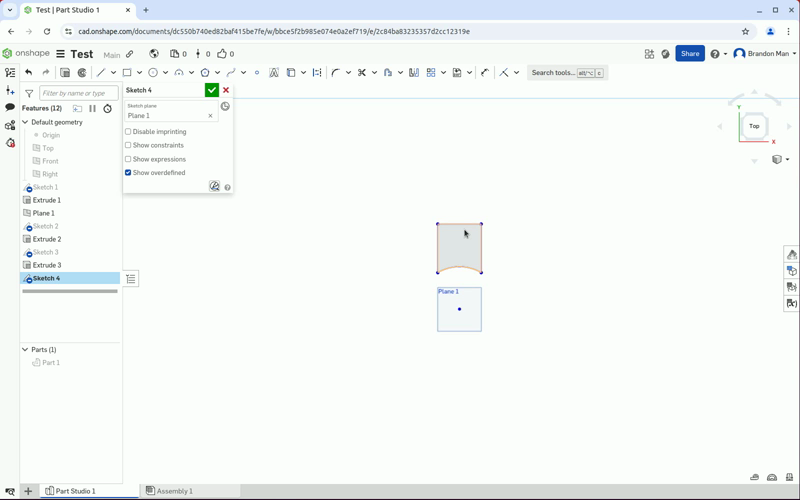
scroll(6)
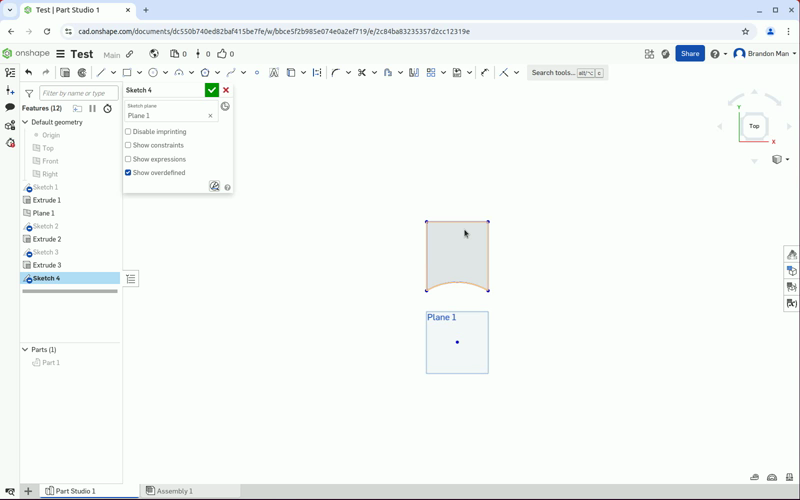
scroll(6)
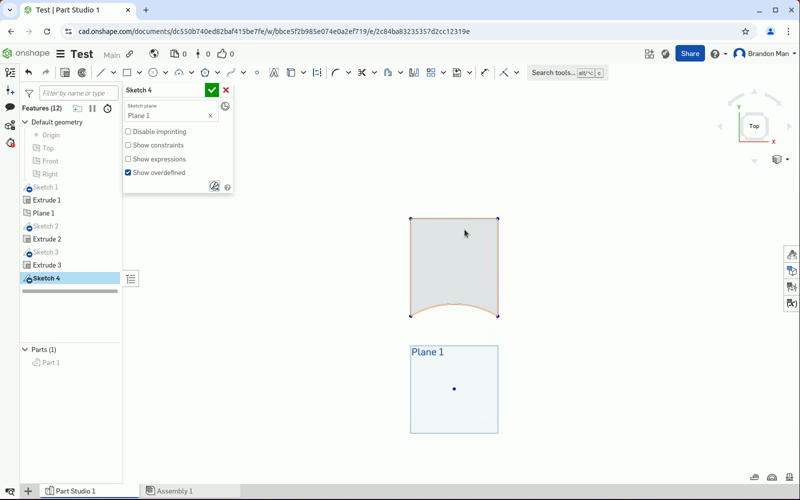
scroll(6)
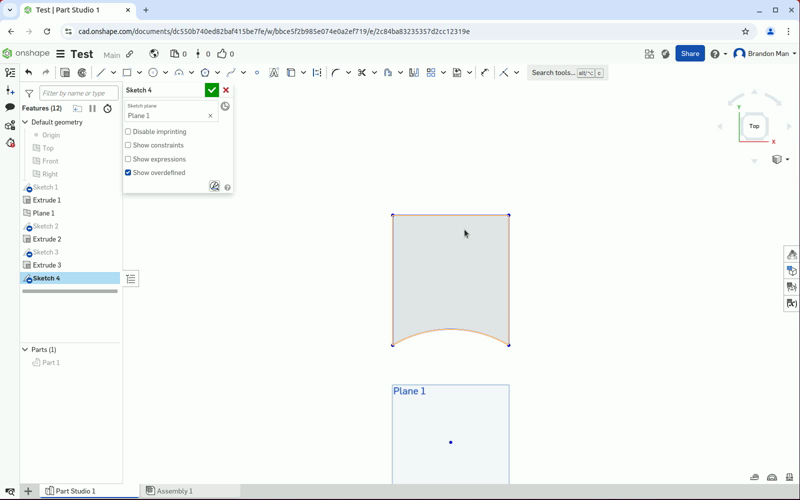
scroll(6)
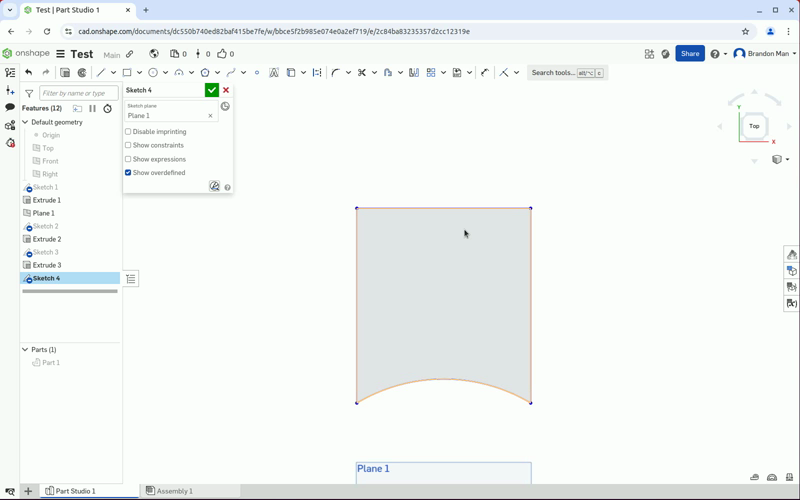
scroll(6)
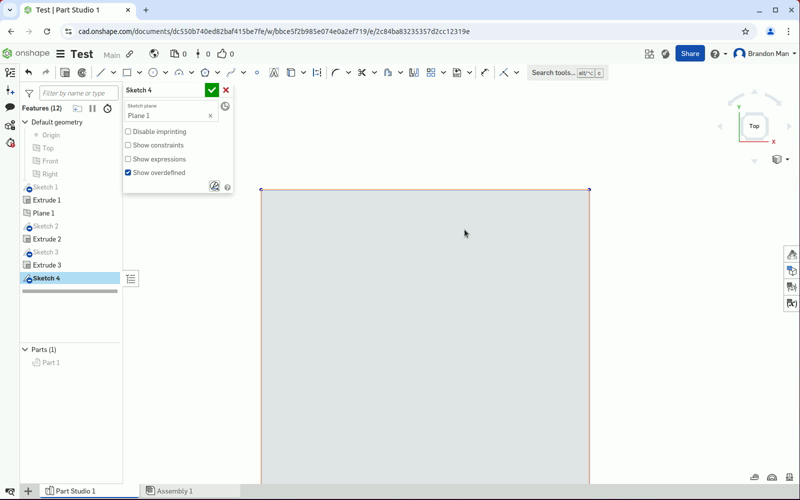
click(464, 229)
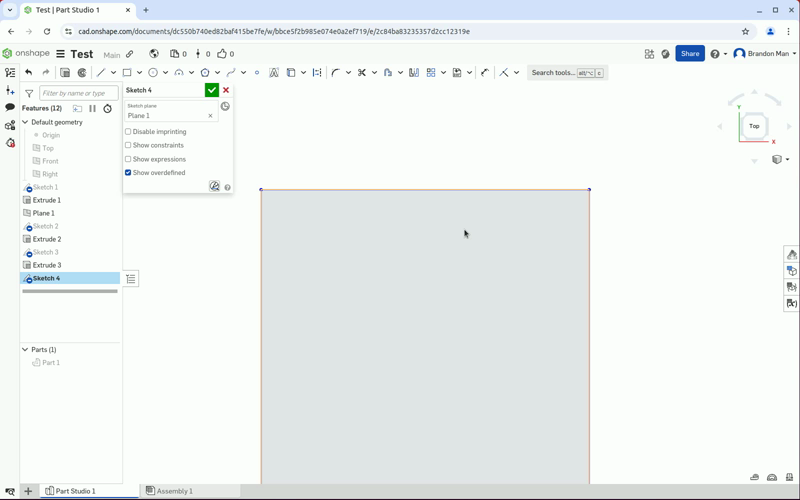
scroll(-6)
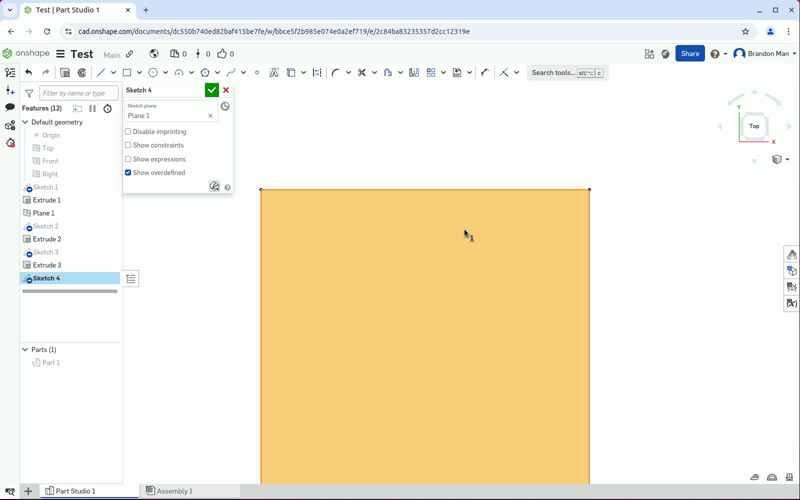
scroll(-6)
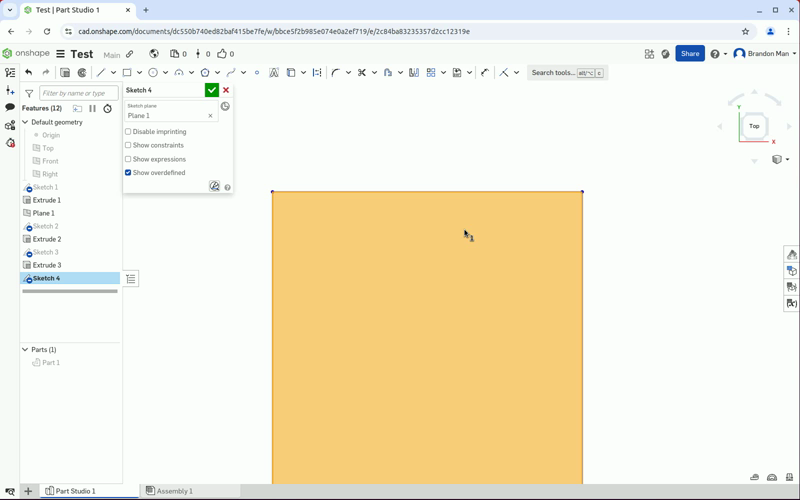
scroll(-6)
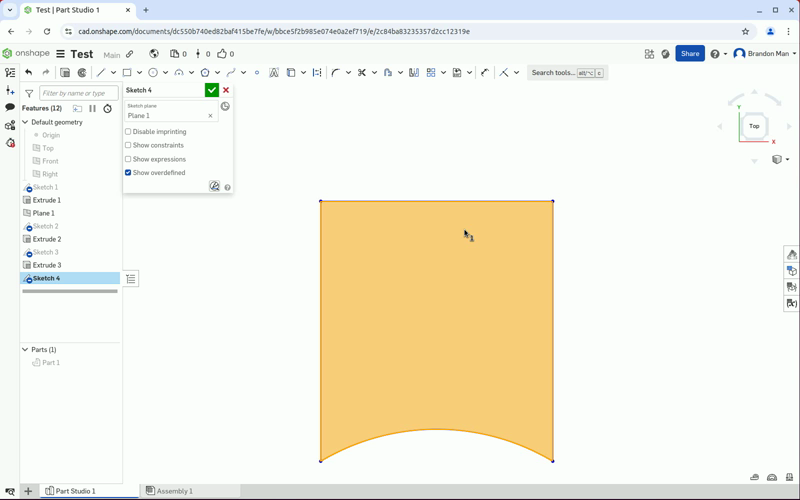
scroll(-6)
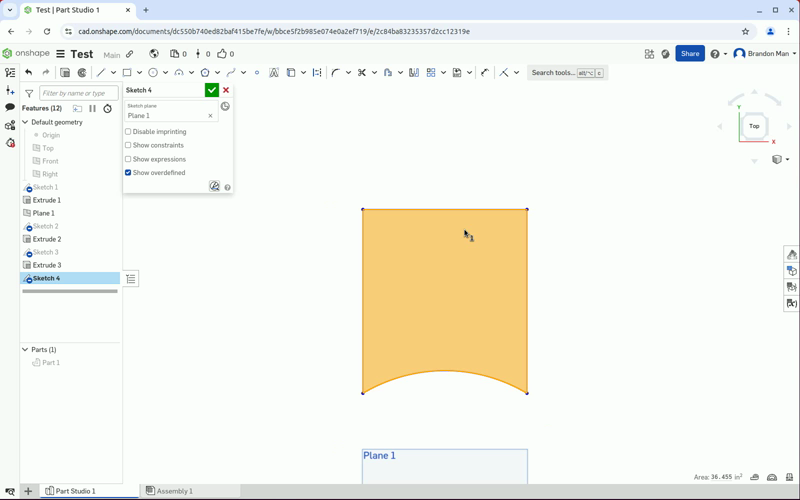
scroll(-6)
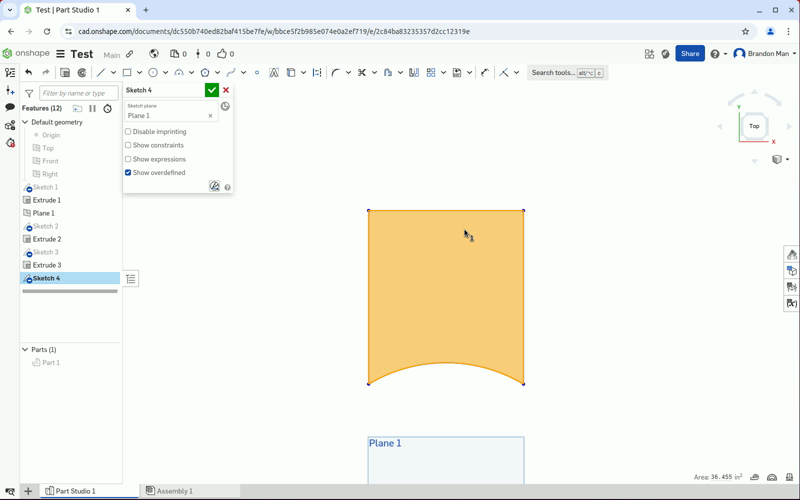
scroll(-6)
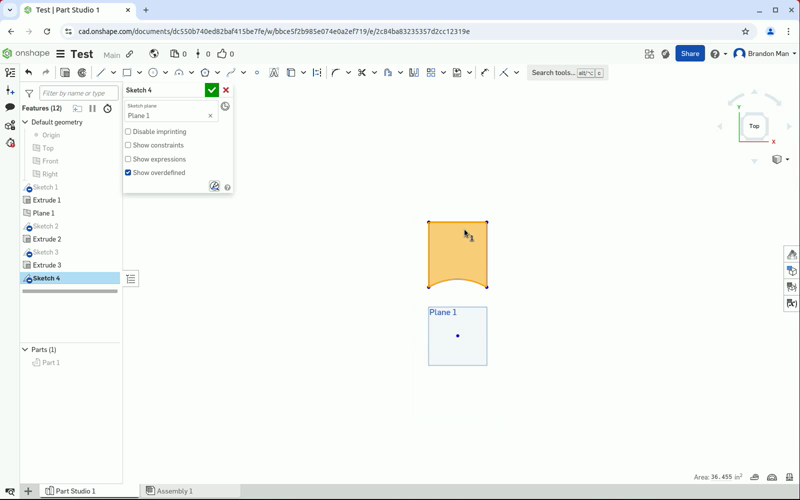
scroll(-6)
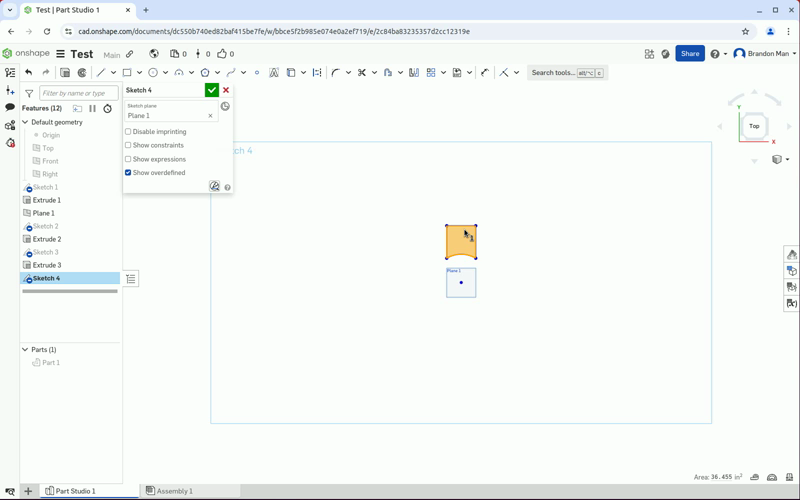
mouse_move(73, 352)
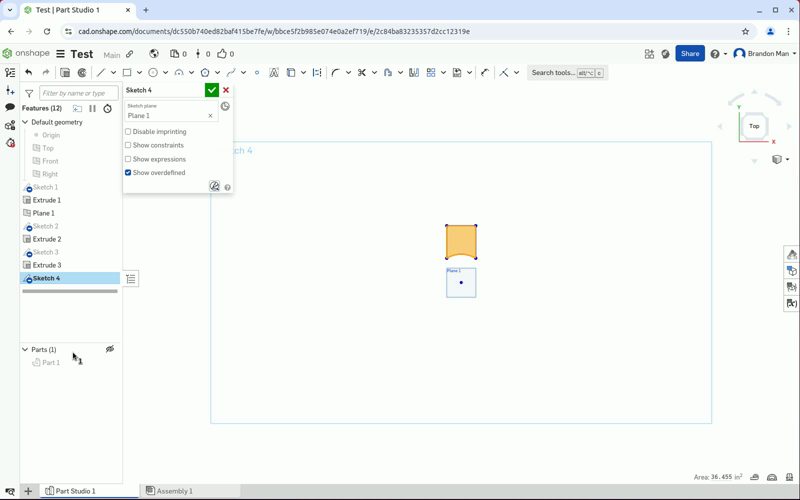
key(shift+y)
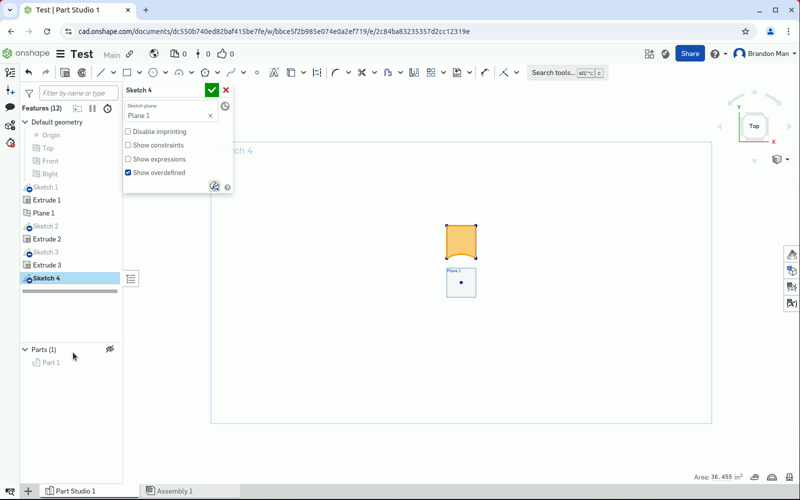
key(shift+e)
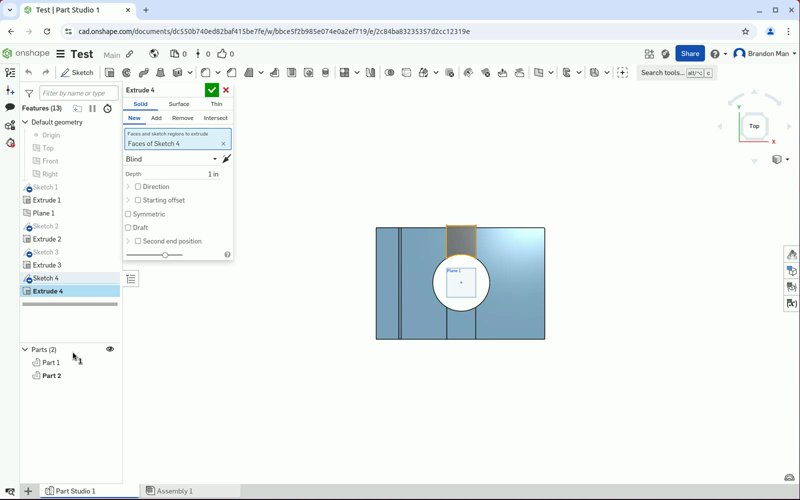
mouse_move(143, 106)
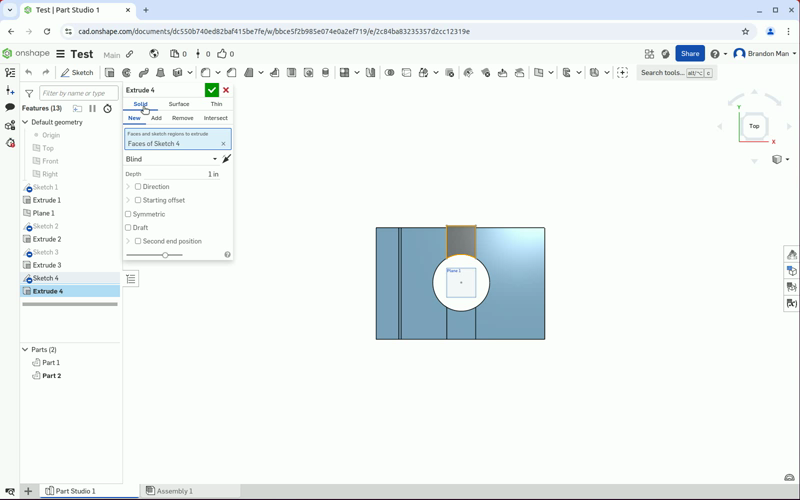
click(143, 106)
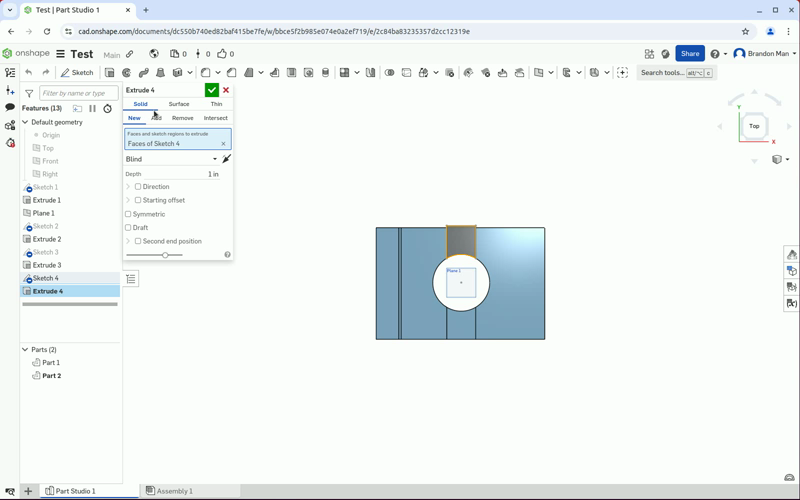
mouse_move(186, 120)
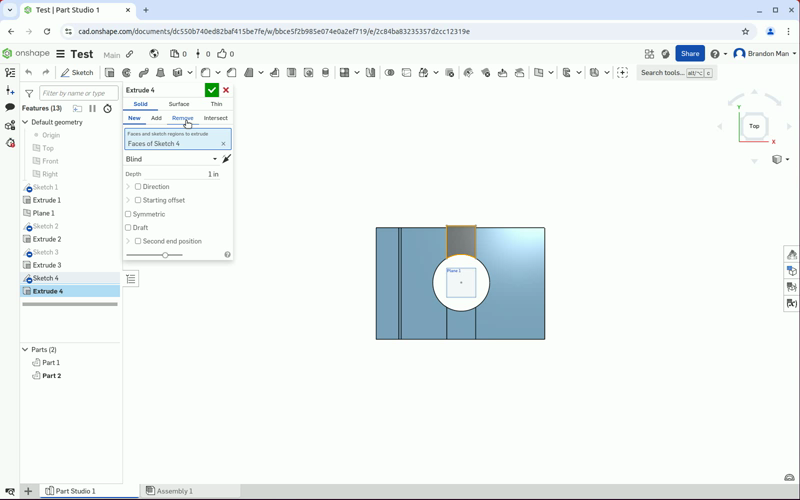
click(186, 120)
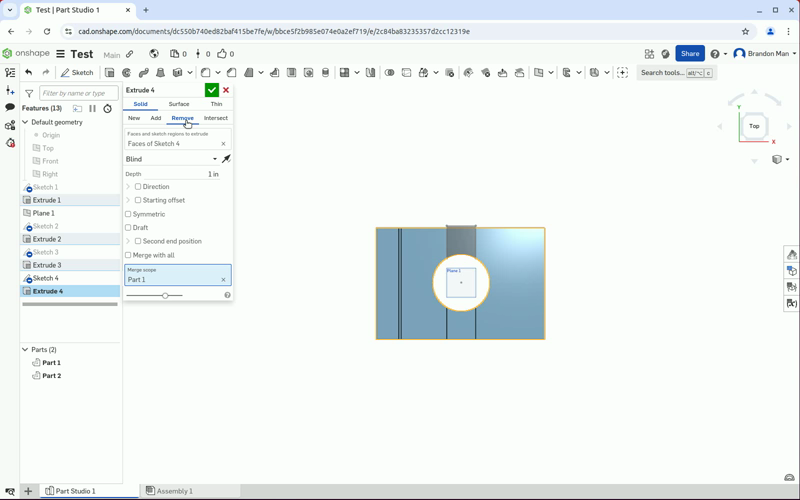
key(tab, 4)
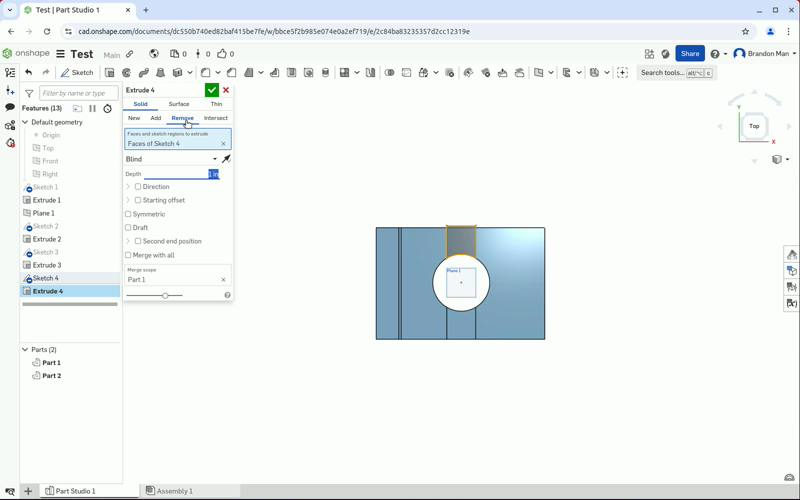
text(1.204)
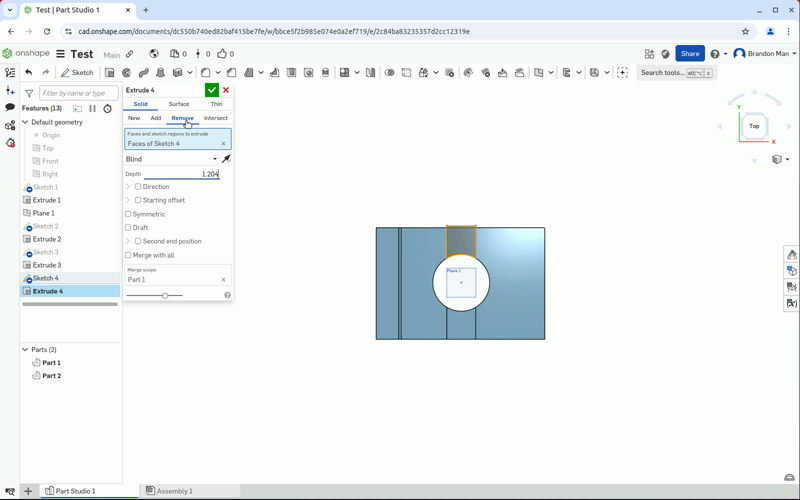
key(tab, 6)
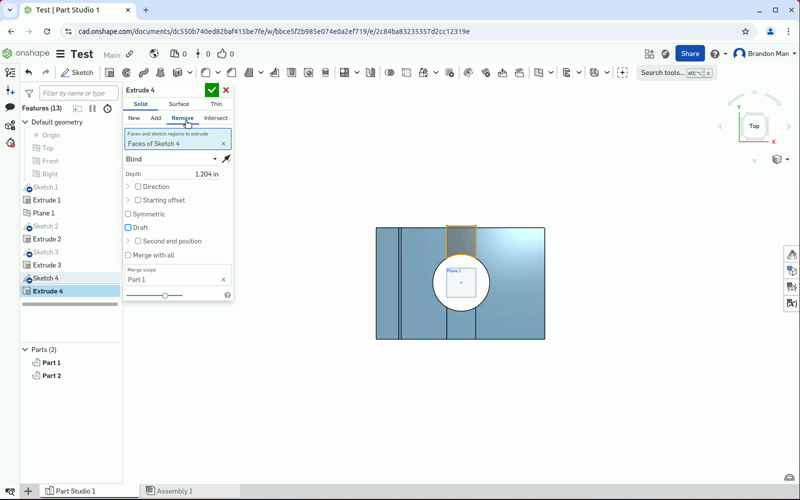
key(space)
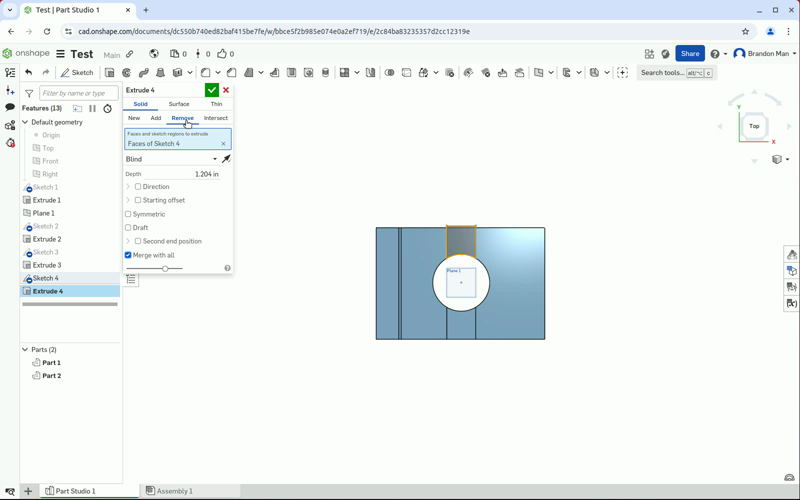
key(enter)
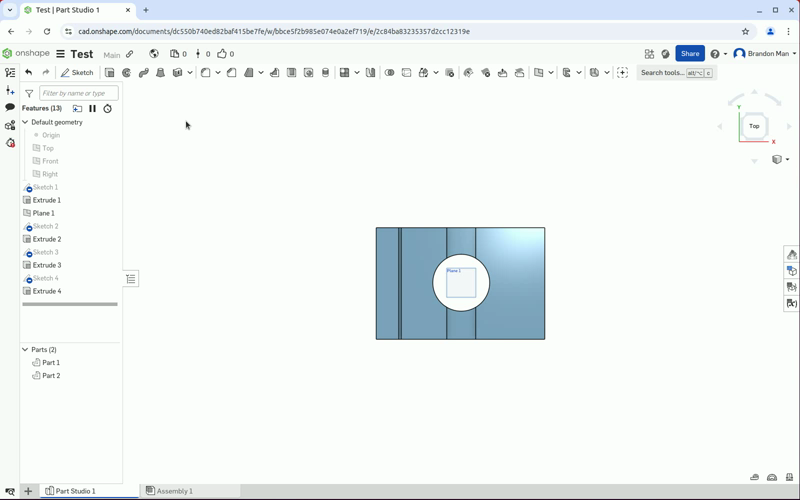
key(shift+h)
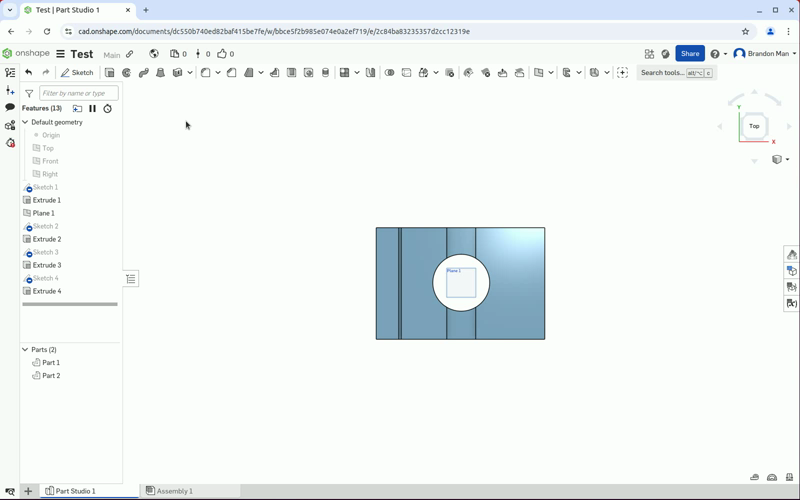
key(shift+h)
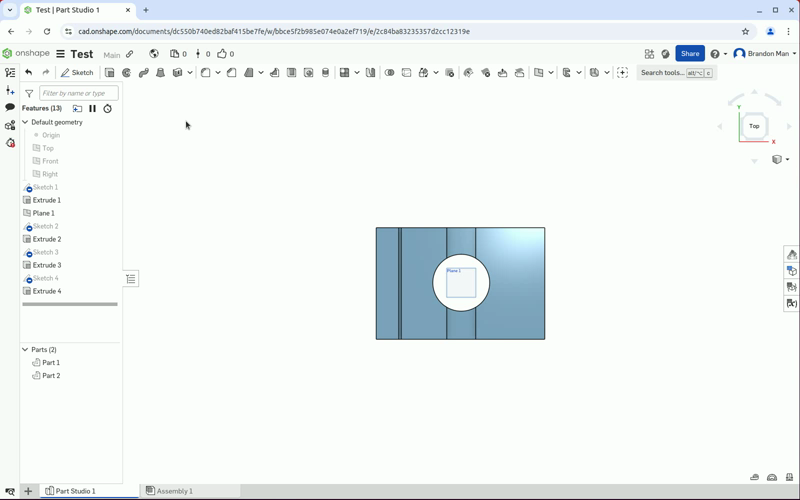
mouse_move(73, 189)
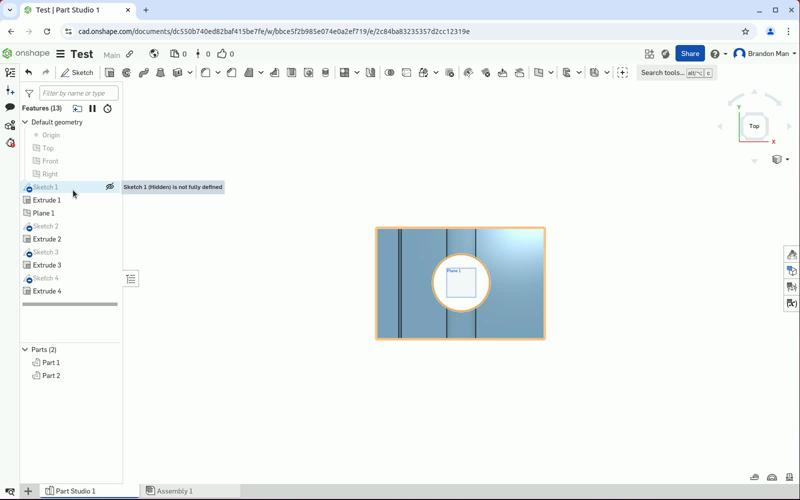
click(73, 189)
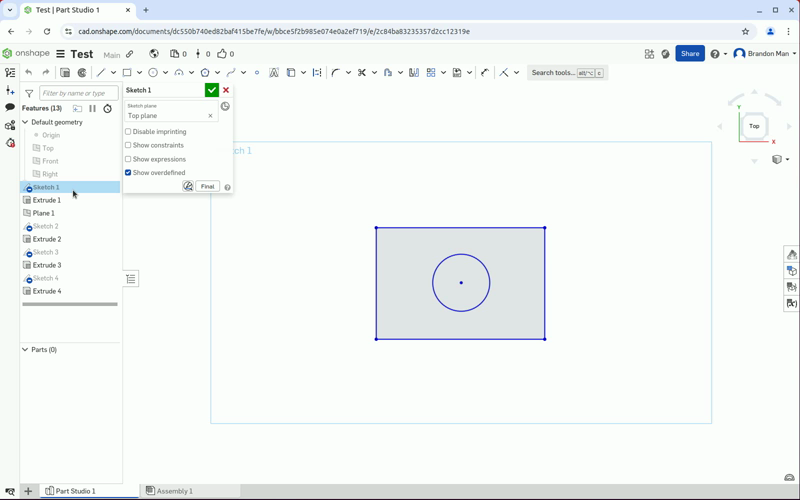
mouse_move(229, 92)
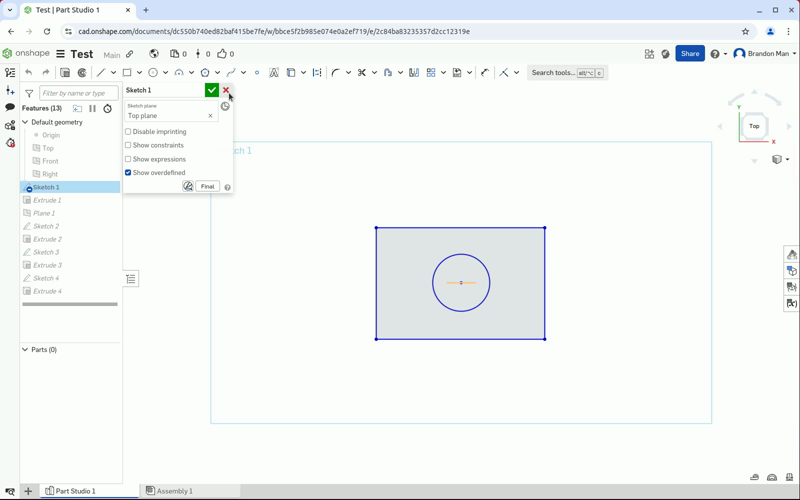
click(229, 92)
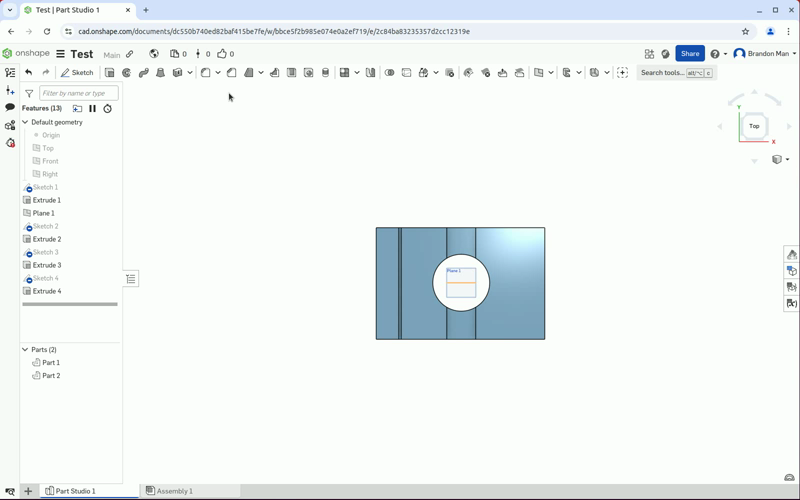
mouse_move(73, 352)
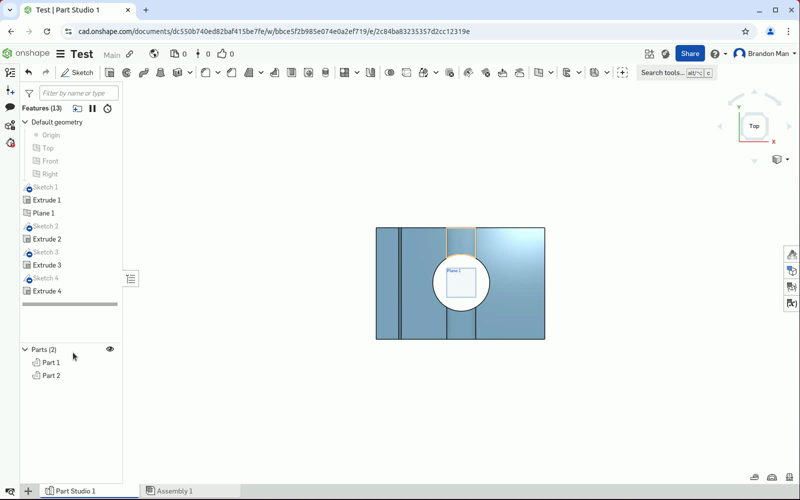
key(y)
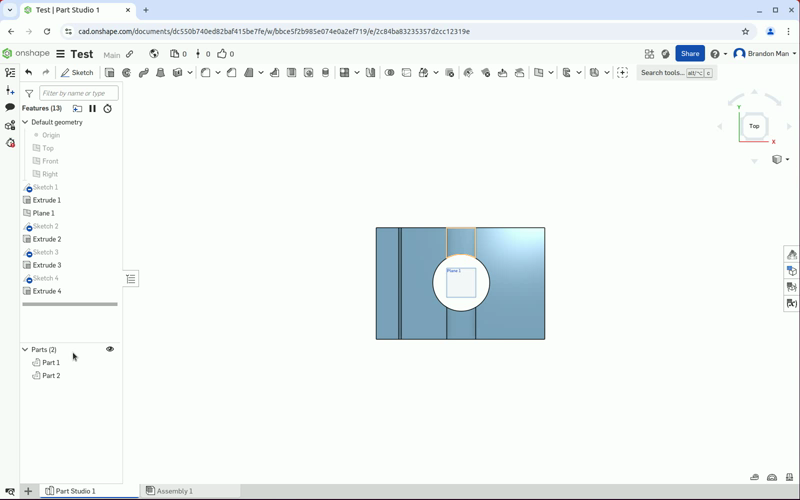
key(shift+p)
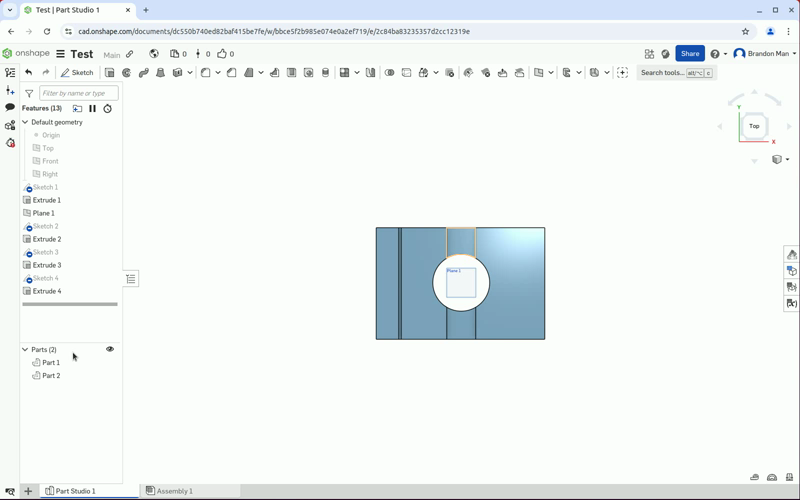
key(space)
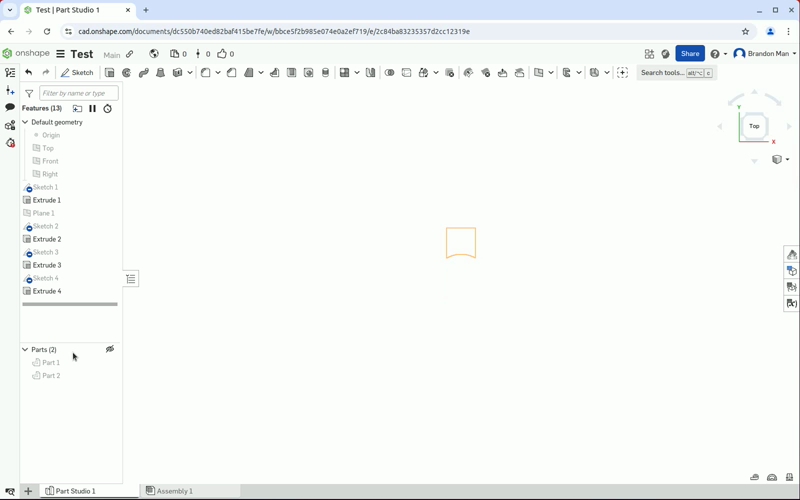
key_down(shift)
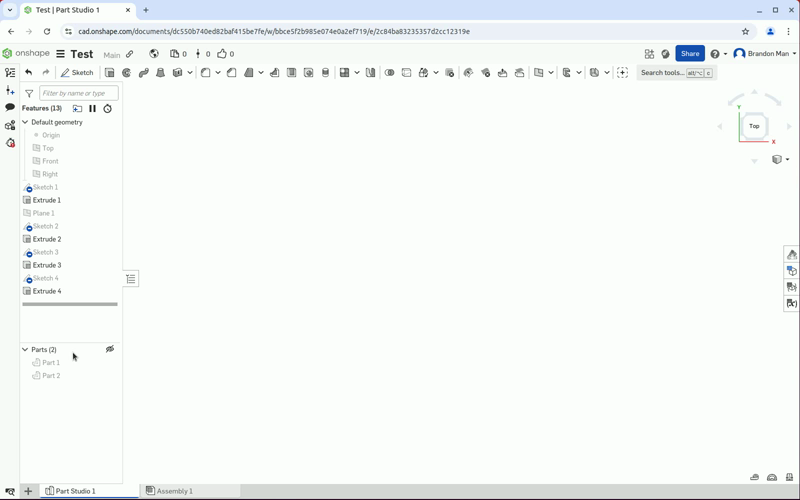
key(up)
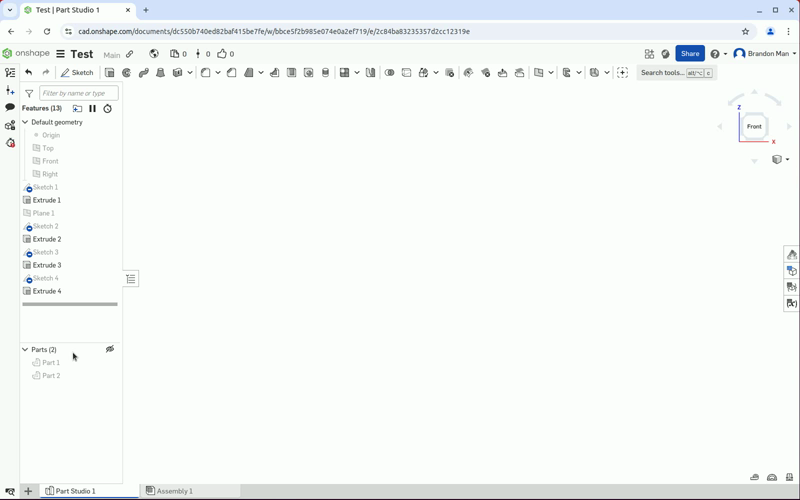
key_up(shift)
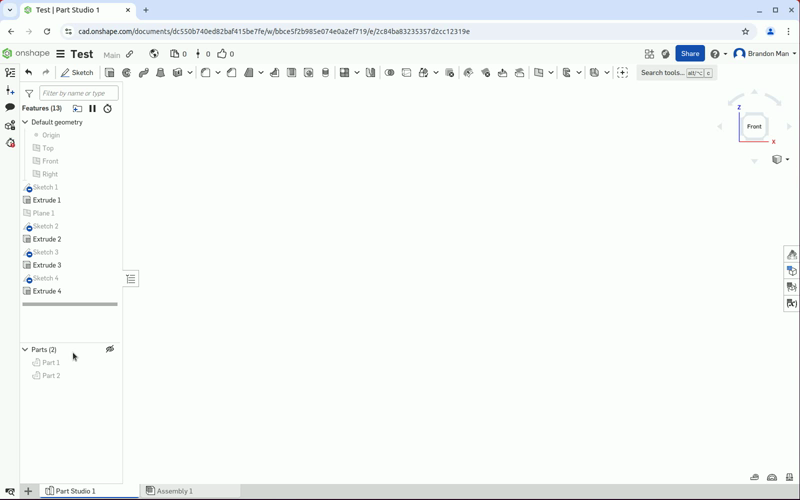
mouse_move(73, 352)
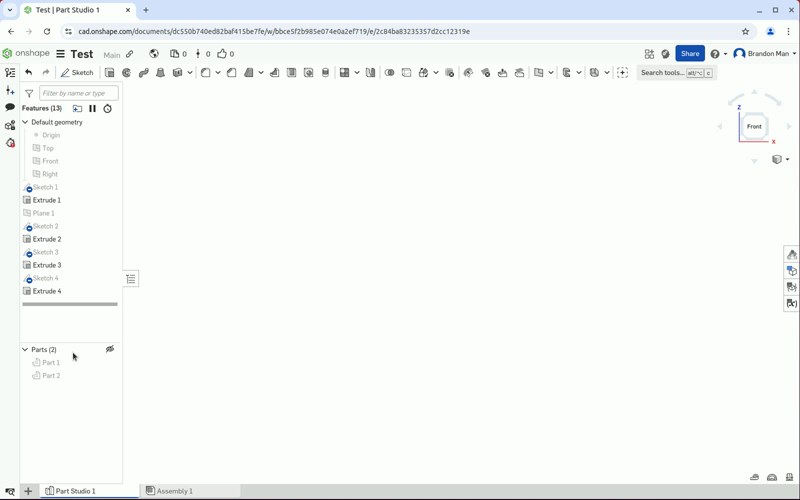
key(shift+y)
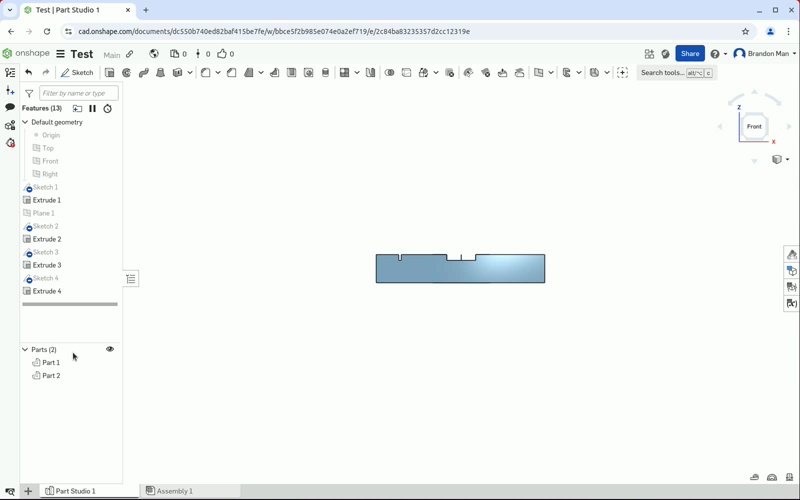
mouse_move(541, 75)
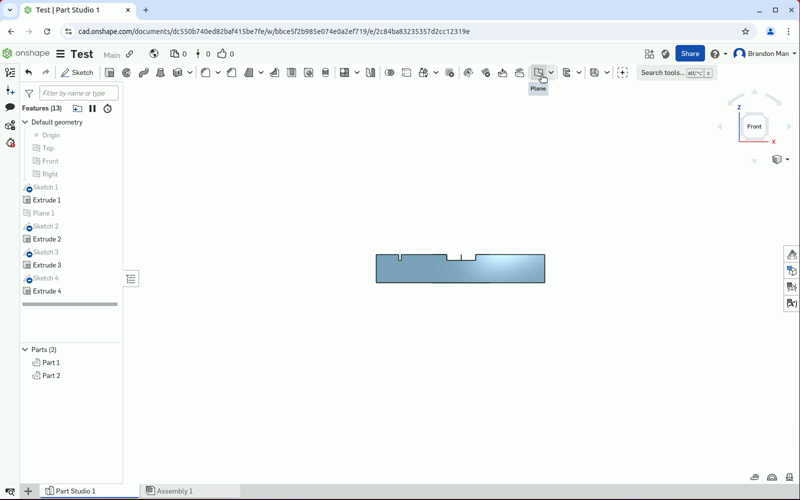
click(541, 75)
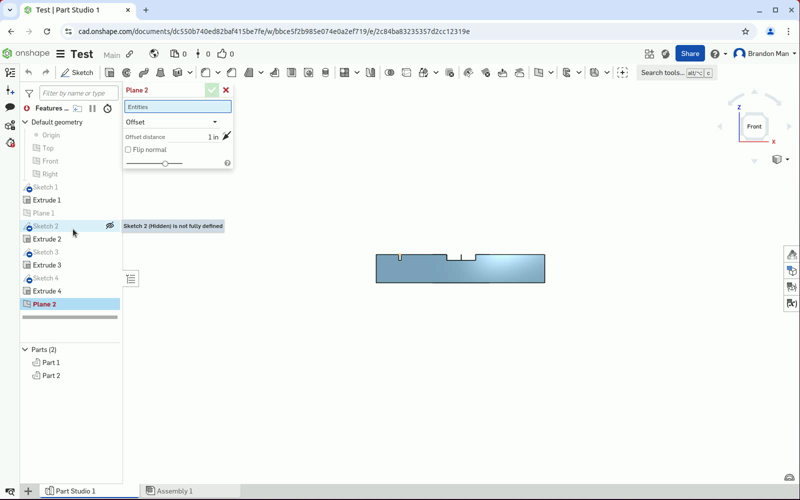
scroll(3)
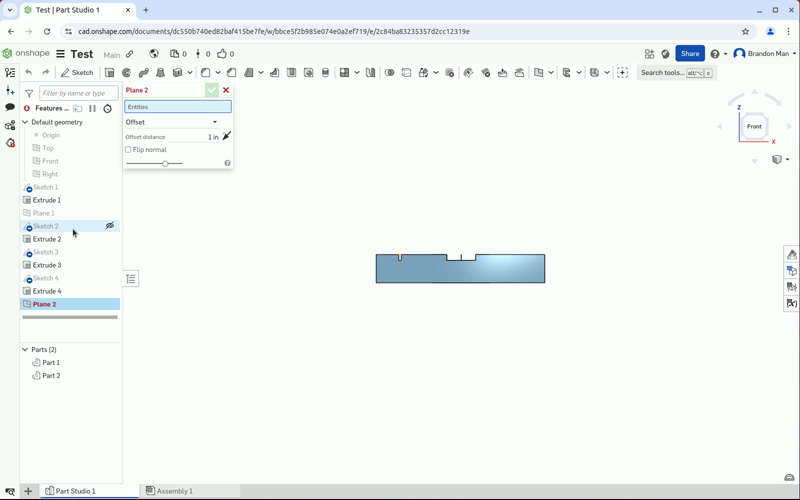
mouse_move(73, 163)
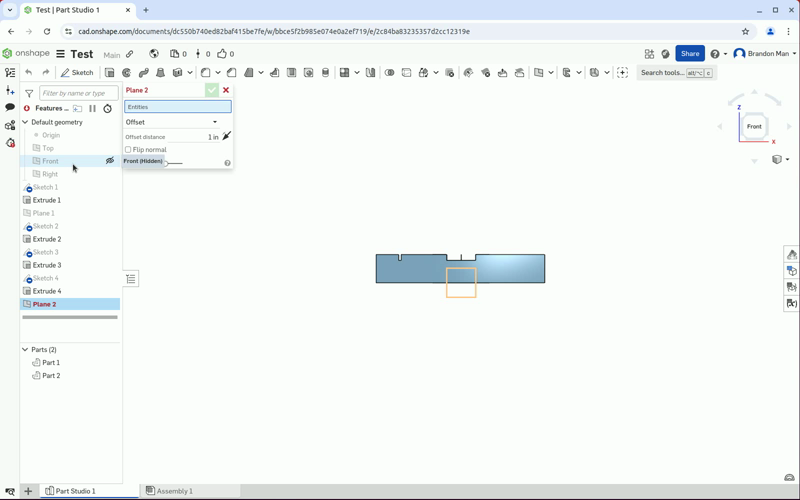
click(73, 163)
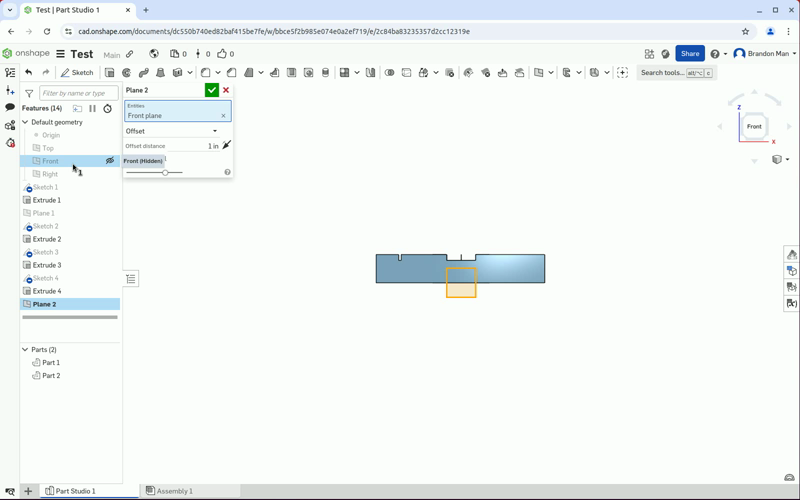
key(tab, 2)
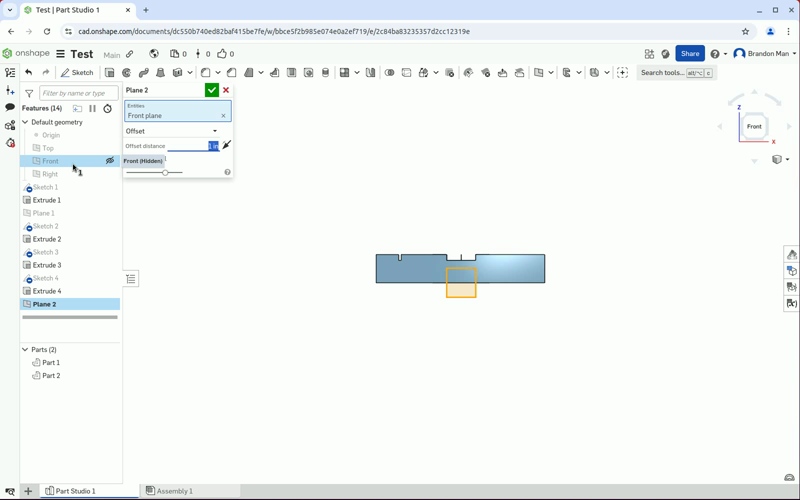
text(11.554)
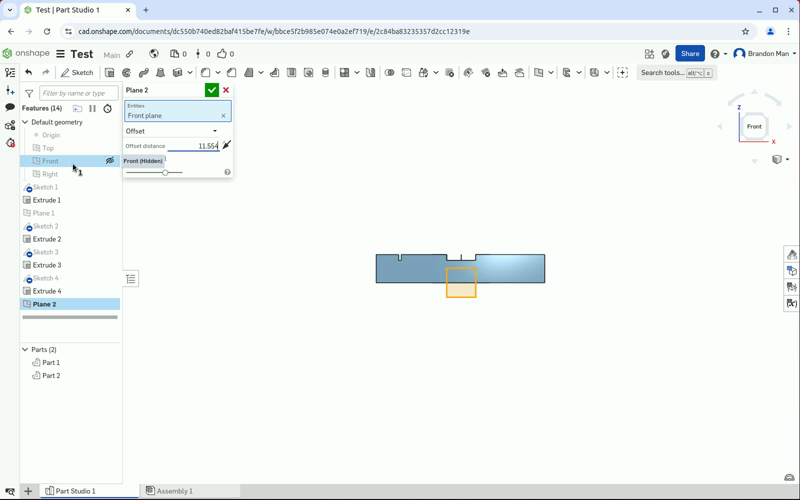
key(enter, 2)
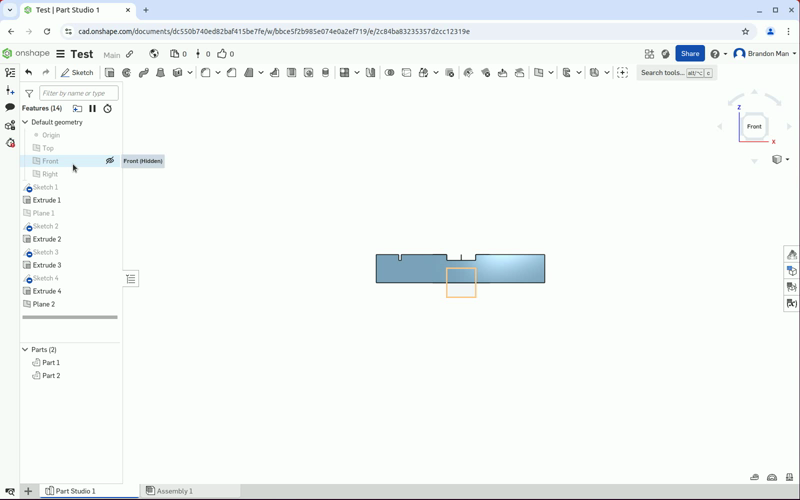
key(shift+s)
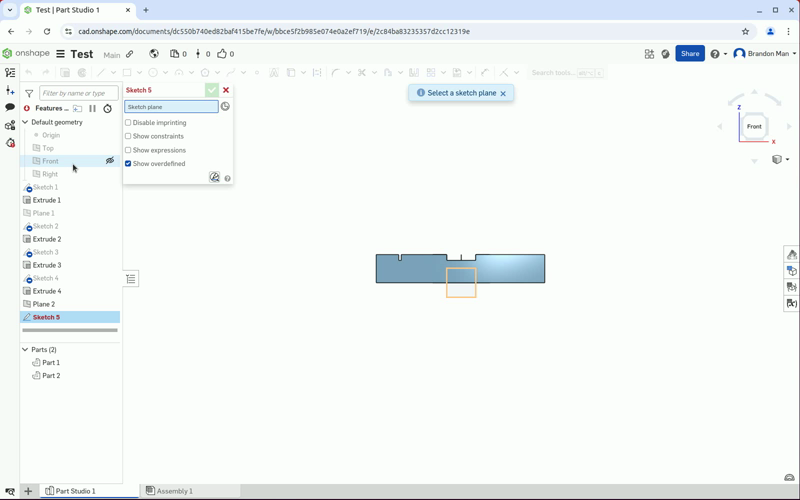
mouse_move(73, 306)
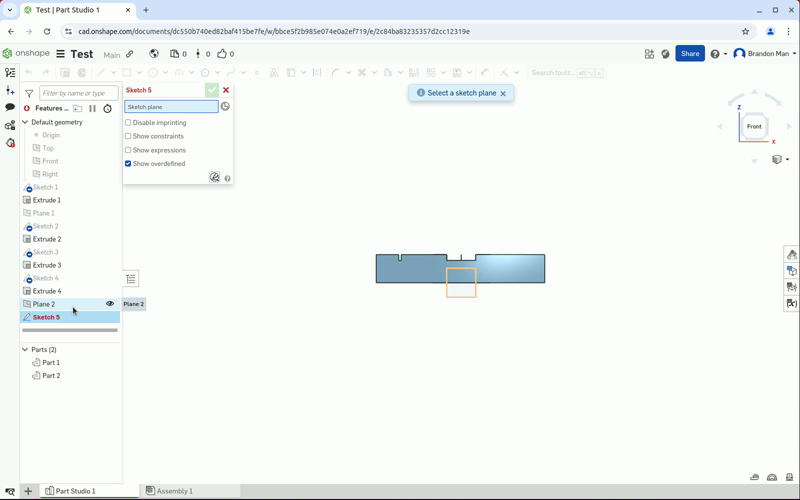
click(73, 306)
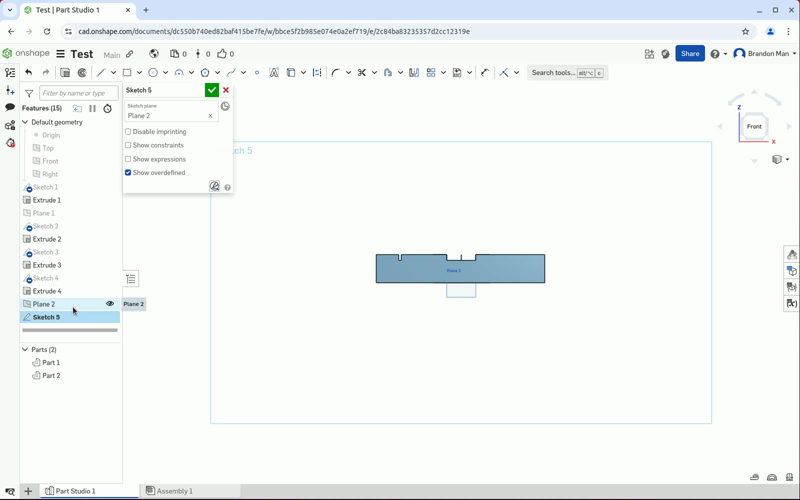
mouse_move(73, 352)
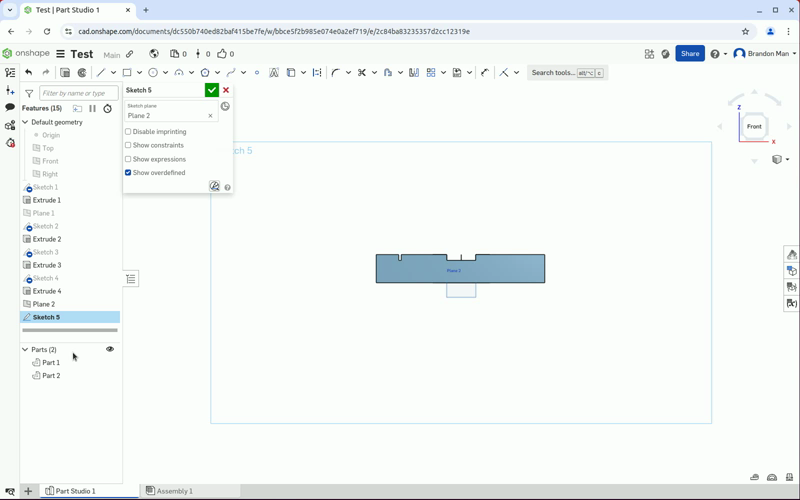
key(y)
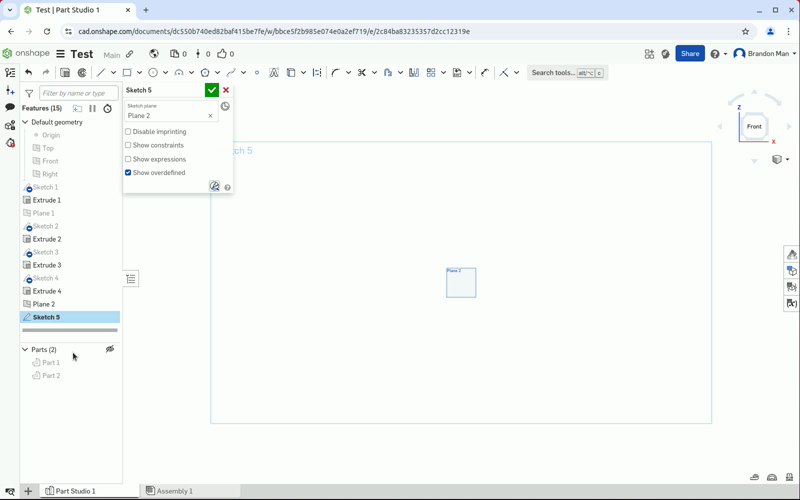
key(l)
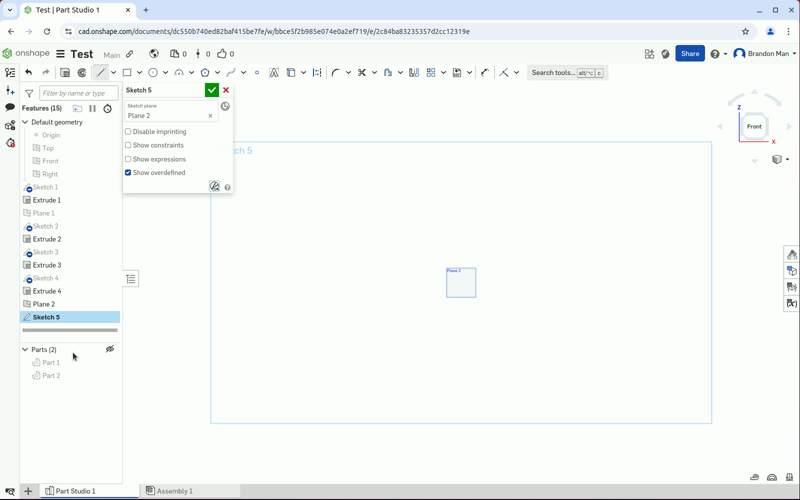
key_down(shift)
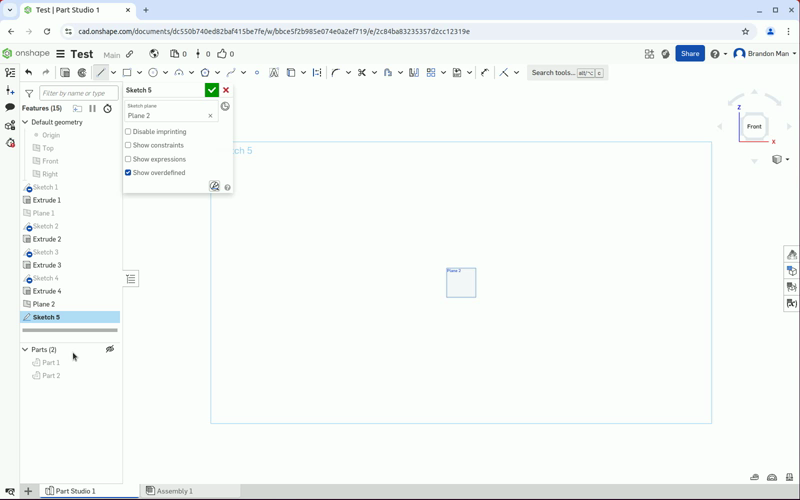
mouse_move(489, 266)
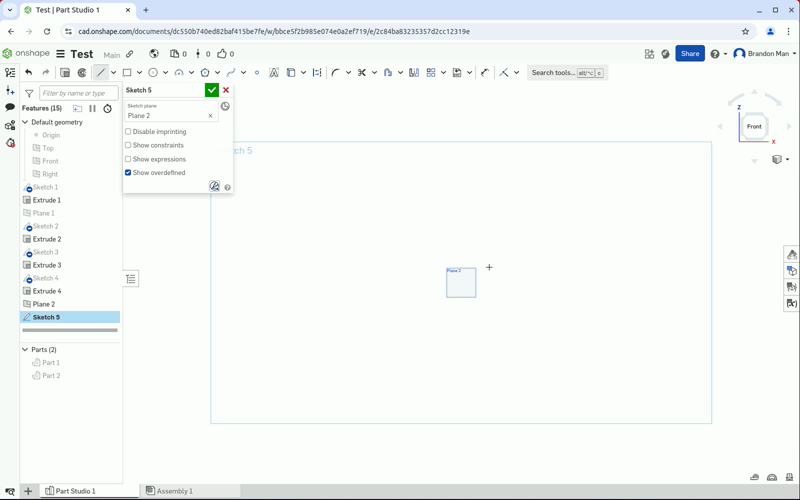
click(489, 266)
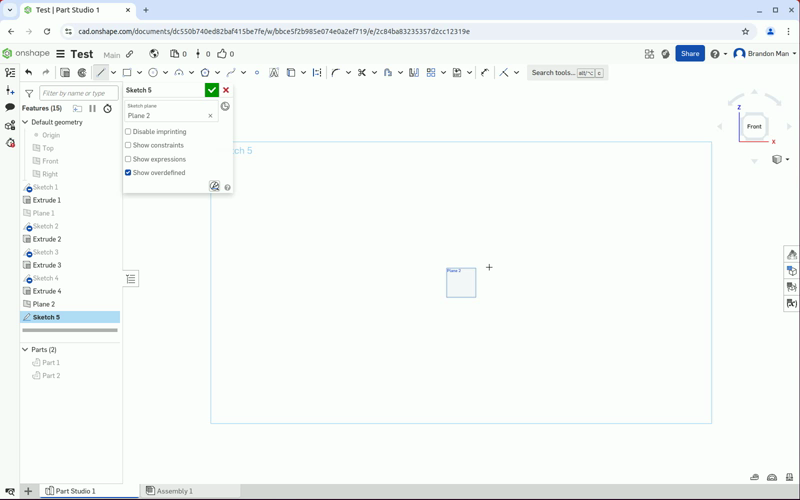
key_up(shift)
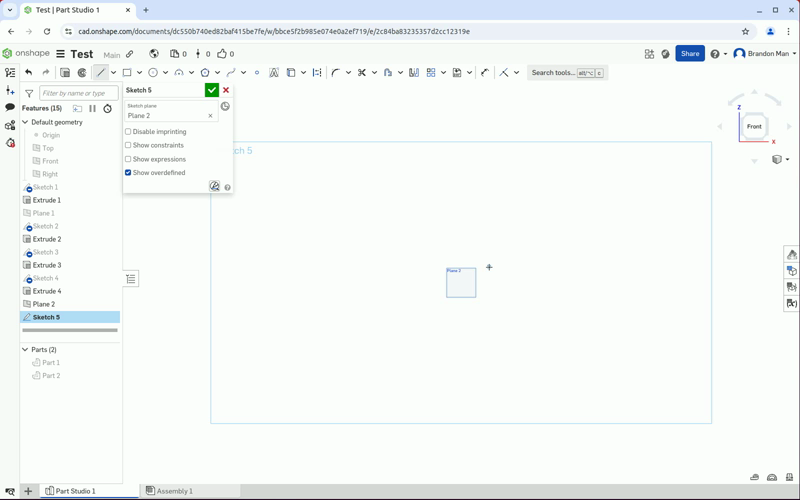
key_down(shift)
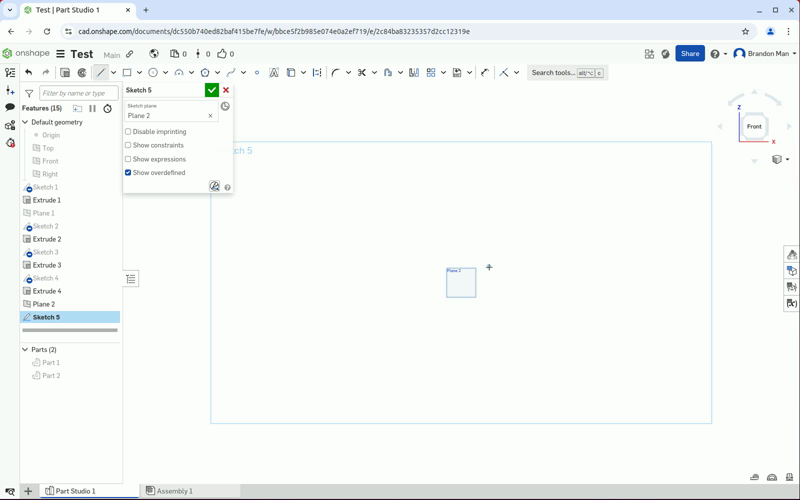
mouse_move(519, 266)
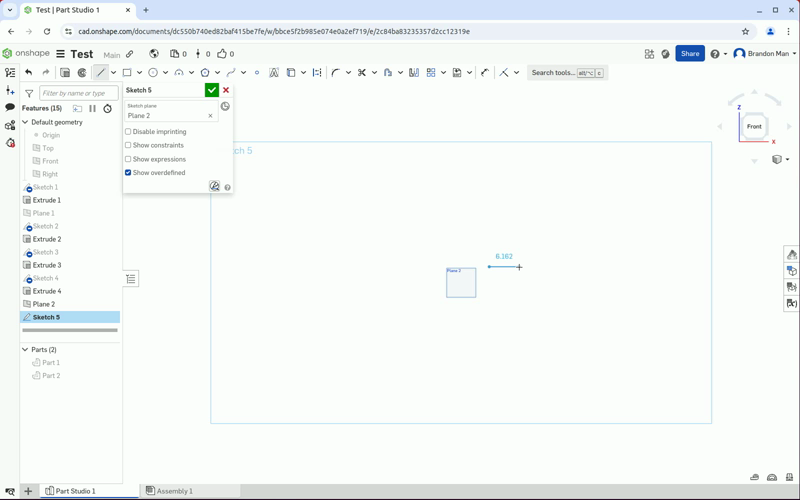
mouse_move(530, 266)
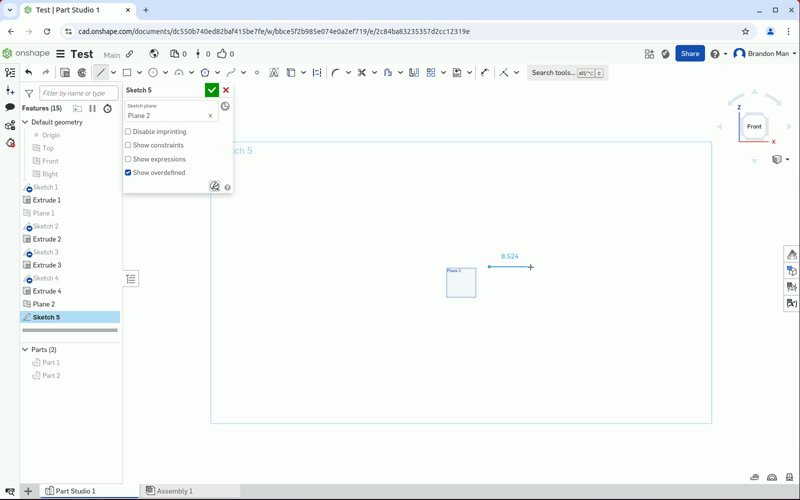
click(530, 266)
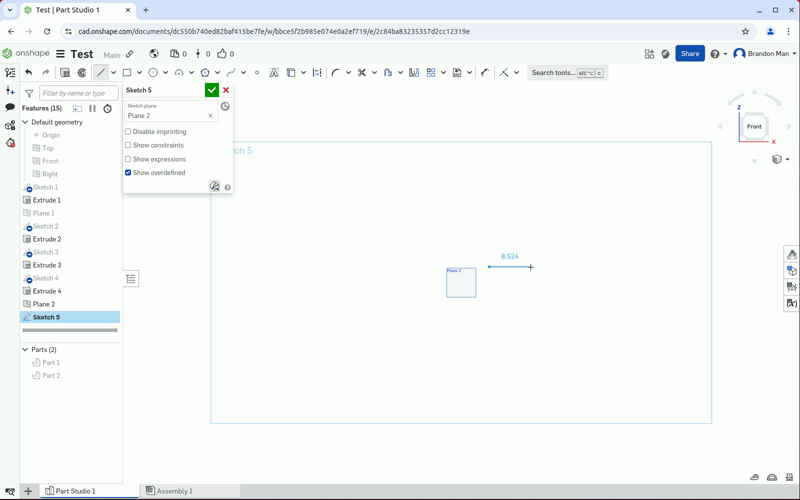
key_up(shift)
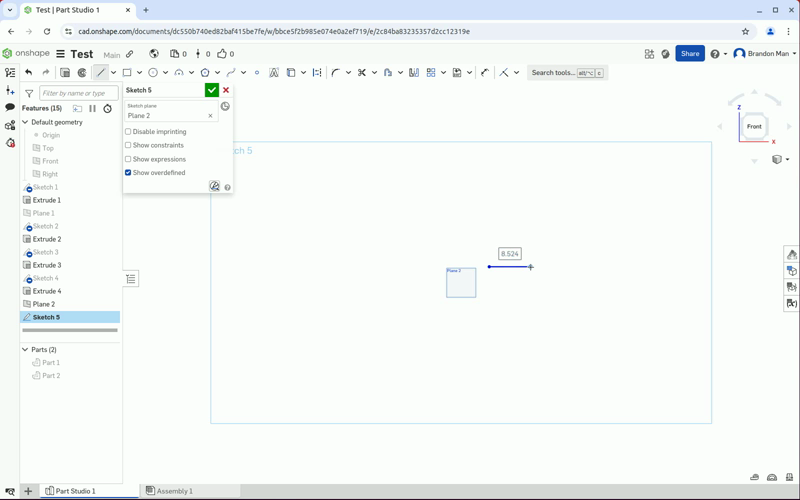
key_down(shift)
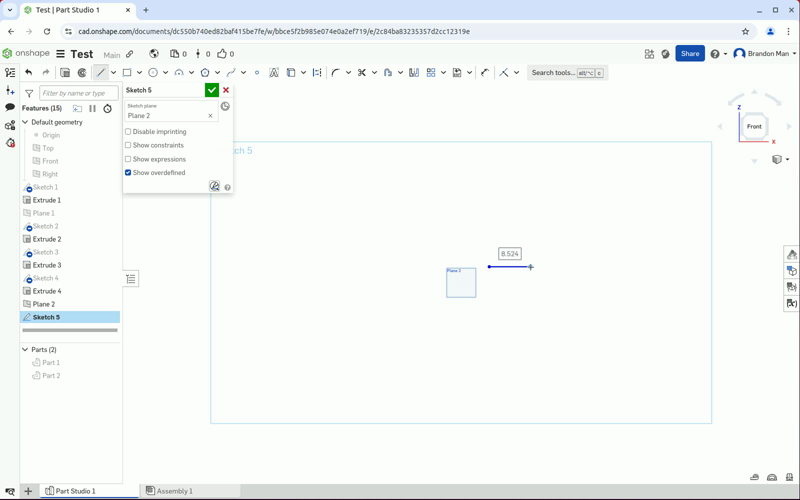
mouse_move(560, 266)
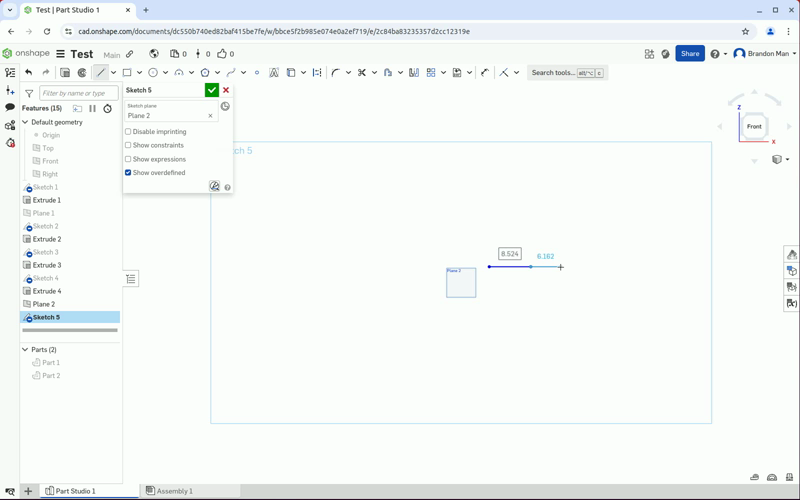
mouse_move(524, 255)
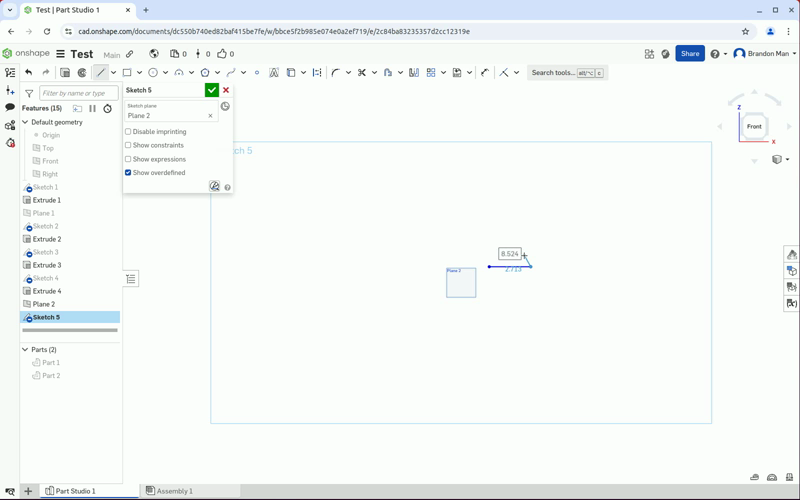
click(524, 255)
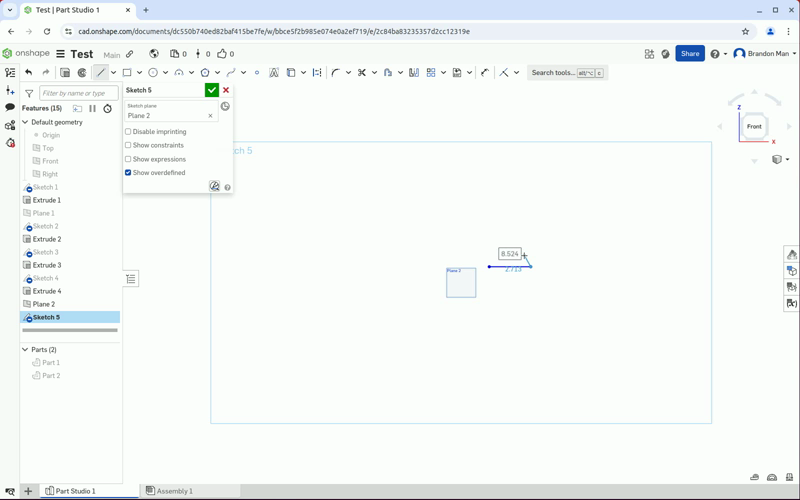
key_up(shift)
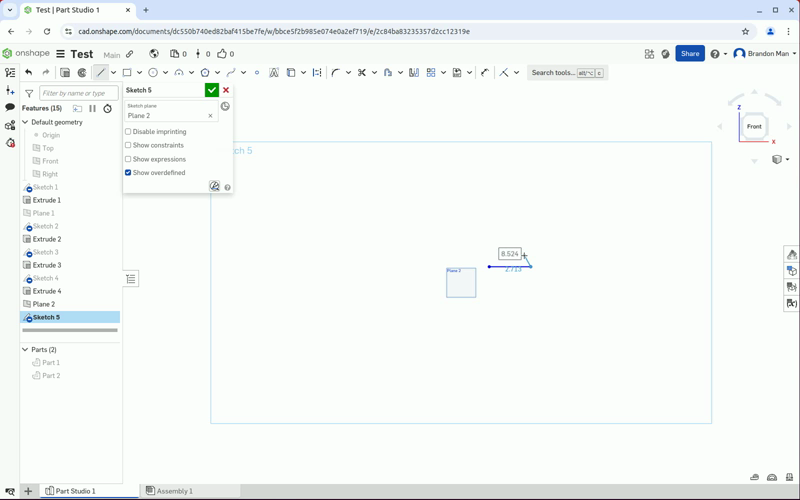
key_down(shift)
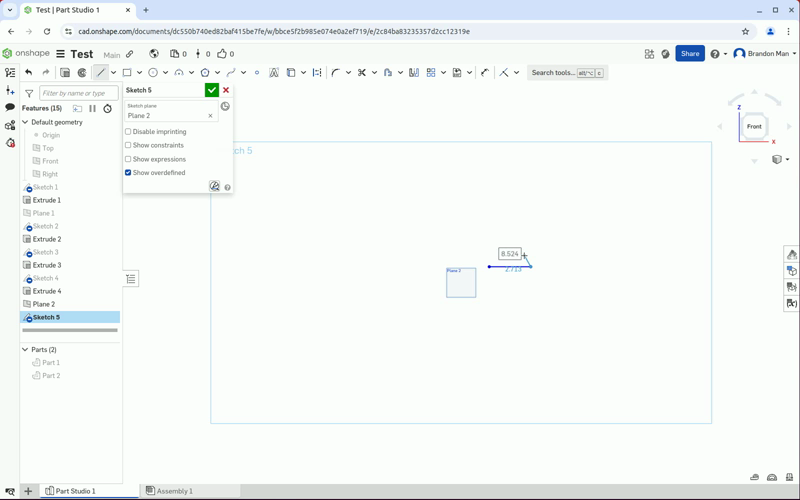
mouse_move(554, 255)
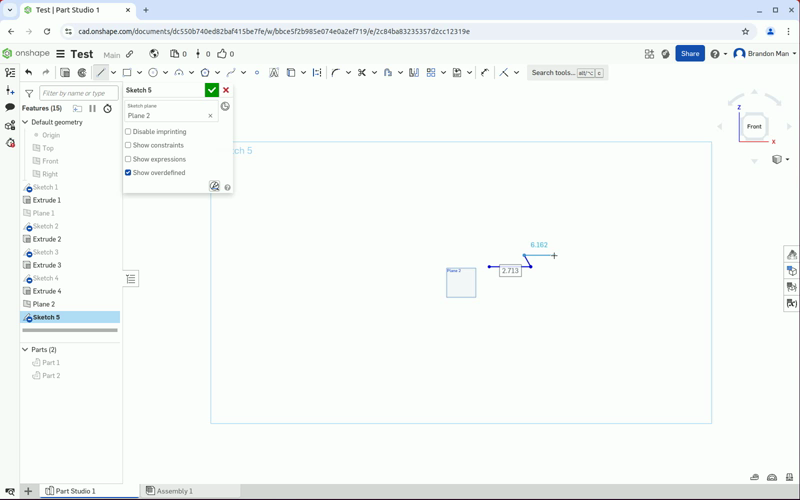
mouse_move(495, 255)
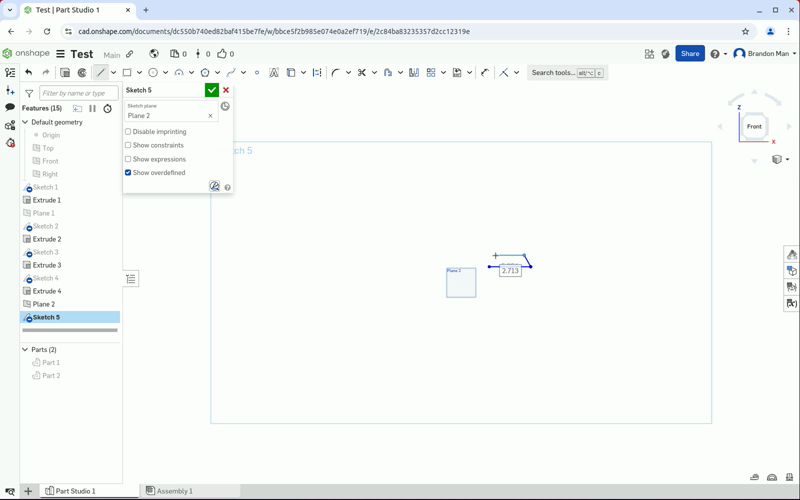
click(495, 255)
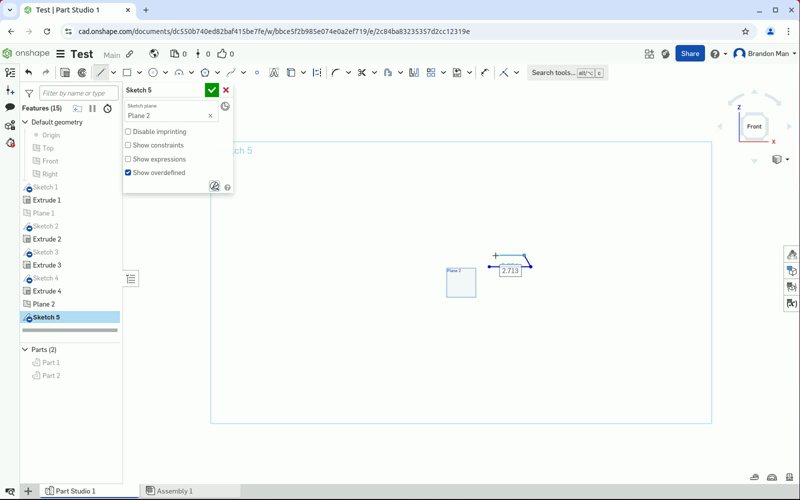
key_up(shift)
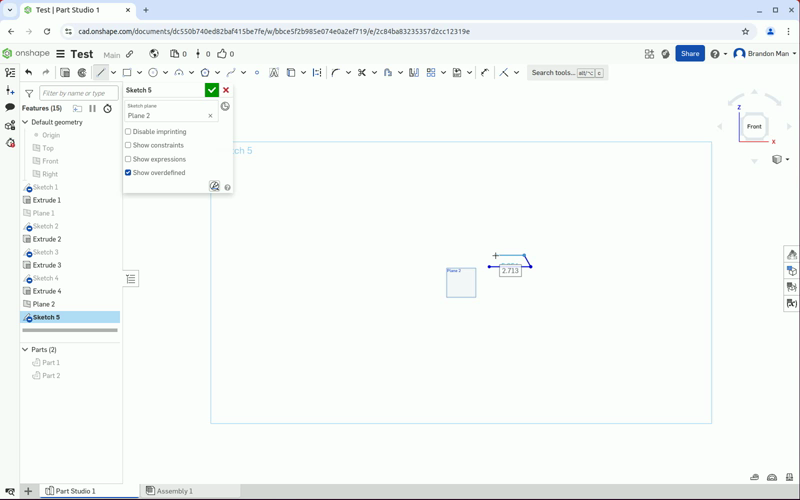
mouse_move(525, 255)
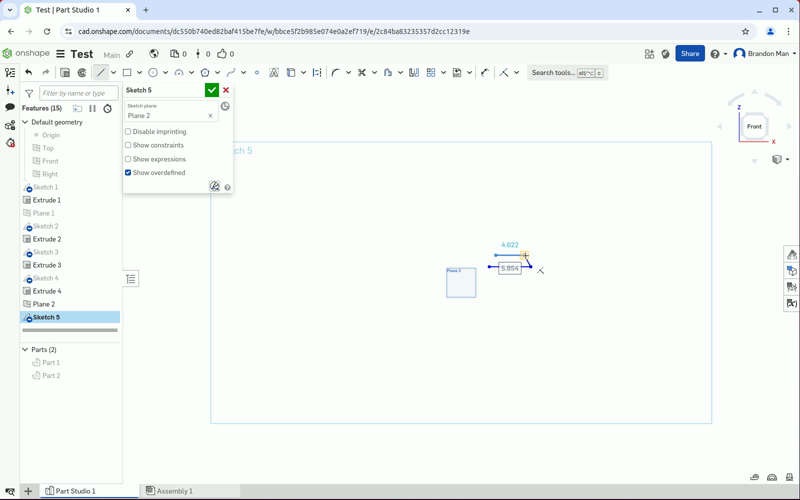
key_down(shift)
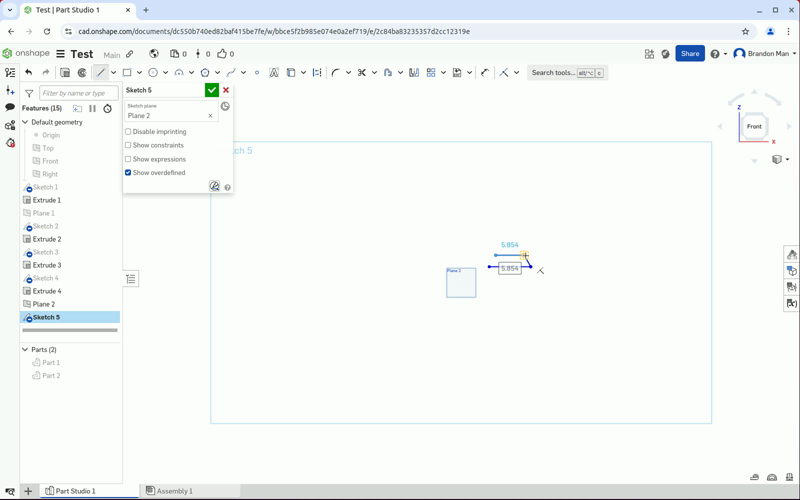
mouse_move(489, 266)
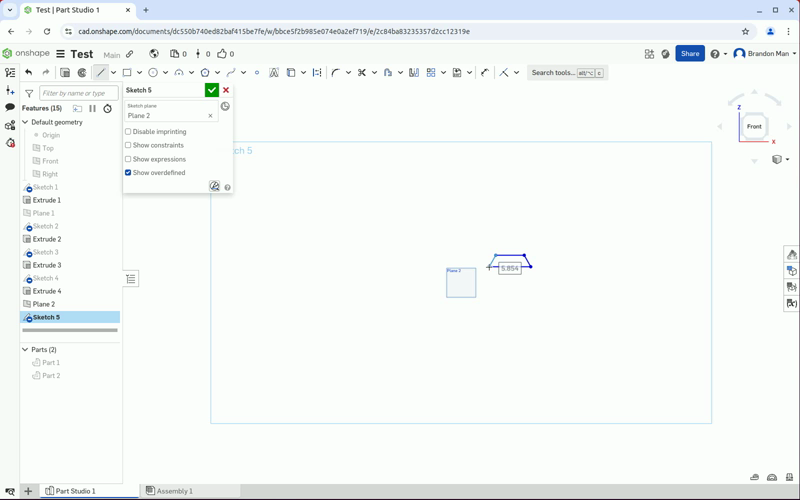
key_up(shift)
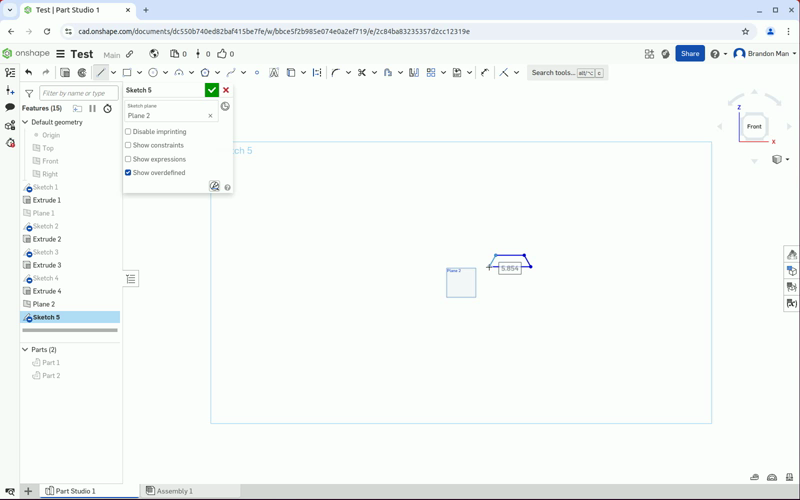
click(489, 266)
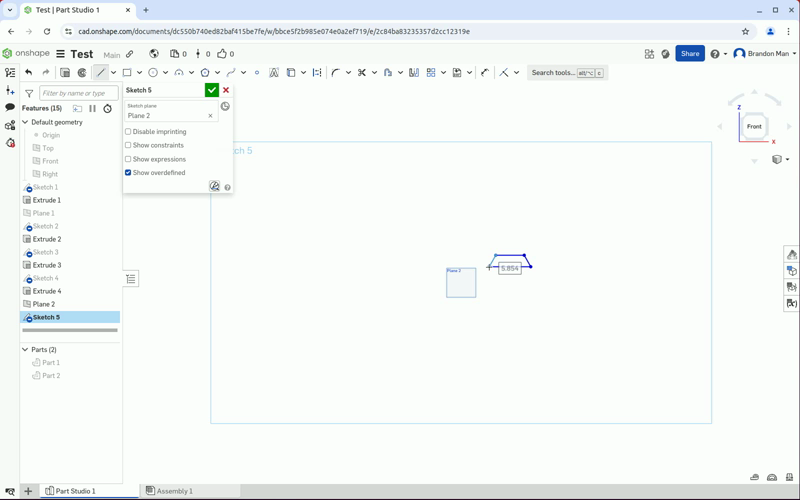
key(esc)
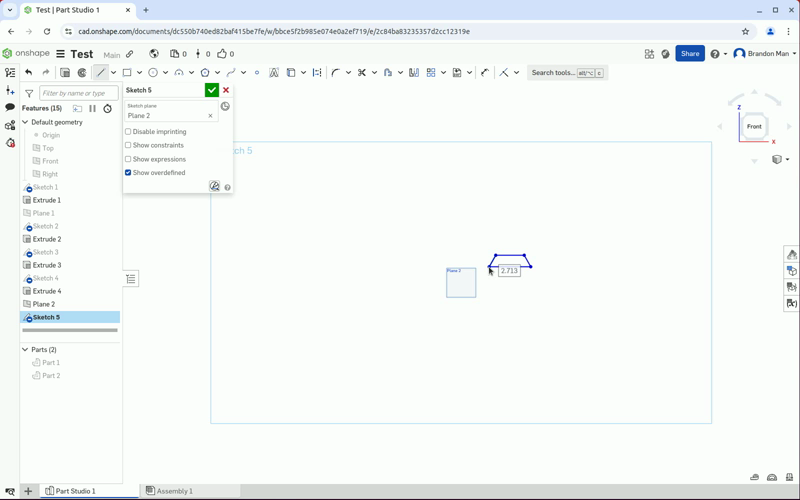
mouse_move(501, 256)
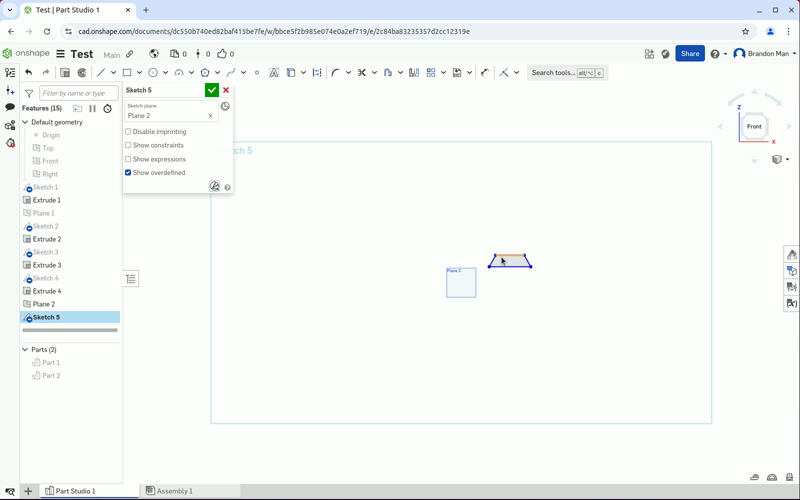
scroll(6)
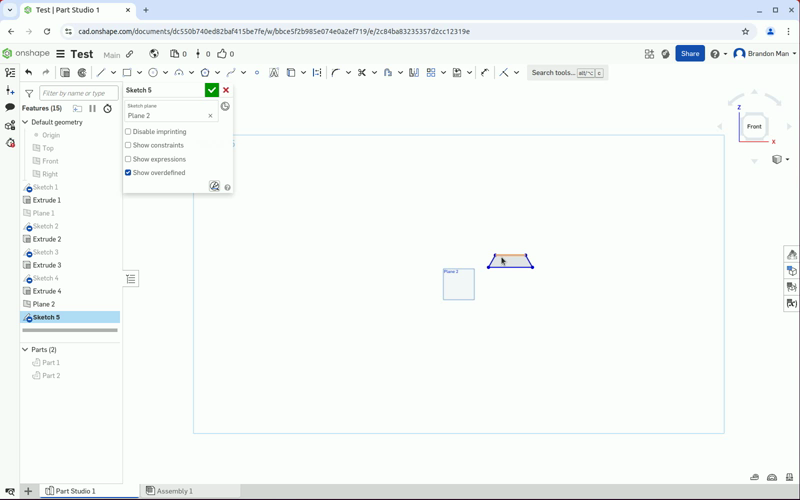
scroll(6)
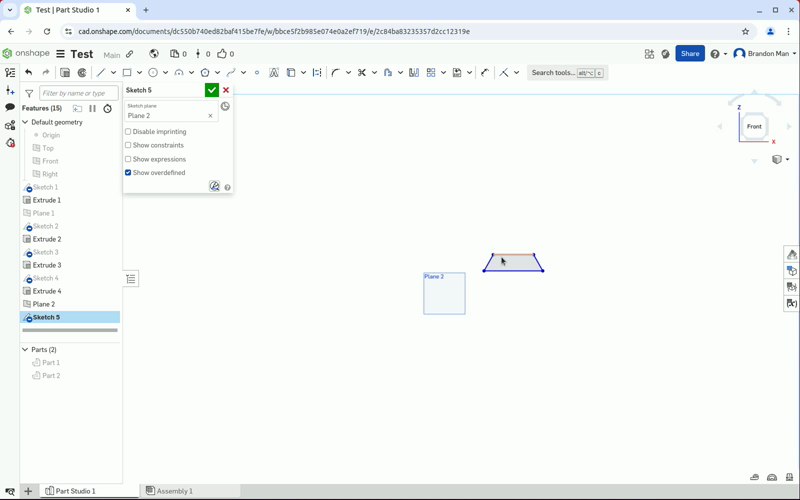
scroll(6)
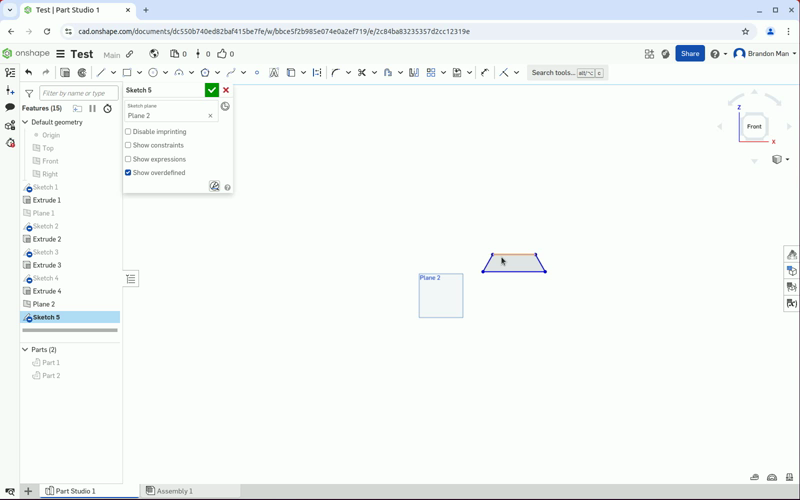
scroll(6)
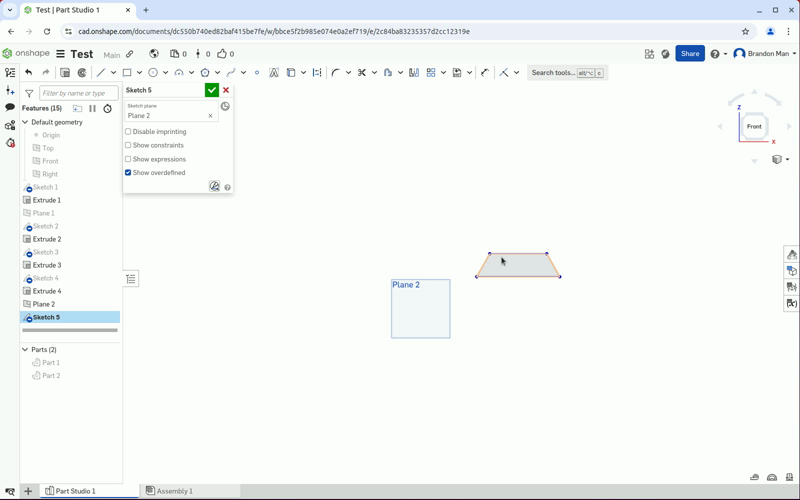
scroll(6)
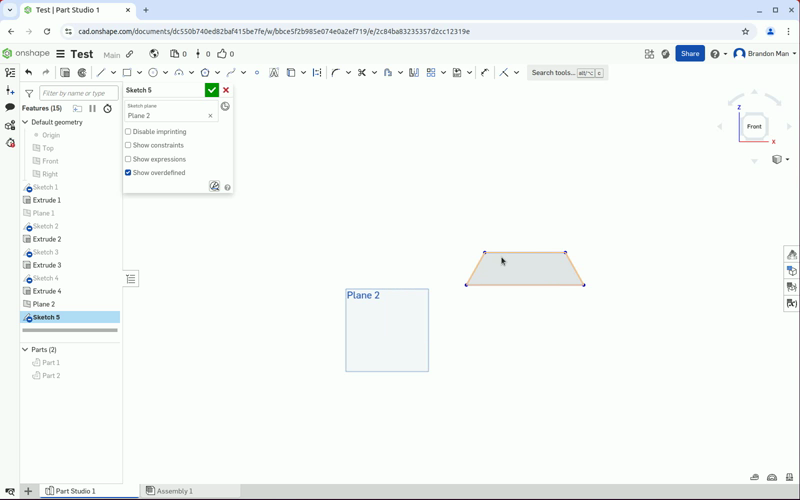
scroll(6)
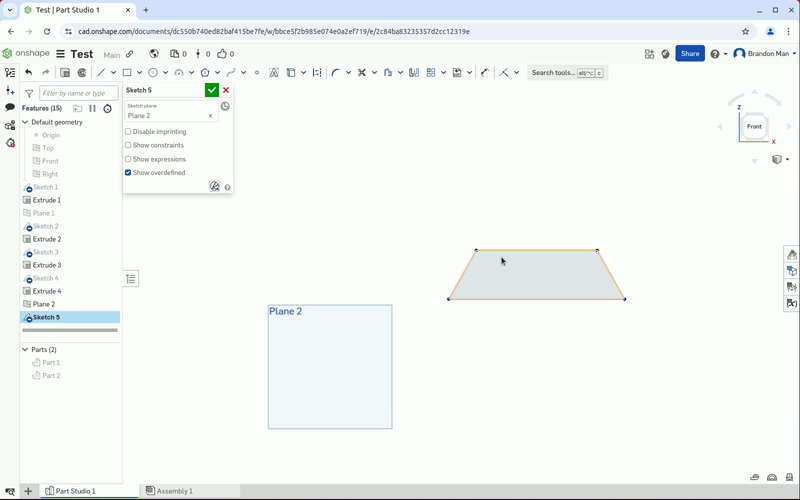
scroll(6)
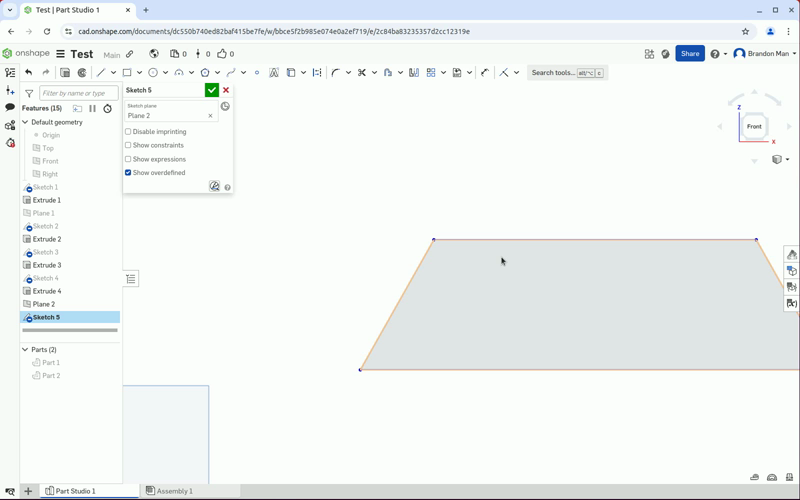
click(501, 256)
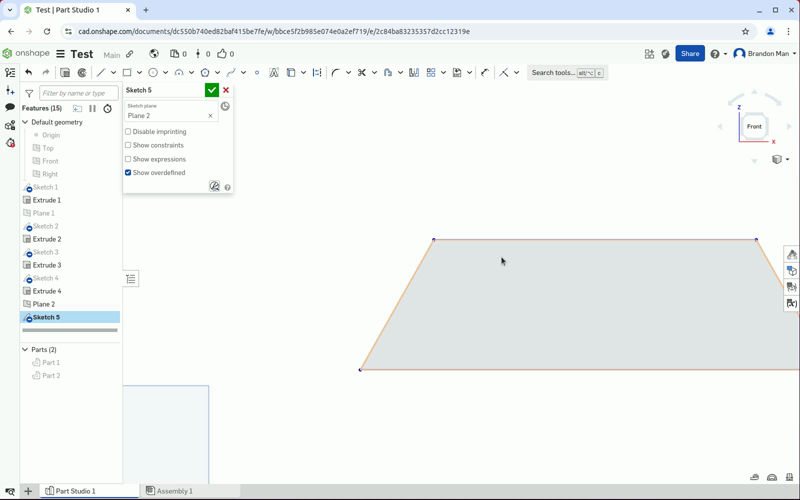
scroll(-6)
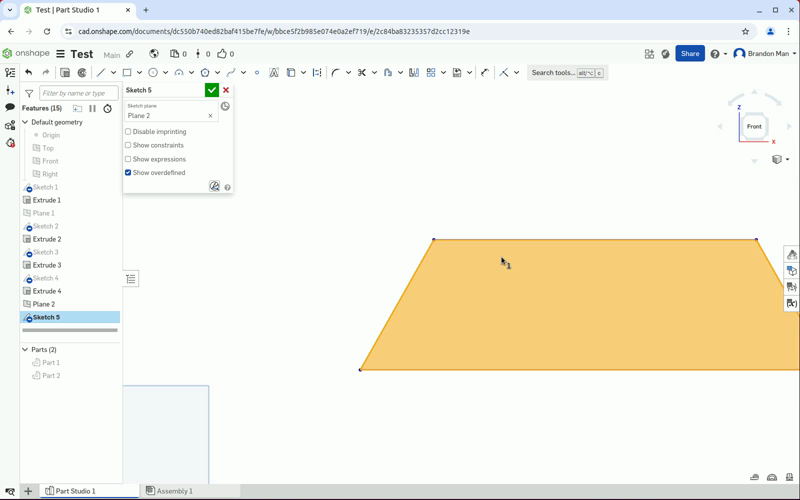
scroll(-6)
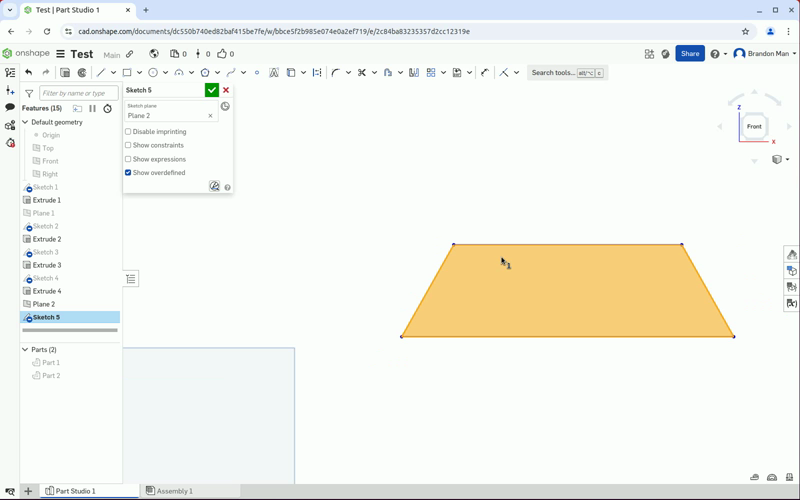
scroll(-6)
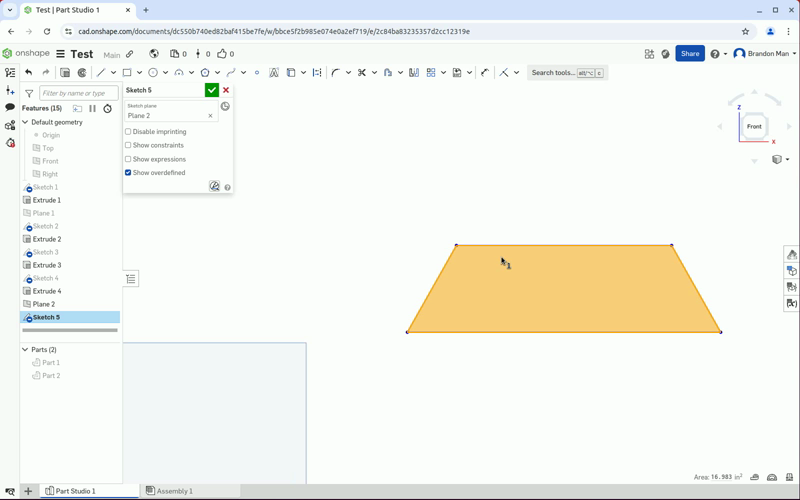
scroll(-6)
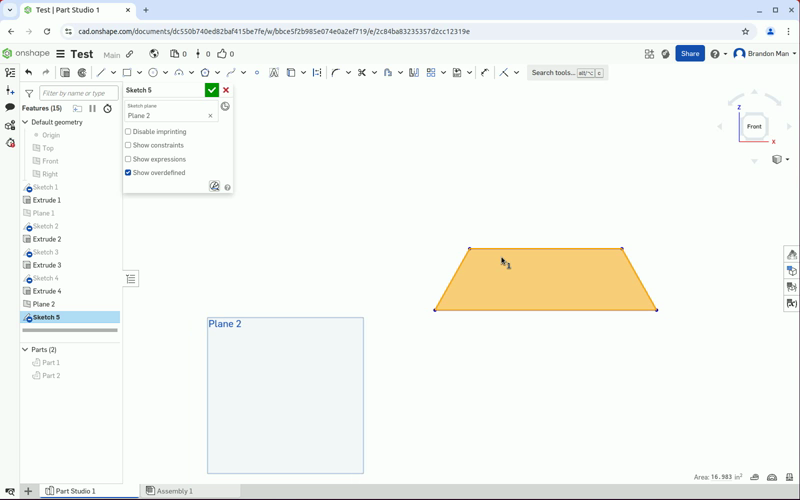
scroll(-6)
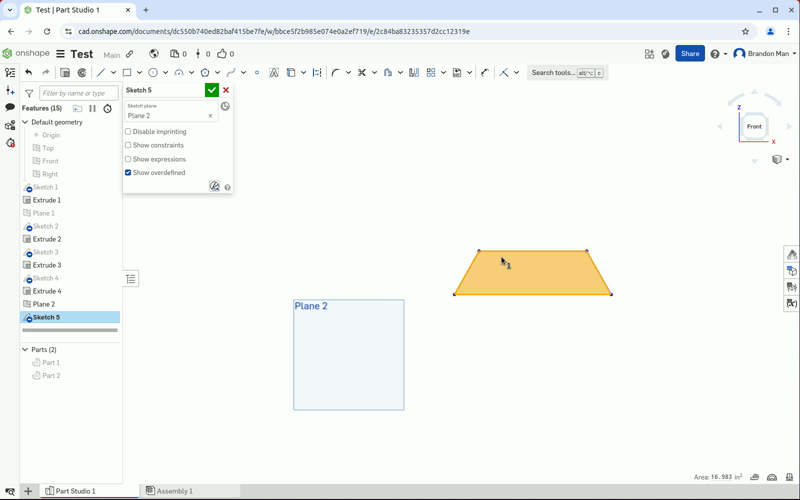
scroll(-6)
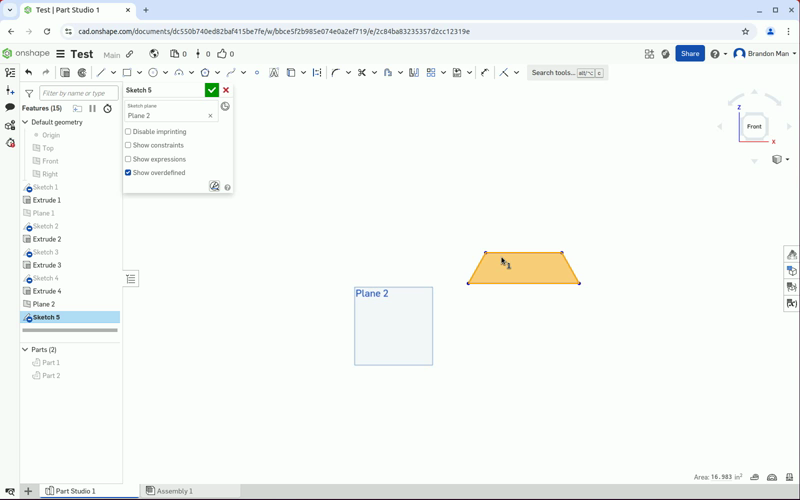
scroll(-6)
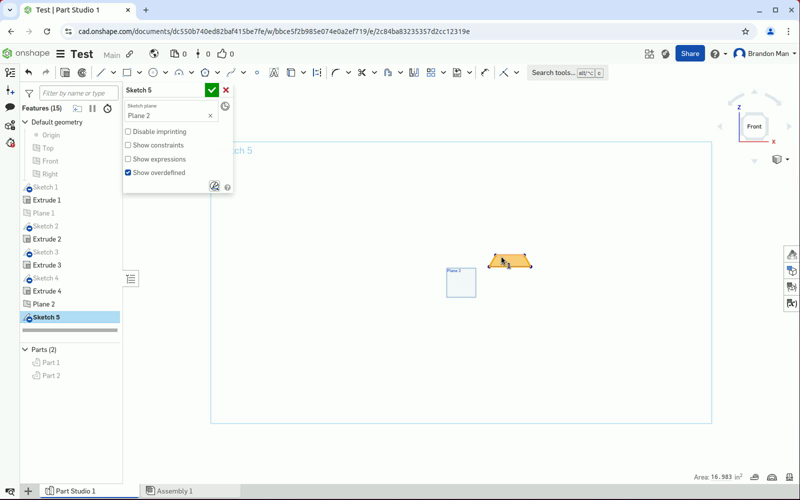
mouse_move(73, 352)
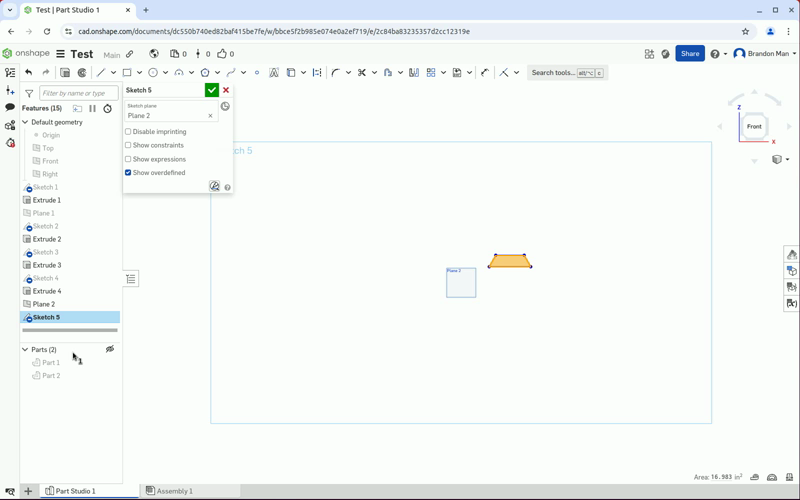
key(shift+y)
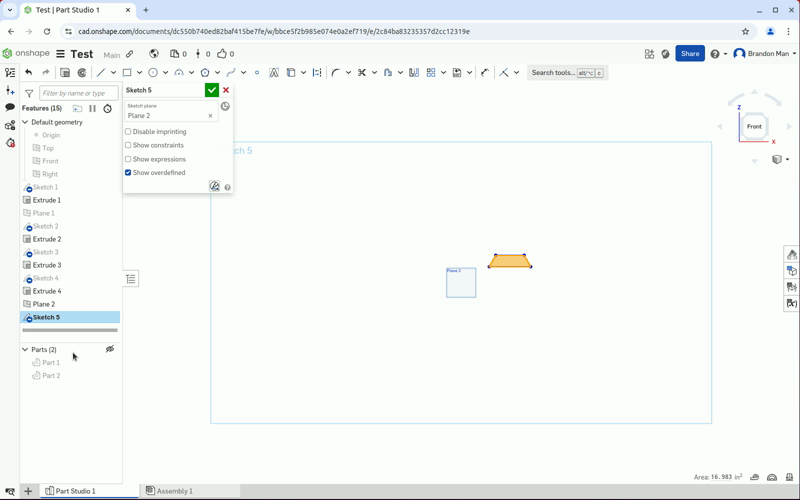
key(shift+e)
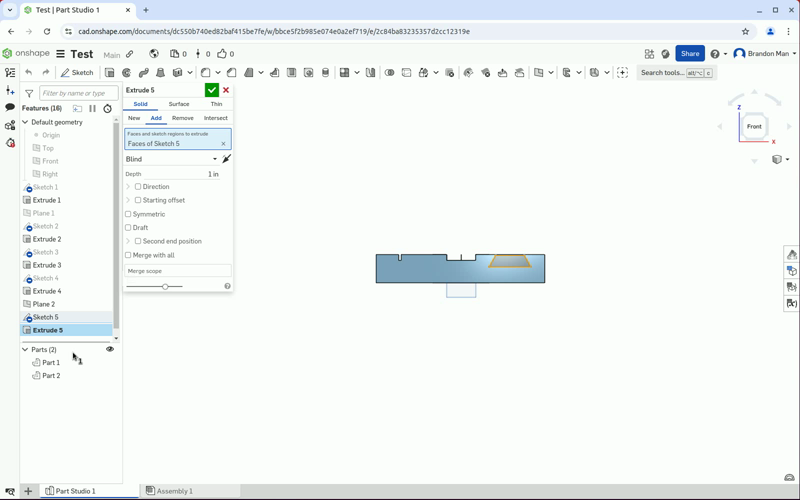
mouse_move(143, 106)
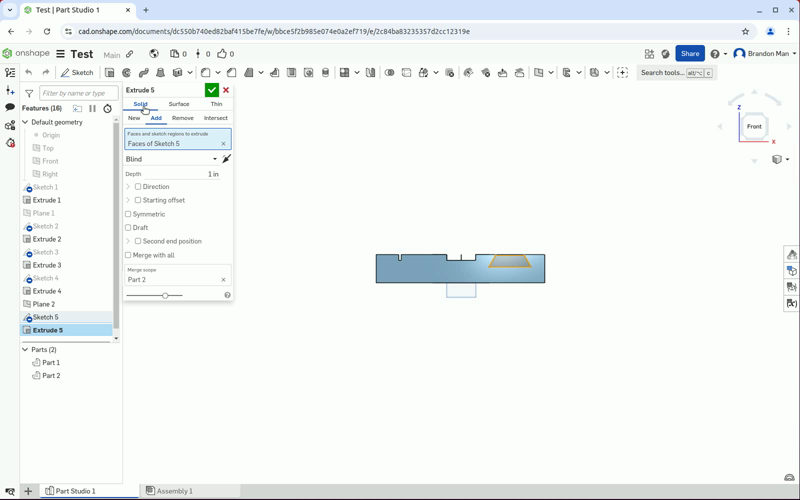
click(143, 106)
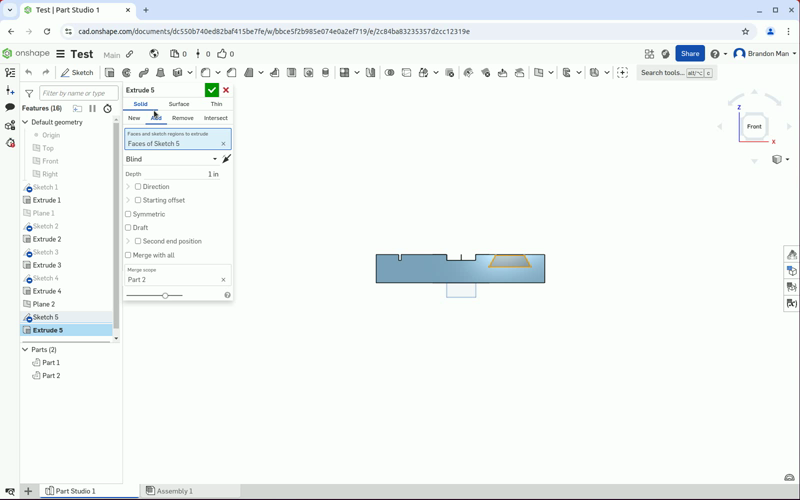
mouse_move(186, 120)
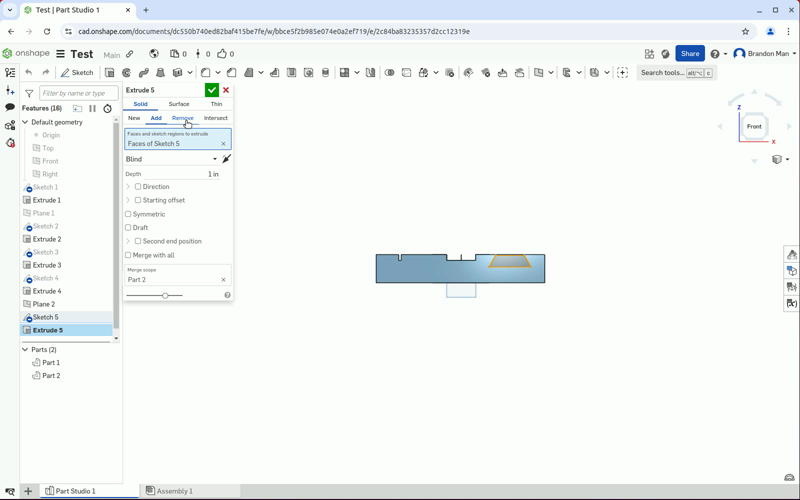
click(186, 120)
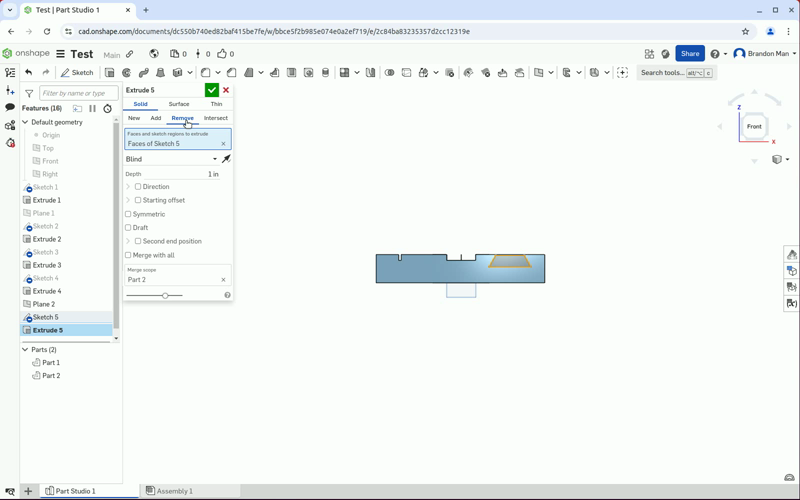
key(tab, 4)
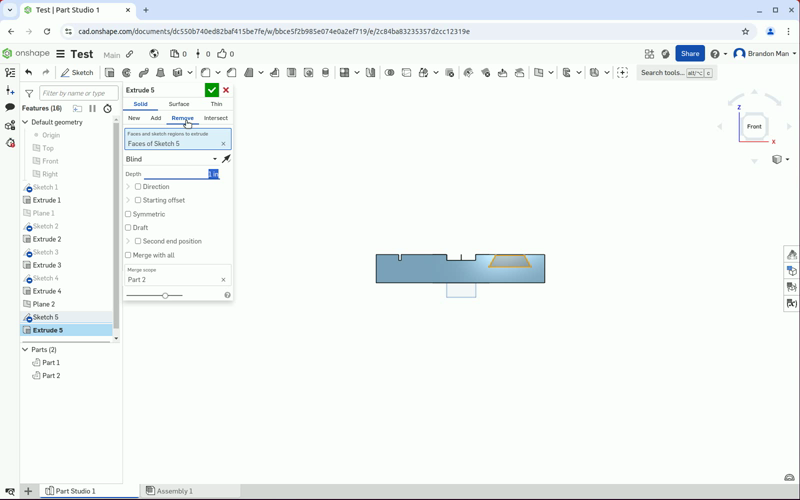
text(23.108)
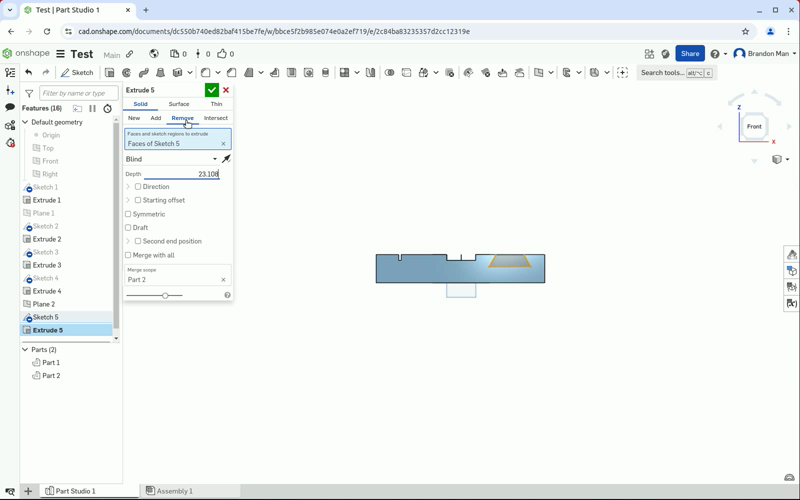
key(tab, 6)
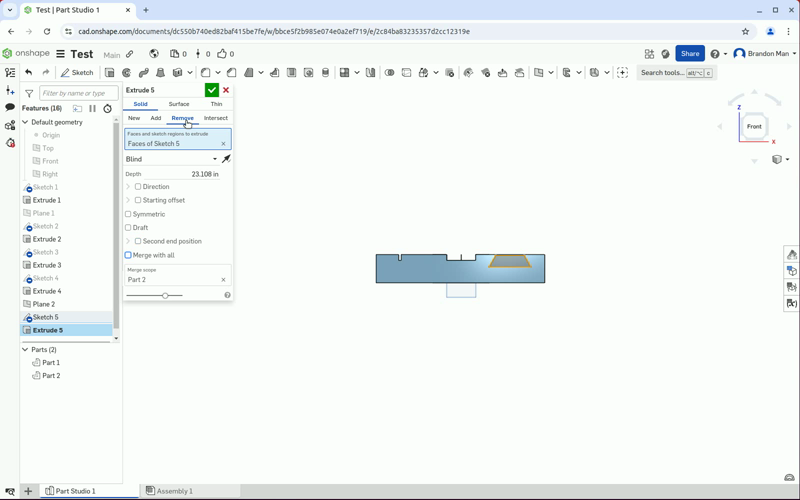
key(space)
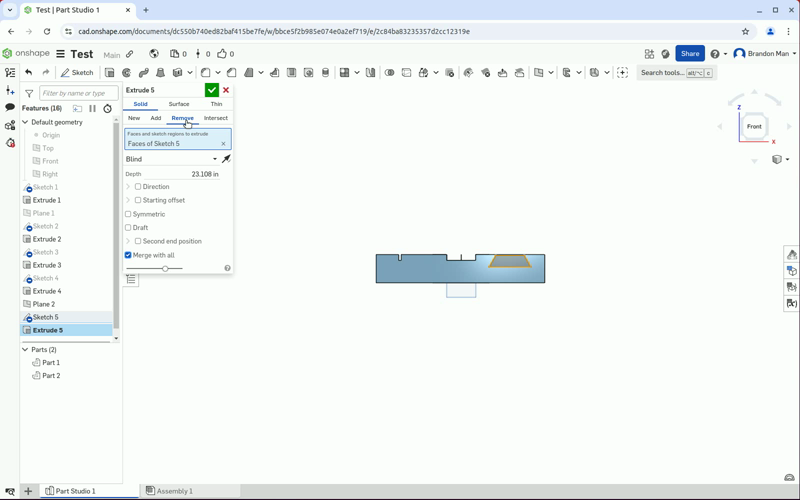
key(enter)
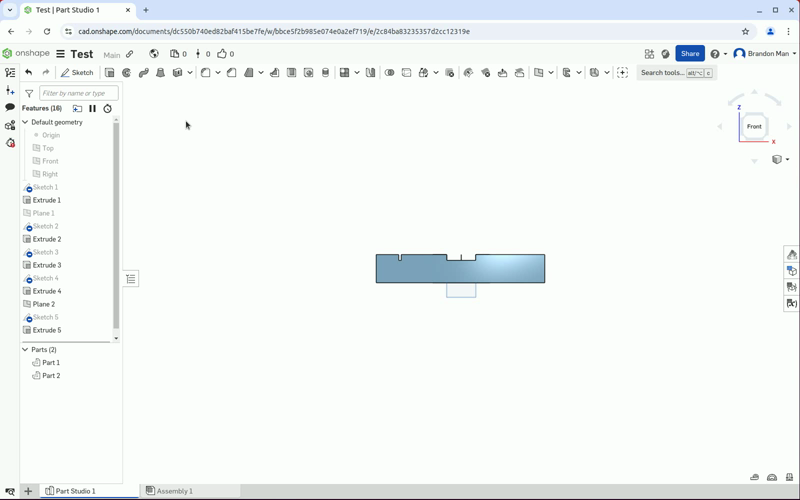
key(shift+h)
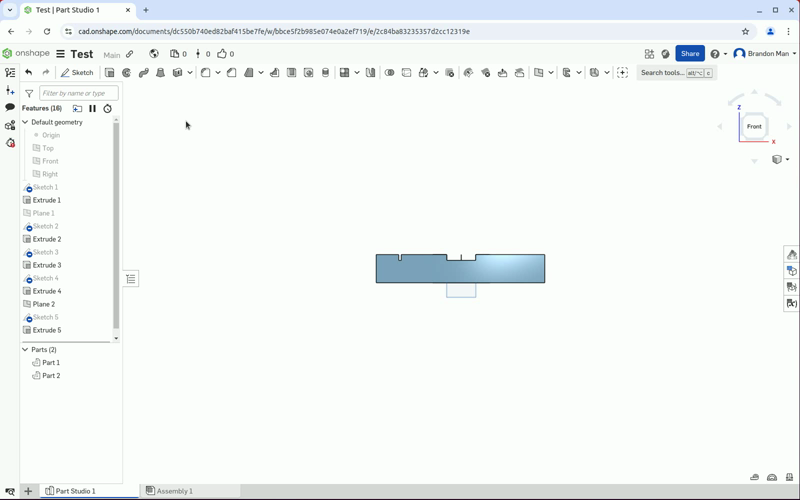
key(shift+h)
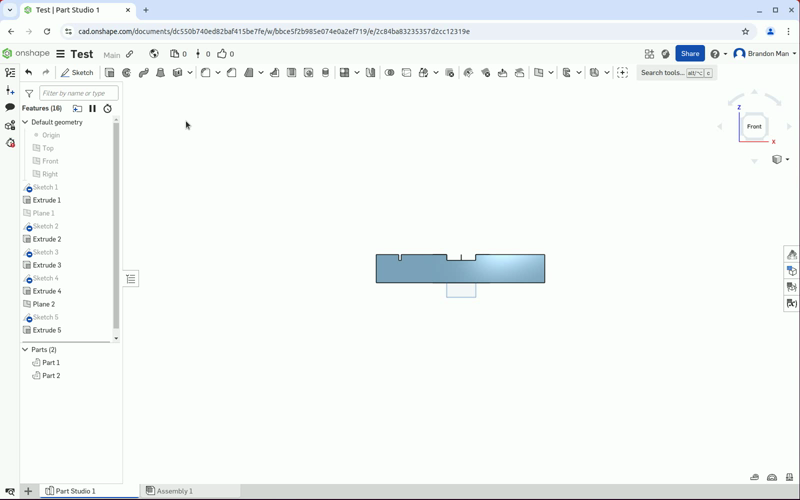
mouse_move(69, 189)
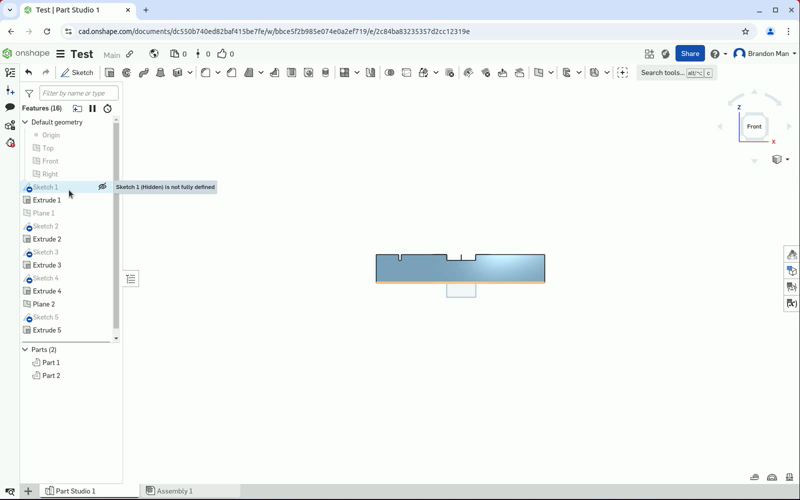
click(69, 189)
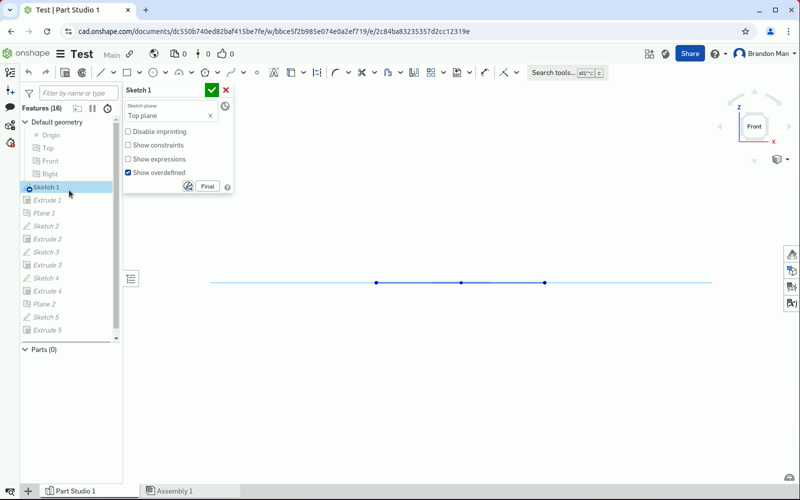
mouse_move(229, 92)
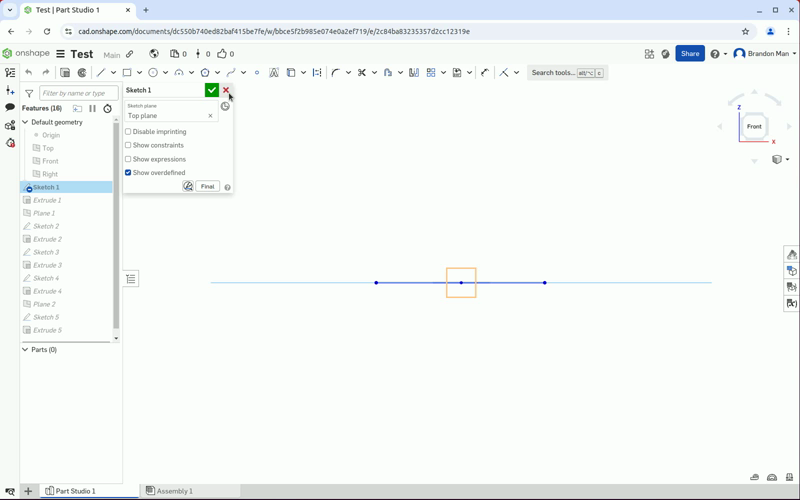
click(229, 92)
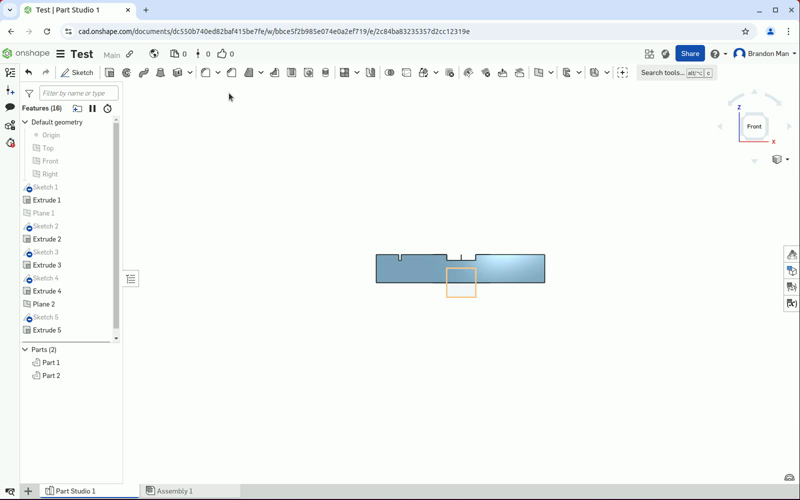
mouse_move(73, 352)
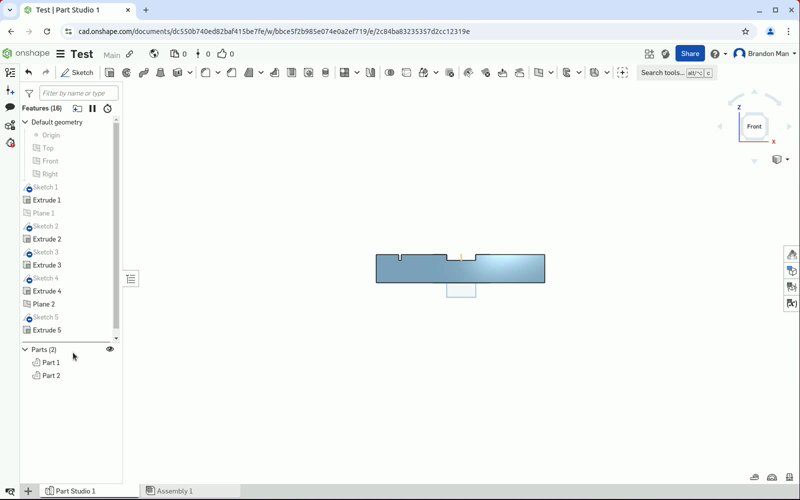
key(y)
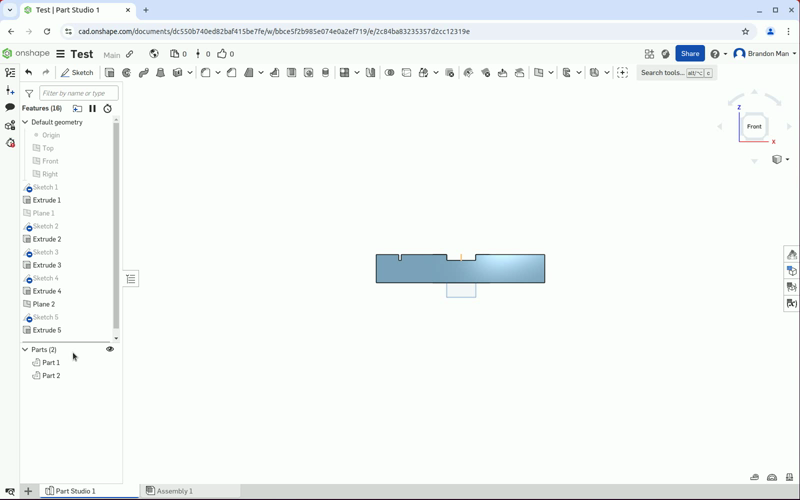
key(shift+p)
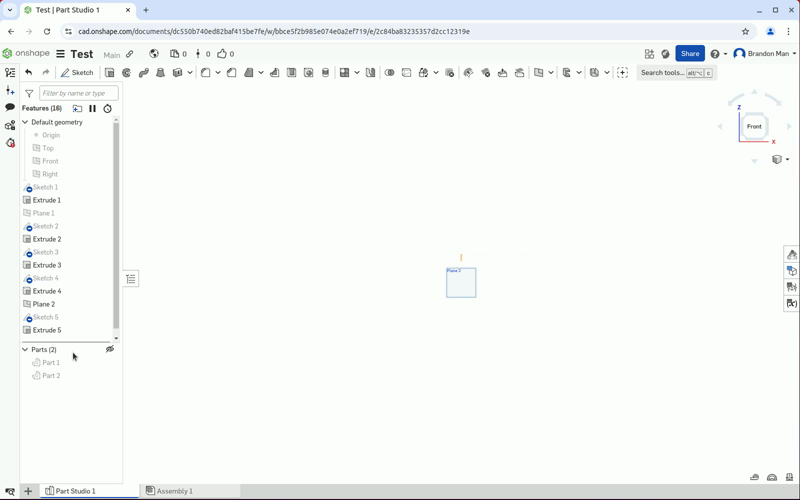
key(space)
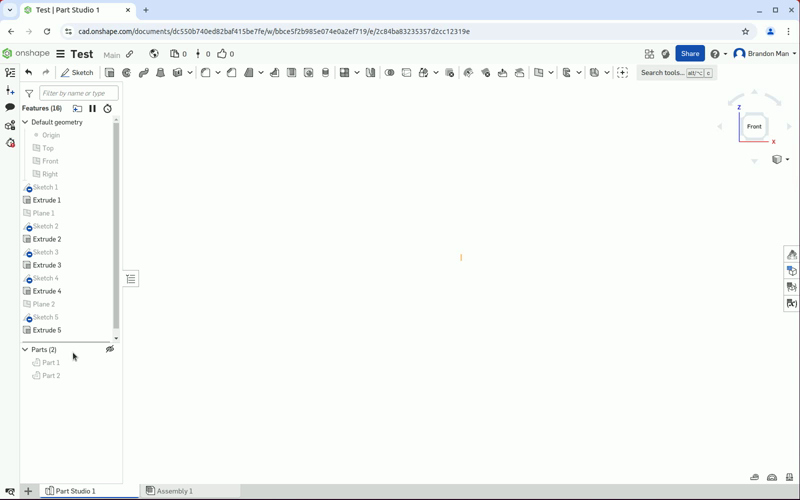
key_down(shift)
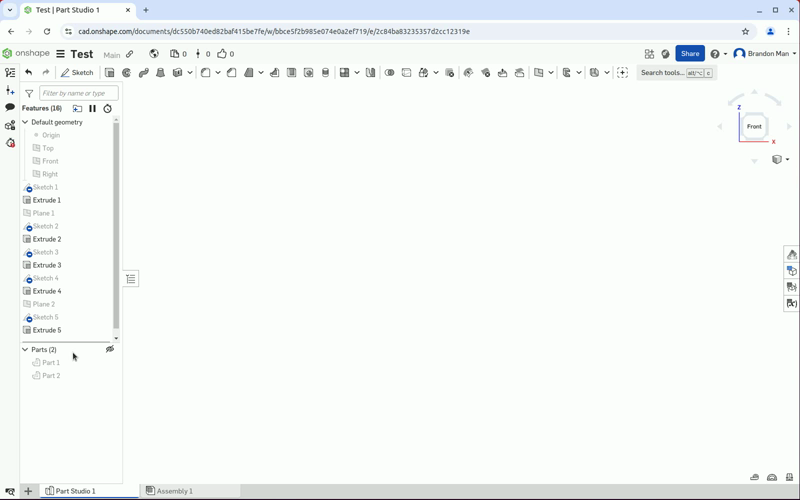
key(left)
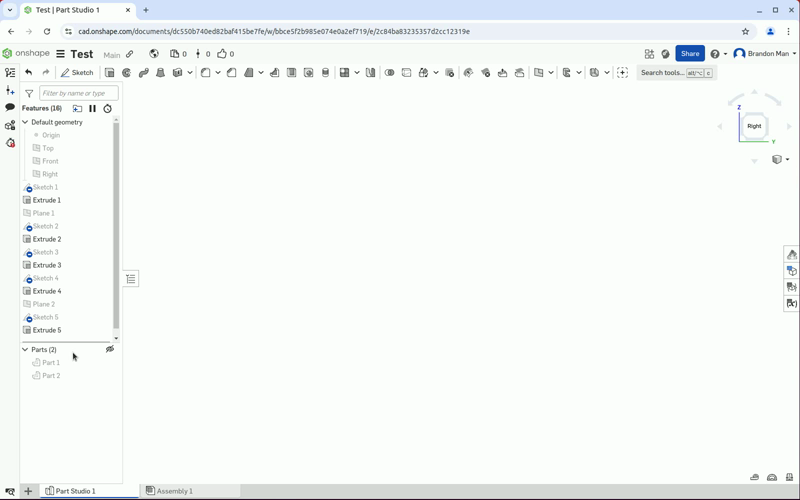
key_up(shift)
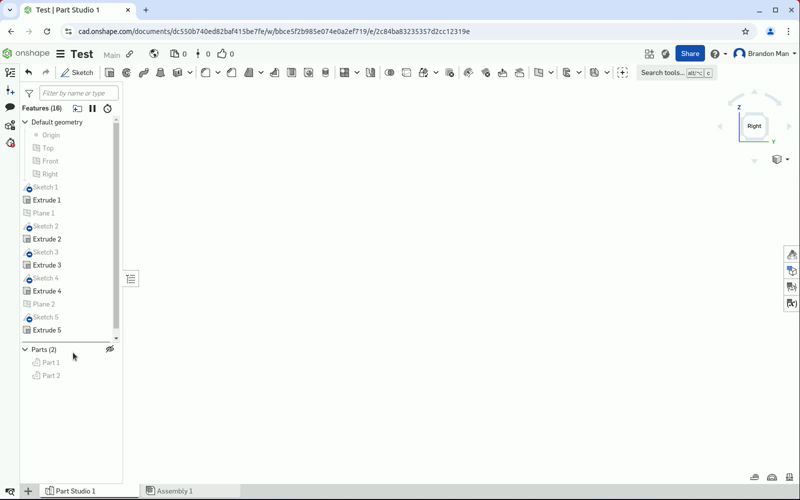
mouse_move(73, 352)
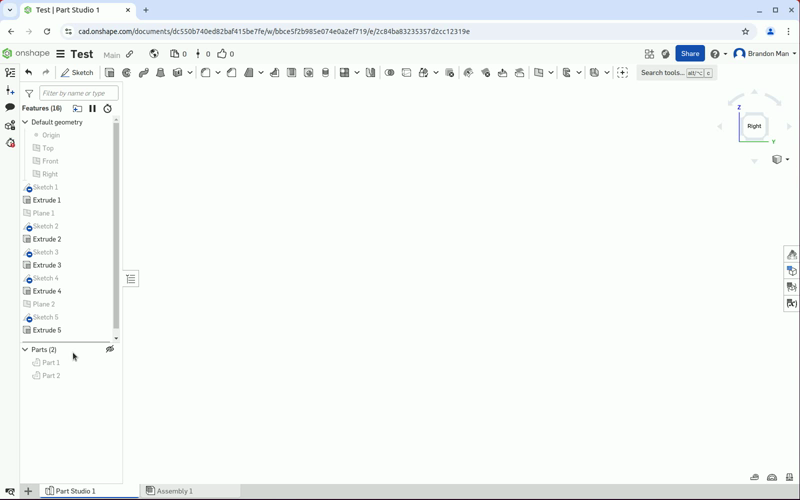
key(shift+y)
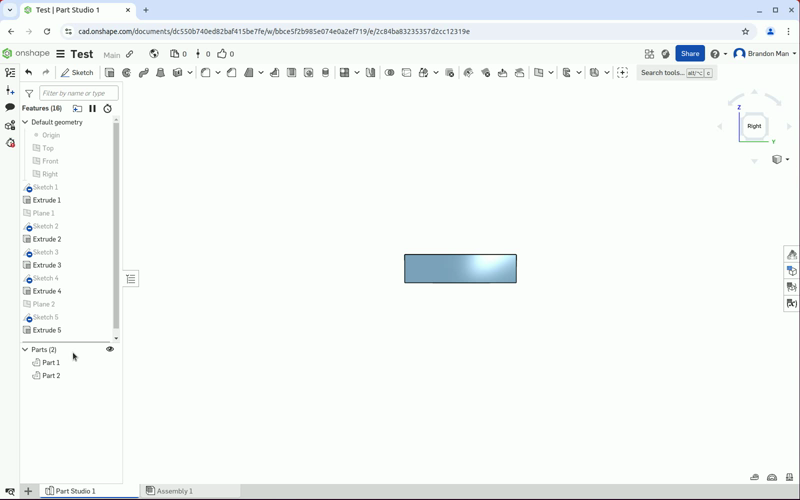
mouse_move(541, 75)
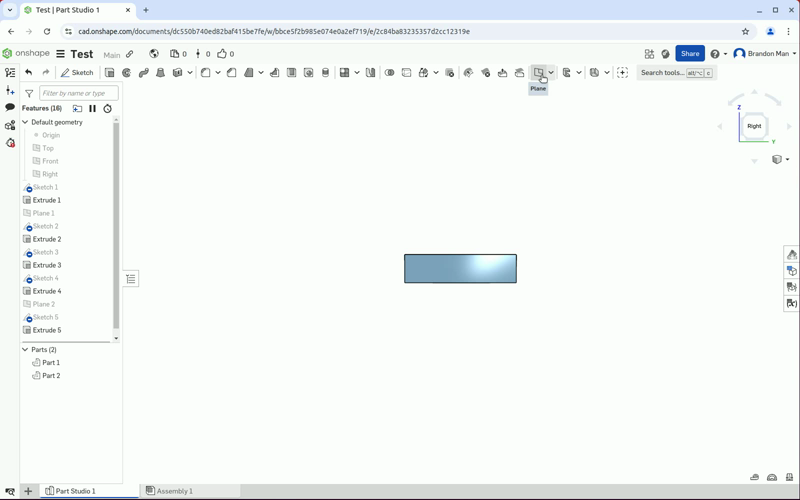
click(541, 75)
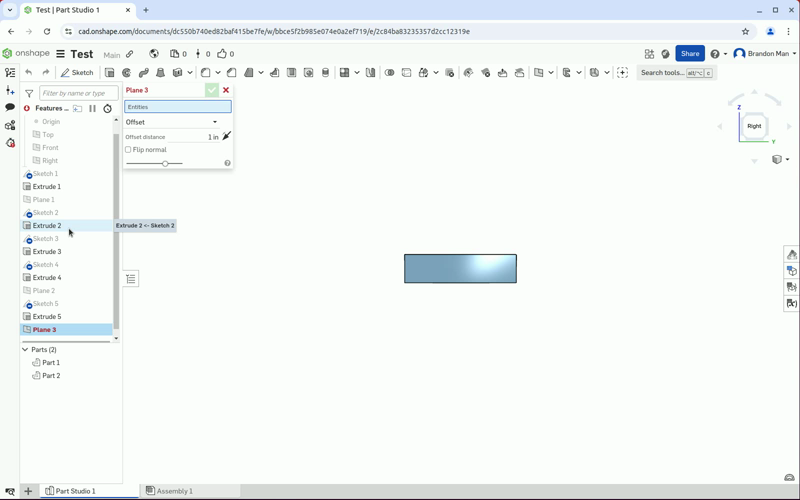
scroll(3)
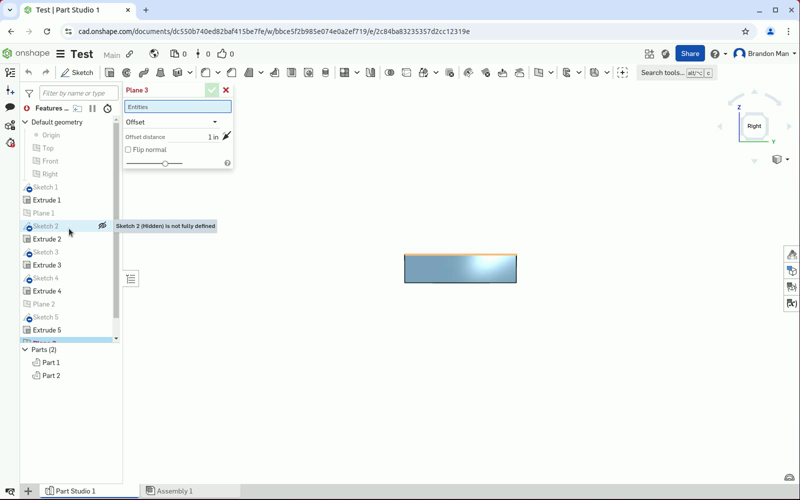
mouse_move(69, 176)
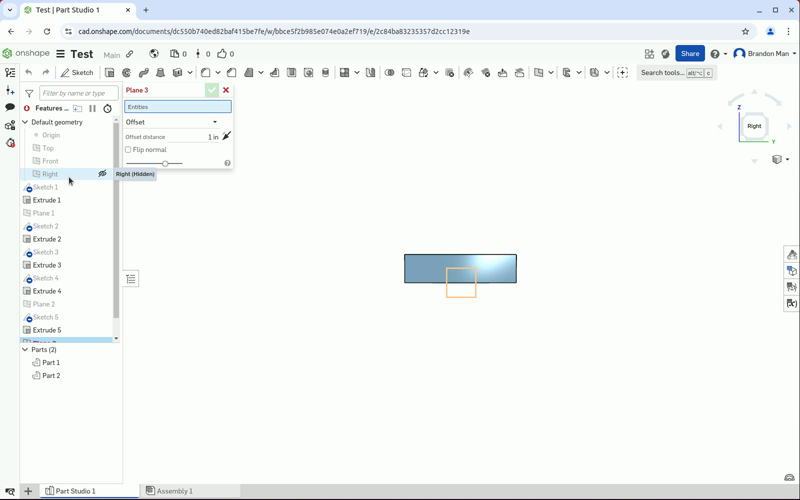
click(69, 176)
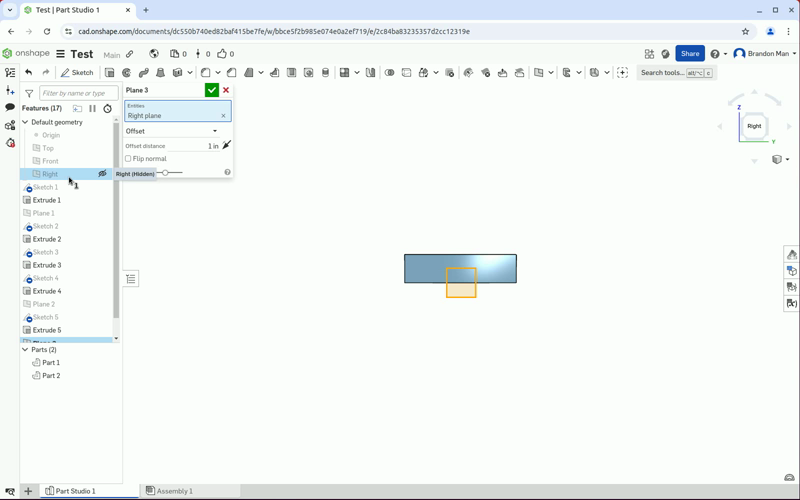
key(tab, 2)
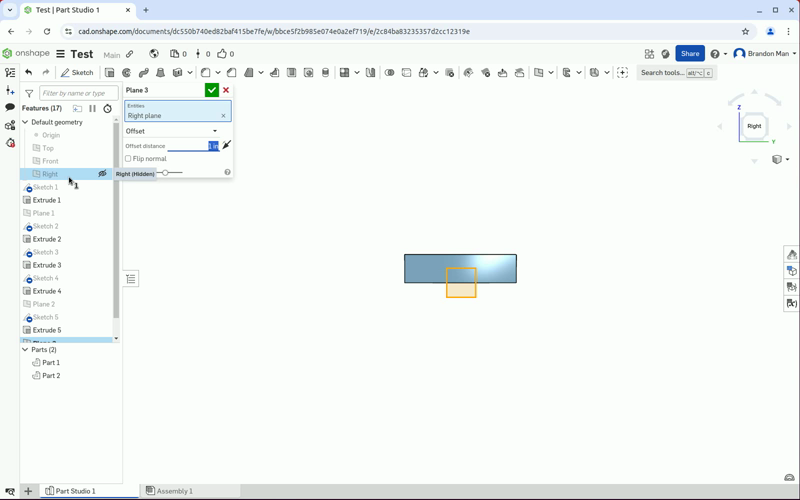
text(17.316)
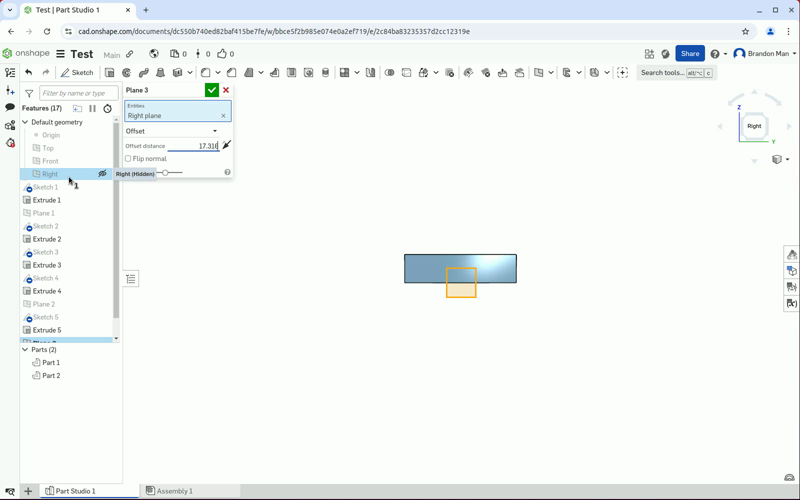
key(enter, 2)
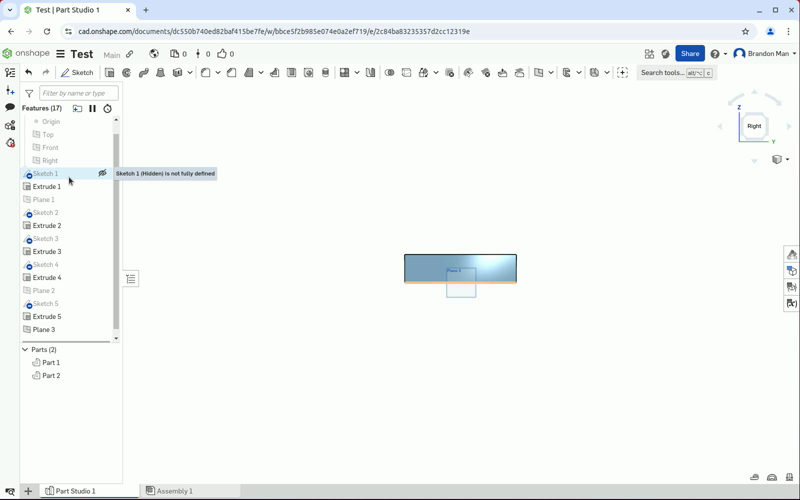
key(shift+s)
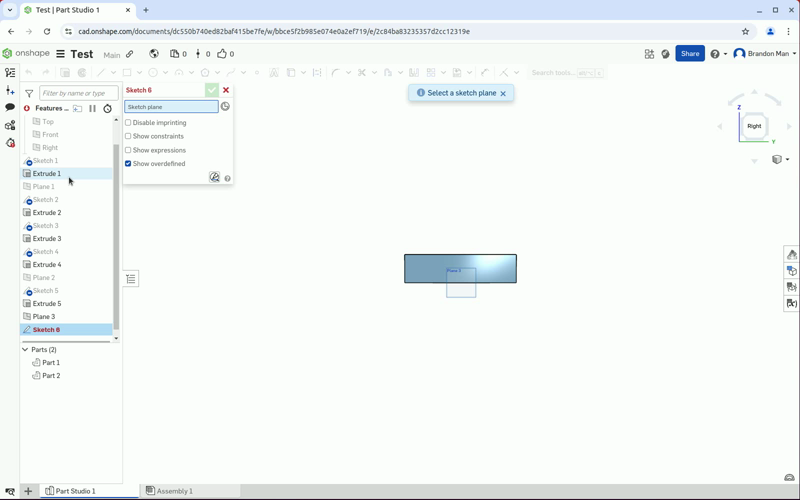
mouse_move(69, 319)
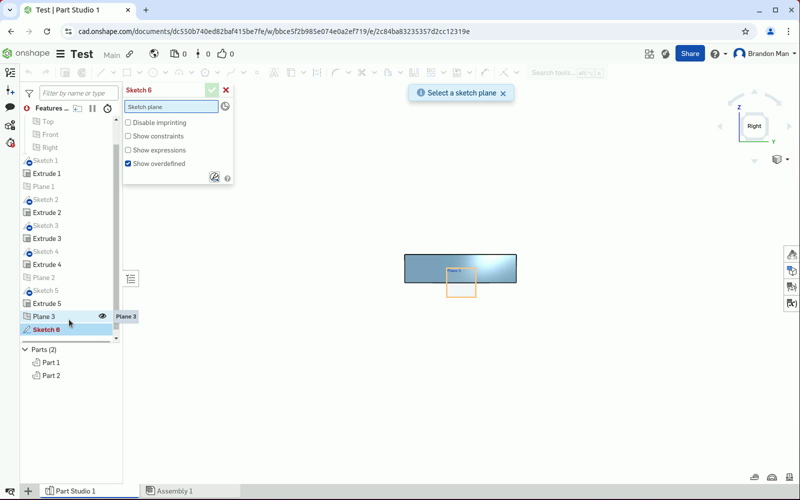
click(69, 319)
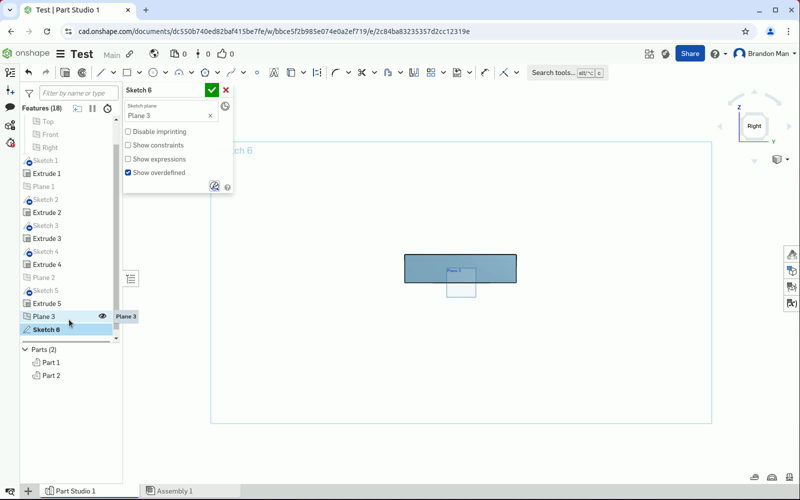
mouse_move(73, 352)
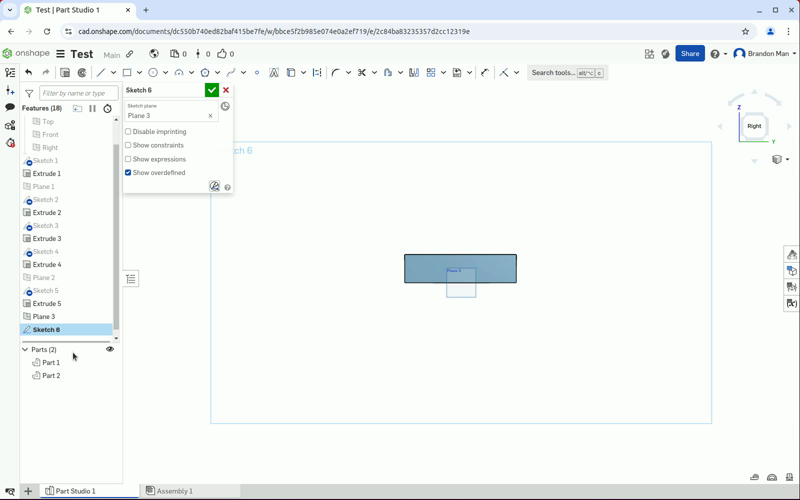
key(y)
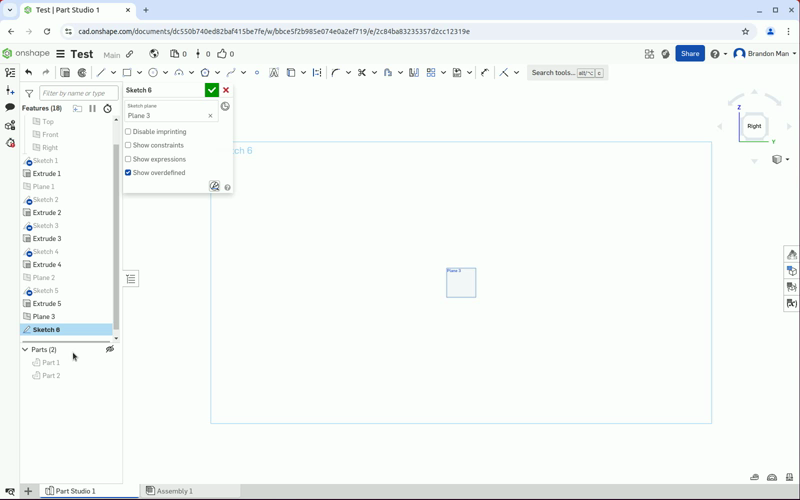
key(c)
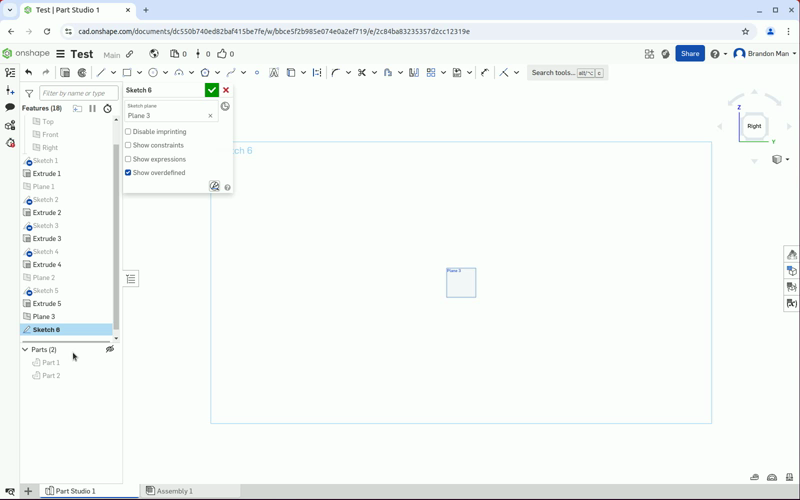
key_down(shift)
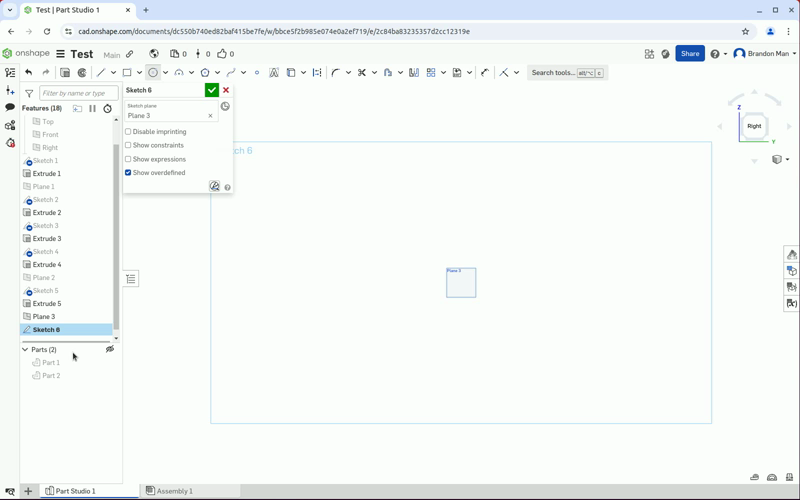
mouse_move(461, 268)
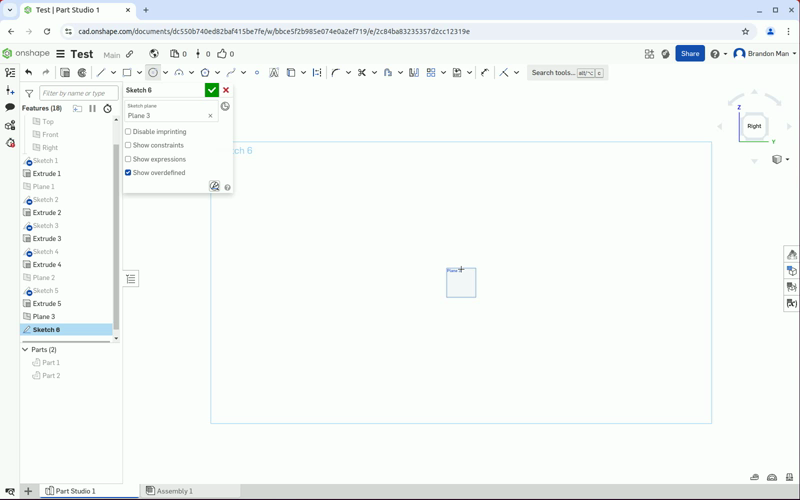
click(461, 268)
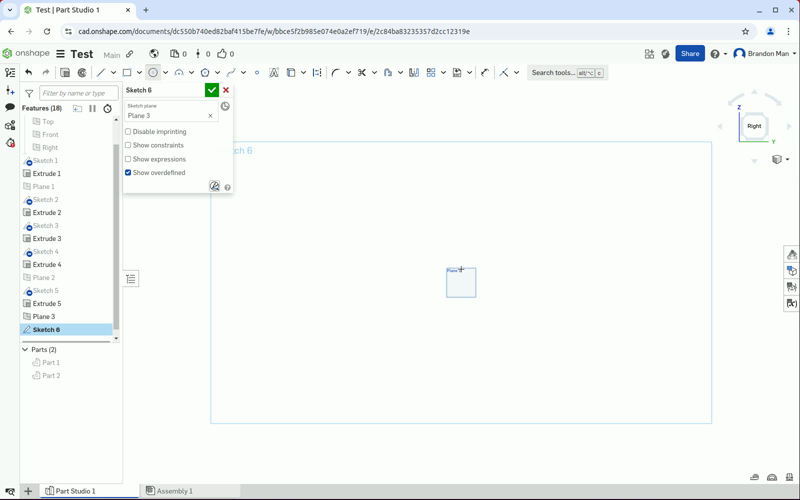
key_up(shift)
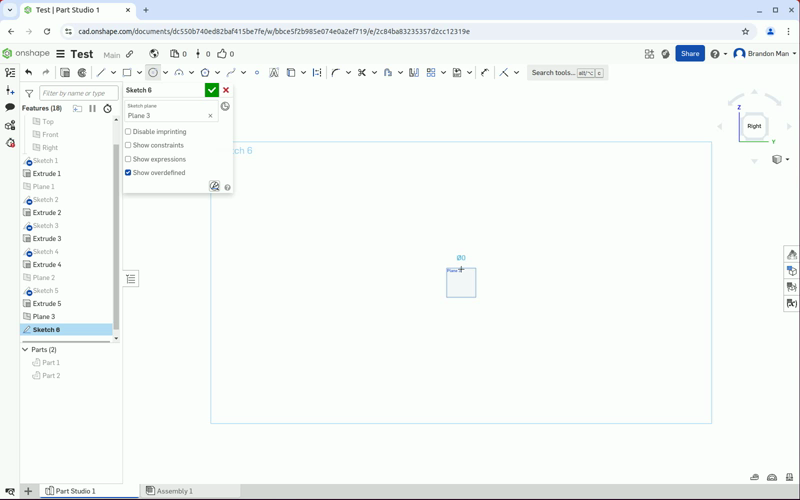
mouse_move(472, 268)
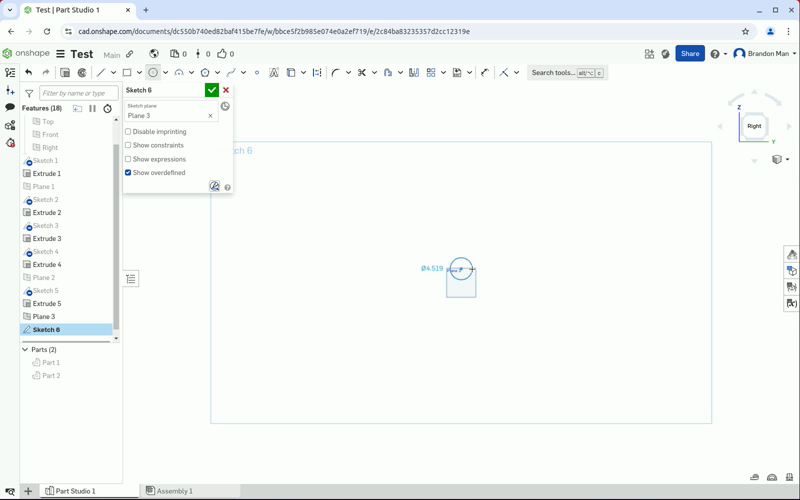
click(472, 268)
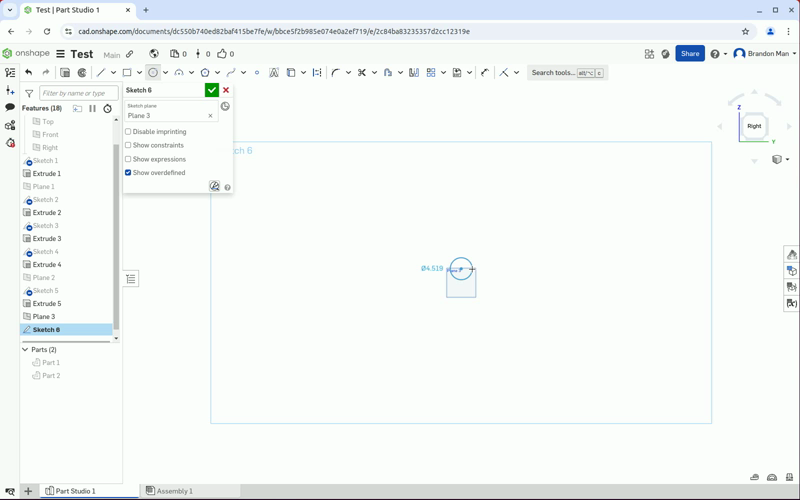
key(esc)
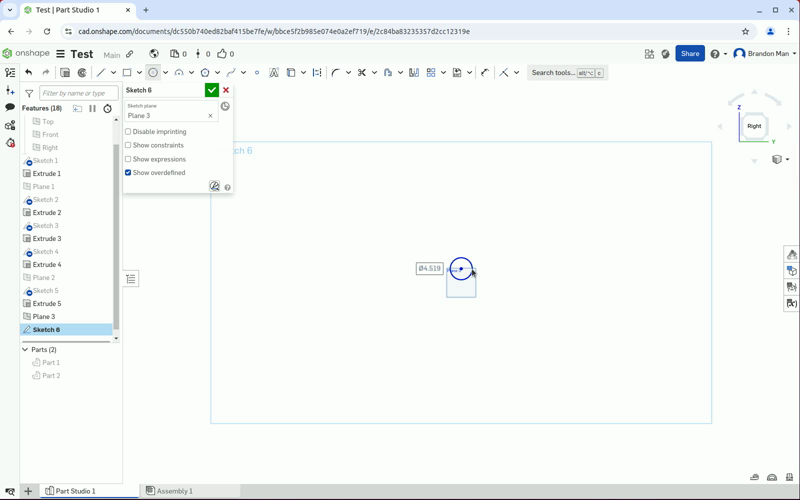
mouse_move(460, 271)
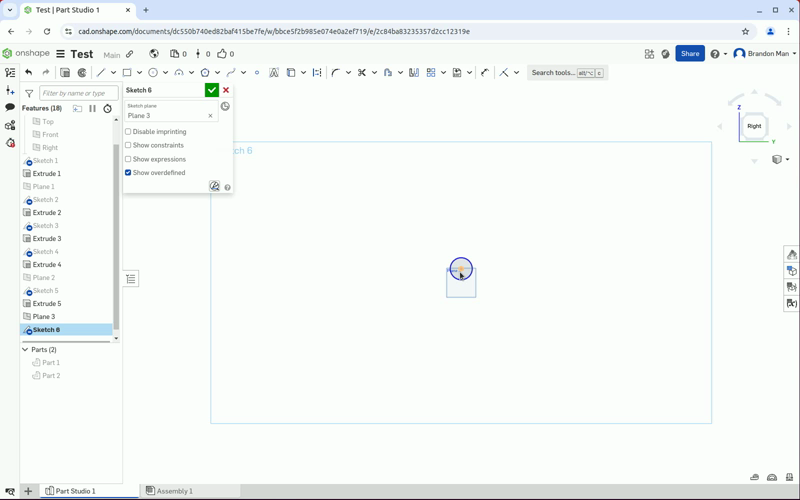
scroll(6)
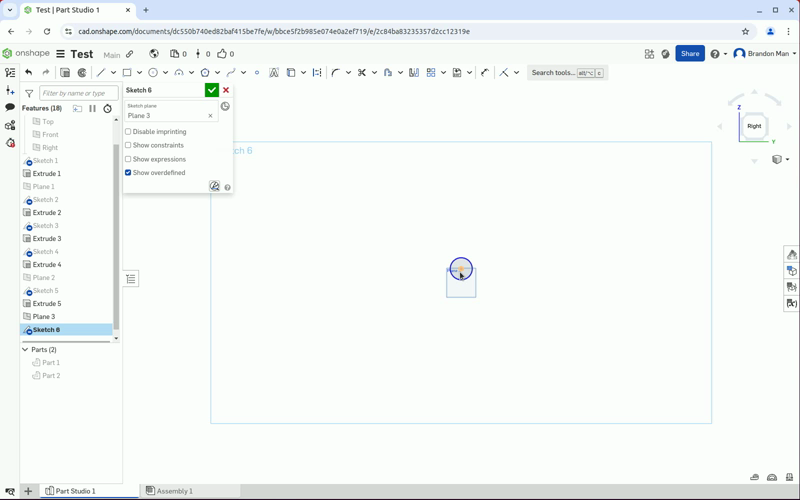
scroll(6)
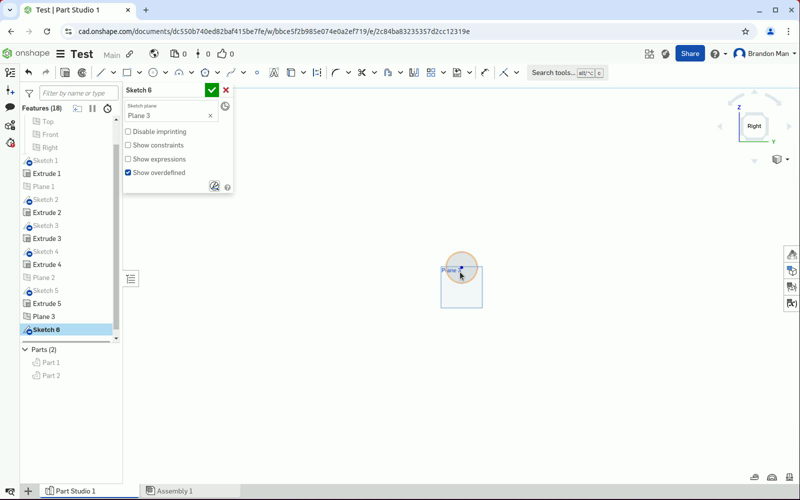
scroll(6)
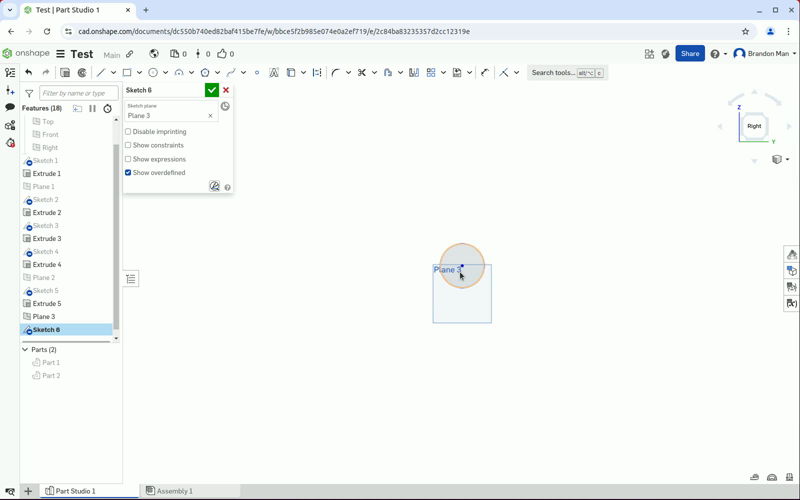
scroll(6)
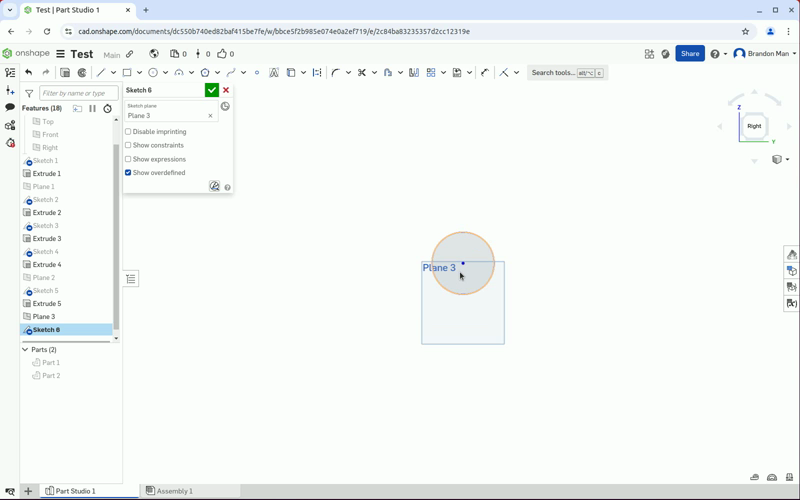
scroll(6)
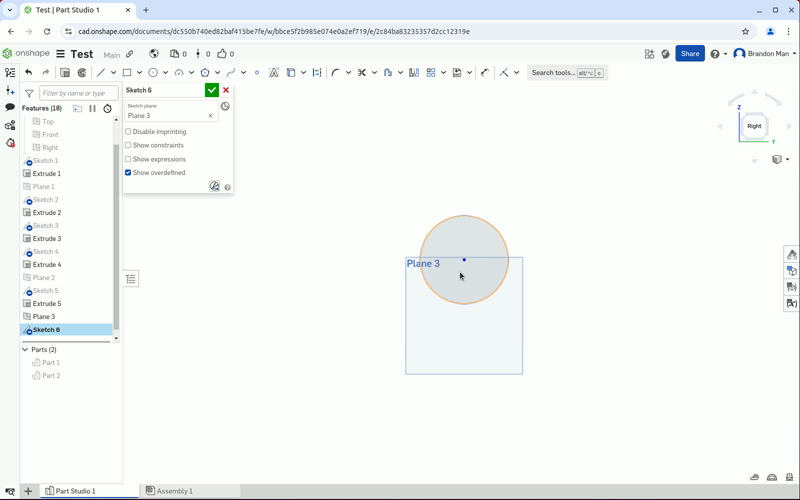
scroll(6)
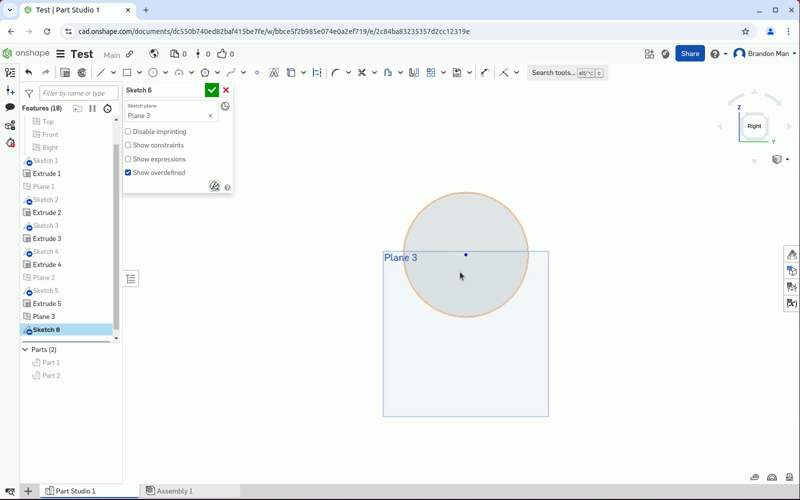
scroll(6)
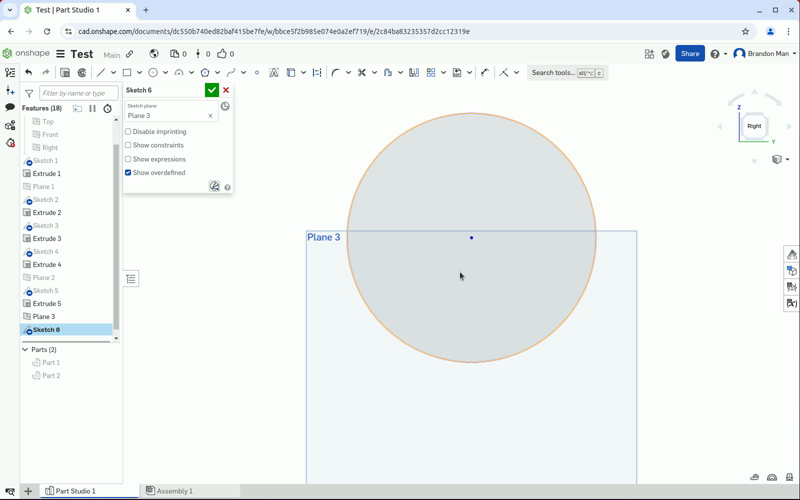
click(460, 271)
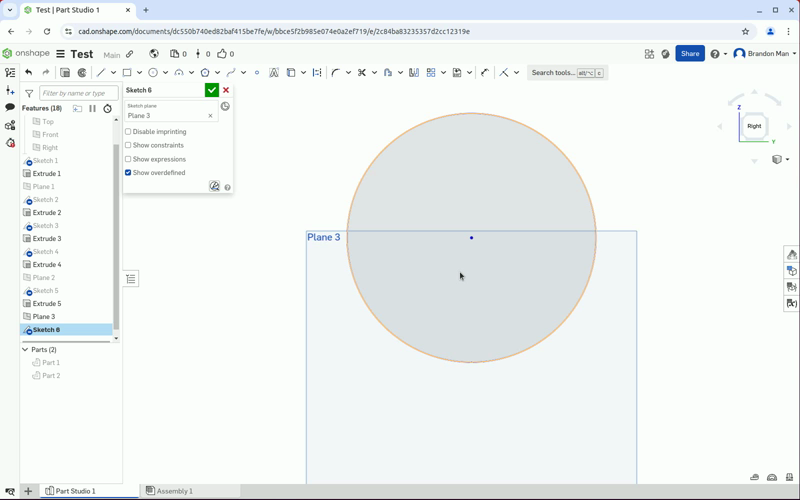
scroll(-6)
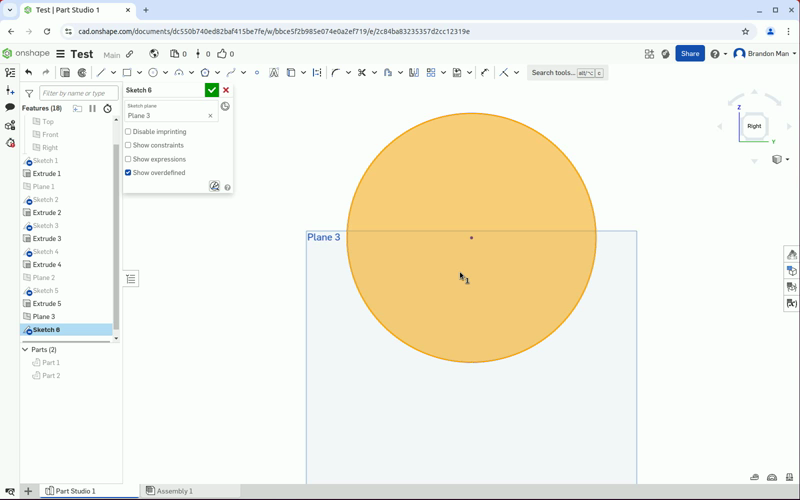
scroll(-6)
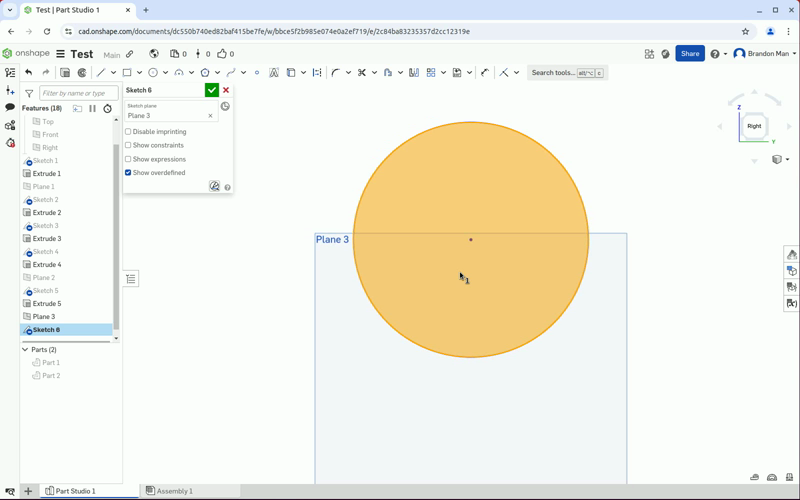
scroll(-6)
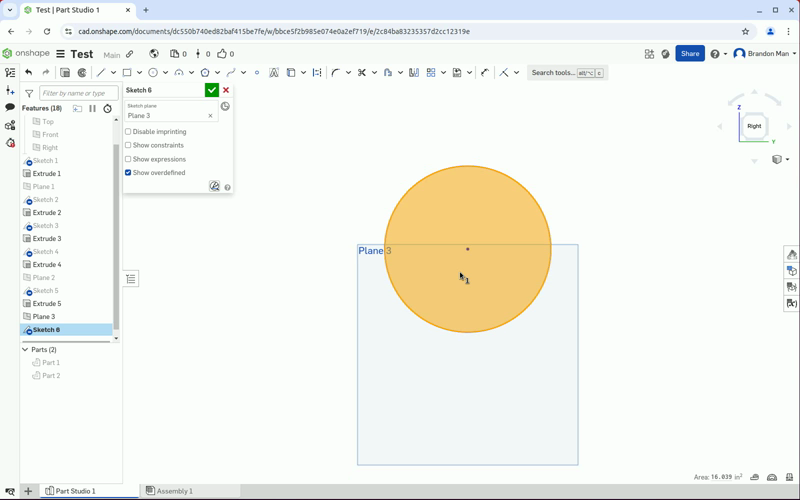
scroll(-6)
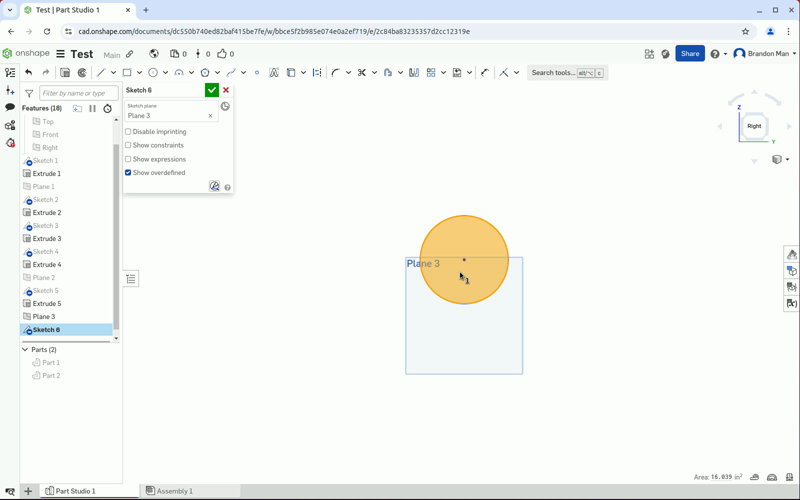
scroll(-6)
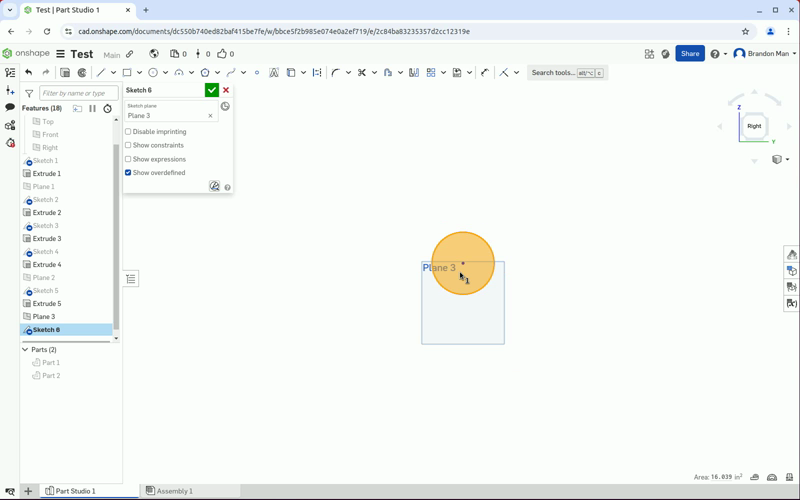
scroll(-6)
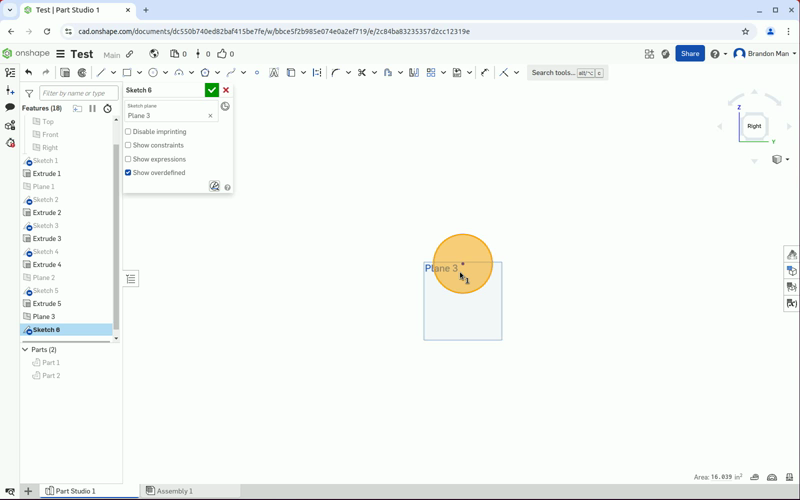
scroll(-6)
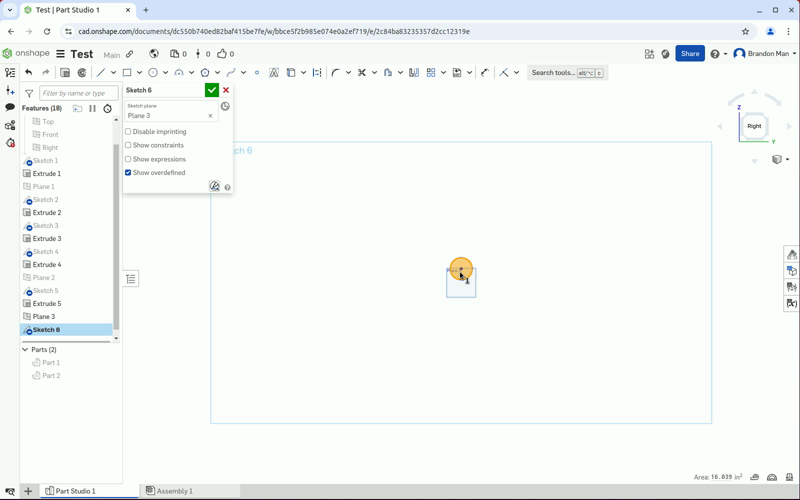
mouse_move(73, 352)
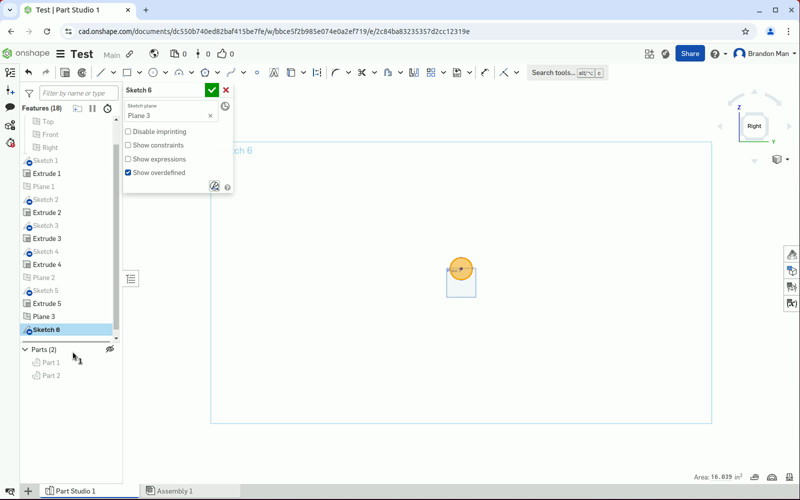
key(shift+y)
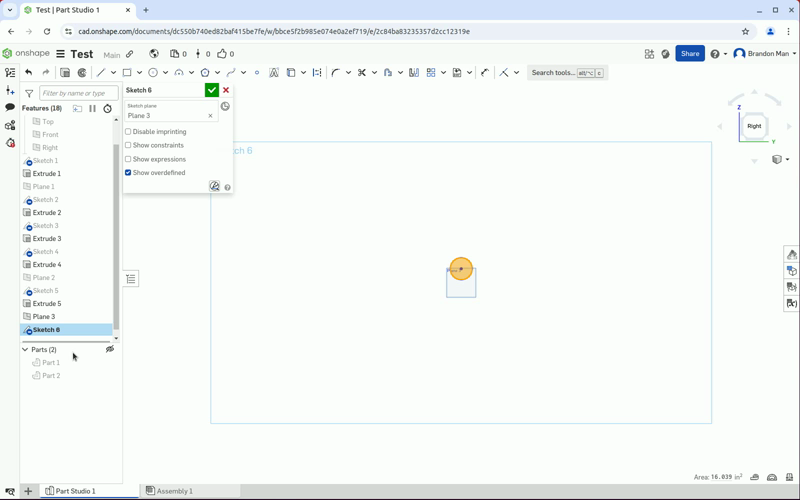
key(shift+e)
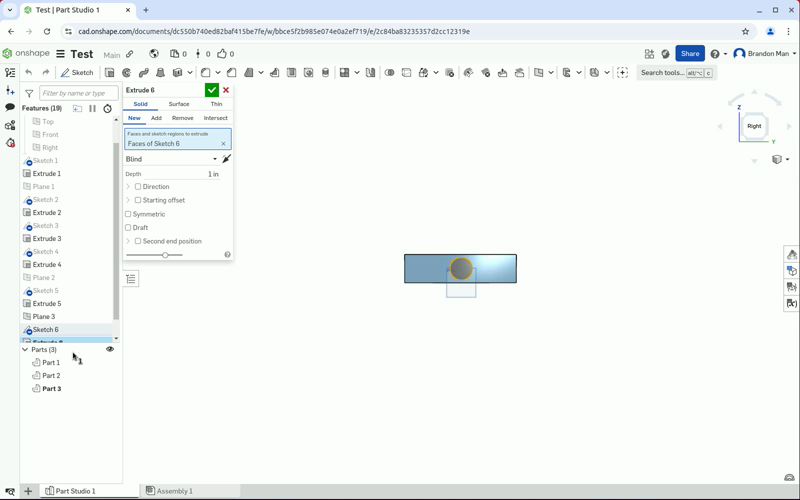
mouse_move(143, 106)
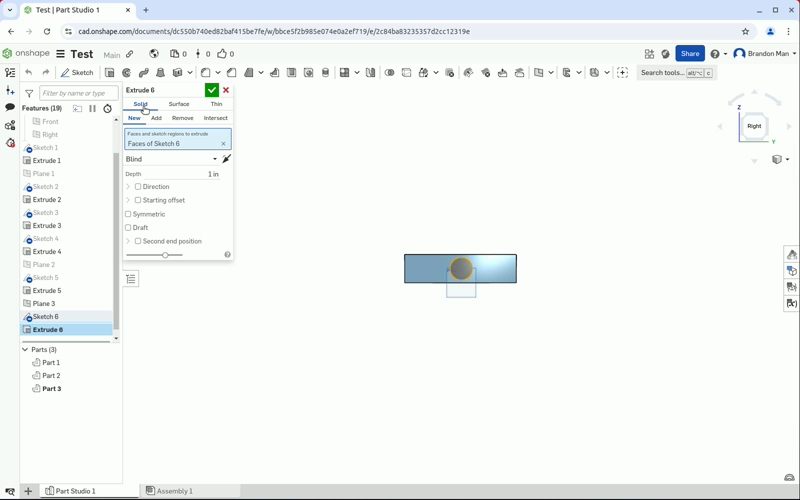
click(143, 106)
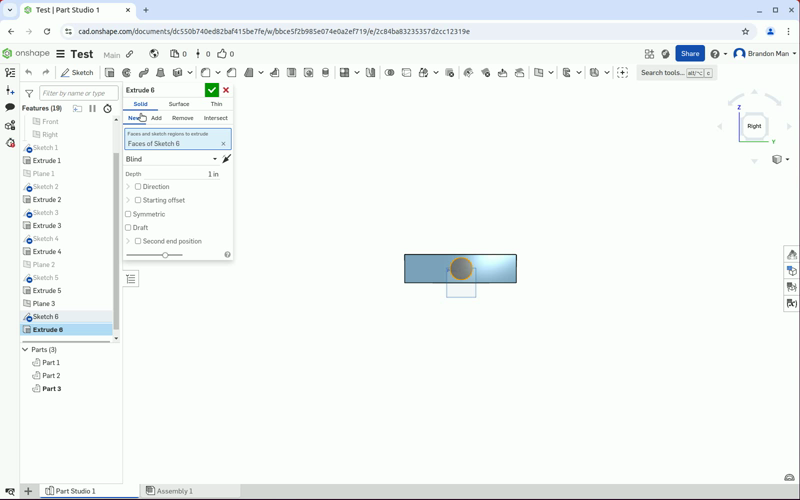
mouse_move(137, 120)
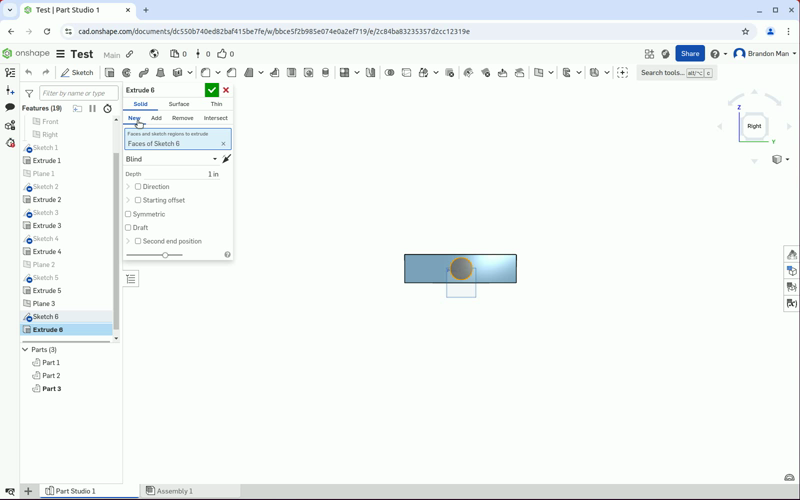
click(137, 120)
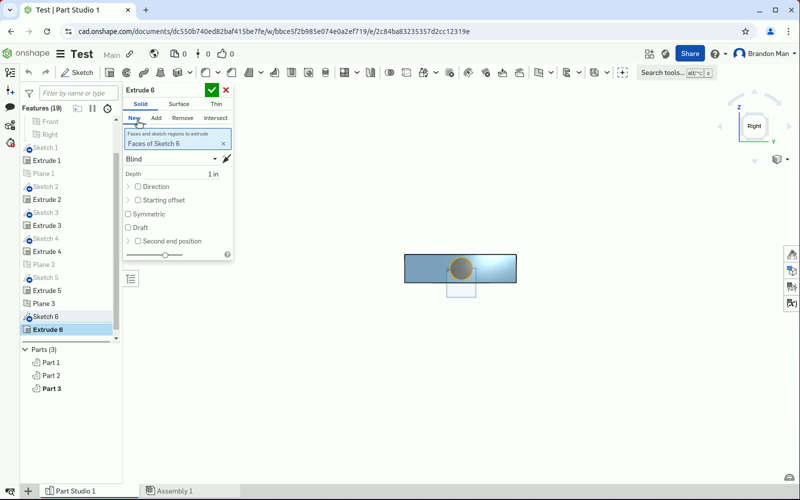
key(tab, 4)
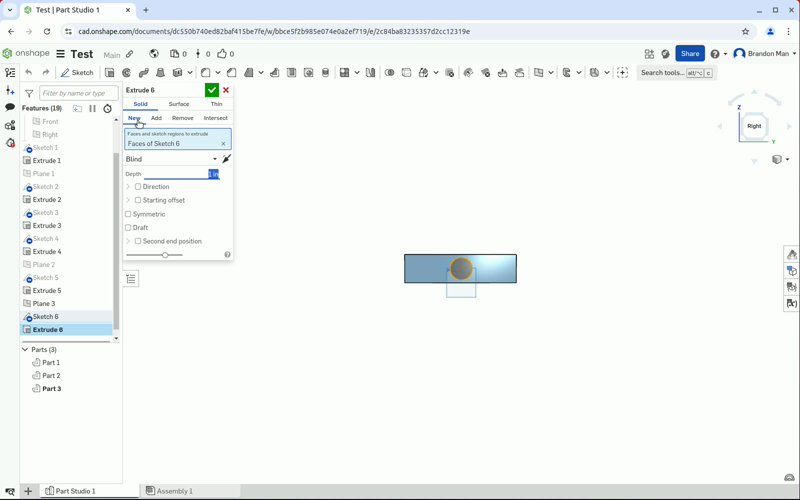
text(5.777)
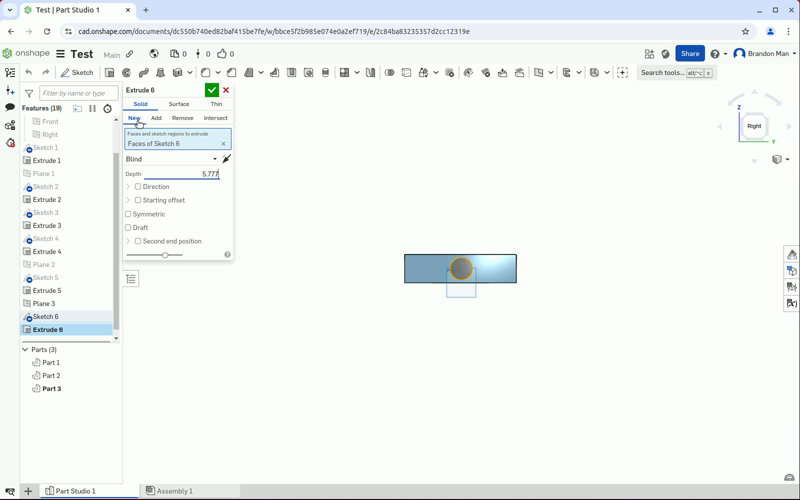
key(enter)
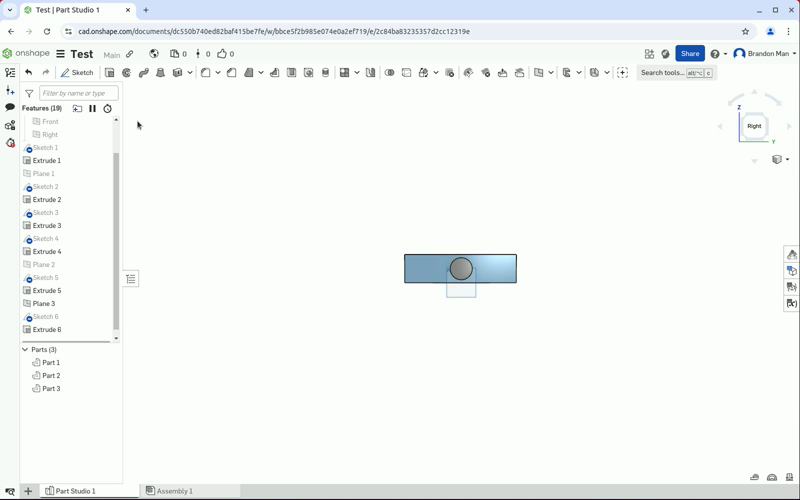
key(shift+h)
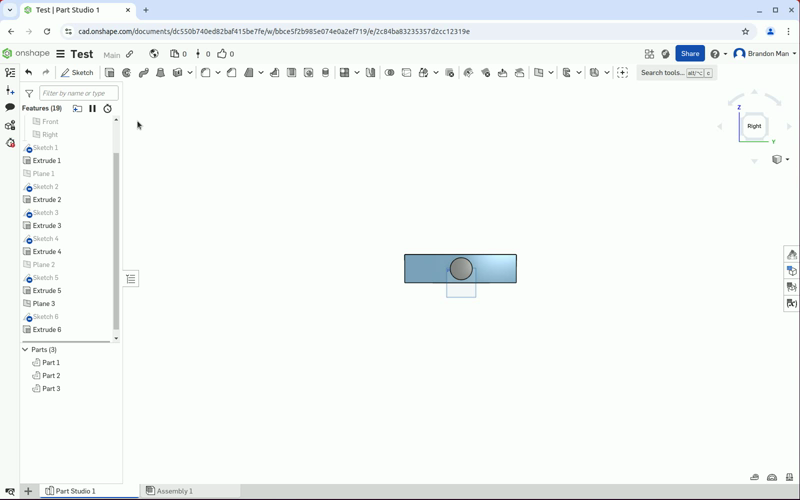
key(shift+h)
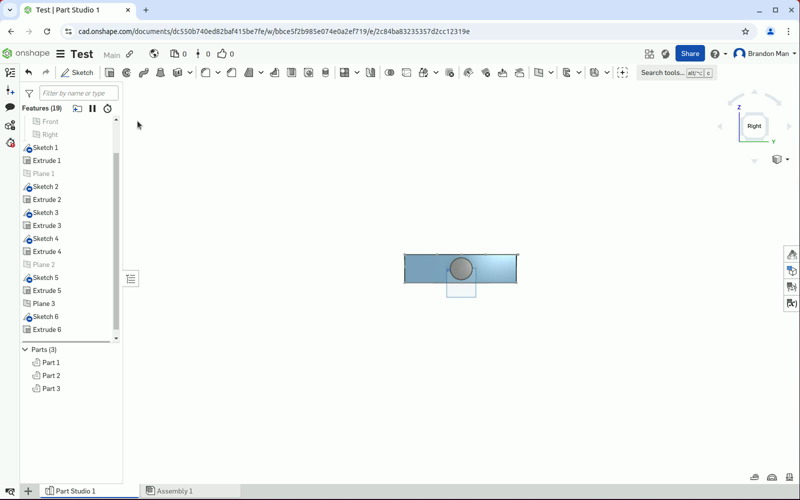
key(shift+7)
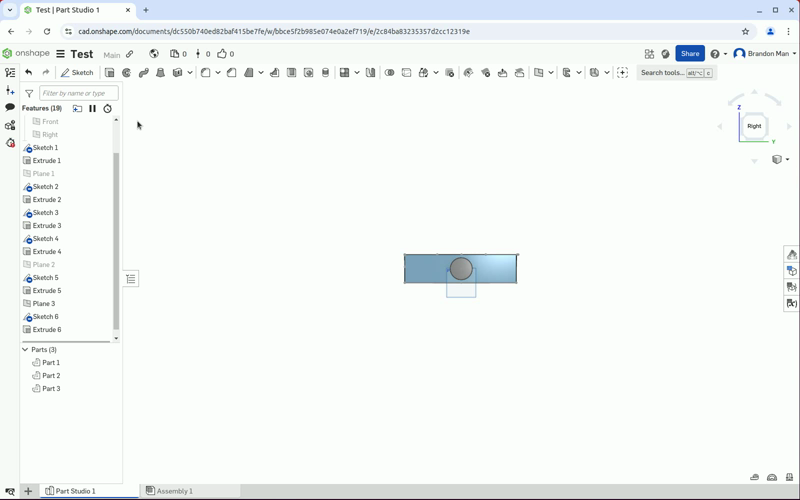
key(right, 2)
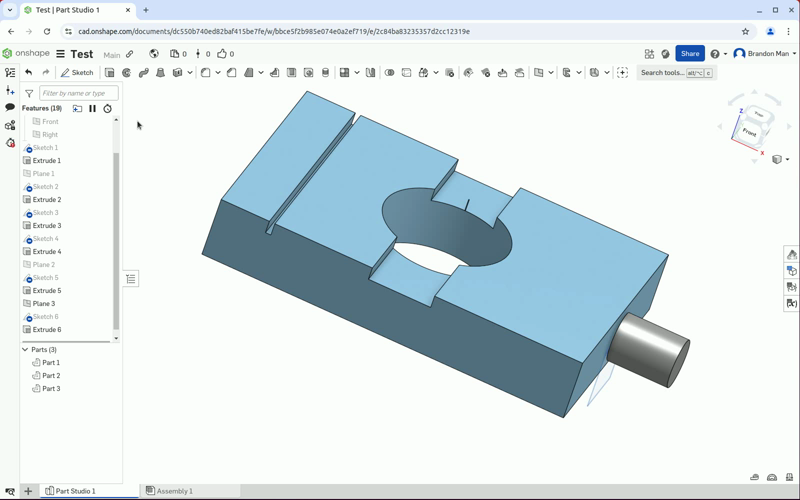
key(down, 2)
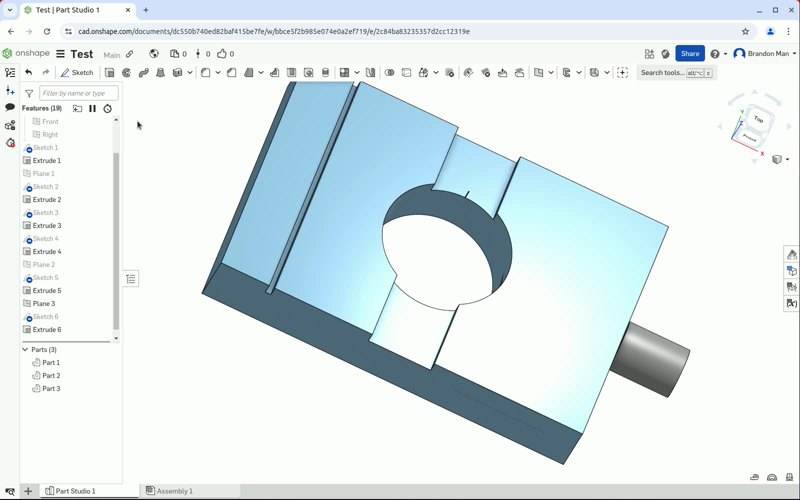
key(up, 2)
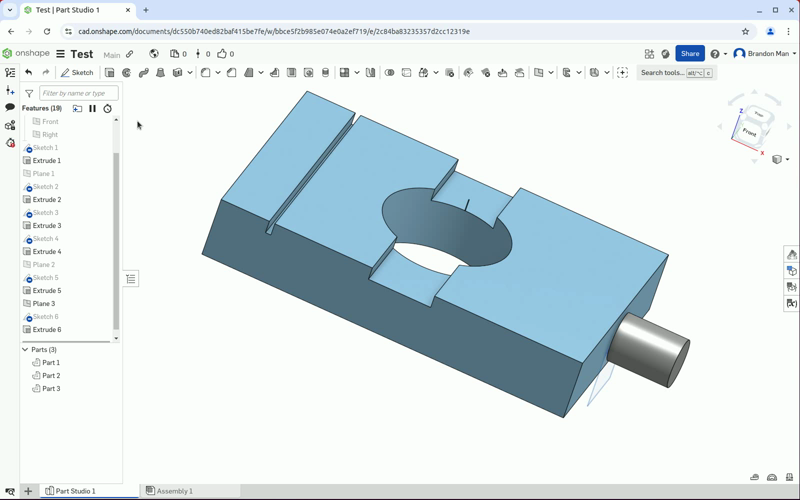
key(left, 2)
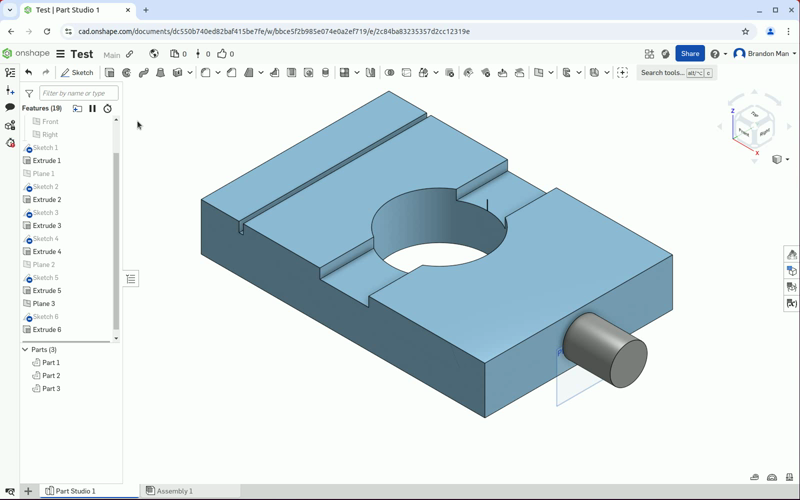
mouse_move(69, 150)
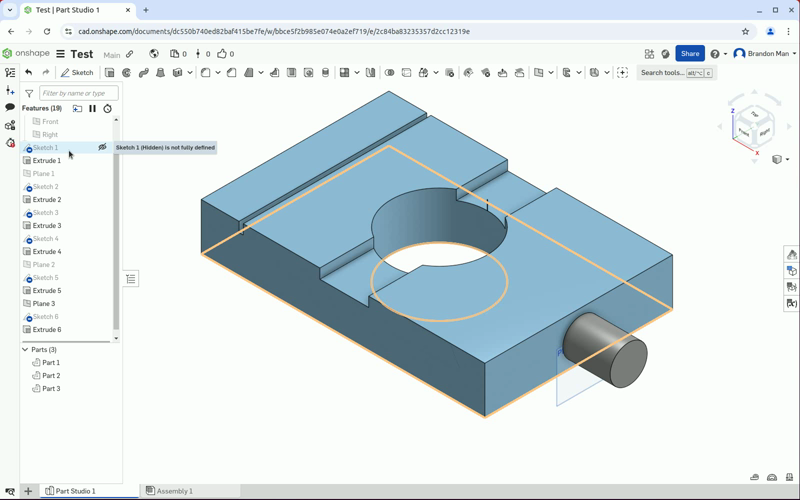
click(69, 150)